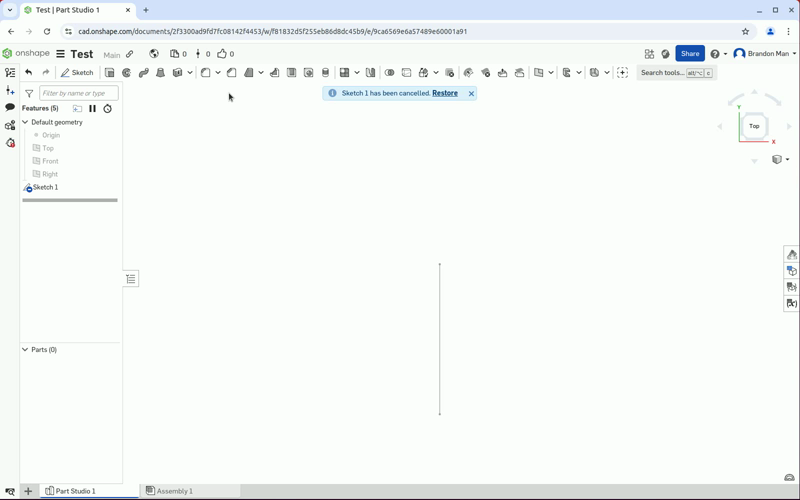
key(shift+h)
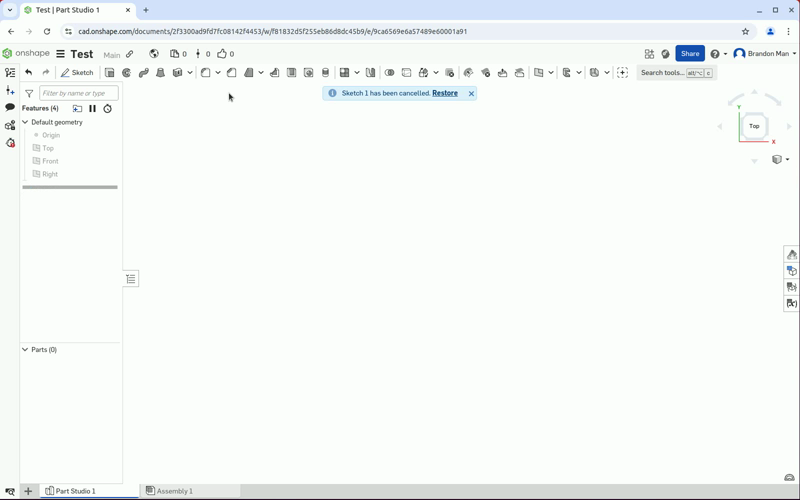
key(shift+s)
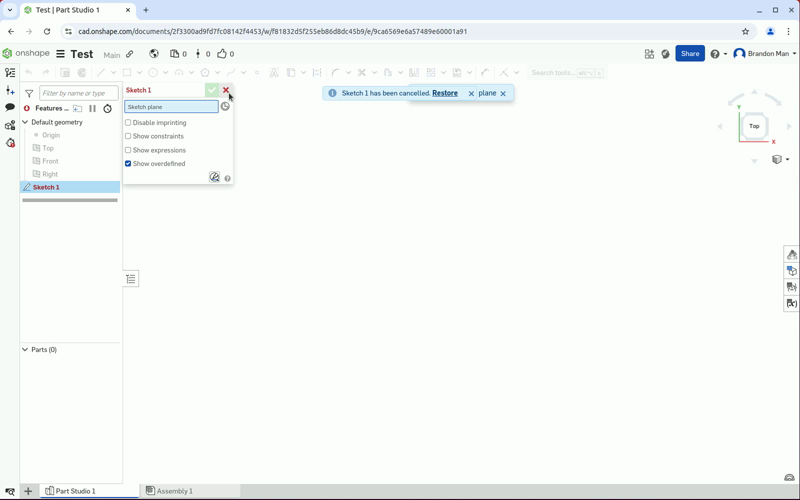
mouse_move(73, 150)
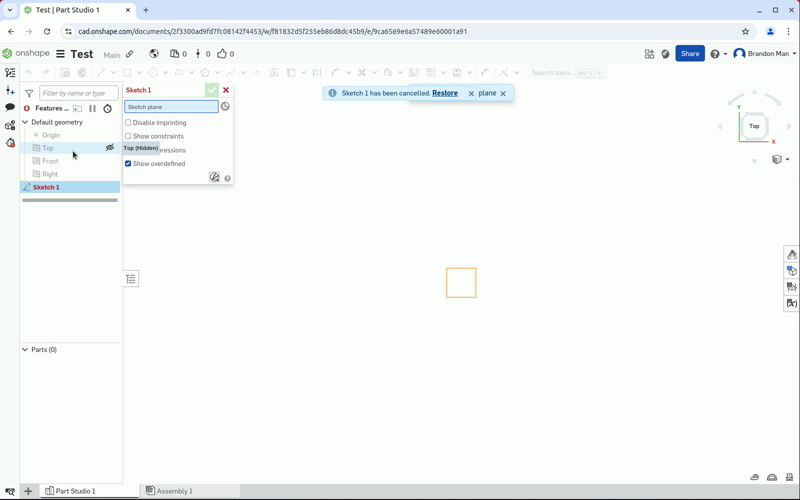
click(73, 150)
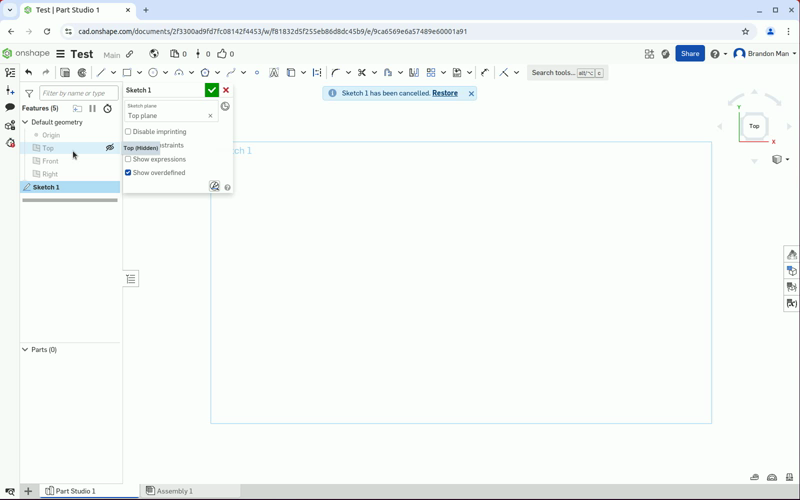
mouse_move(73, 352)
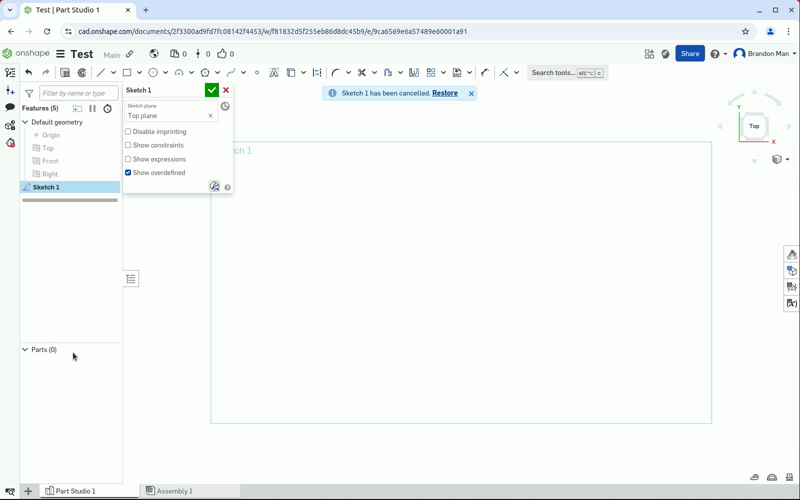
key(y)
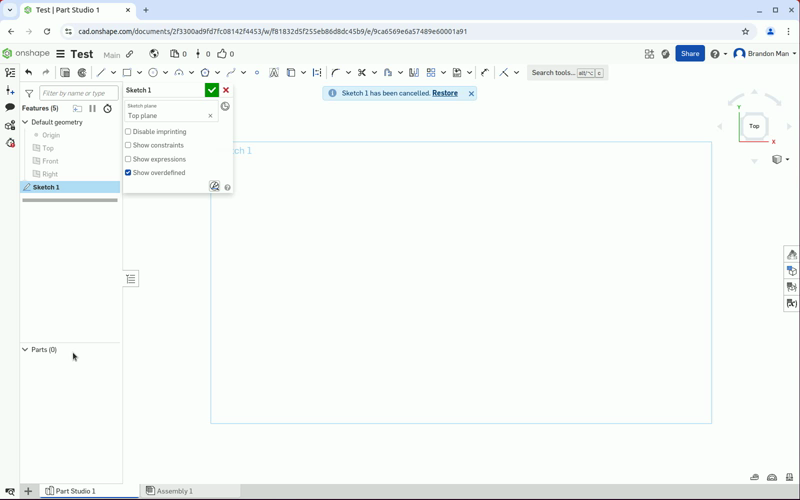
key(l)
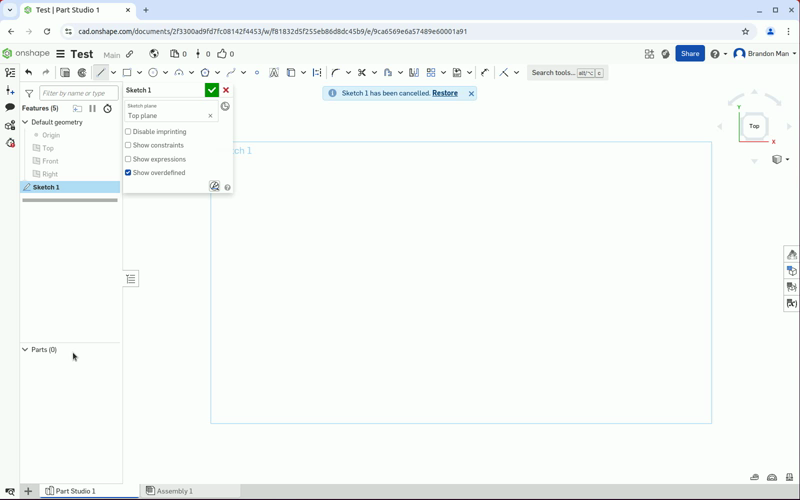
key_down(shift)
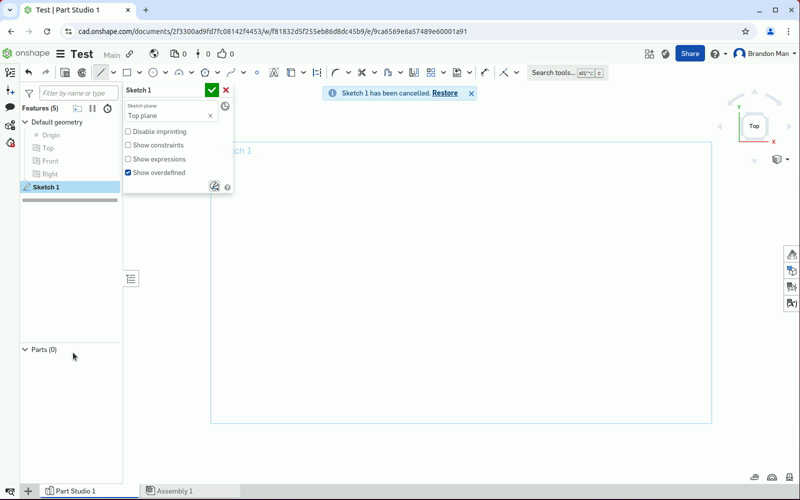
mouse_move(413, 329)
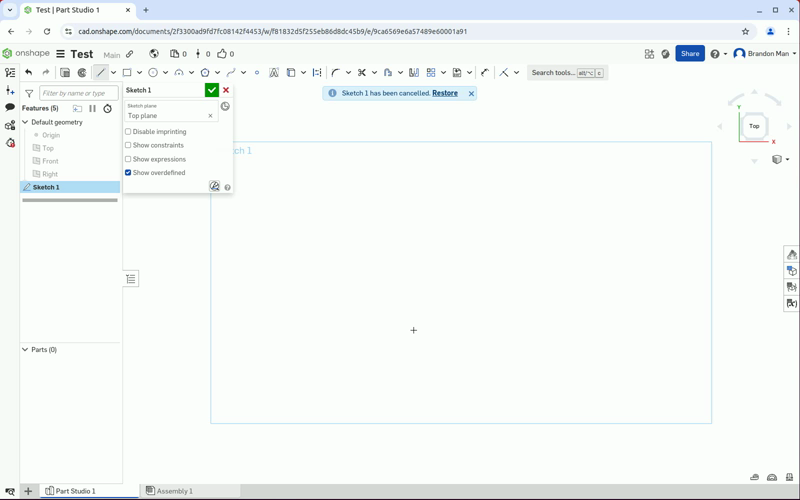
click(413, 329)
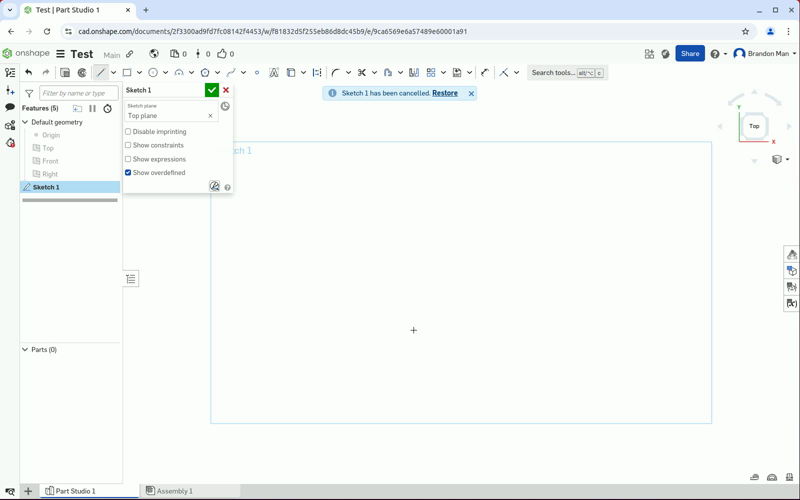
key_up(shift)
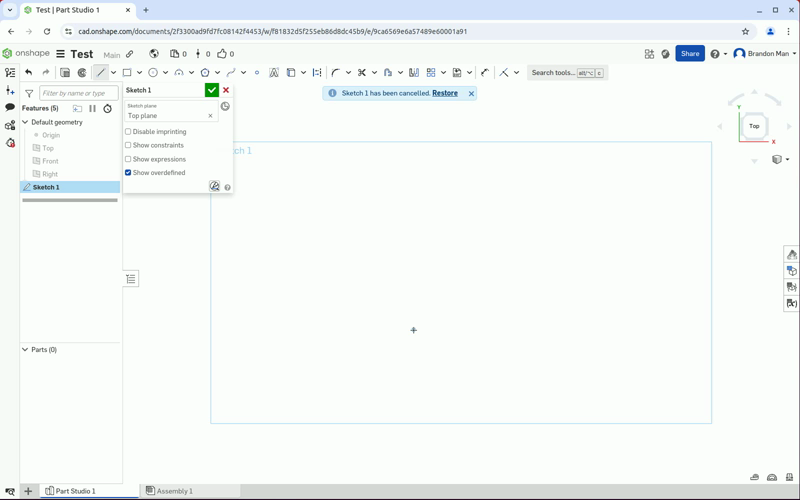
key_down(shift)
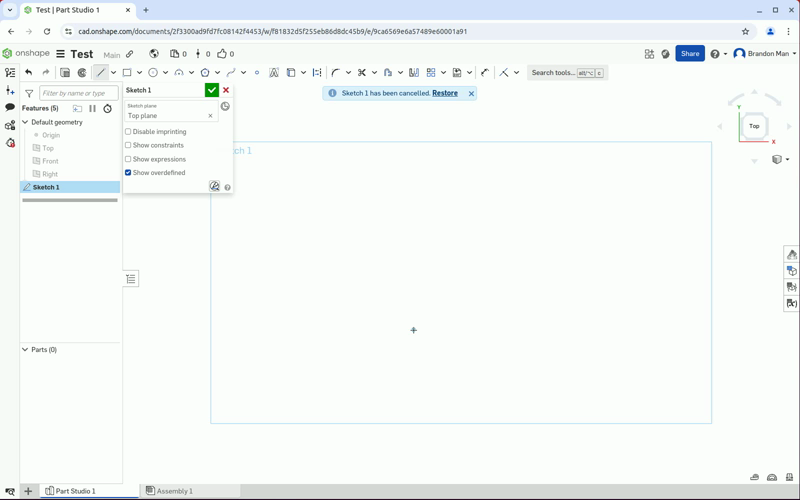
mouse_move(413, 234)
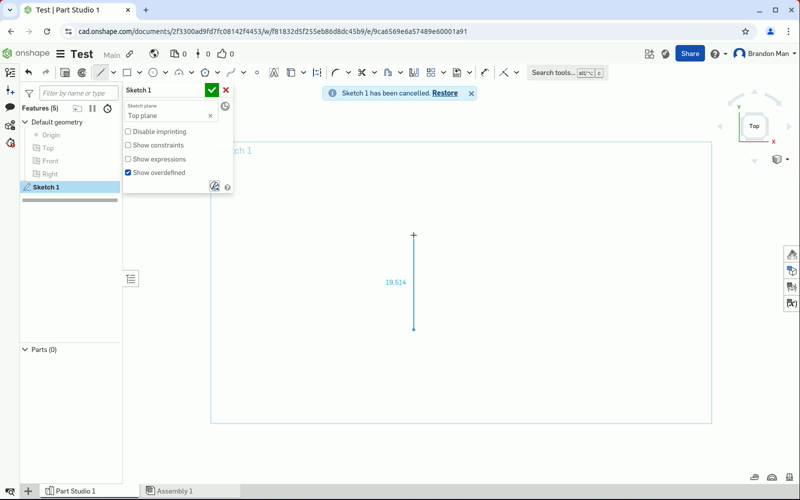
click(413, 234)
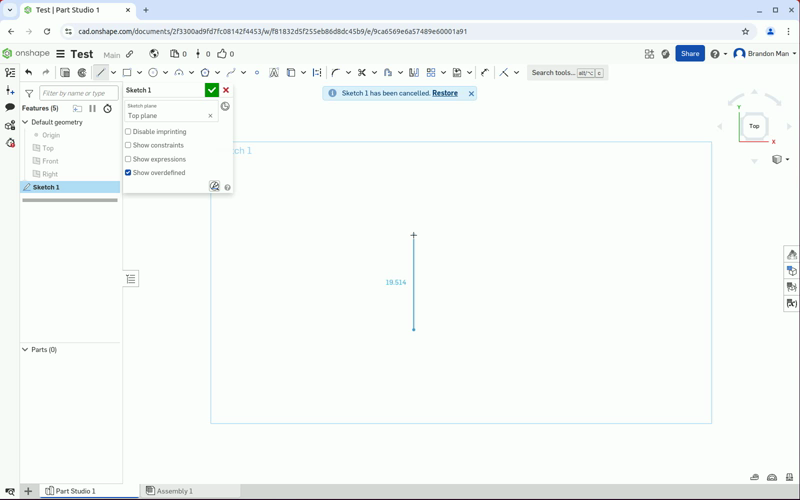
key_up(shift)
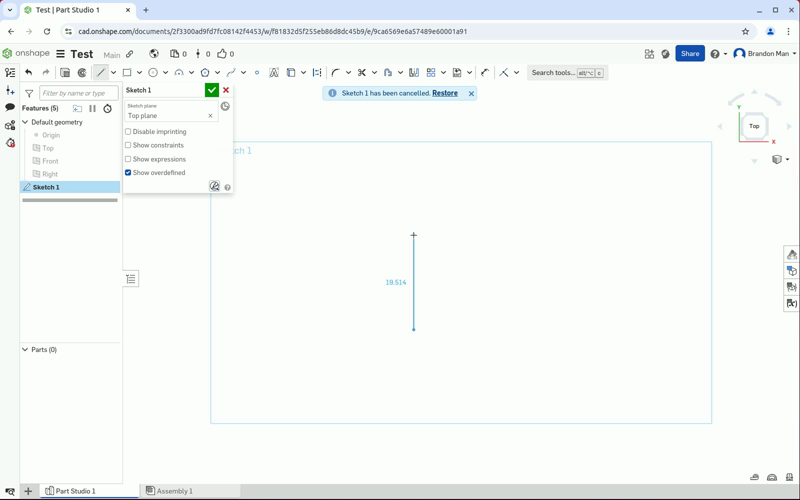
key(esc)
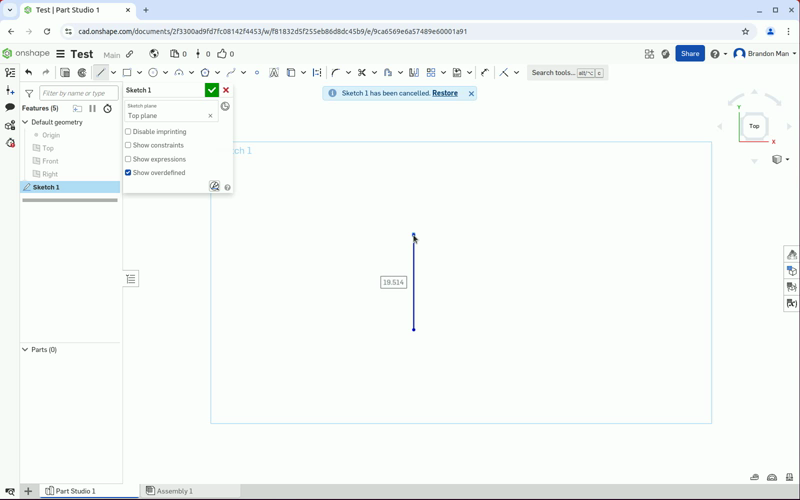
key(a)
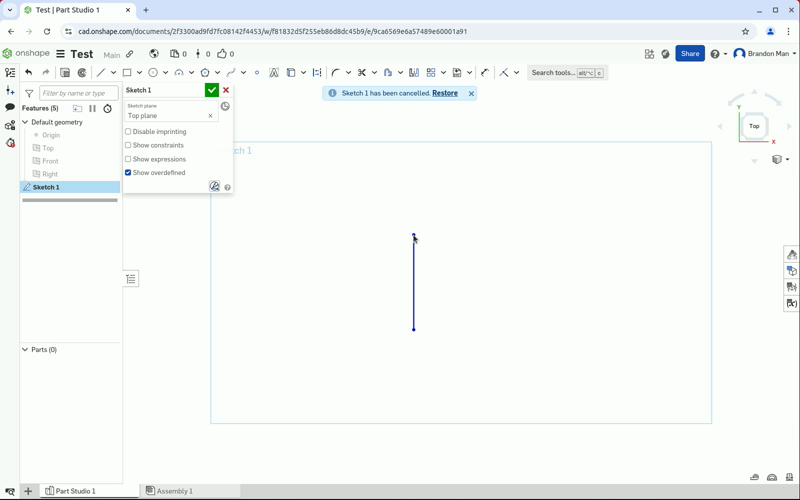
mouse_move(413, 234)
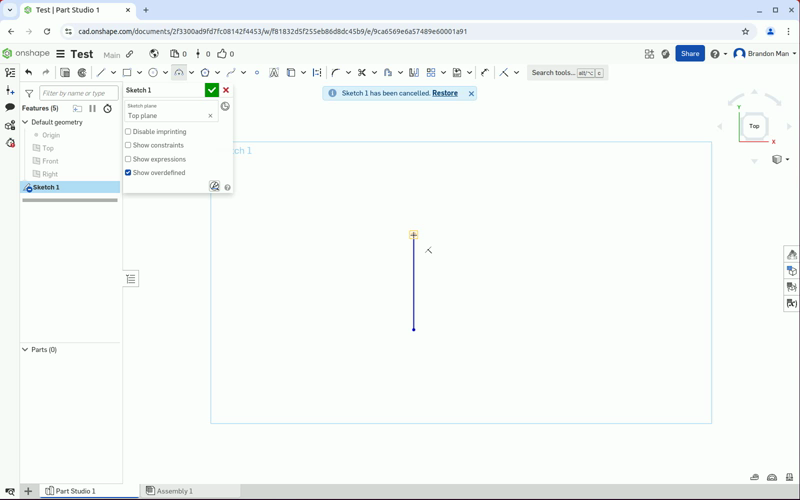
click(413, 234)
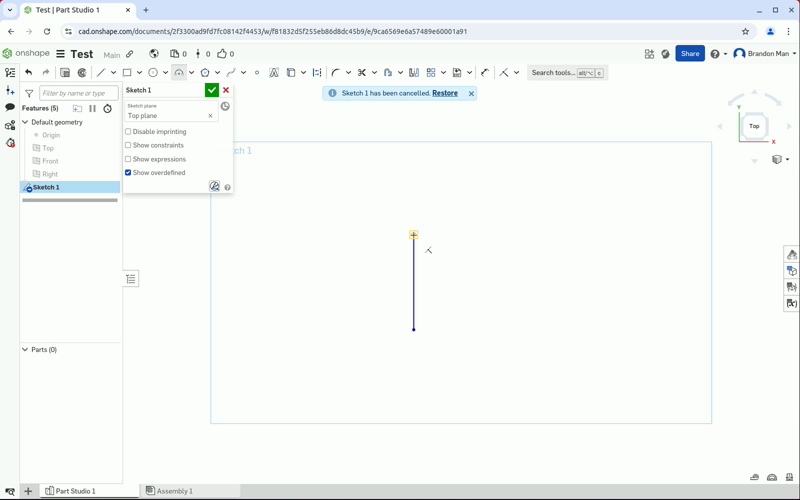
mouse_move(413, 329)
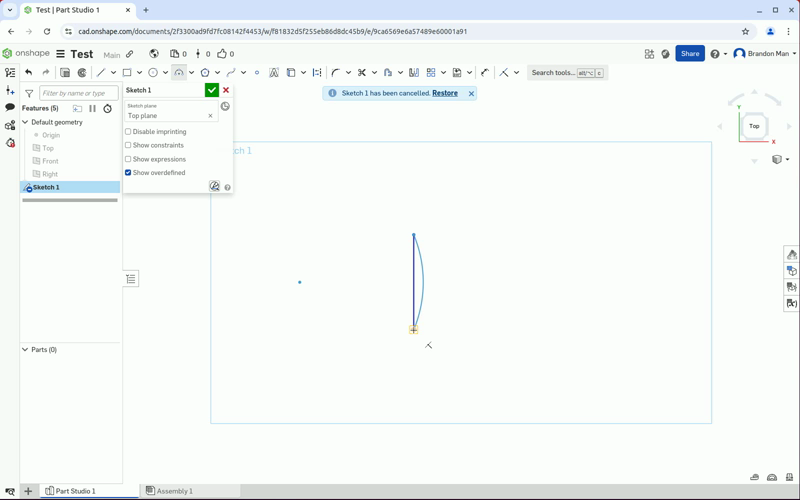
click(413, 329)
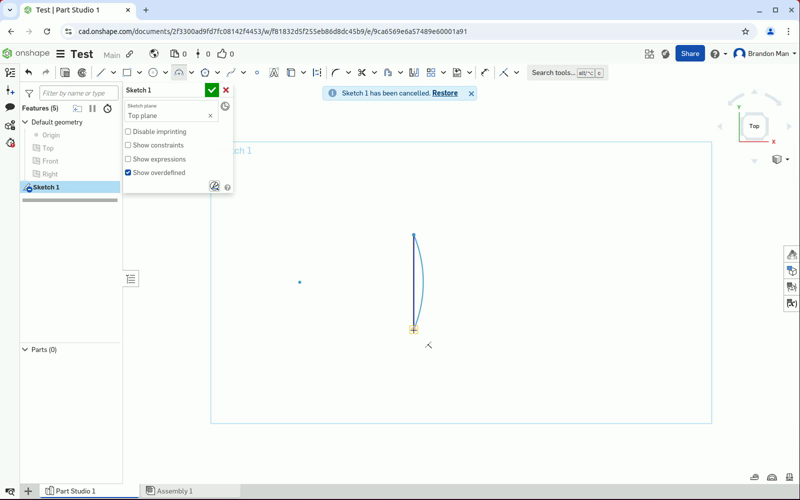
key_down(shift)
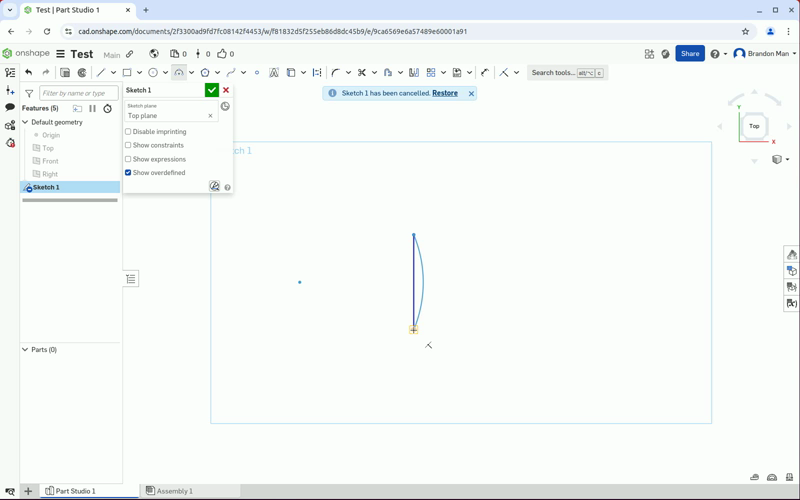
mouse_move(394, 282)
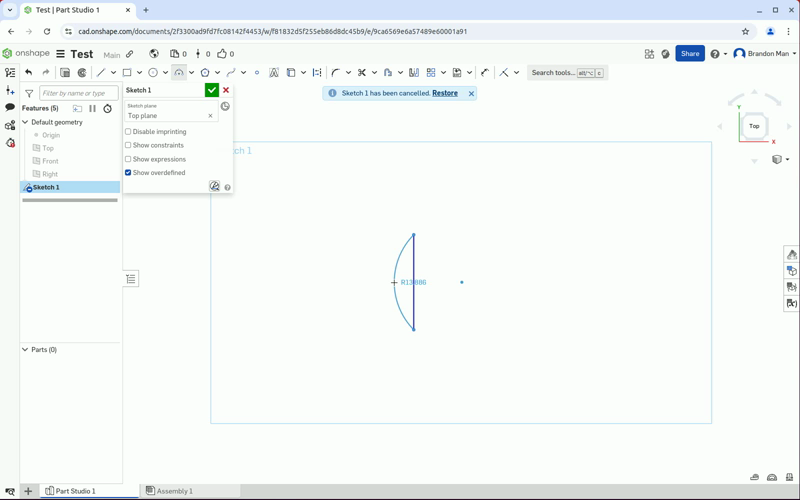
click(394, 282)
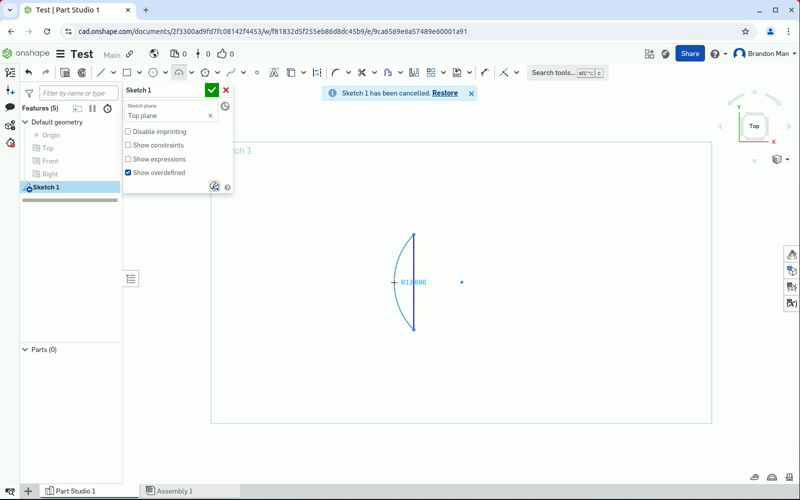
key_up(shift)
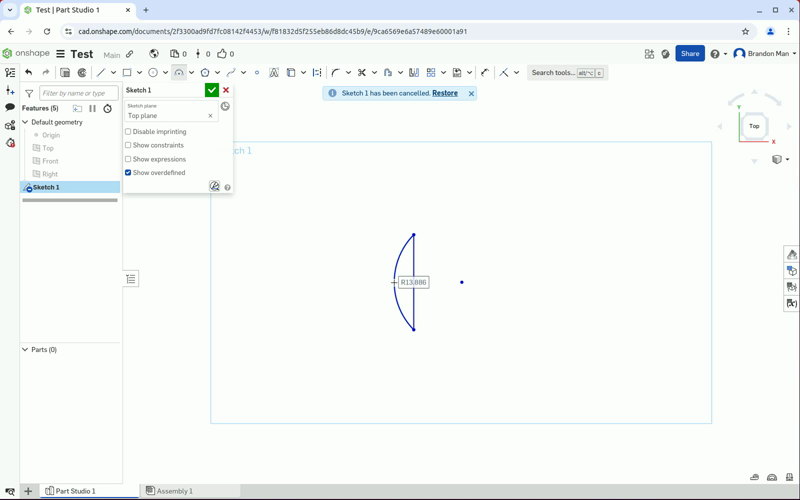
key(esc)
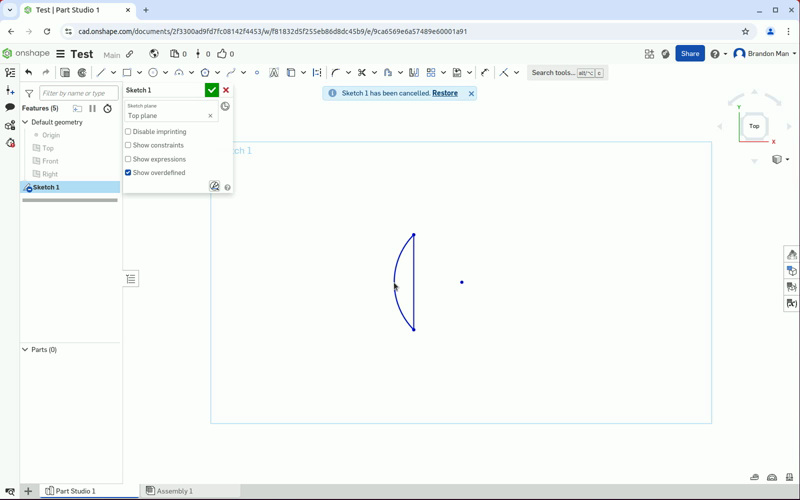
mouse_move(411, 250)
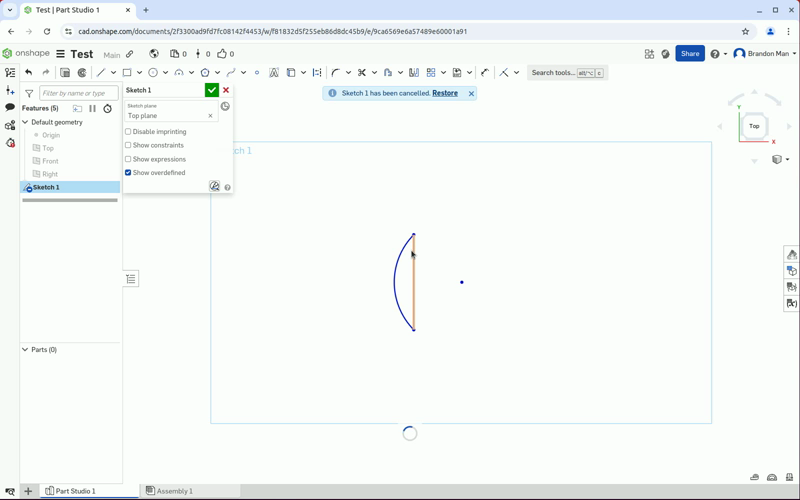
scroll(6)
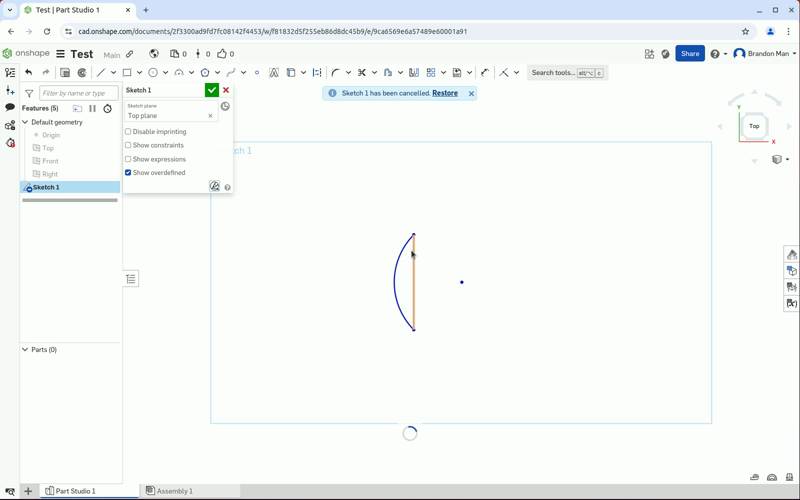
scroll(6)
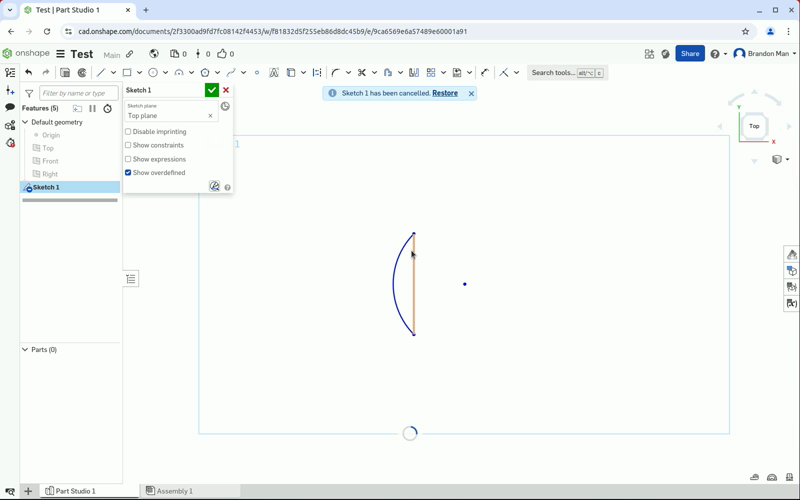
scroll(6)
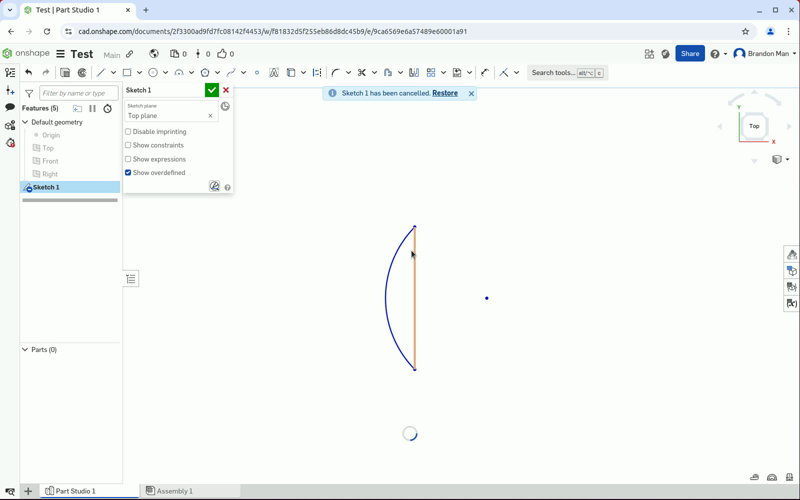
scroll(6)
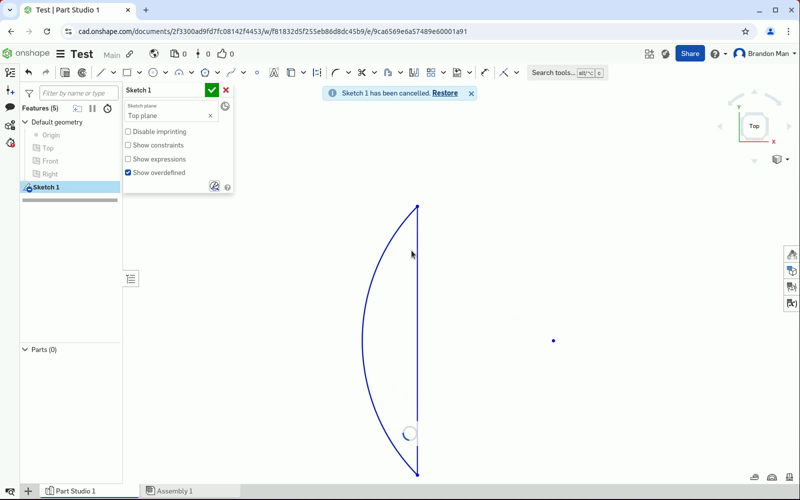
scroll(6)
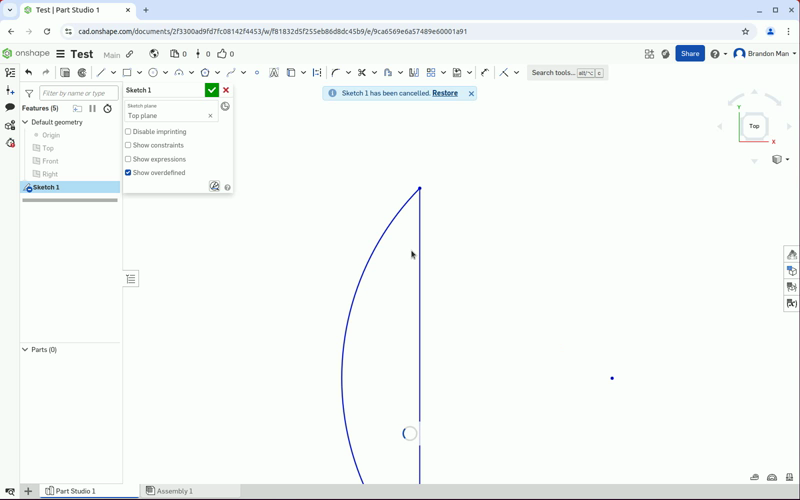
scroll(6)
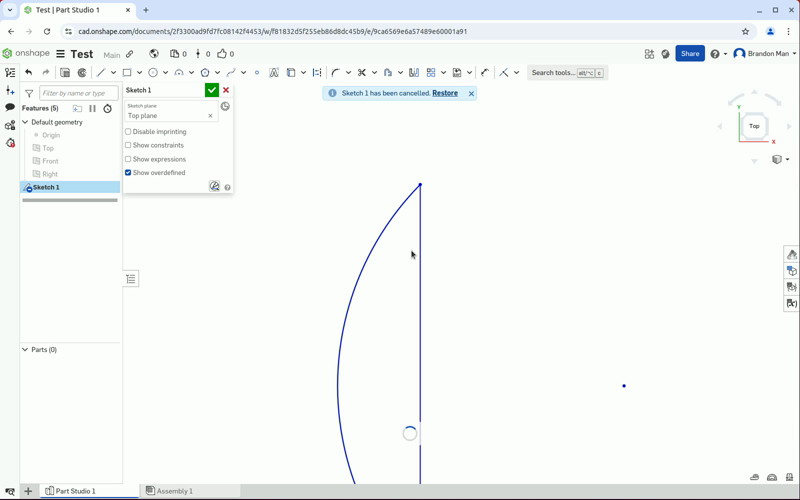
scroll(6)
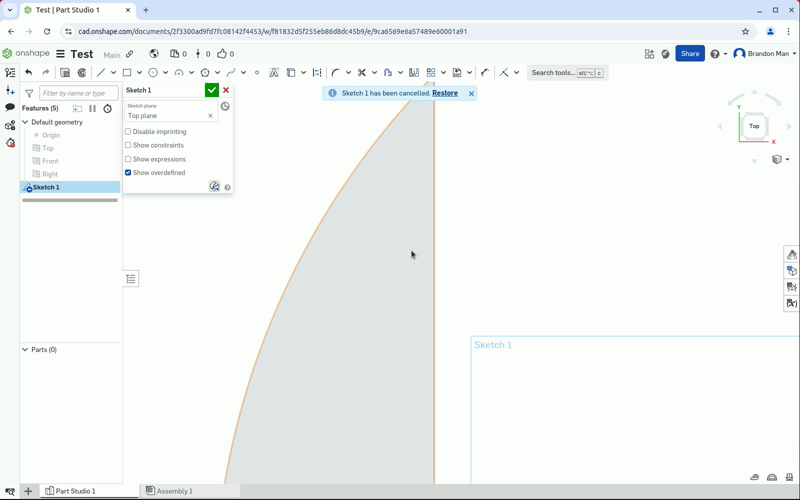
click(411, 250)
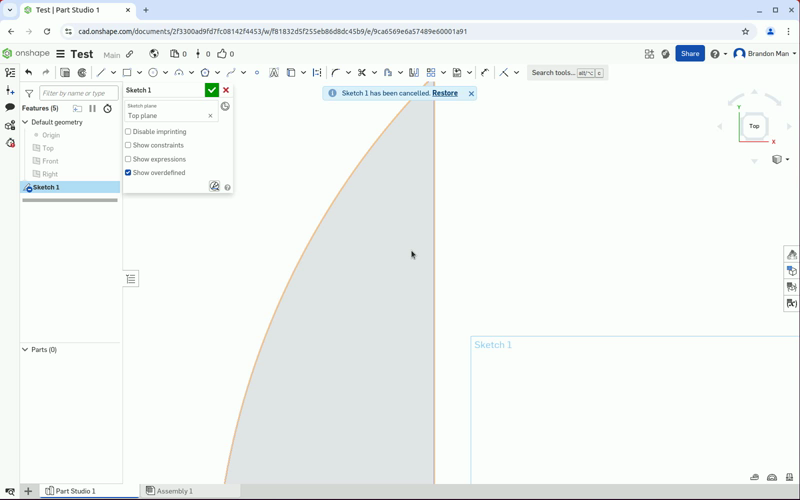
scroll(-6)
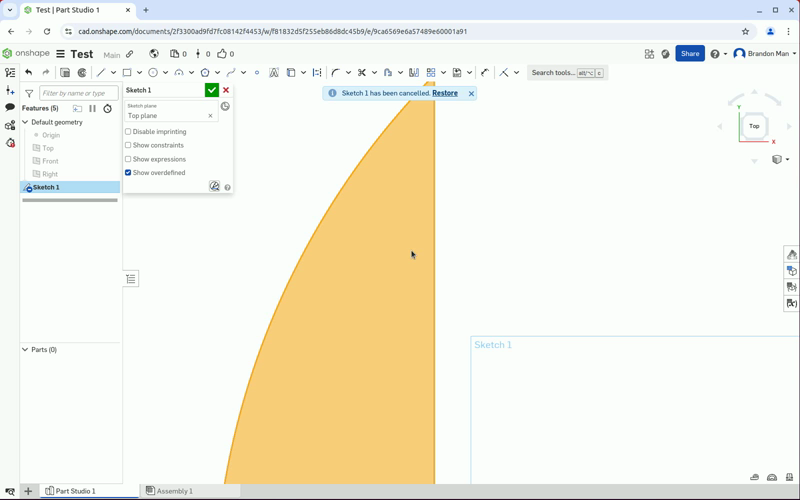
scroll(-6)
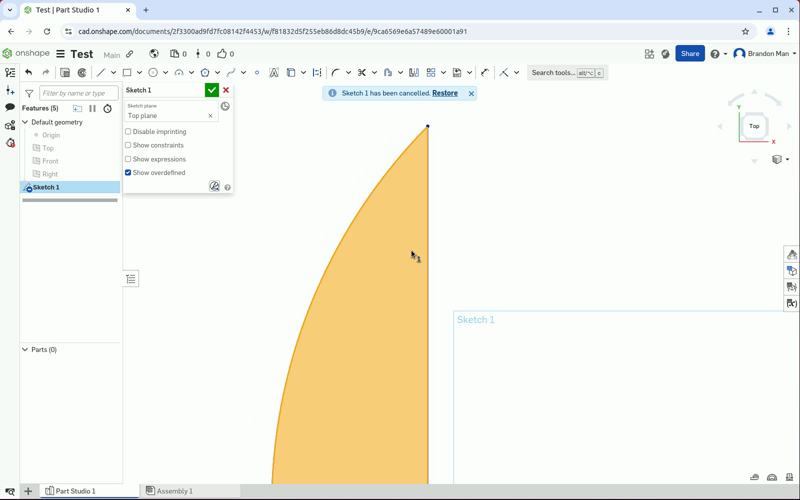
scroll(-6)
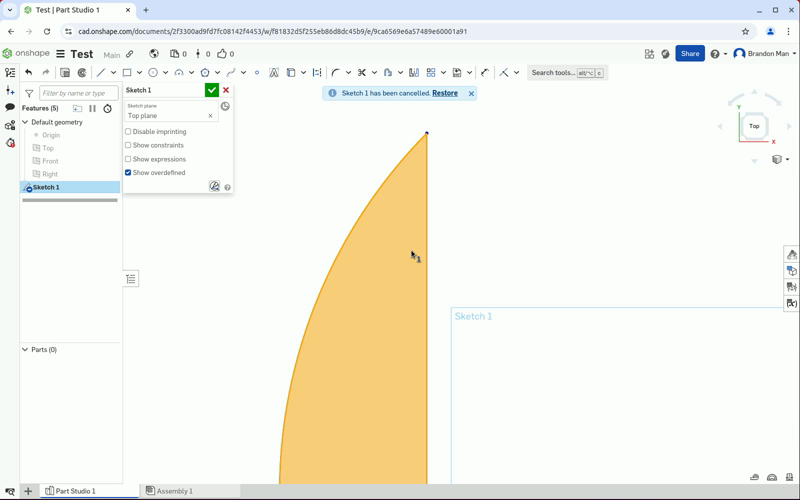
scroll(-6)
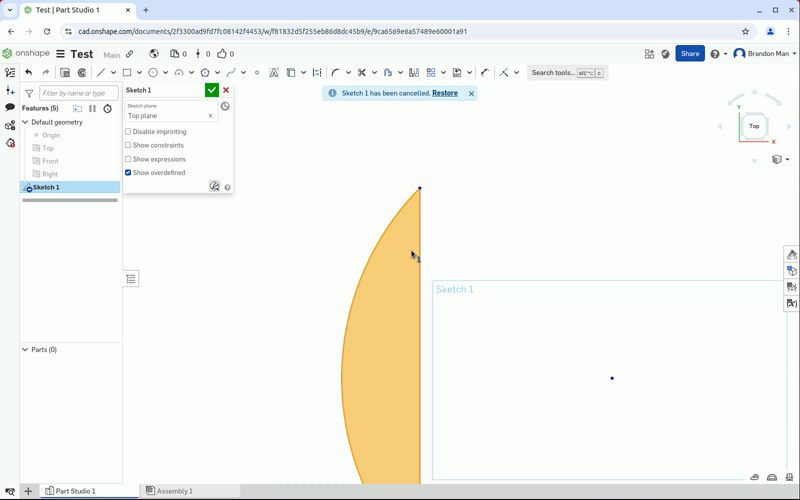
scroll(-6)
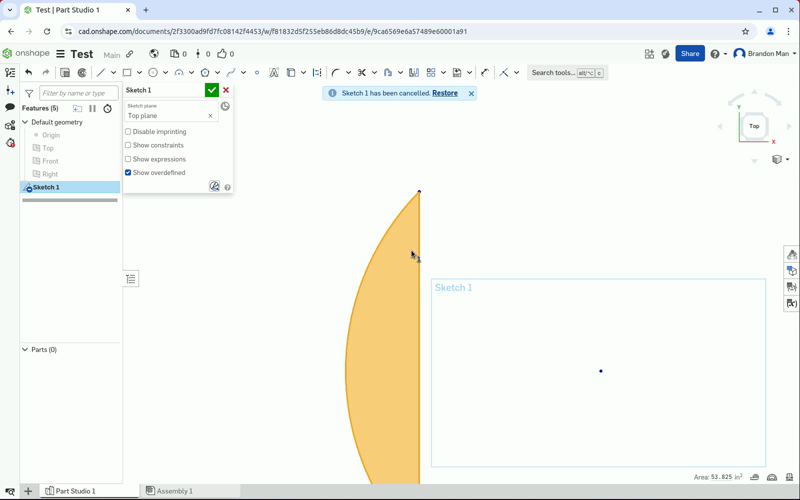
scroll(-6)
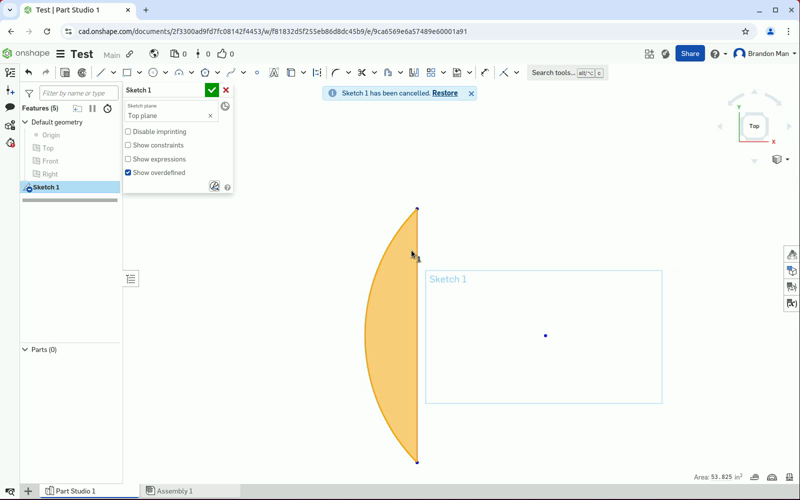
scroll(-6)
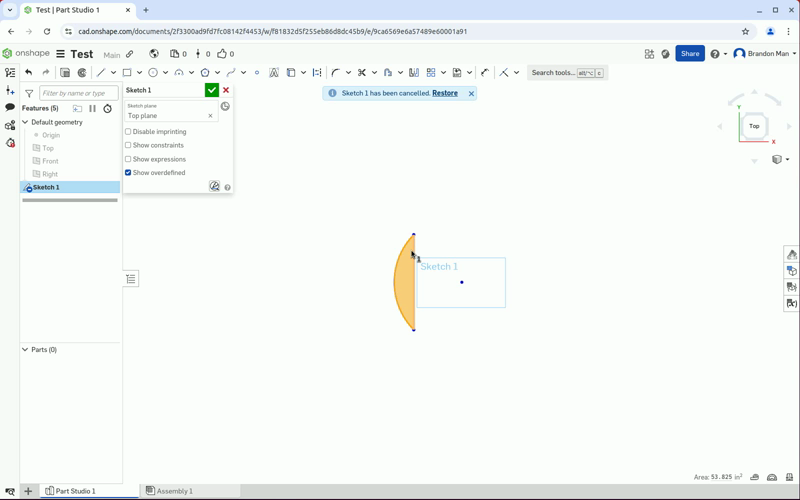
mouse_move(73, 352)
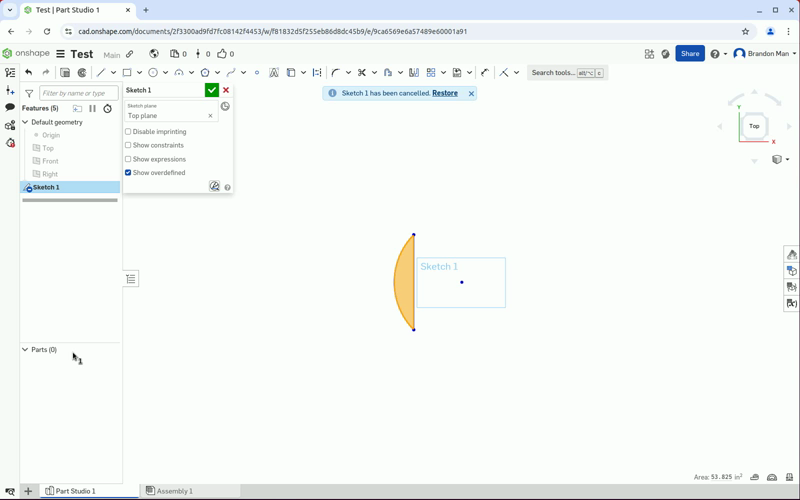
key(shift+y)
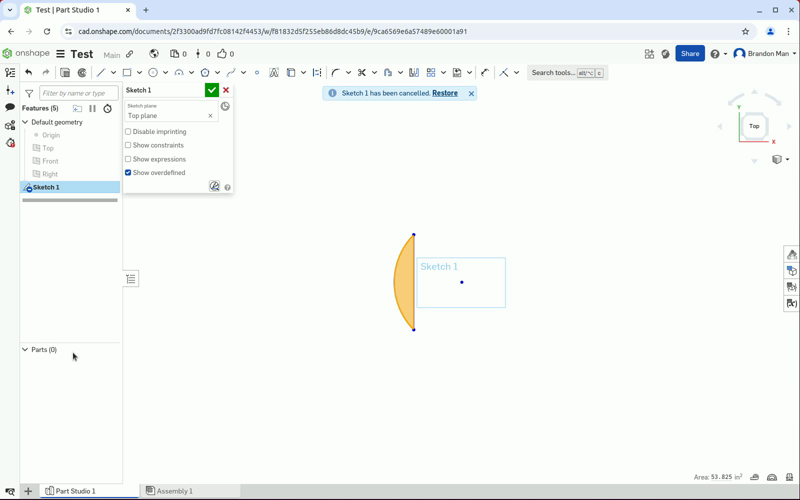
key(shift+e)
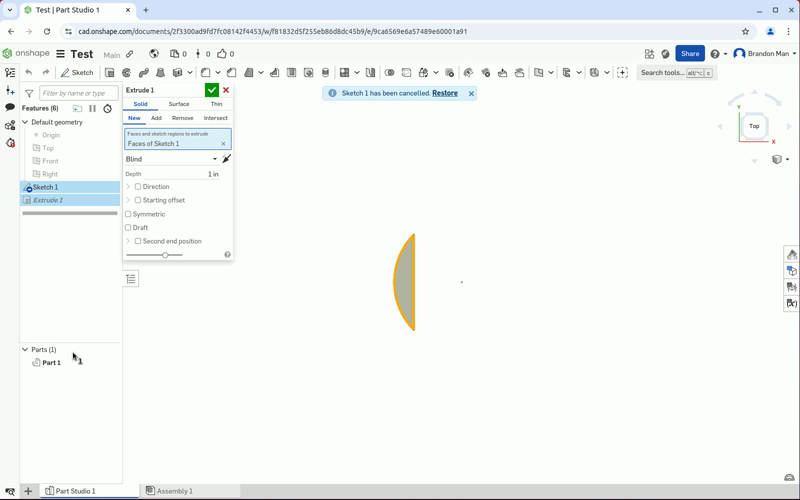
mouse_move(143, 106)
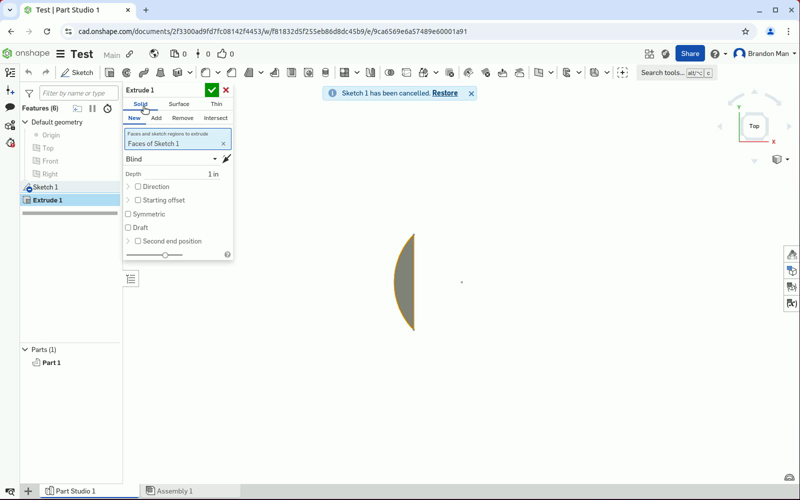
click(143, 106)
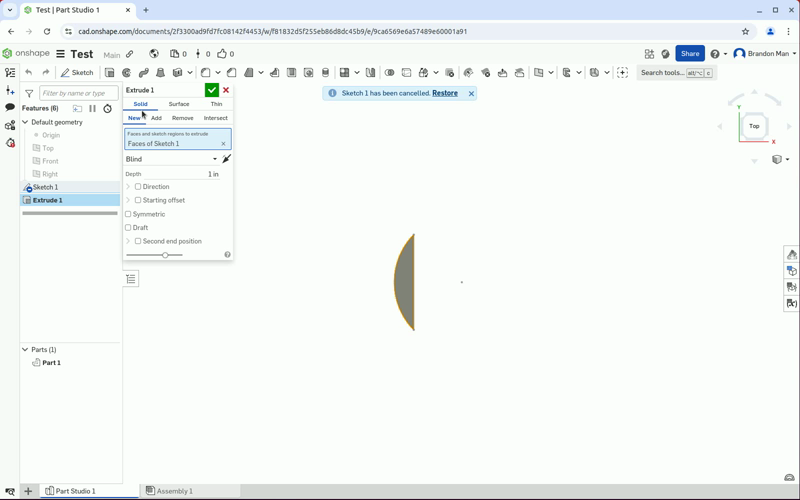
mouse_move(137, 120)
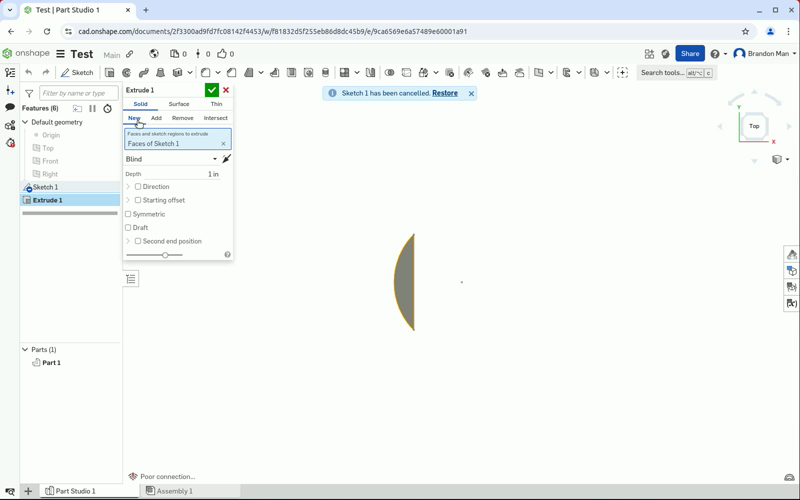
click(137, 120)
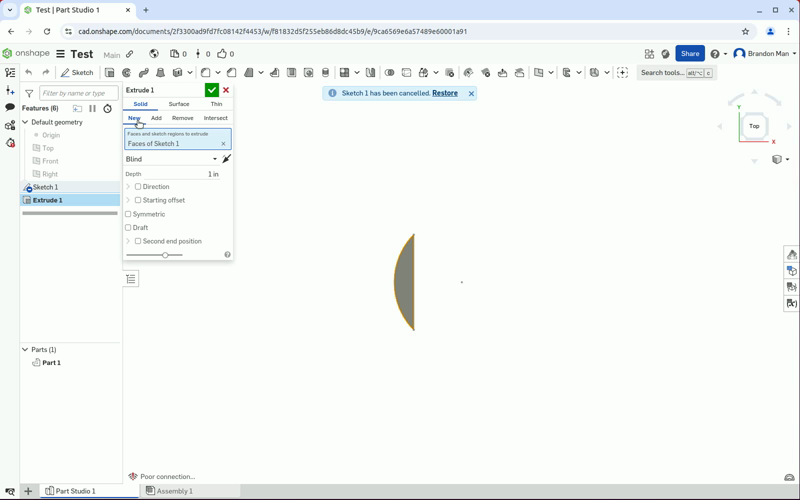
key(tab, 4)
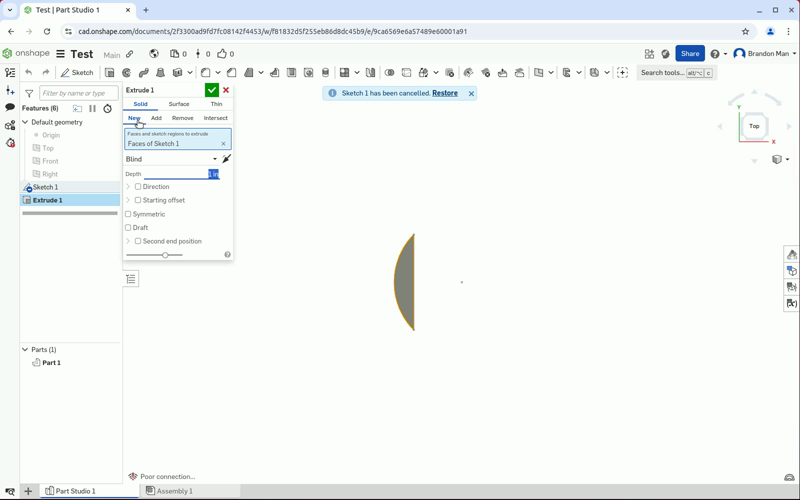
text(3.611)
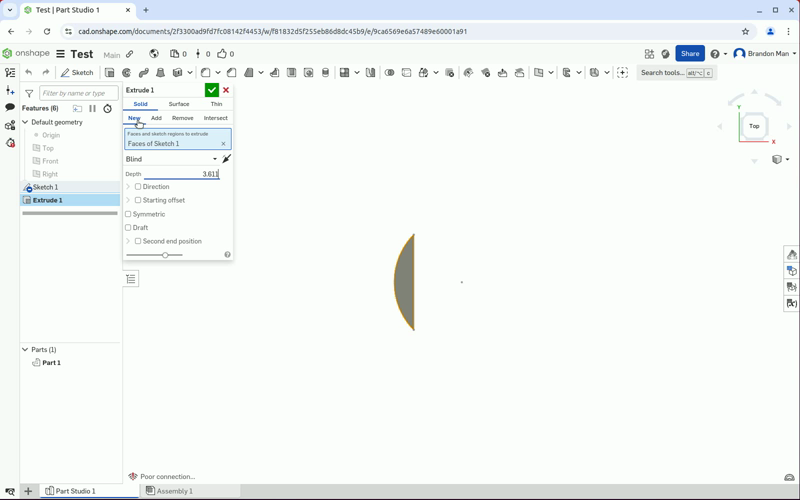
key(enter)
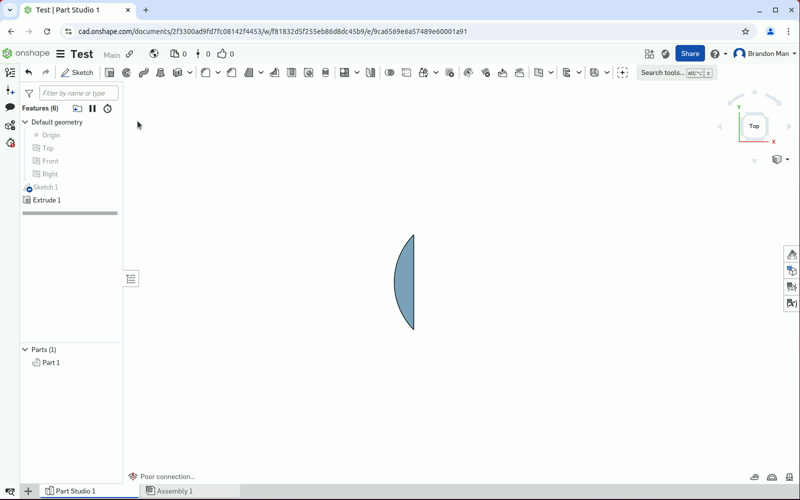
key(shift+h)
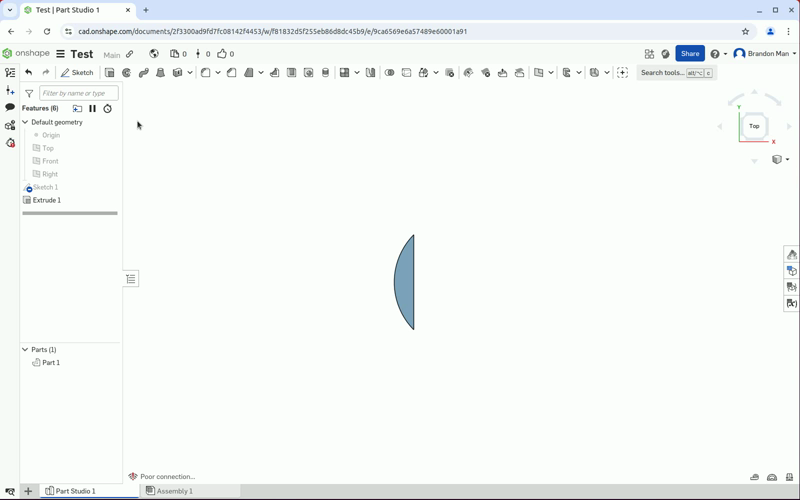
key(shift+h)
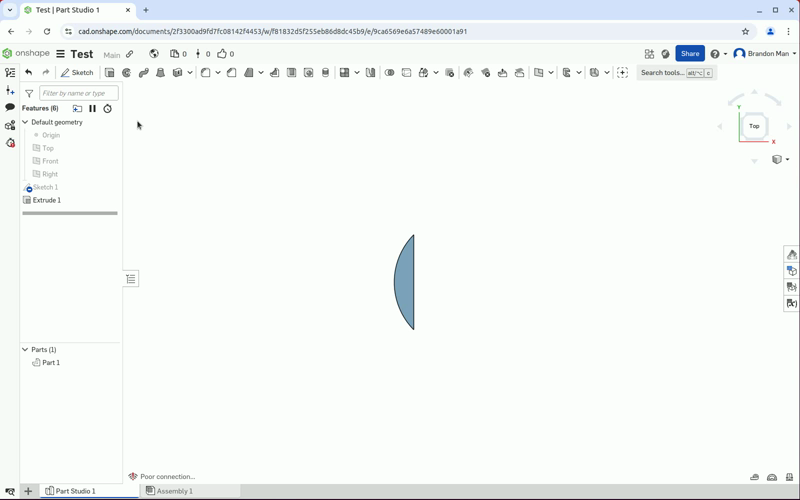
mouse_move(73, 189)
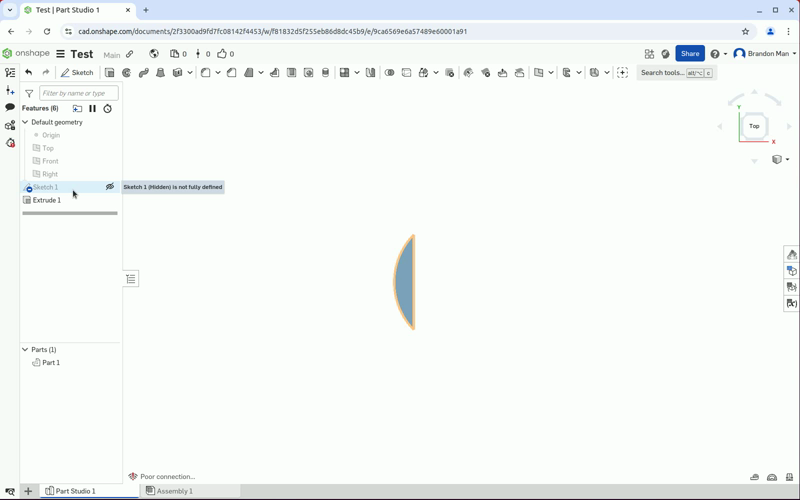
click(73, 189)
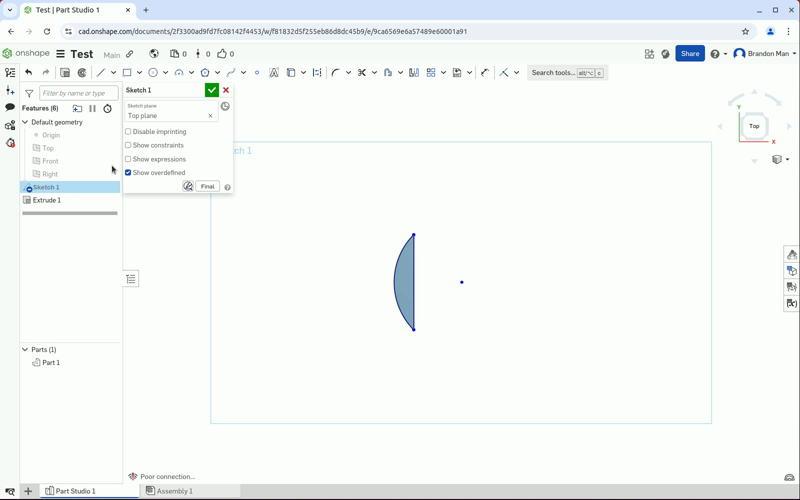
mouse_move(229, 92)
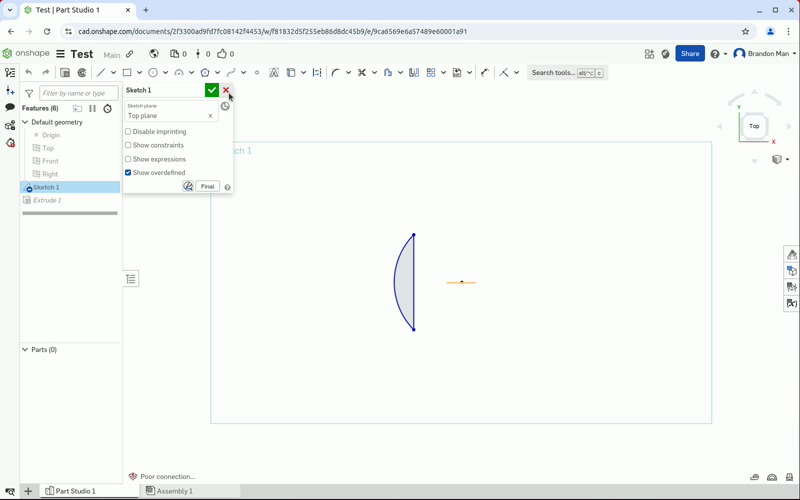
click(229, 92)
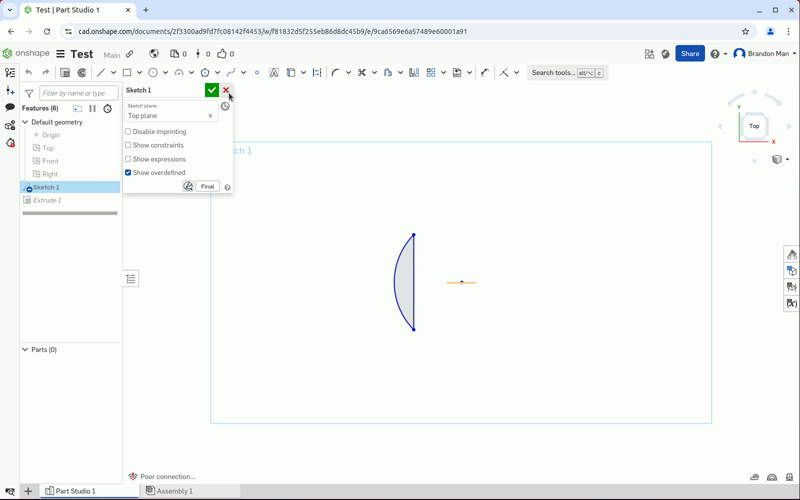
key(shift+s)
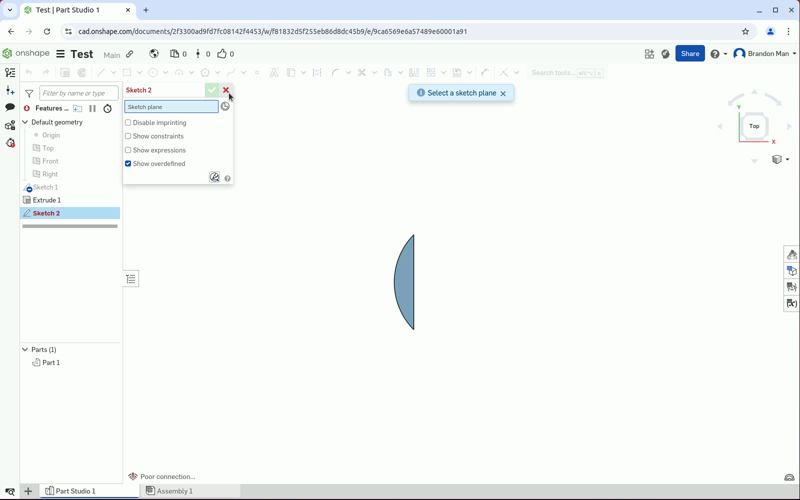
mouse_move(73, 150)
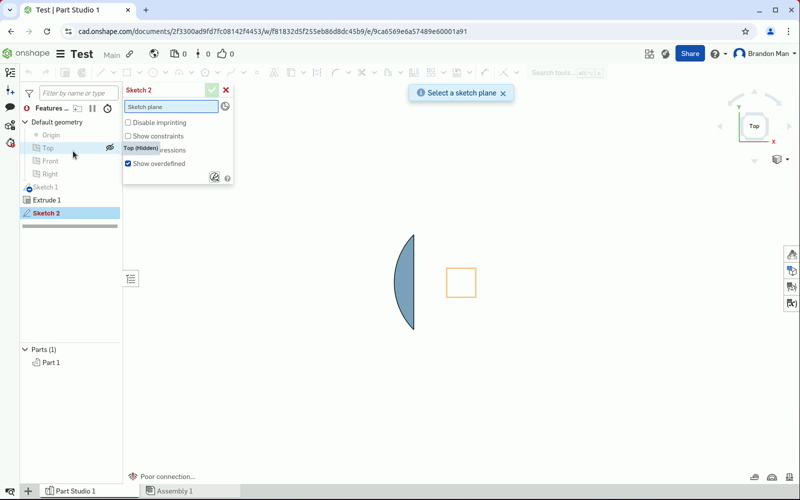
click(73, 150)
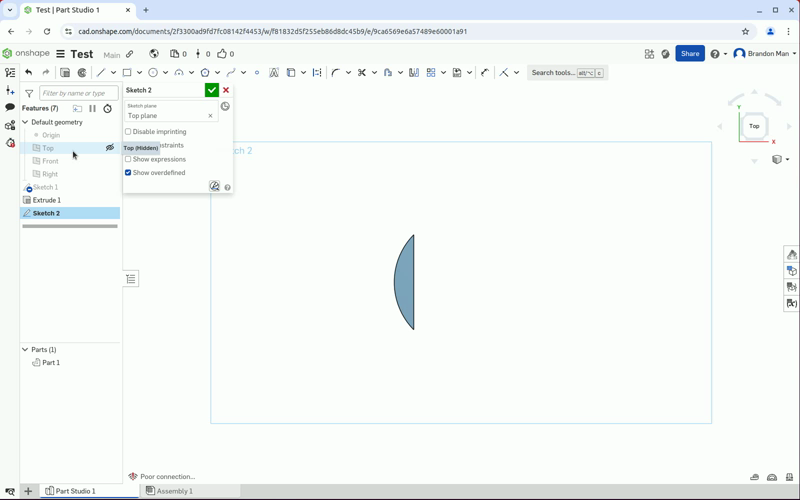
mouse_move(73, 352)
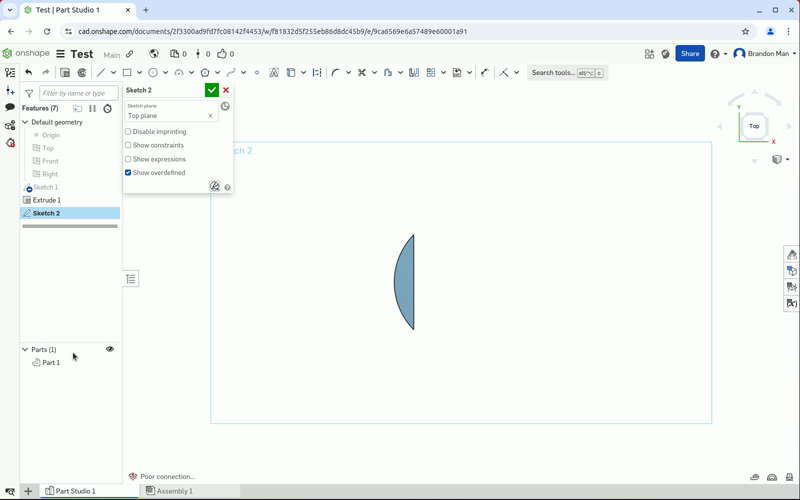
key(y)
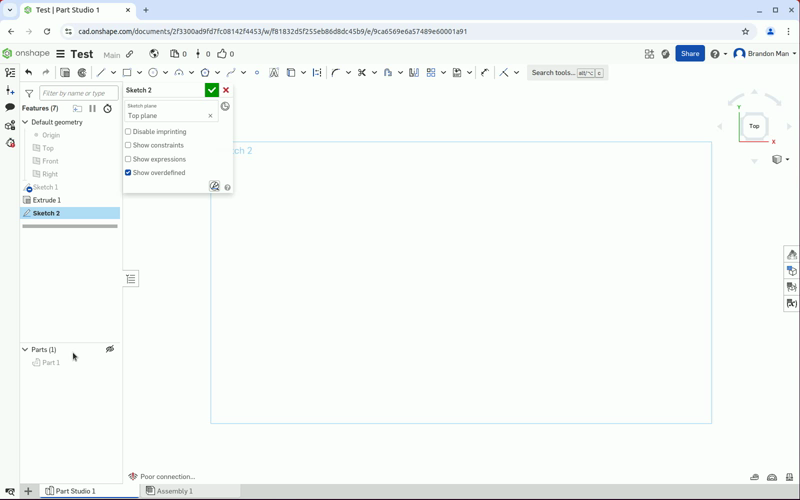
key(l)
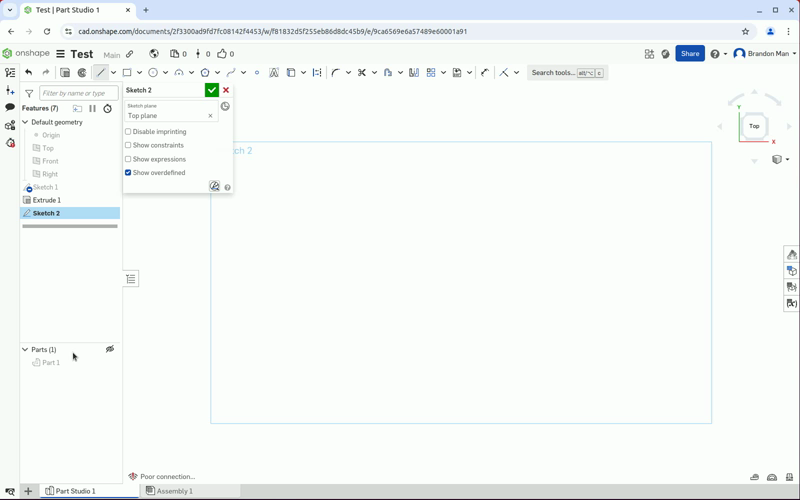
key_down(shift)
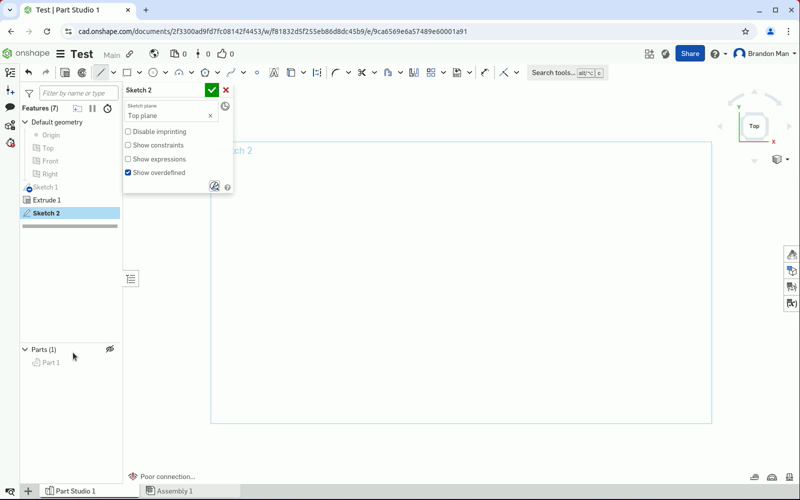
mouse_move(413, 329)
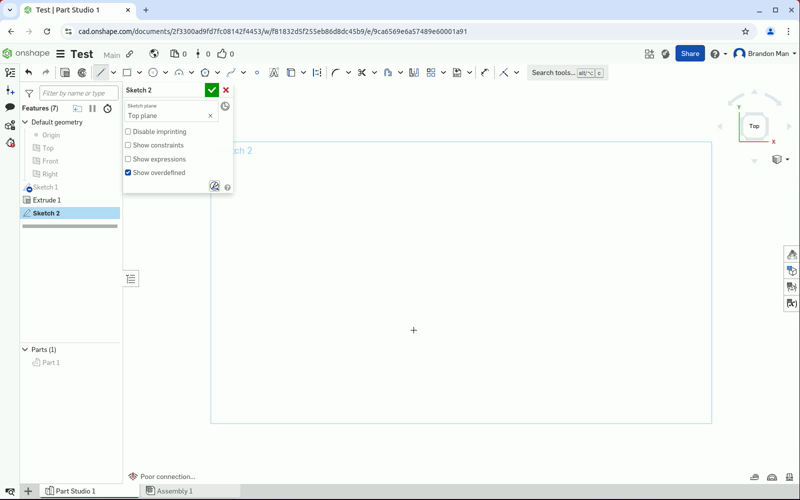
click(413, 329)
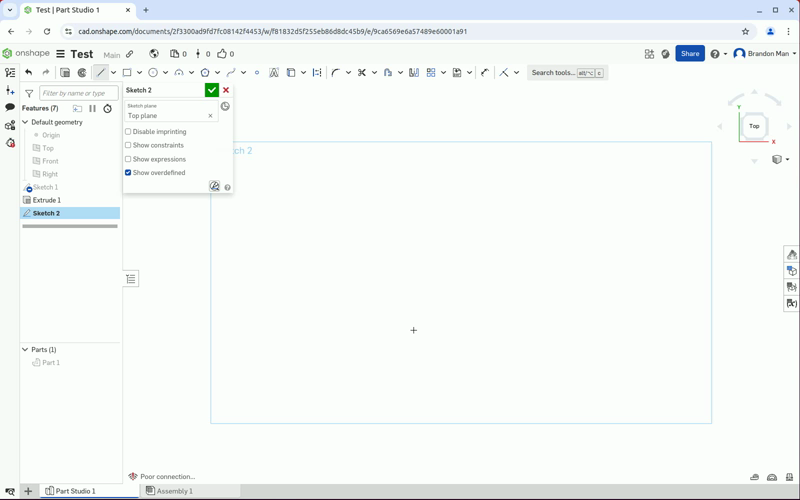
key_up(shift)
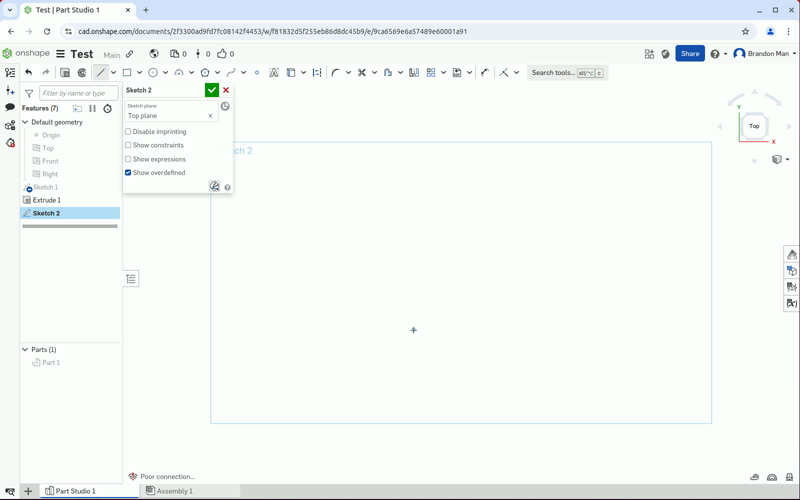
key_down(shift)
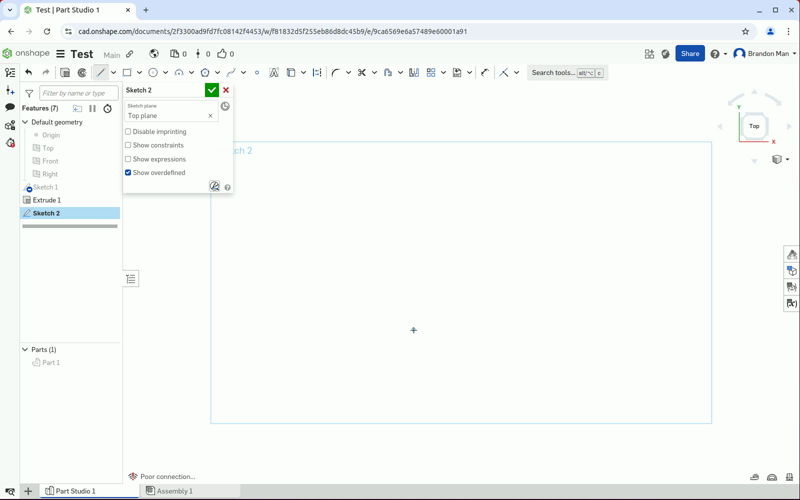
mouse_move(509, 329)
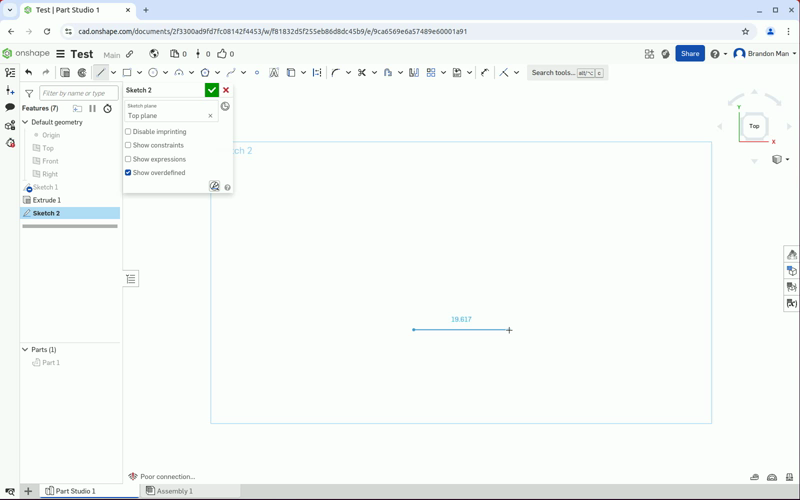
click(509, 329)
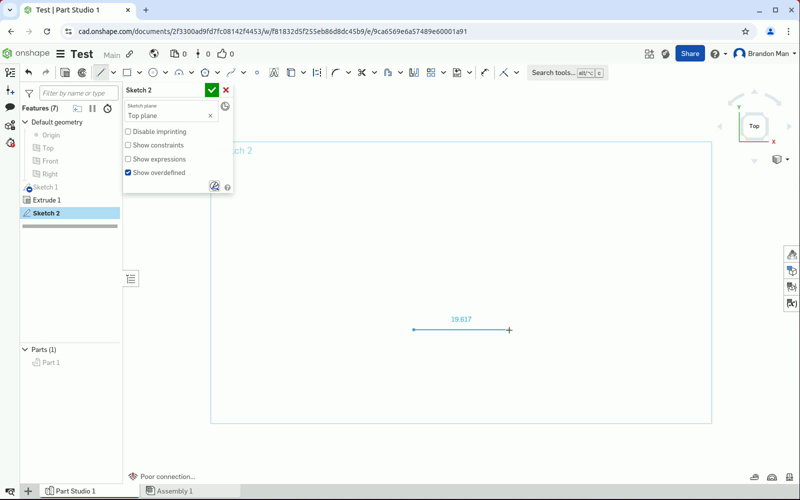
key_up(shift)
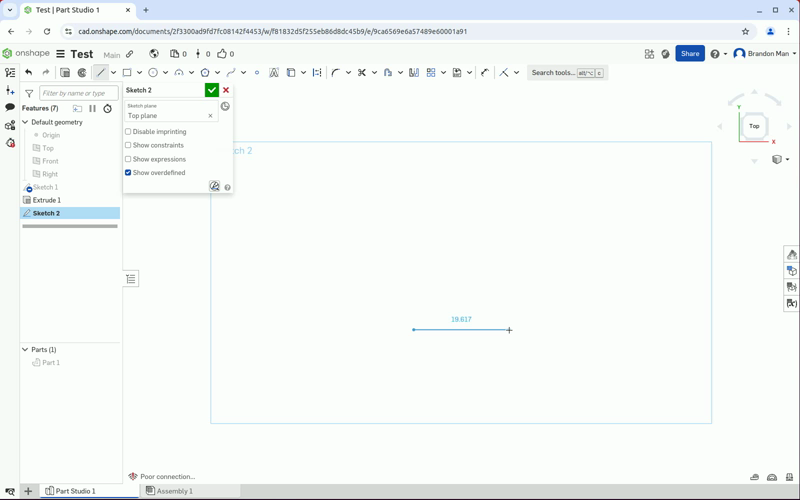
key_down(shift)
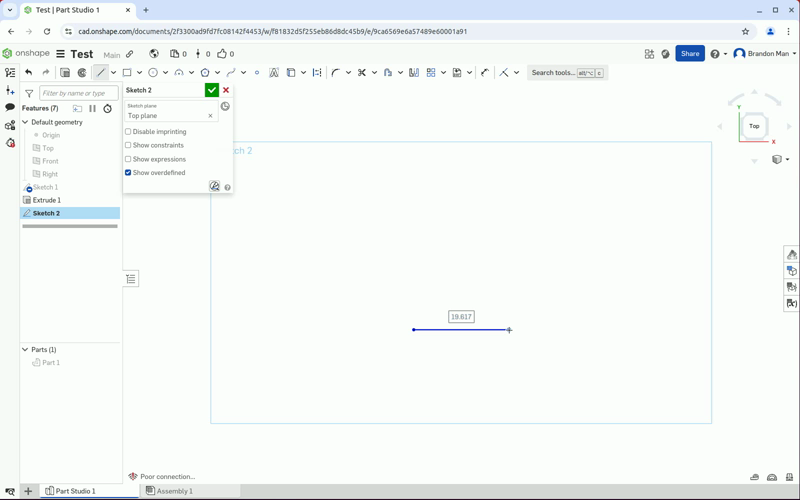
mouse_move(509, 234)
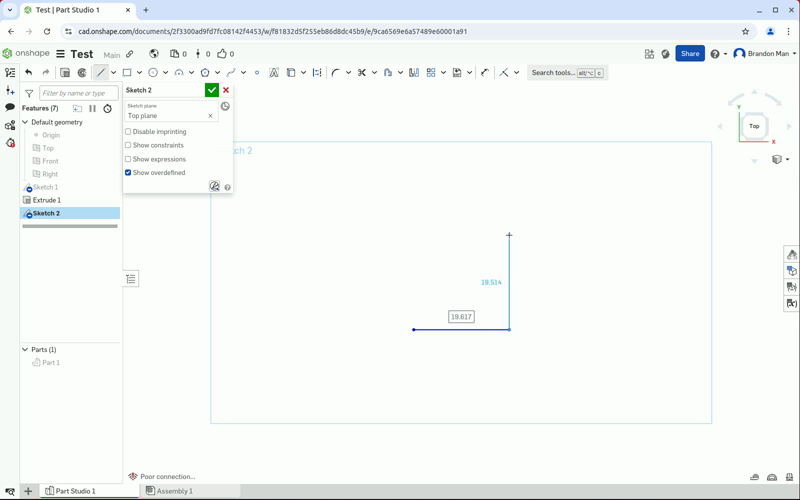
click(509, 234)
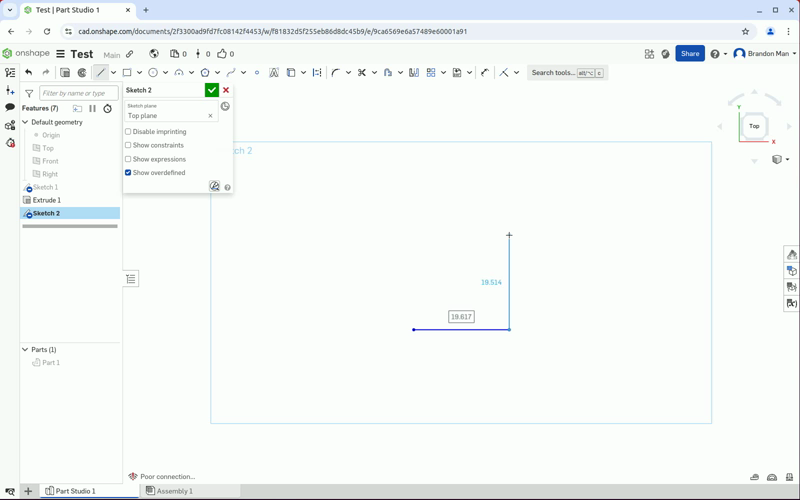
key_up(shift)
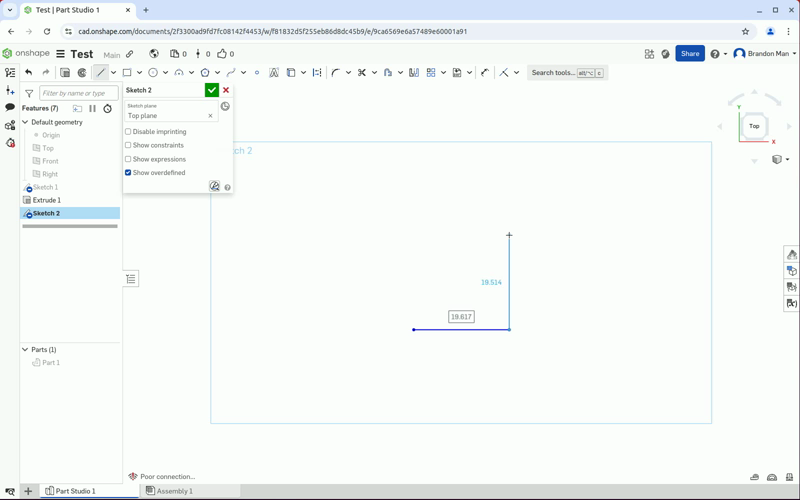
key_down(shift)
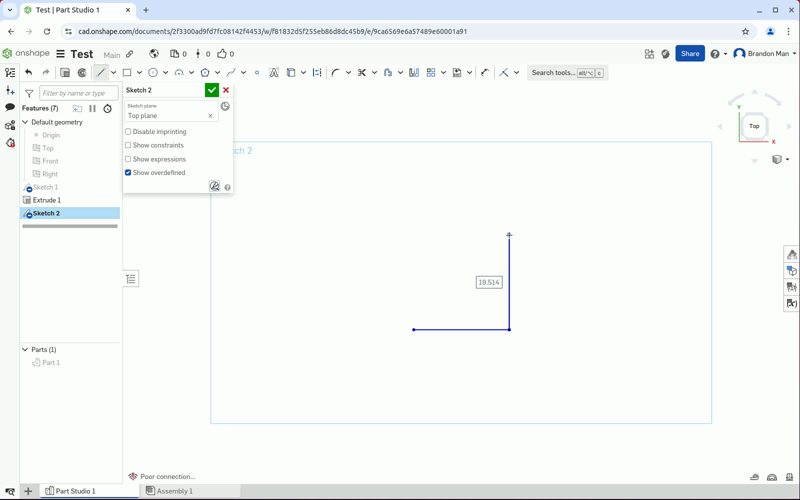
mouse_move(413, 234)
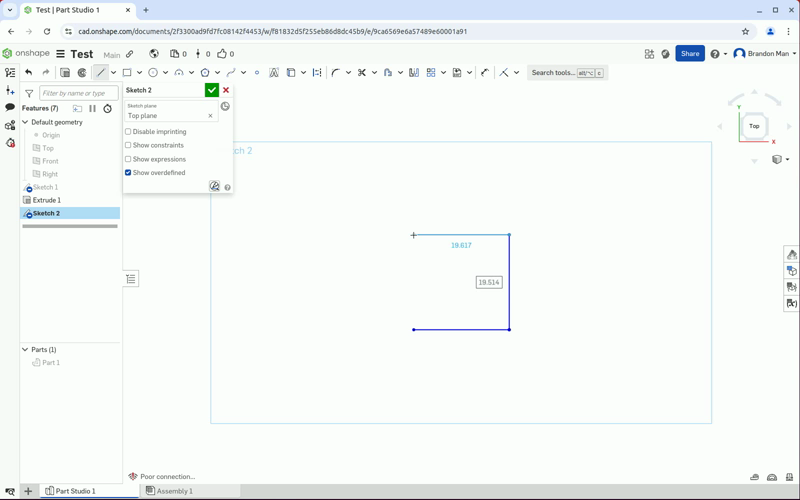
click(413, 234)
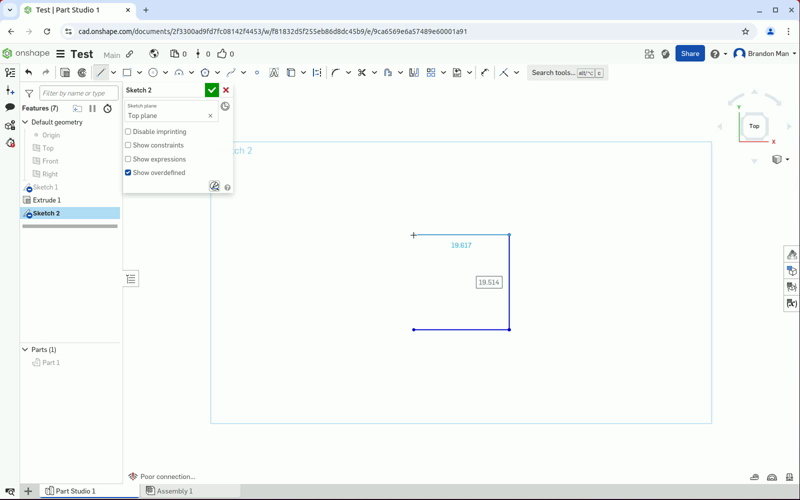
key_up(shift)
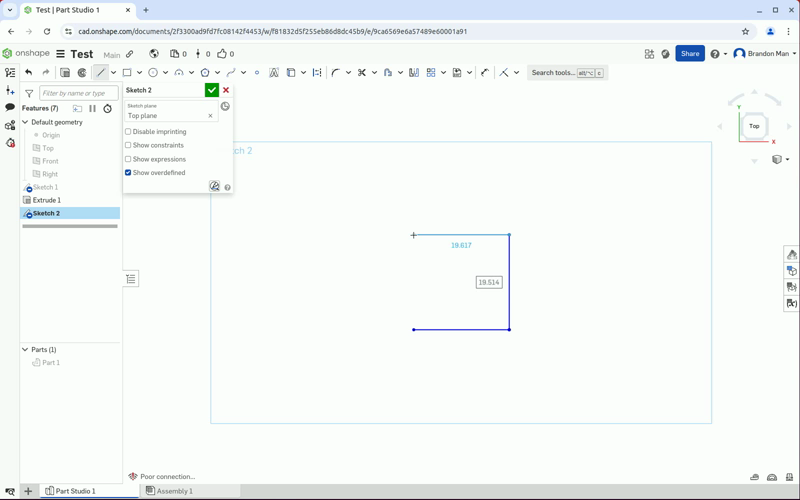
key_down(shift)
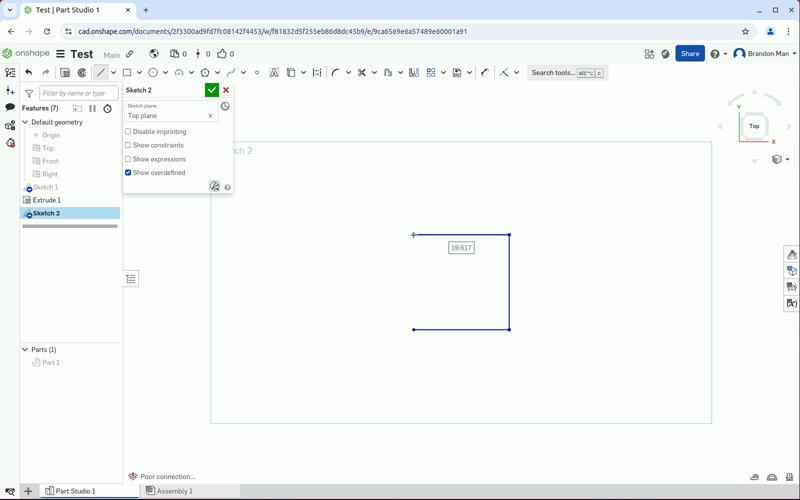
mouse_move(413, 329)
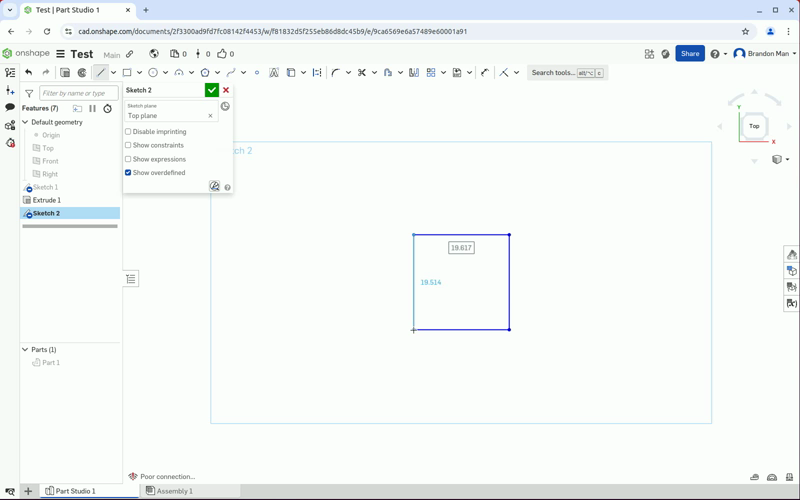
key_up(shift)
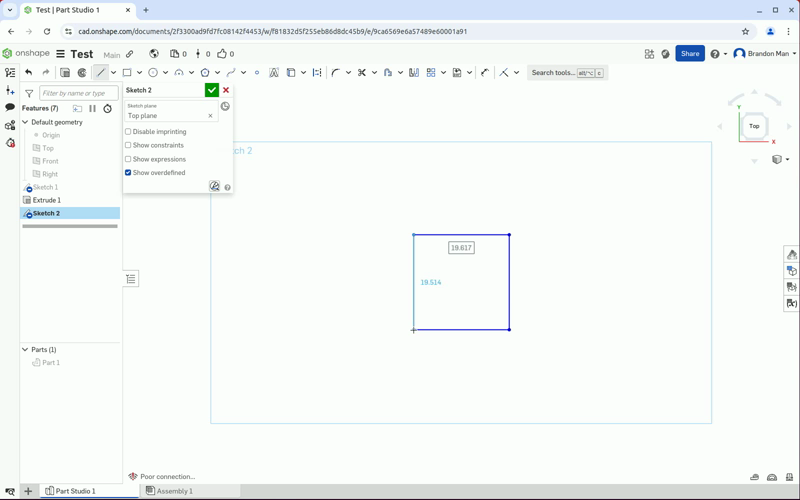
click(413, 329)
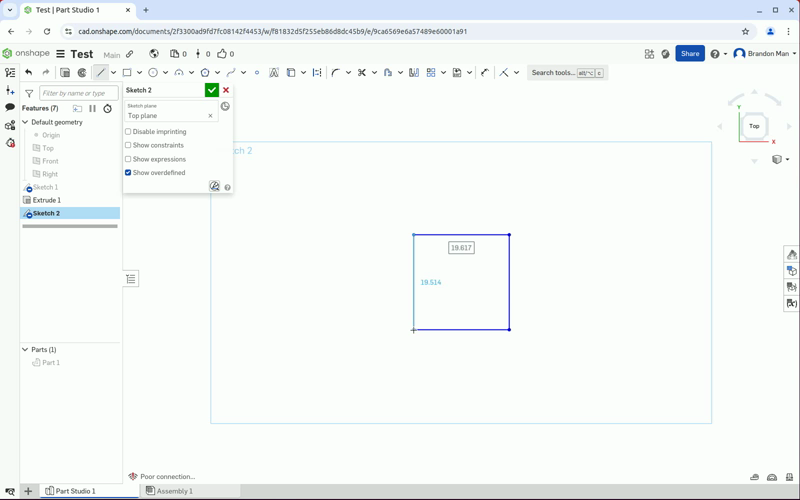
key(esc)
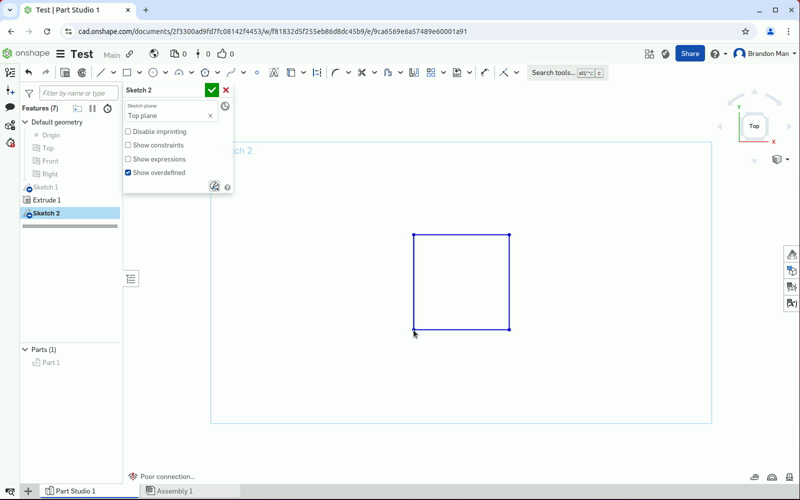
mouse_move(465, 268)
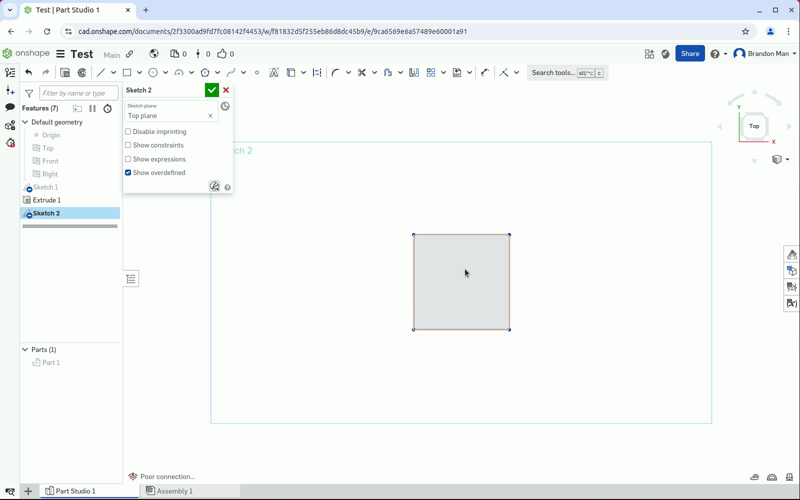
click(465, 268)
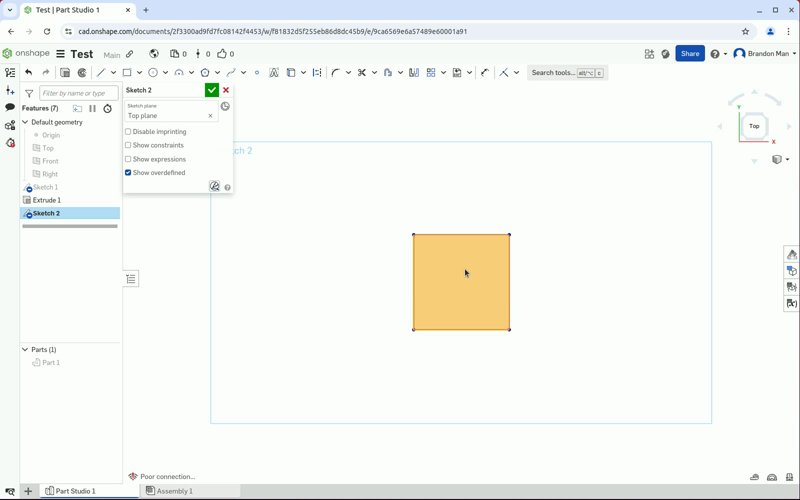
mouse_move(73, 352)
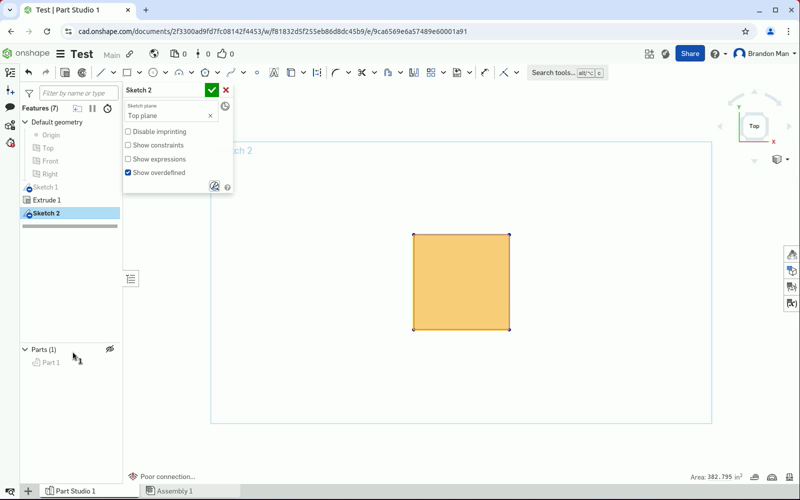
key(shift+y)
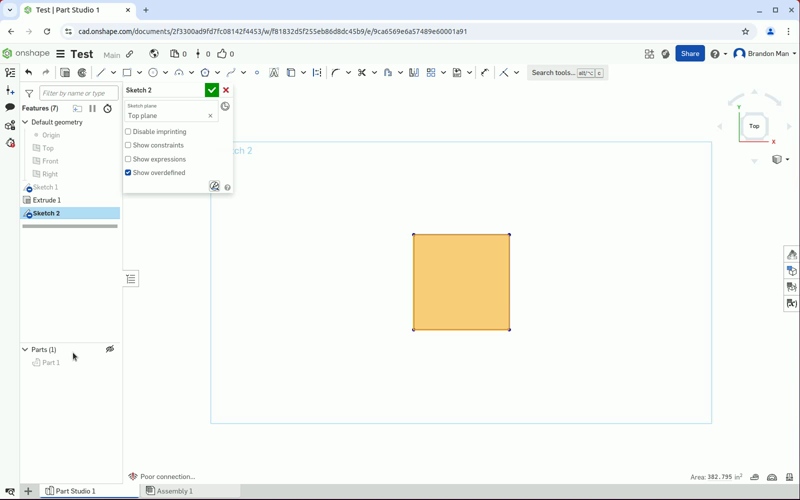
key(shift+e)
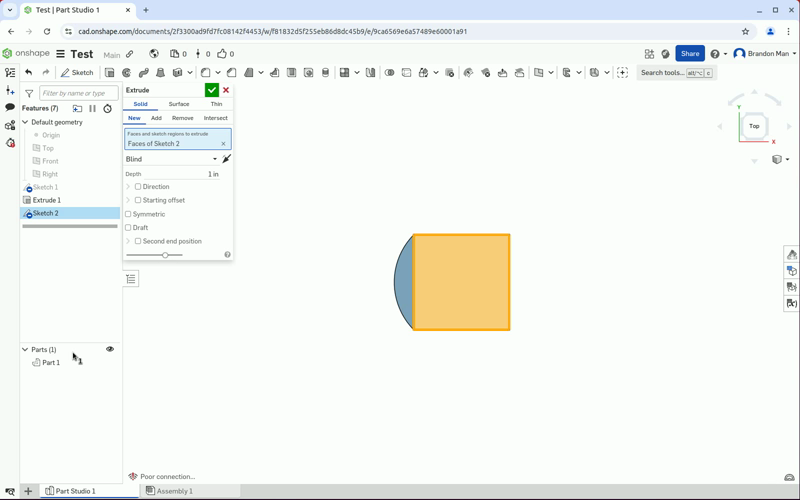
mouse_move(143, 106)
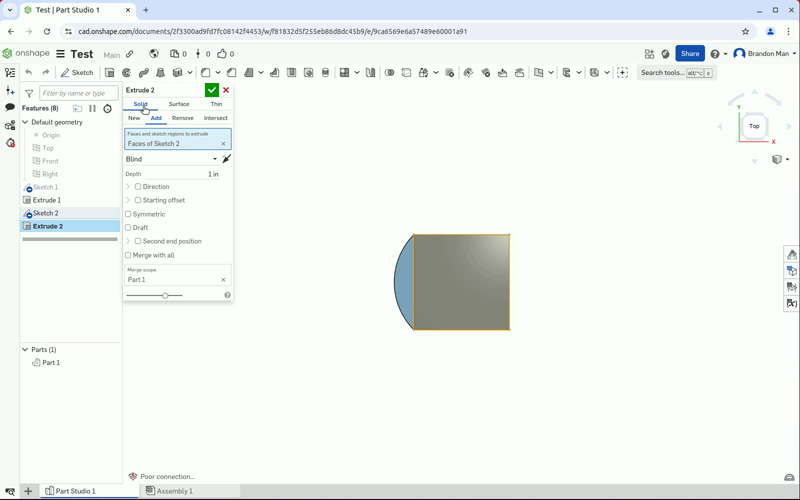
click(143, 106)
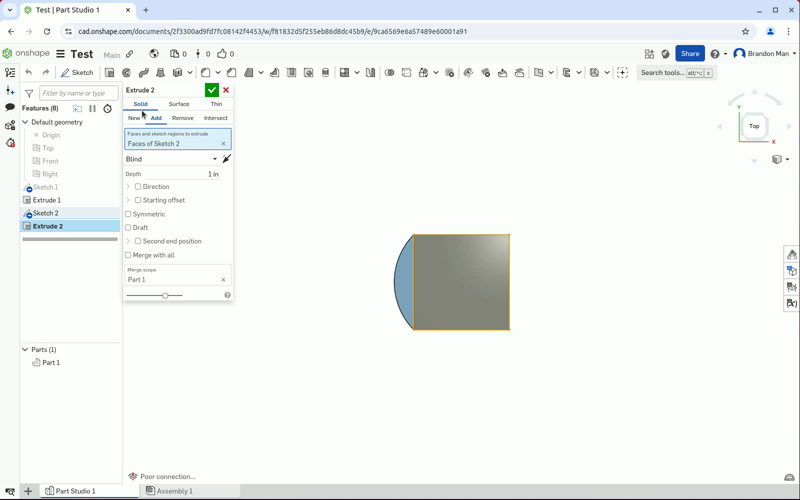
mouse_move(137, 120)
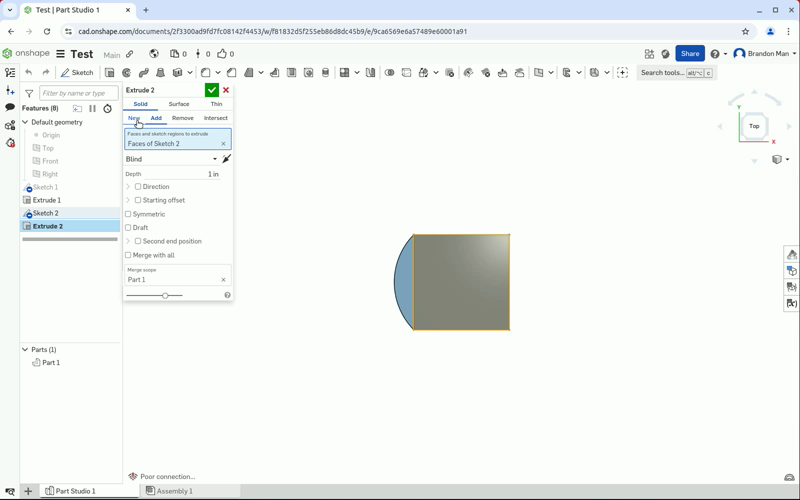
click(137, 120)
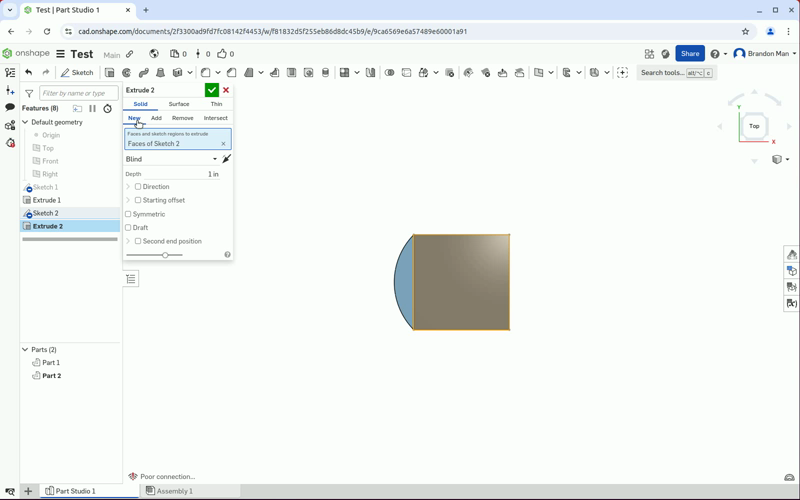
key(tab, 4)
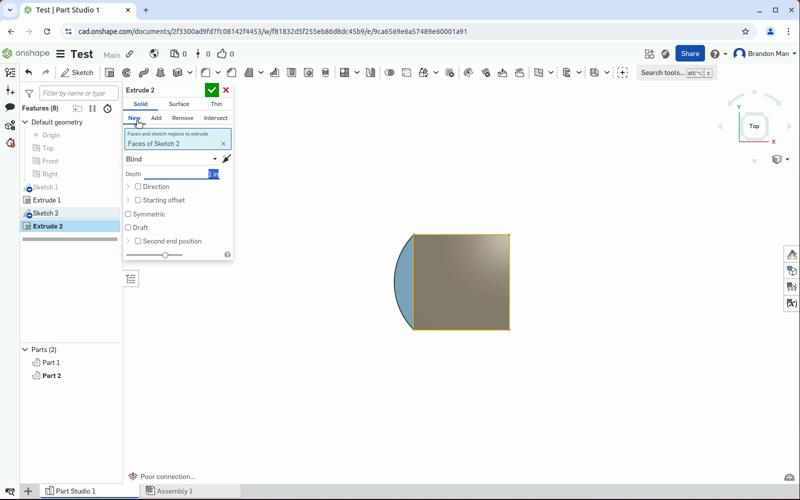
text(3.611)
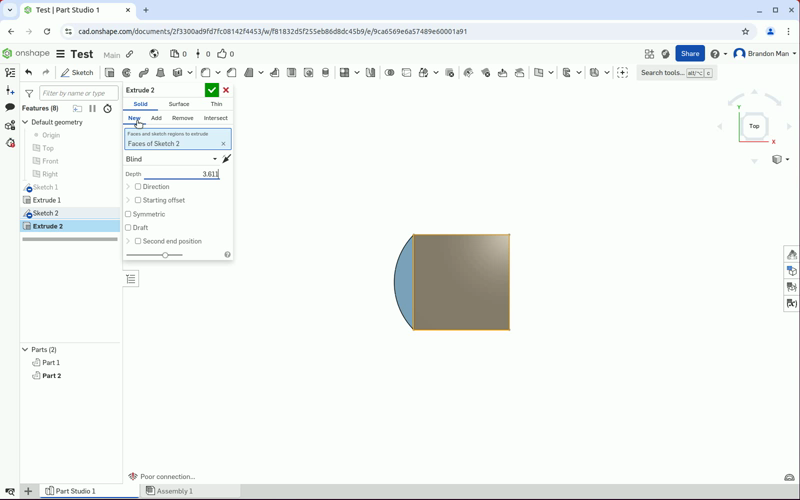
key(enter)
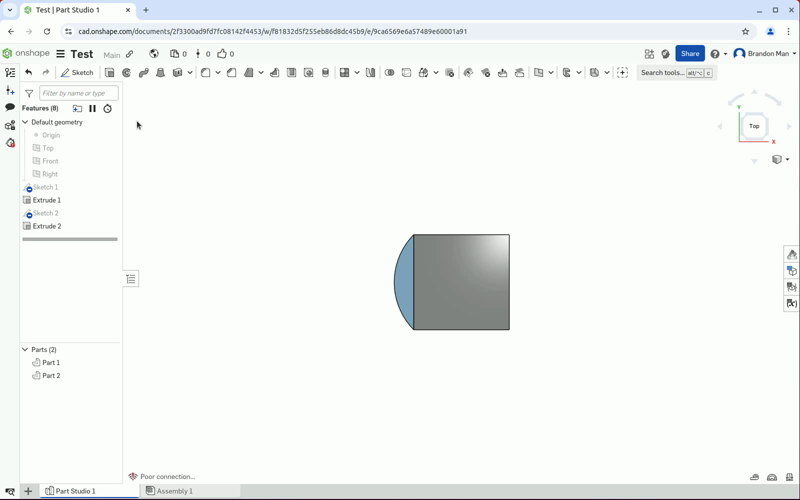
key(shift+h)
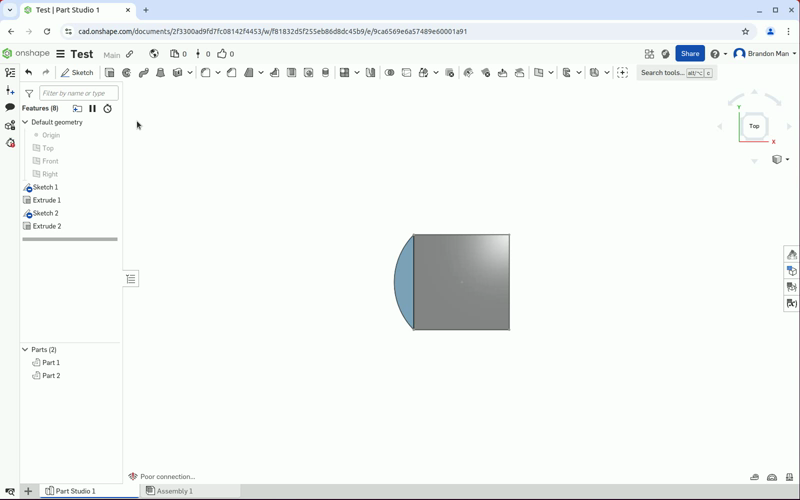
key(shift+h)
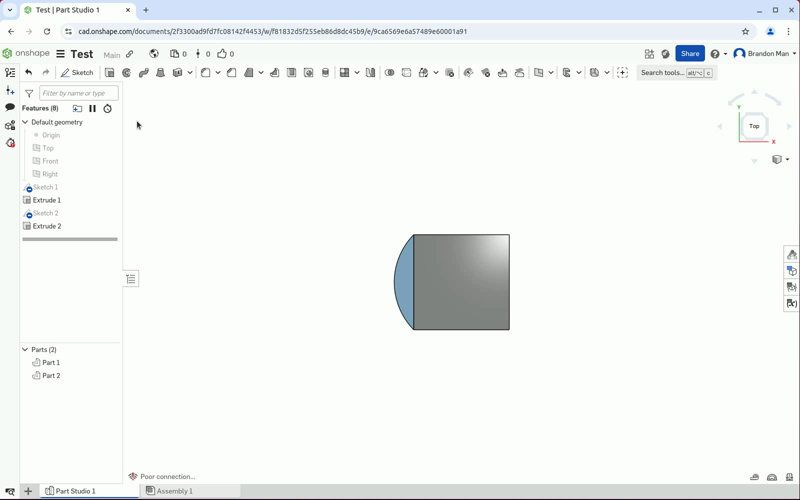
mouse_move(73, 189)
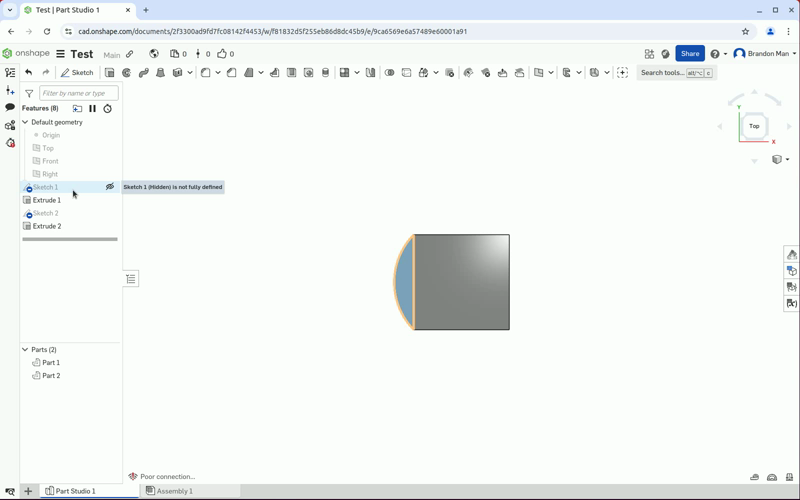
click(73, 189)
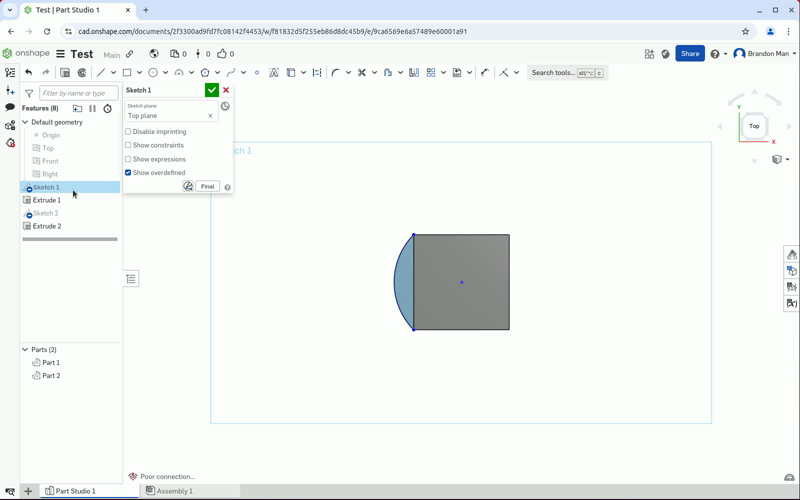
mouse_move(229, 92)
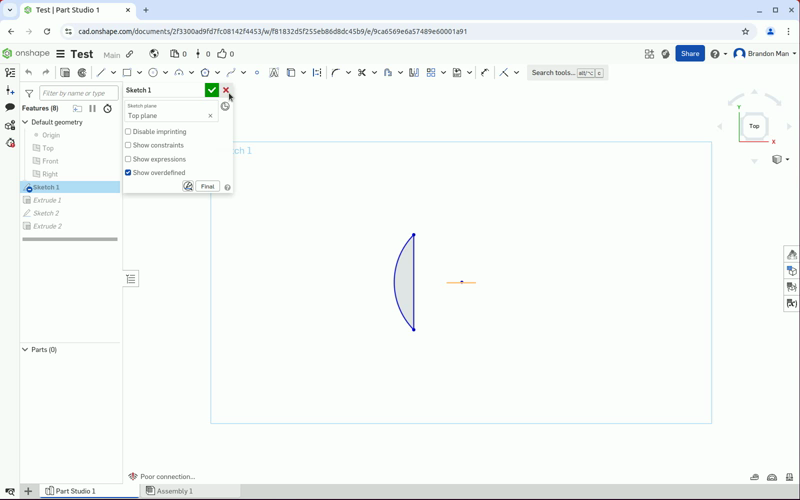
click(229, 92)
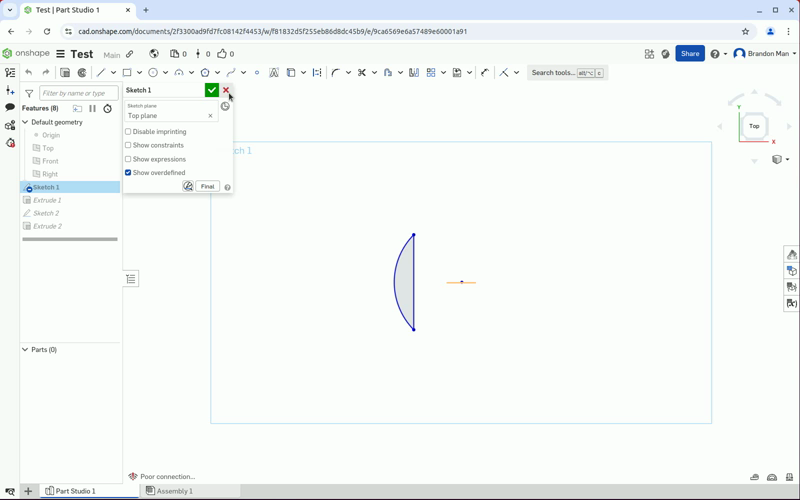
key(shift+s)
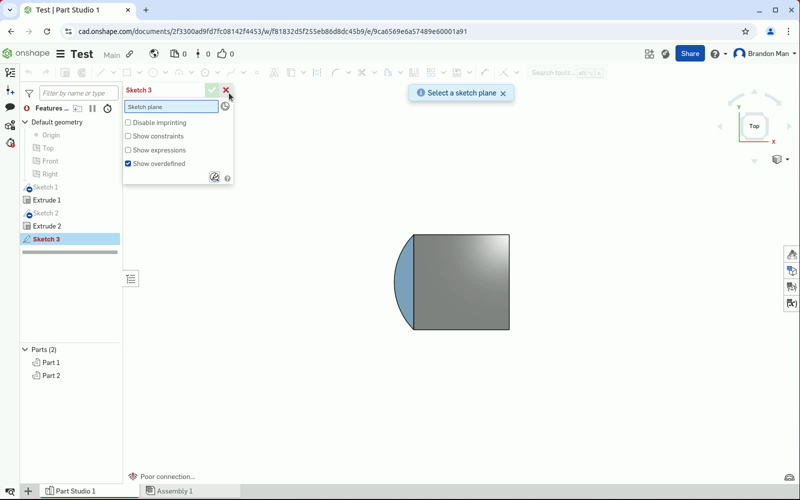
mouse_move(73, 150)
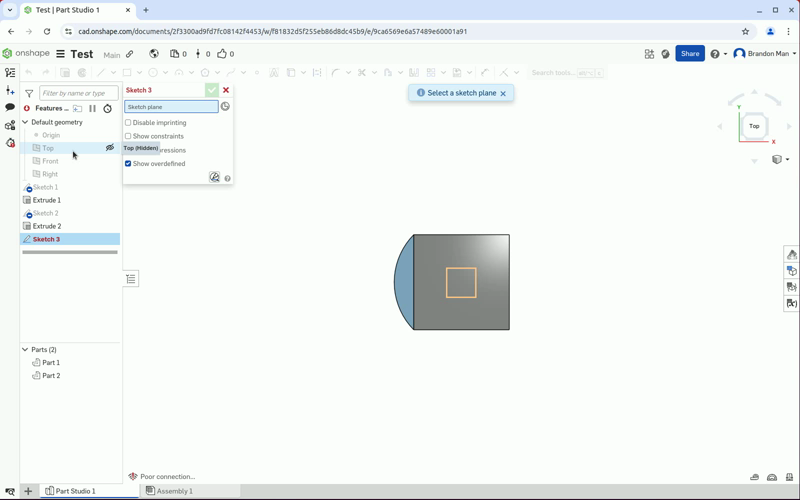
click(73, 150)
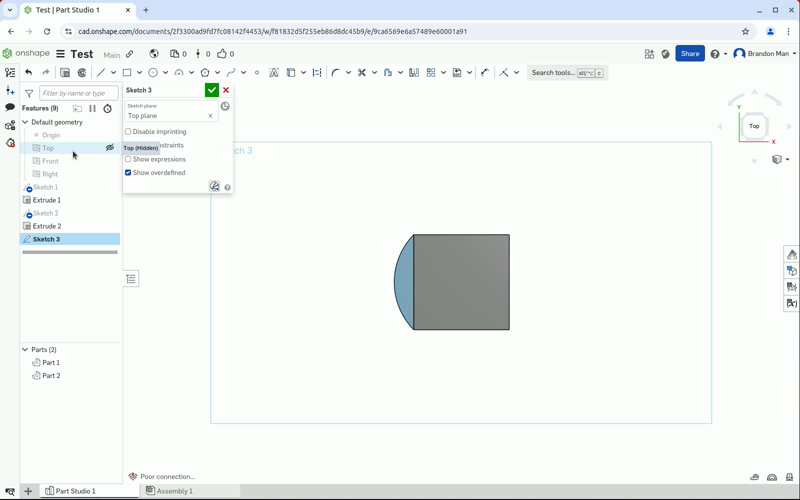
mouse_move(73, 352)
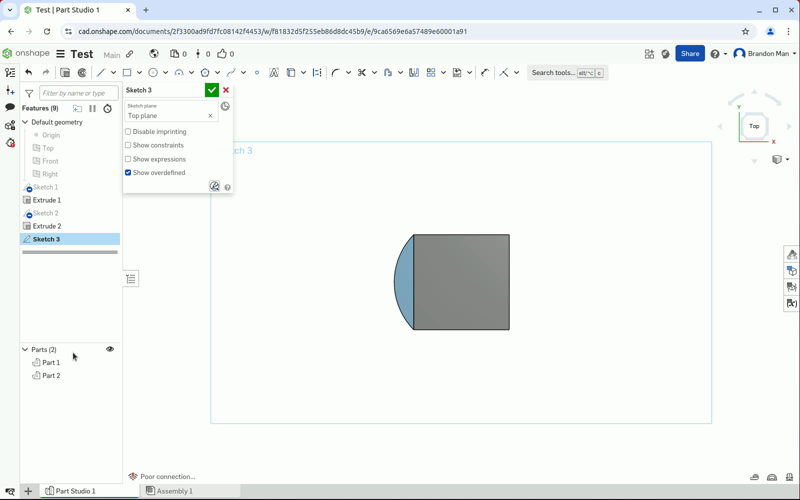
key(y)
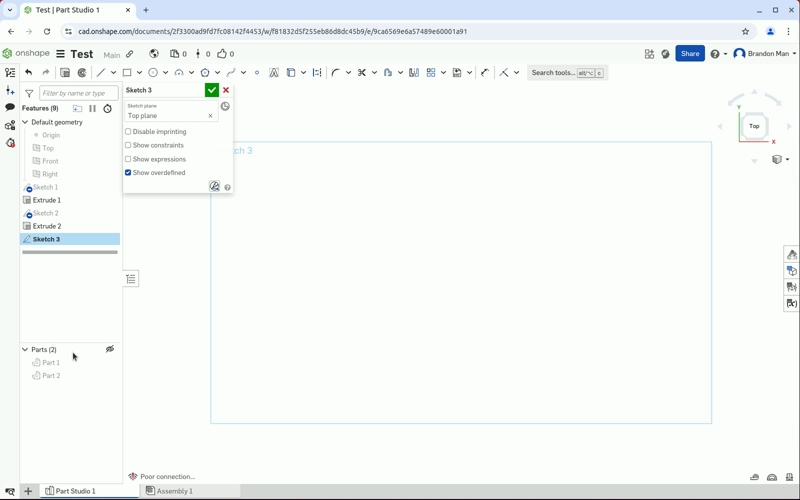
key(l)
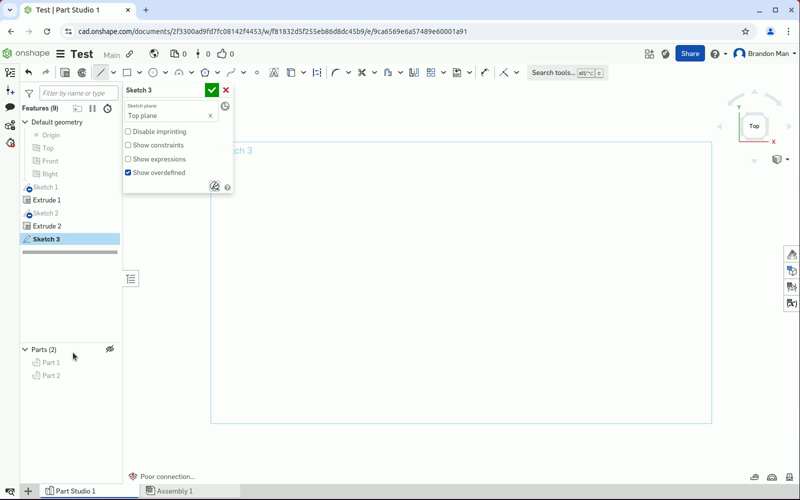
key_down(shift)
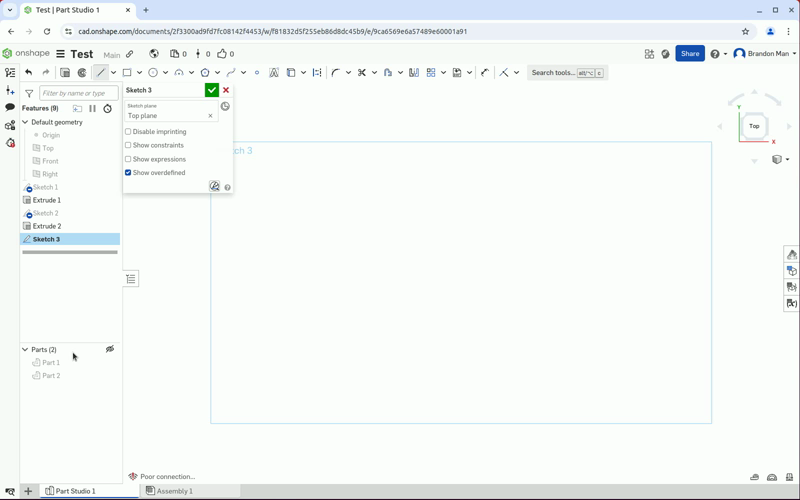
mouse_move(413, 236)
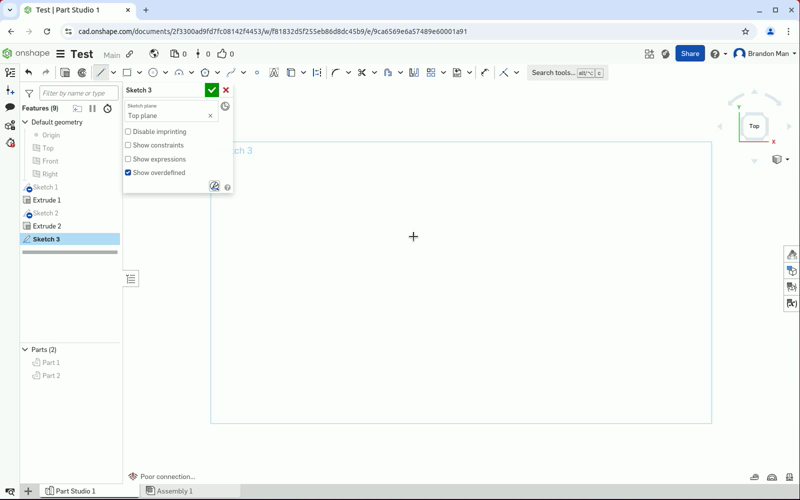
click(413, 236)
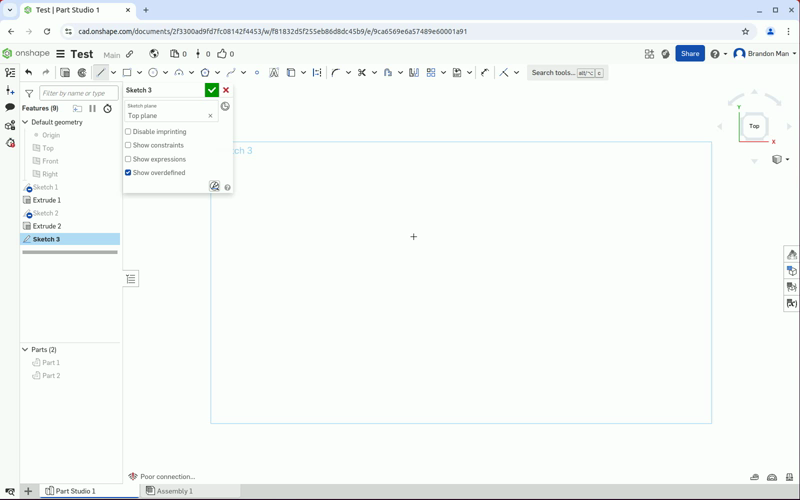
key_up(shift)
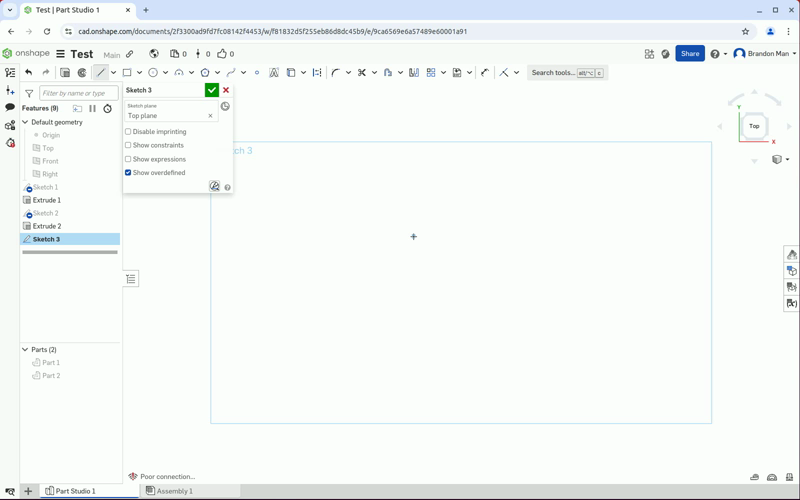
key_down(shift)
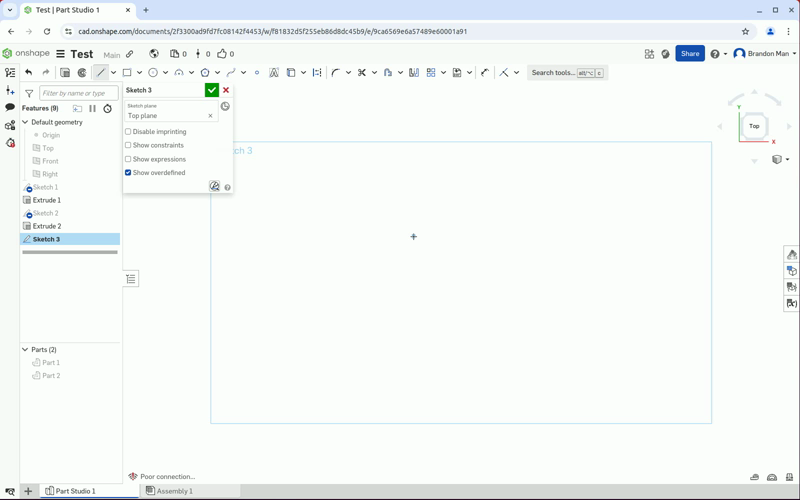
mouse_move(509, 236)
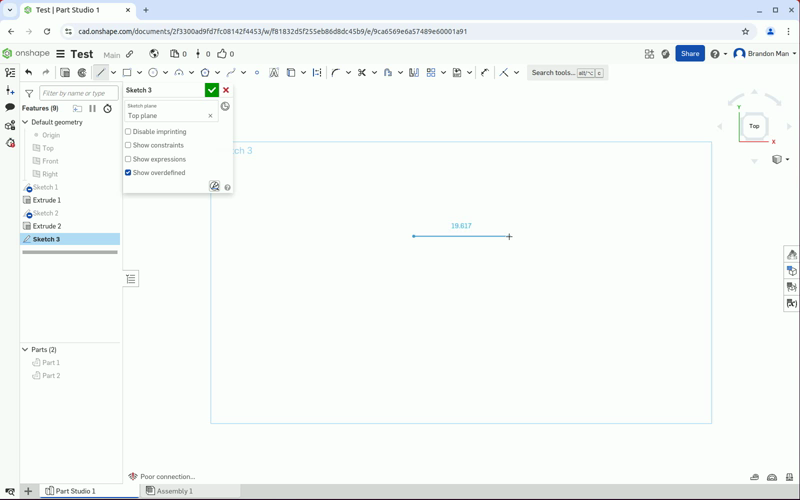
click(509, 236)
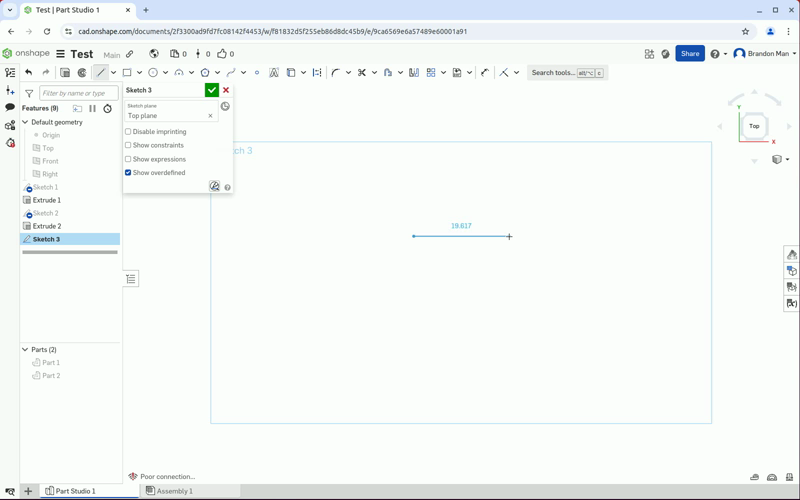
key_up(shift)
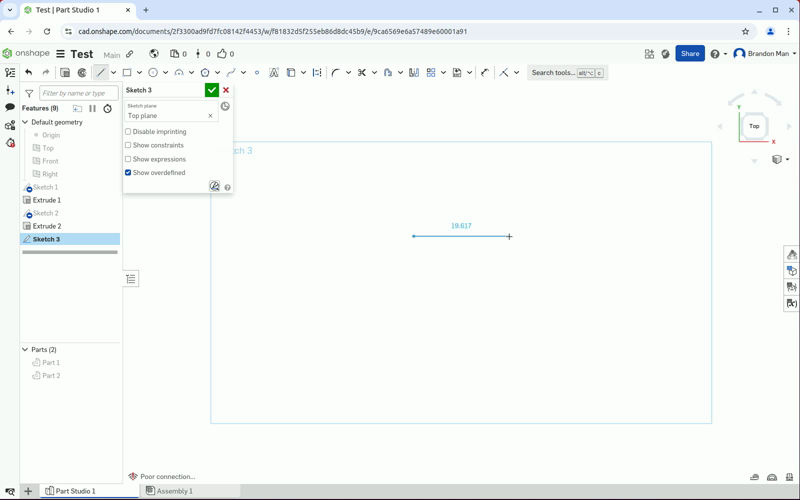
key(esc)
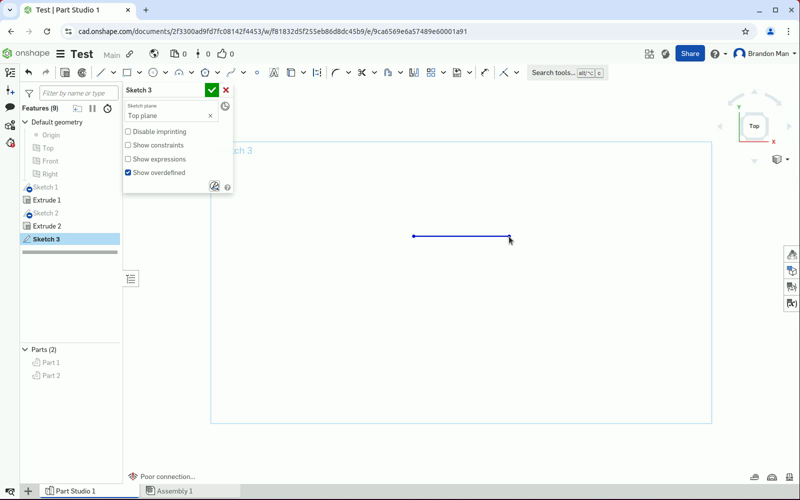
key(a)
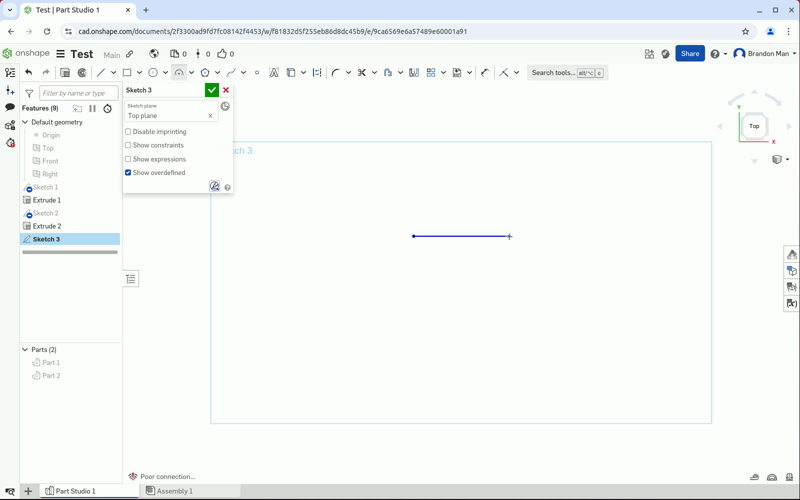
mouse_move(509, 236)
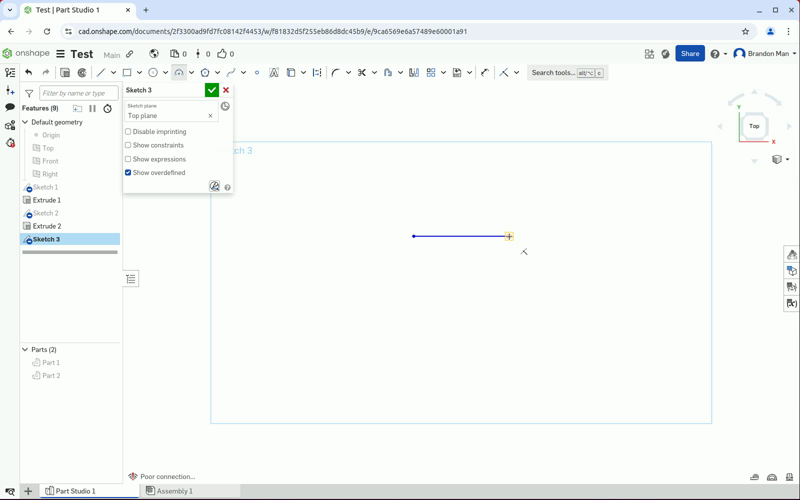
click(509, 236)
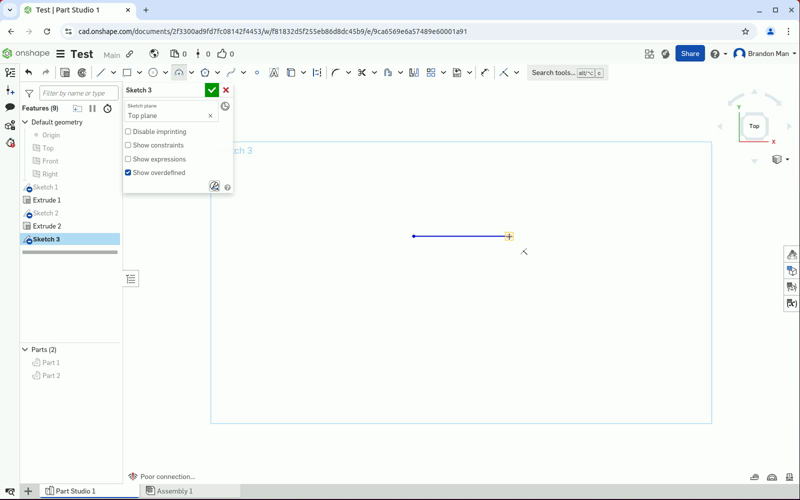
mouse_move(413, 236)
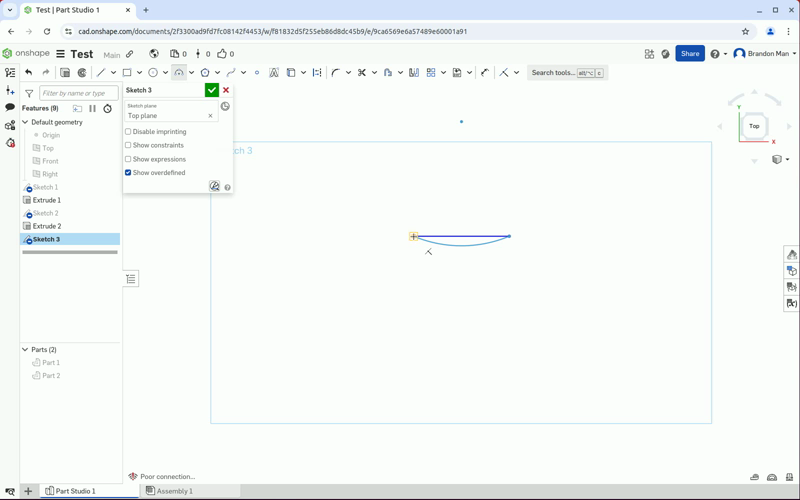
click(413, 236)
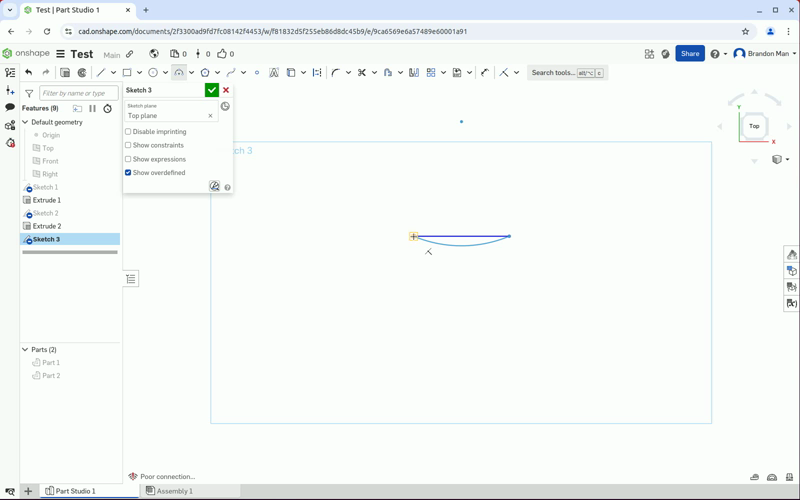
key_down(shift)
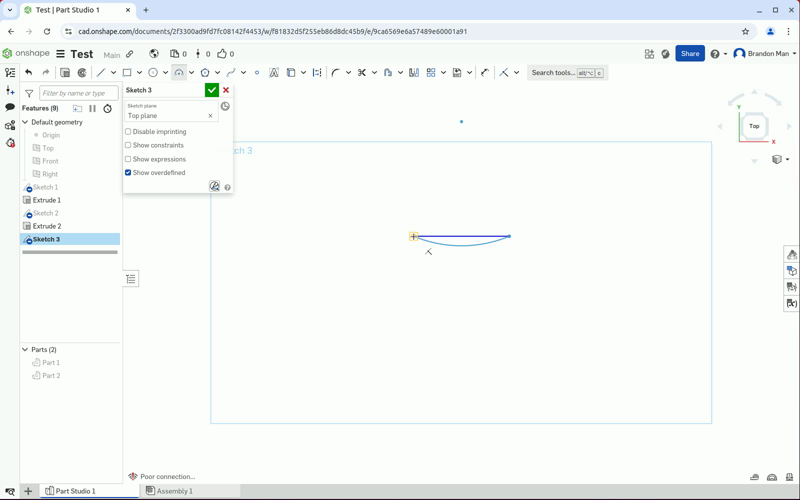
mouse_move(461, 216)
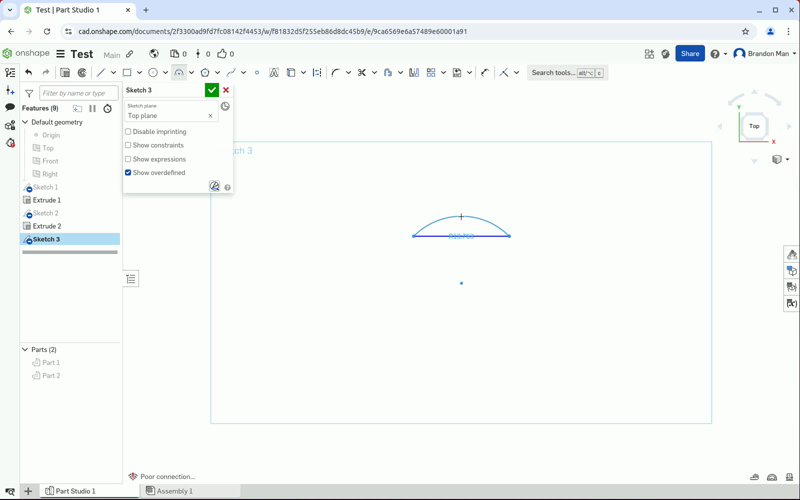
click(461, 216)
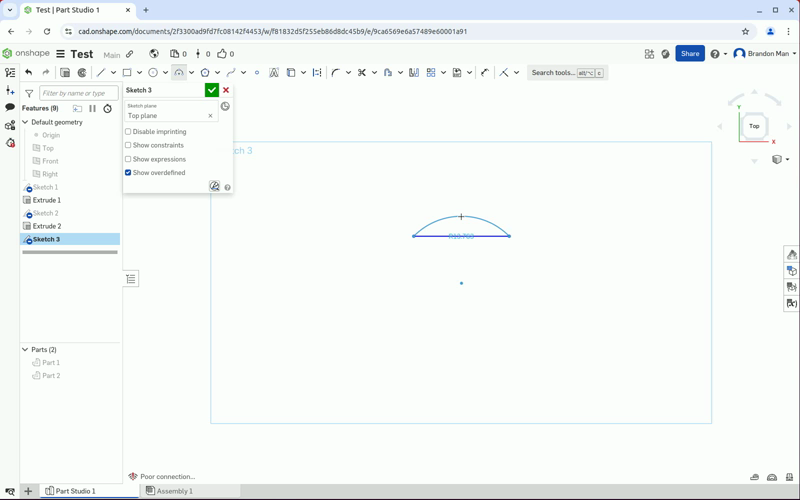
key_up(shift)
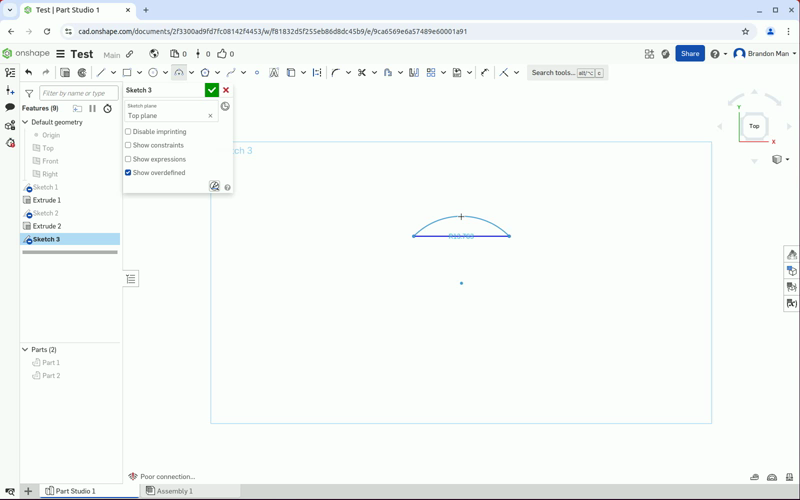
key(esc)
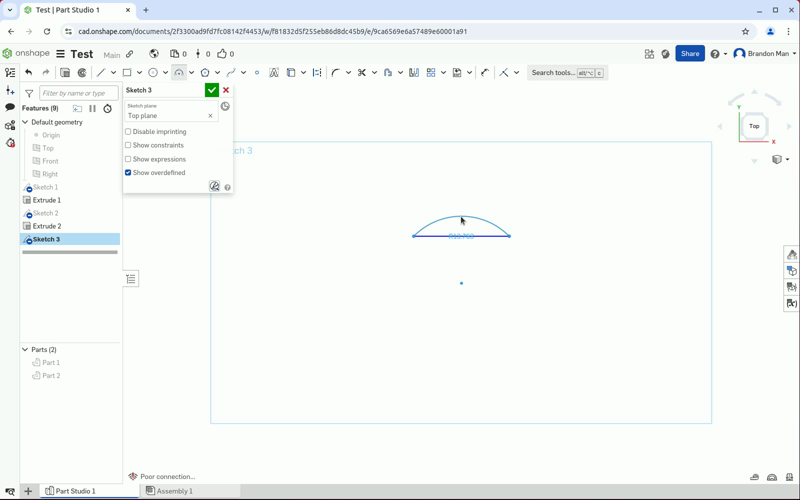
mouse_move(478, 227)
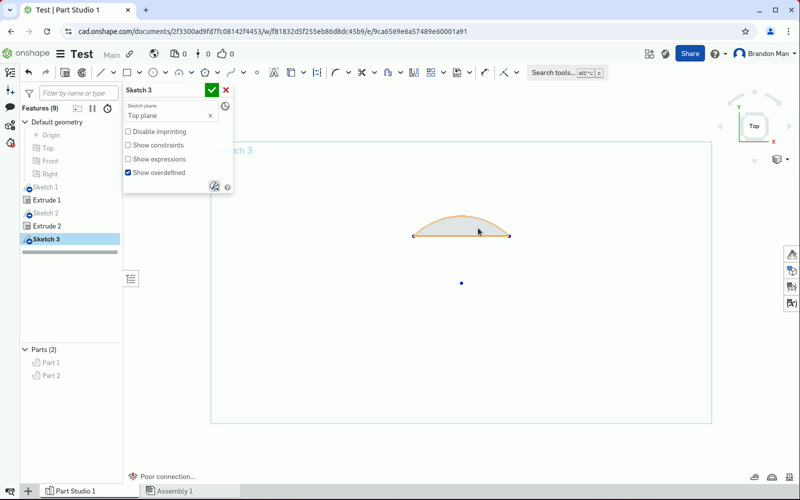
scroll(6)
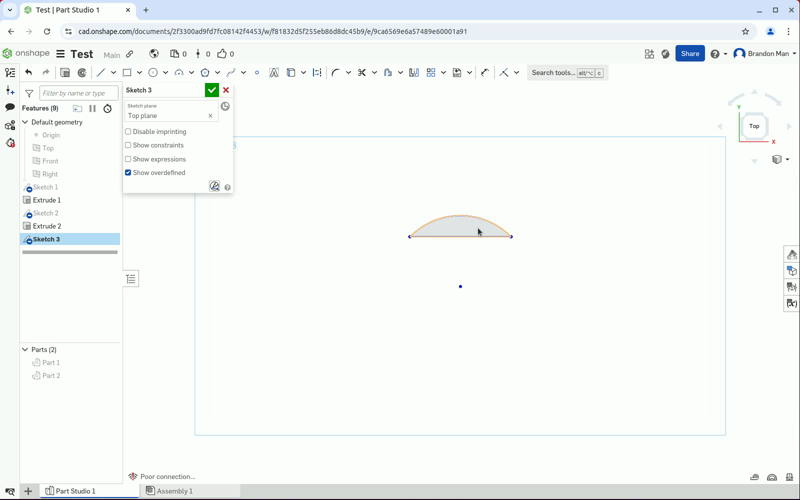
scroll(6)
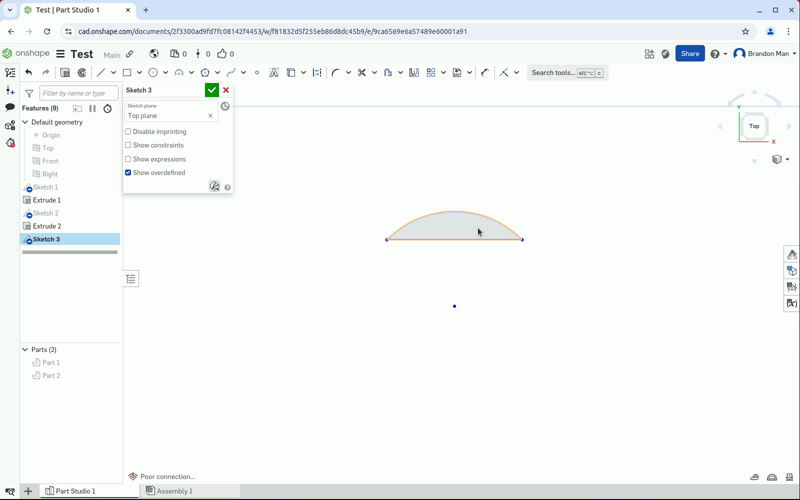
scroll(6)
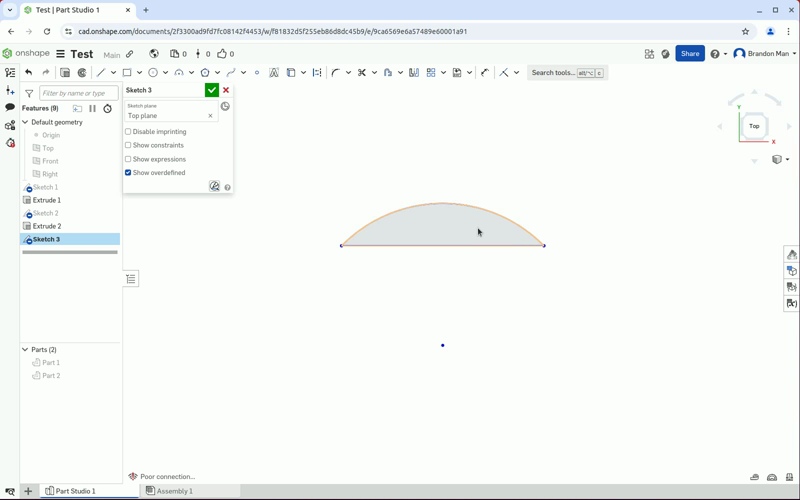
scroll(6)
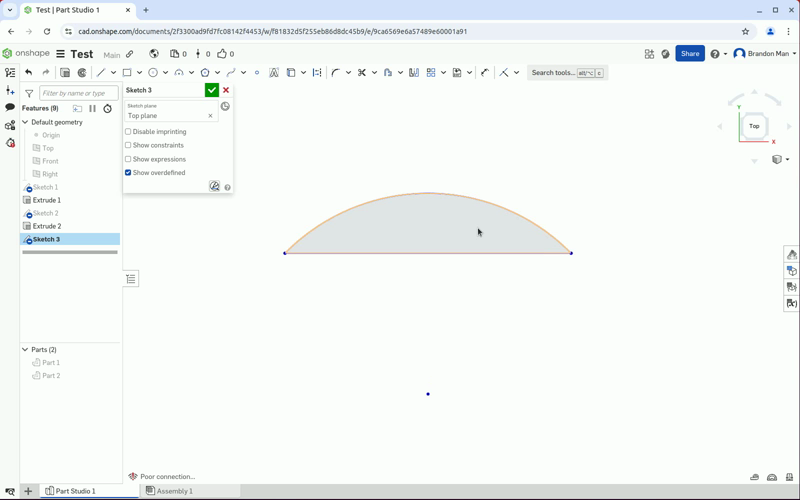
scroll(6)
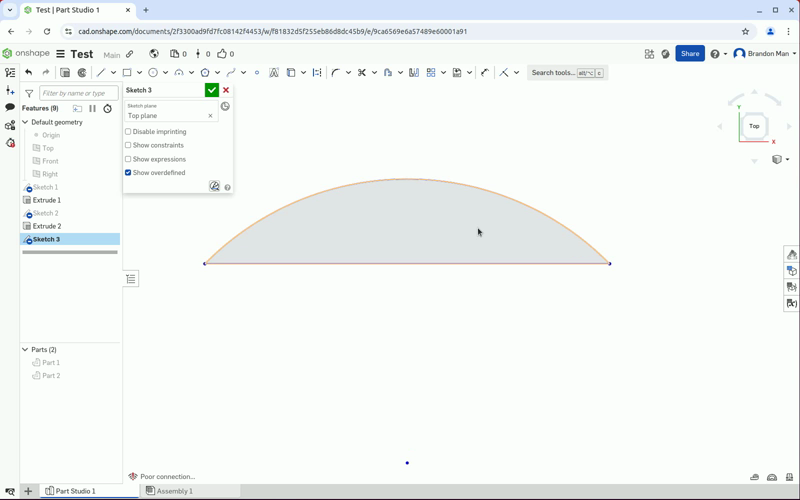
scroll(6)
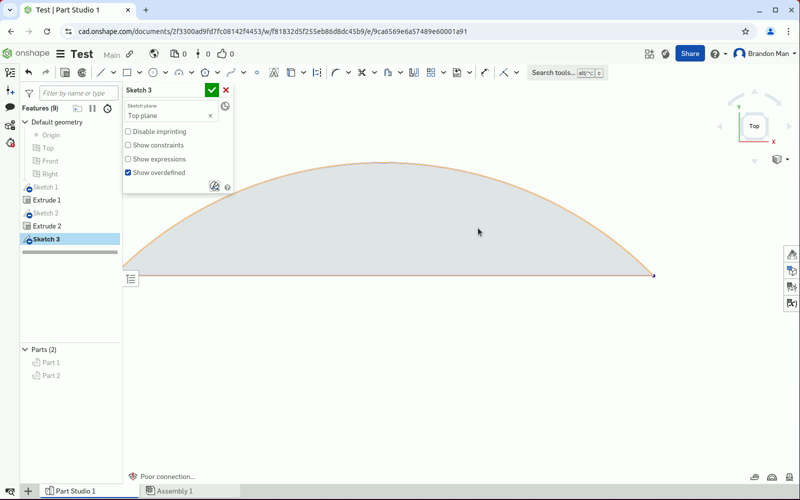
scroll(6)
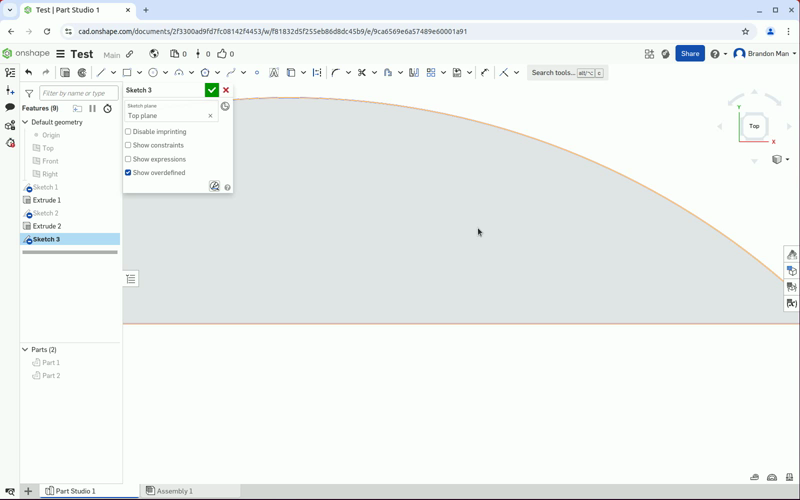
click(478, 227)
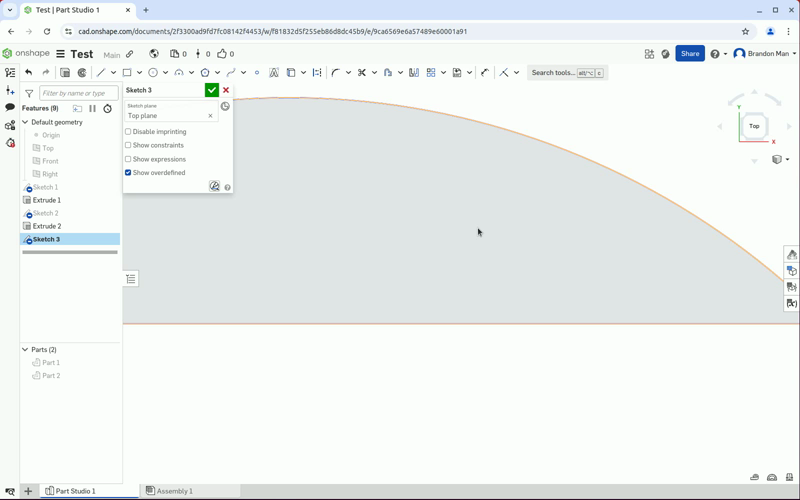
scroll(-6)
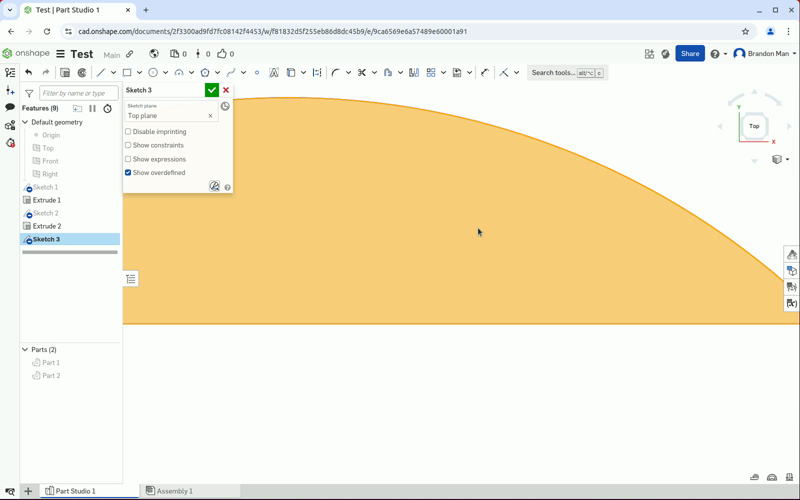
scroll(-6)
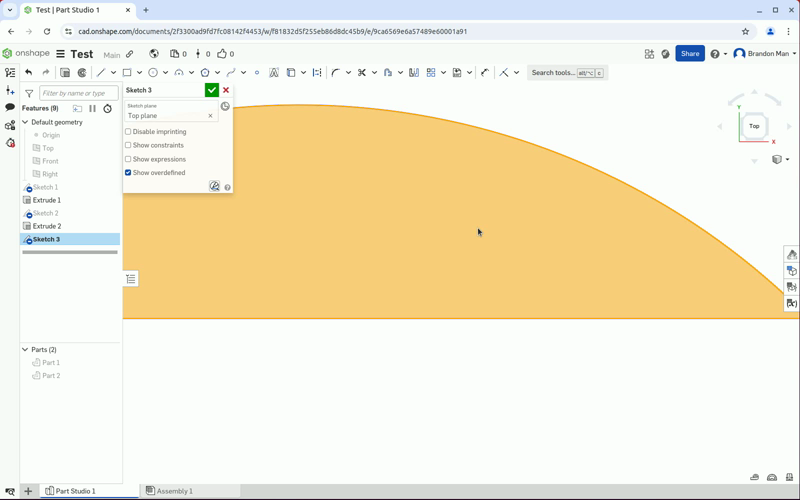
scroll(-6)
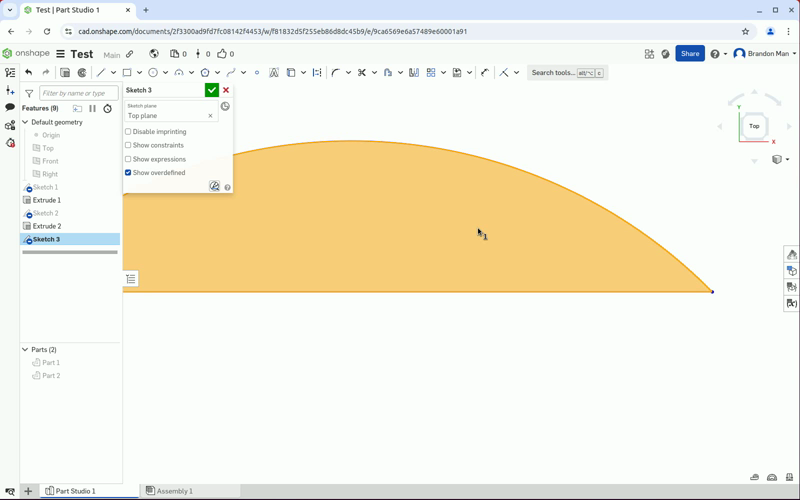
scroll(-6)
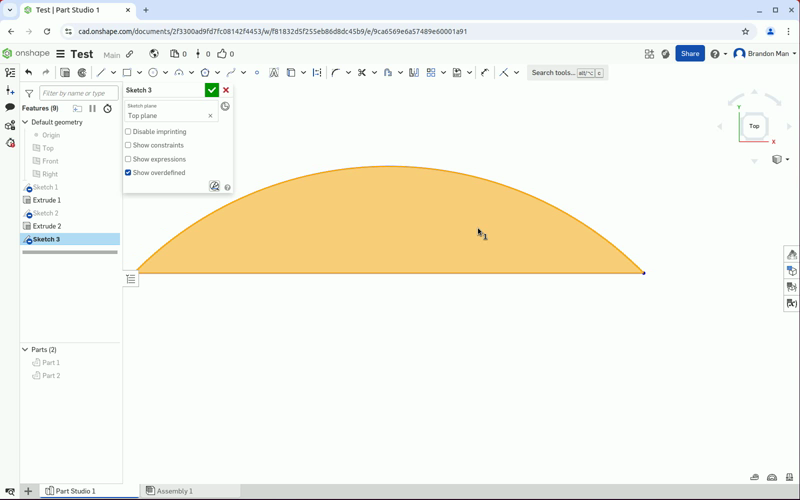
scroll(-6)
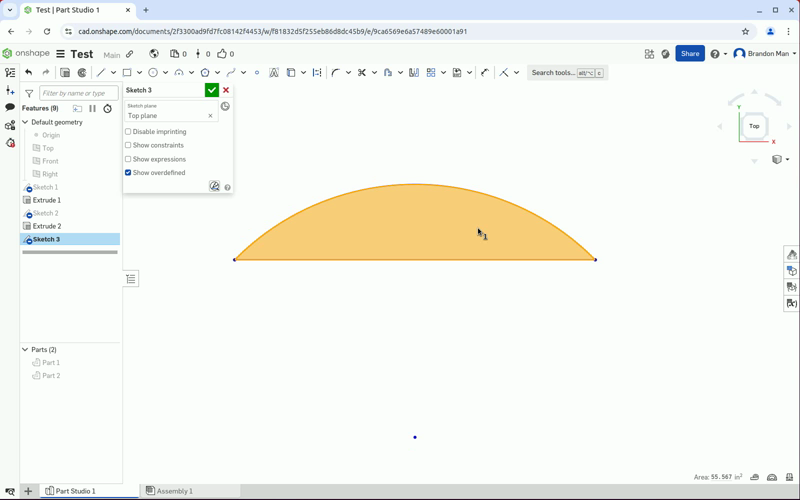
scroll(-6)
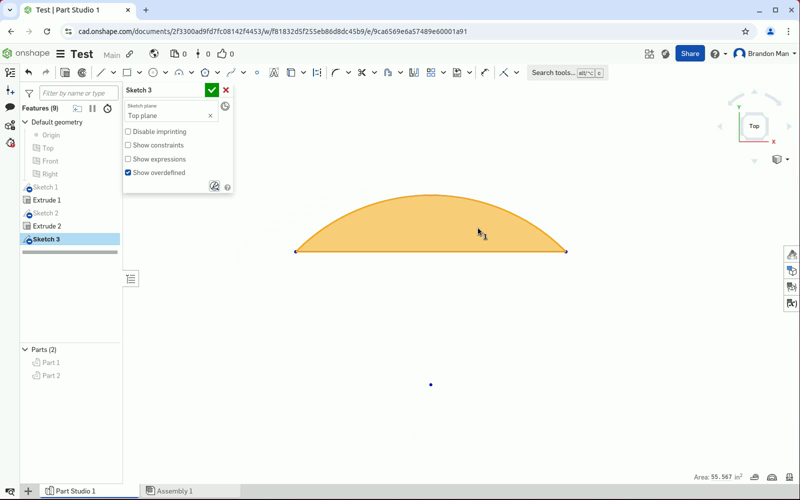
scroll(-6)
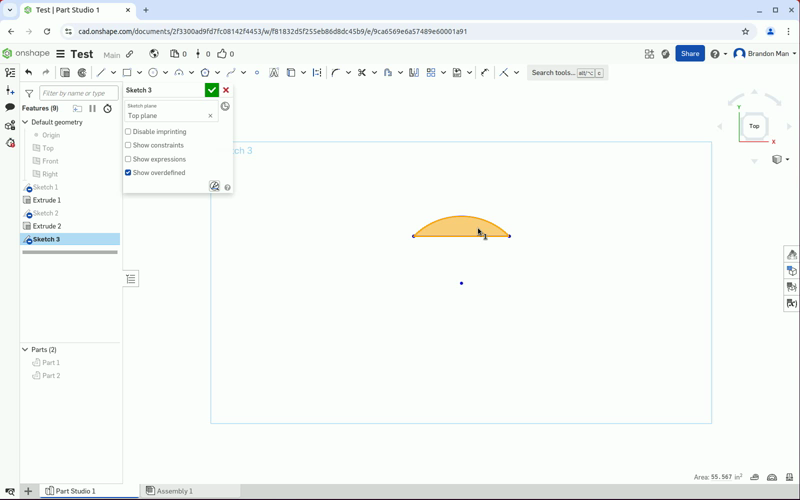
mouse_move(73, 352)
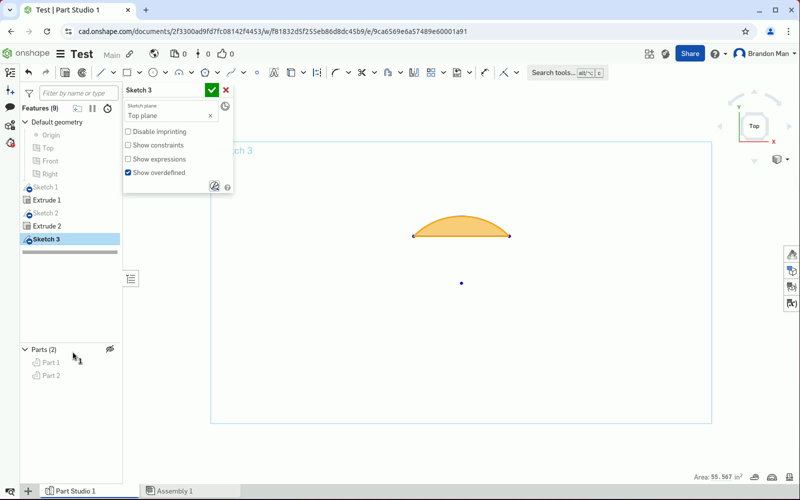
key(shift+y)
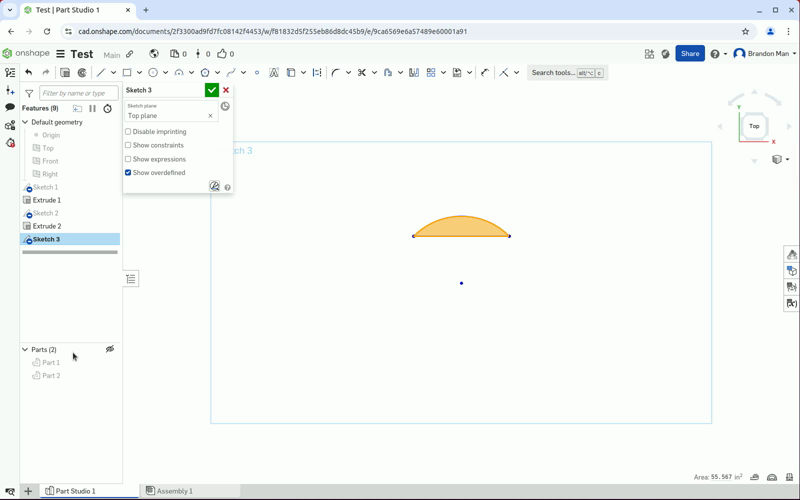
key(shift+e)
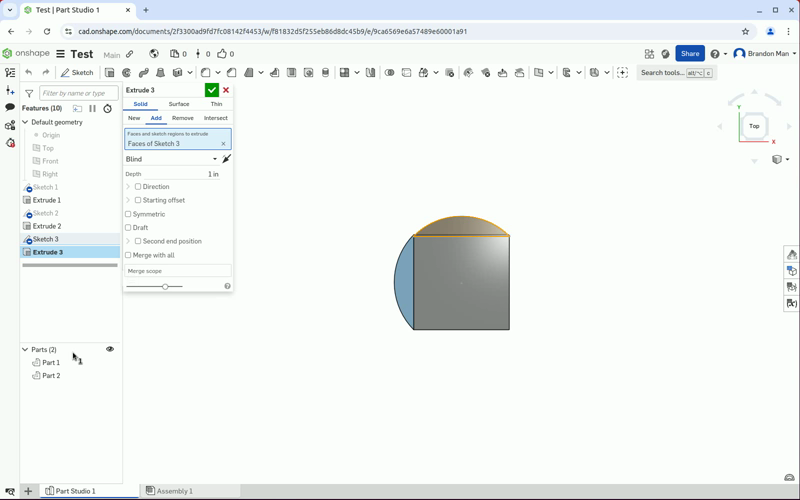
mouse_move(143, 106)
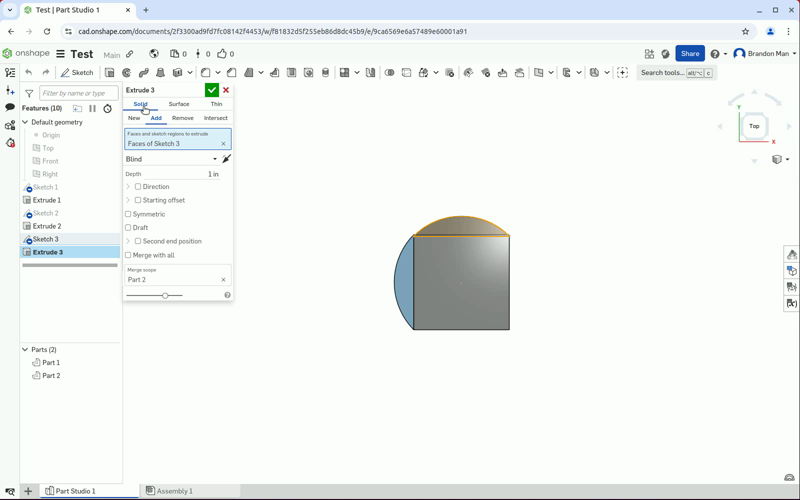
click(143, 106)
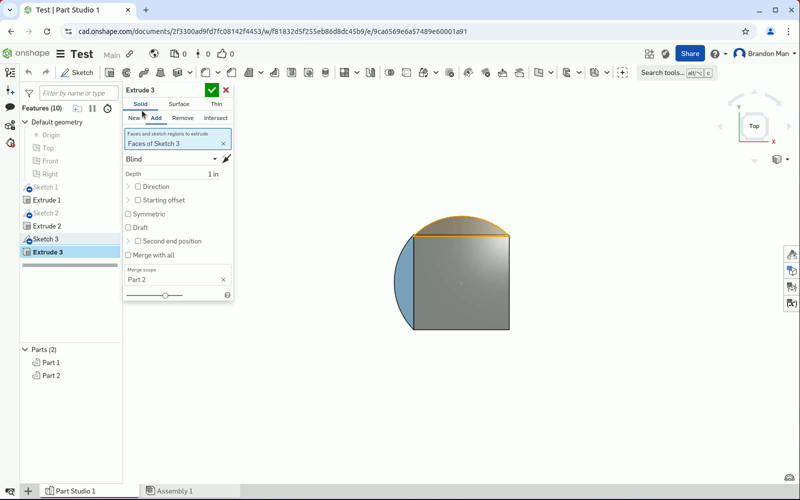
mouse_move(137, 120)
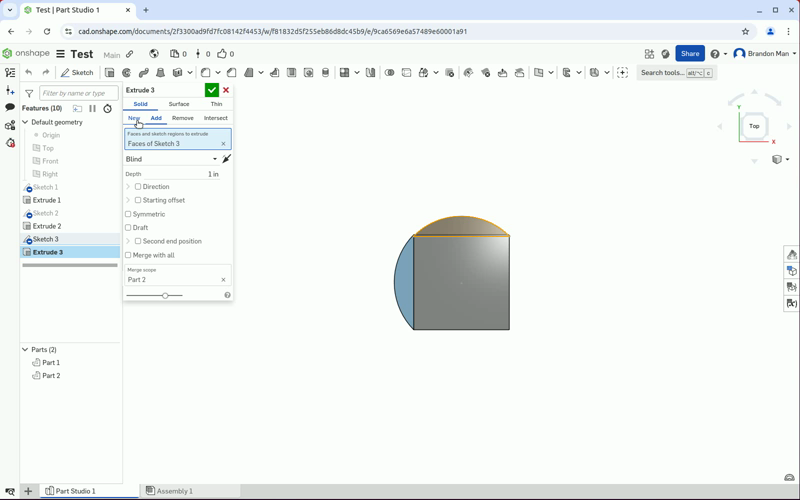
click(137, 120)
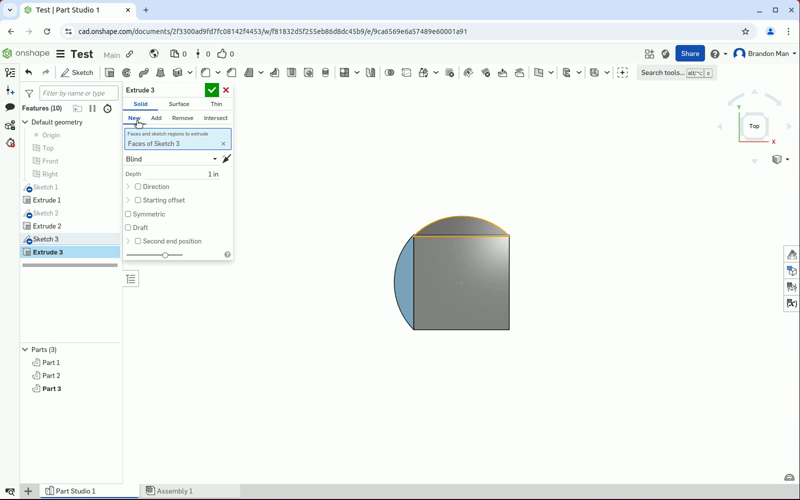
key(tab, 4)
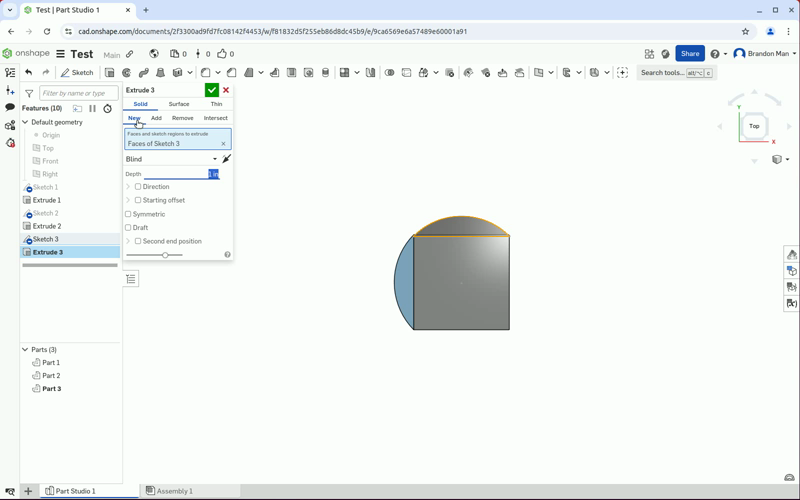
text(3.611)
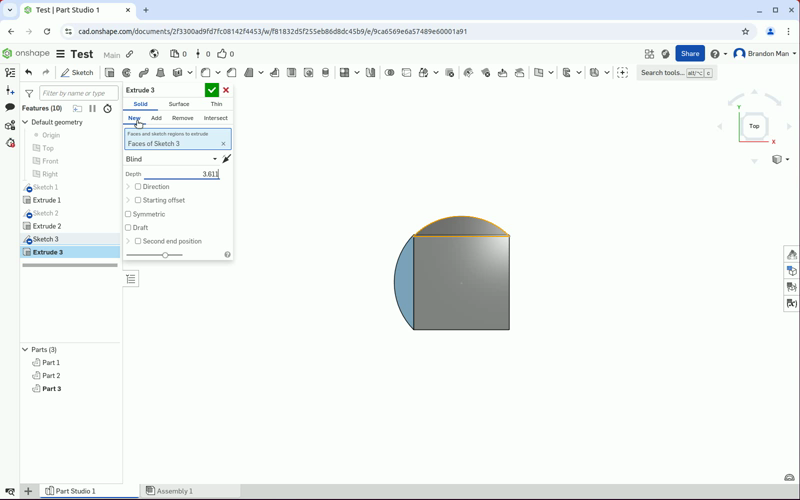
key(enter)
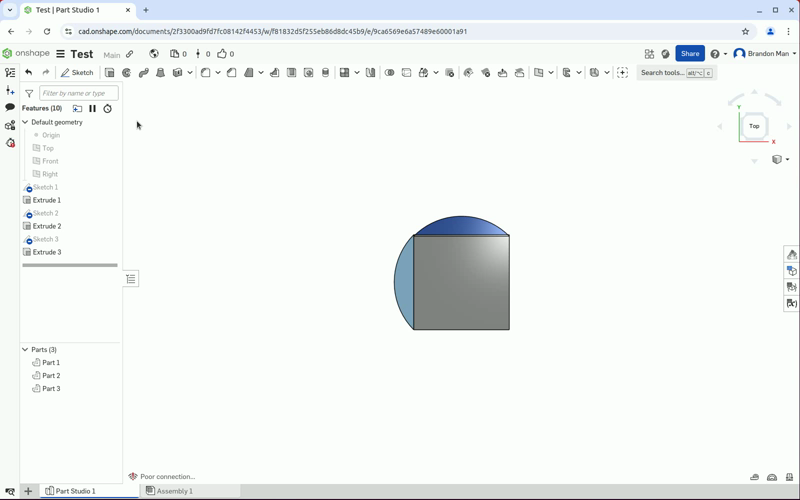
key(shift+h)
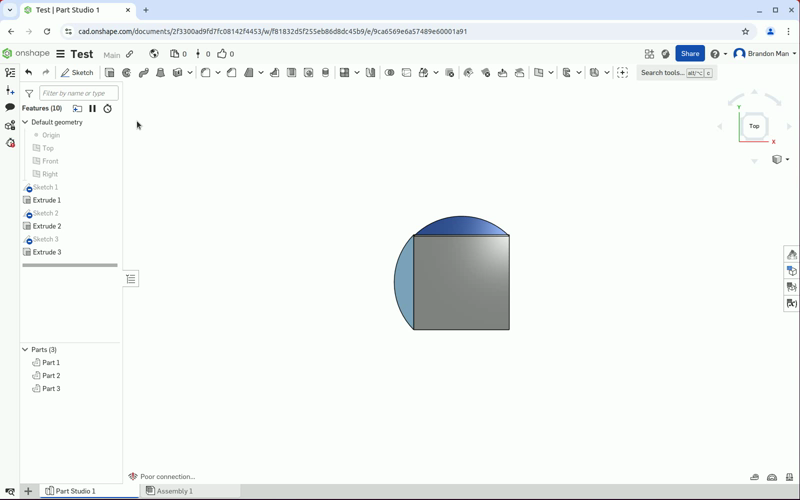
key(shift+h)
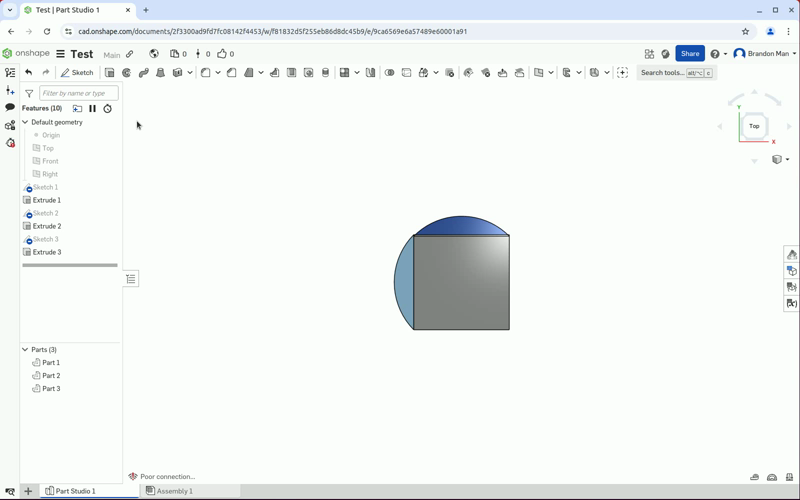
mouse_move(73, 189)
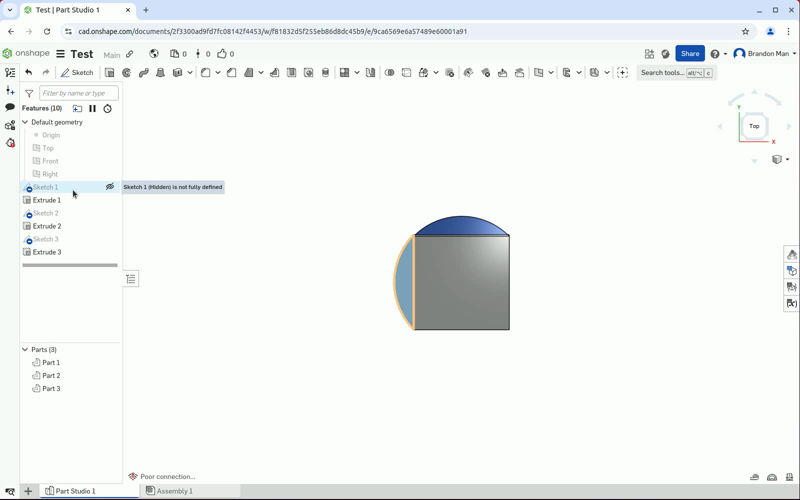
click(73, 189)
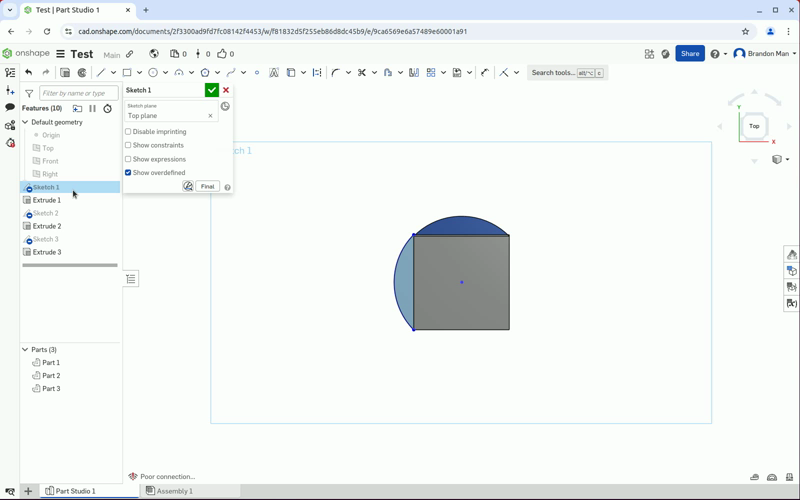
mouse_move(229, 92)
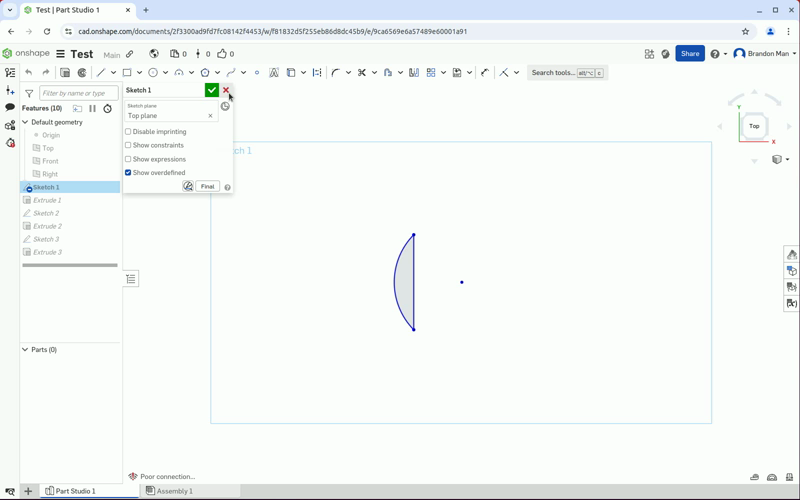
click(229, 92)
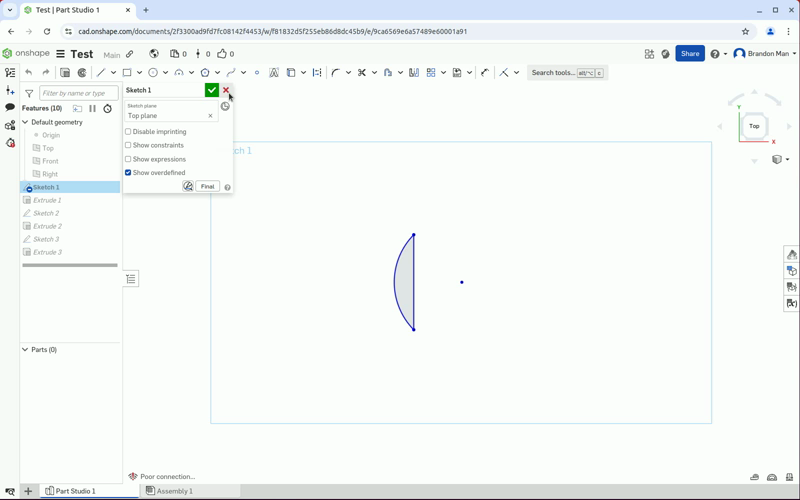
key(shift+s)
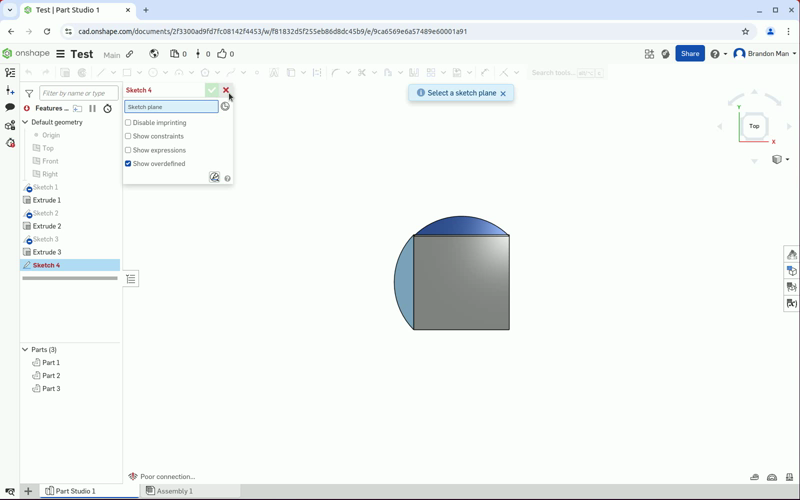
mouse_move(73, 150)
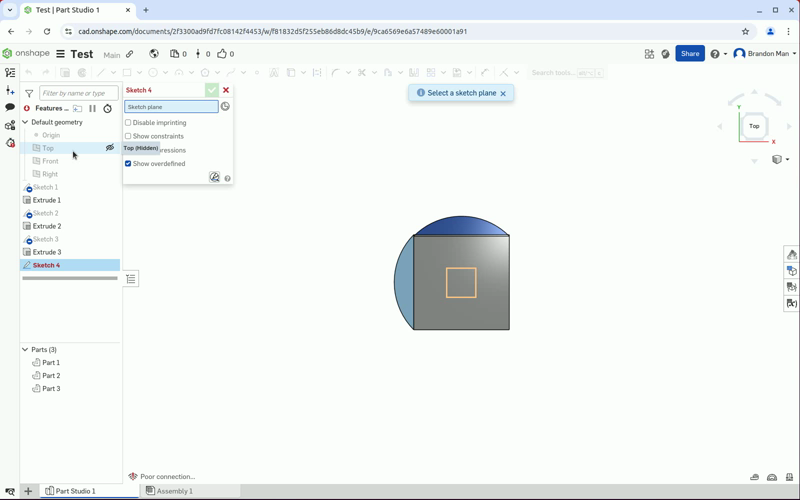
click(73, 150)
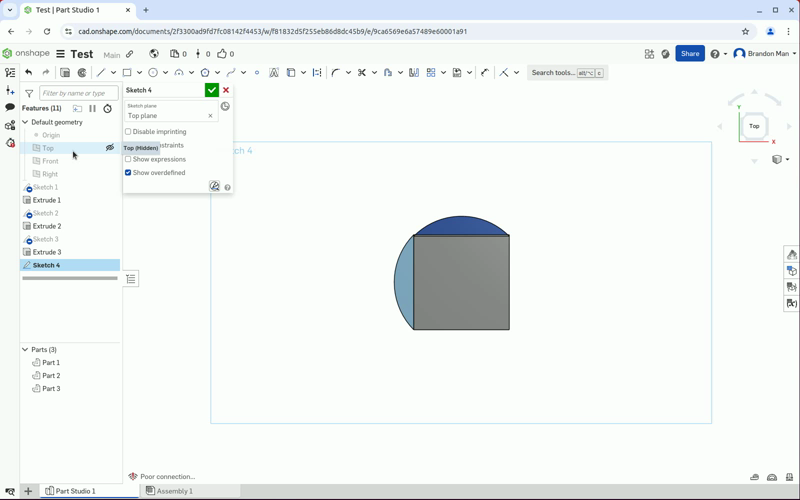
mouse_move(73, 352)
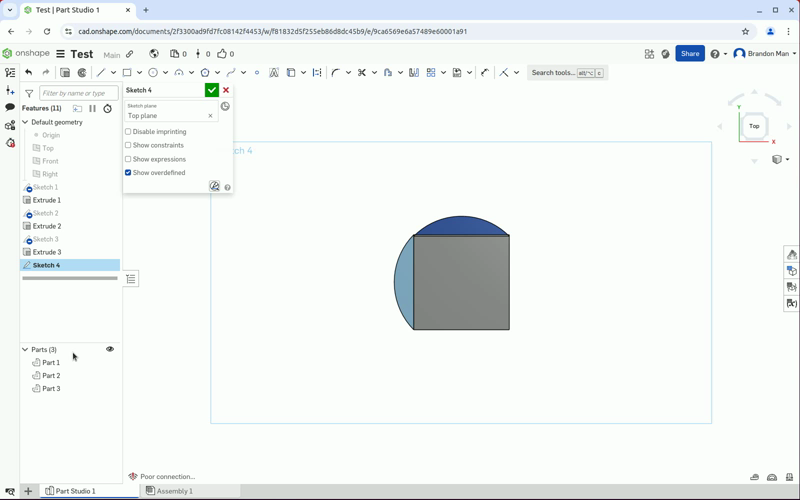
key(y)
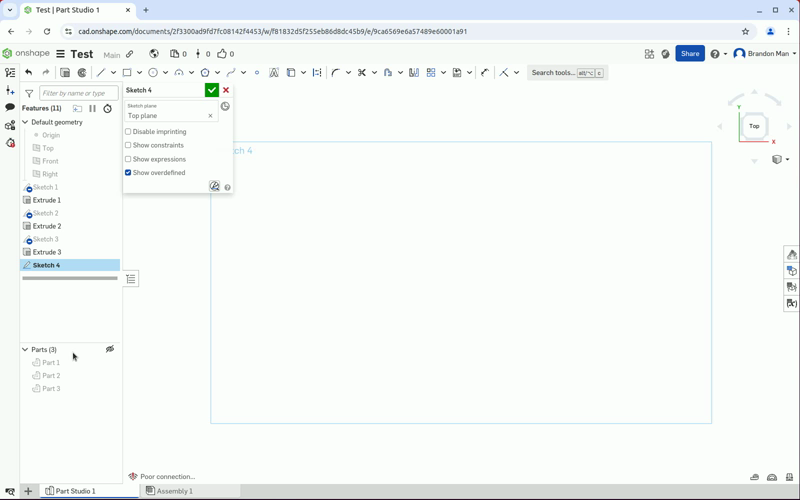
key(a)
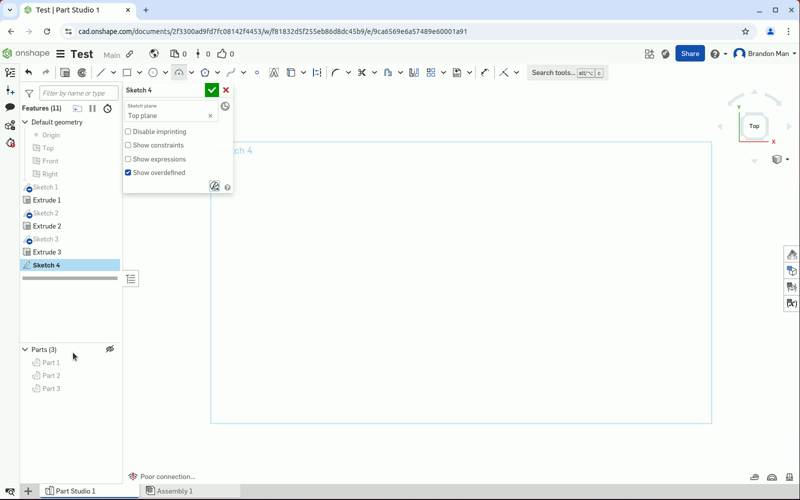
key_down(shift)
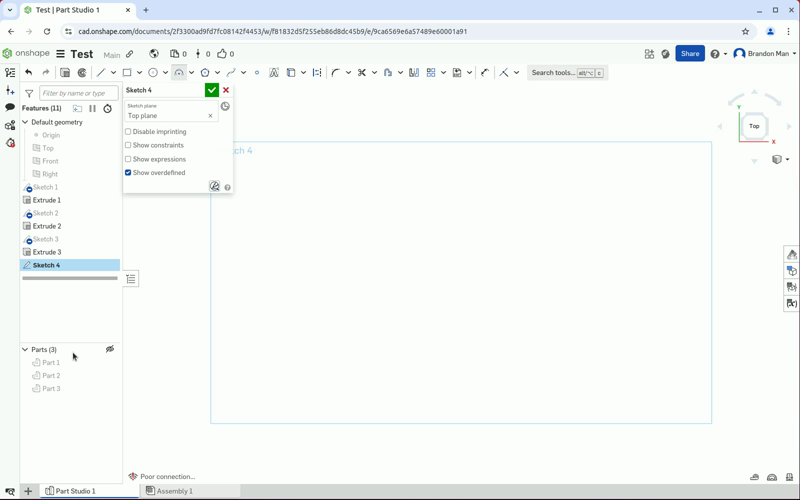
mouse_move(507, 329)
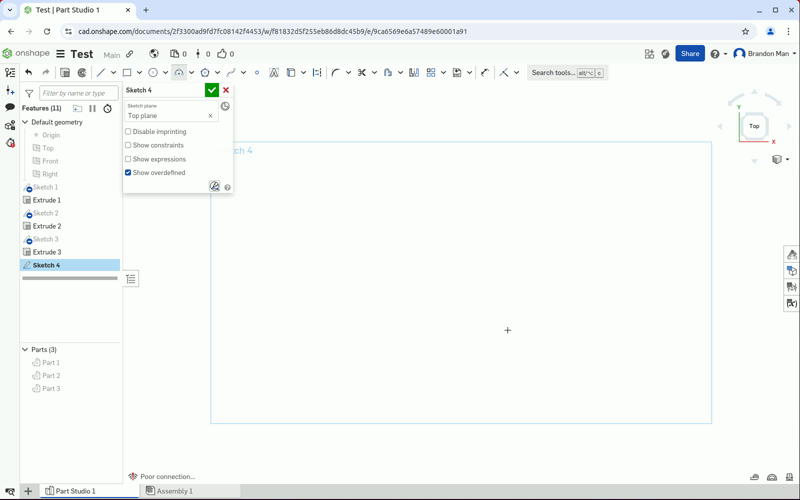
click(507, 329)
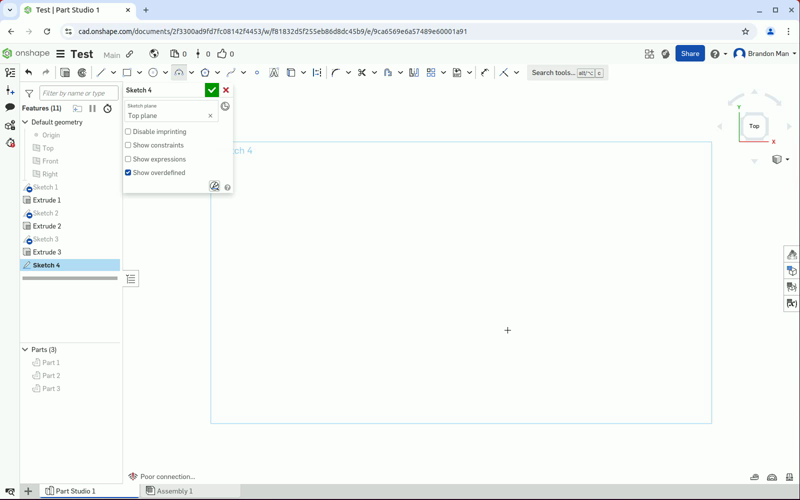
key_up(shift)
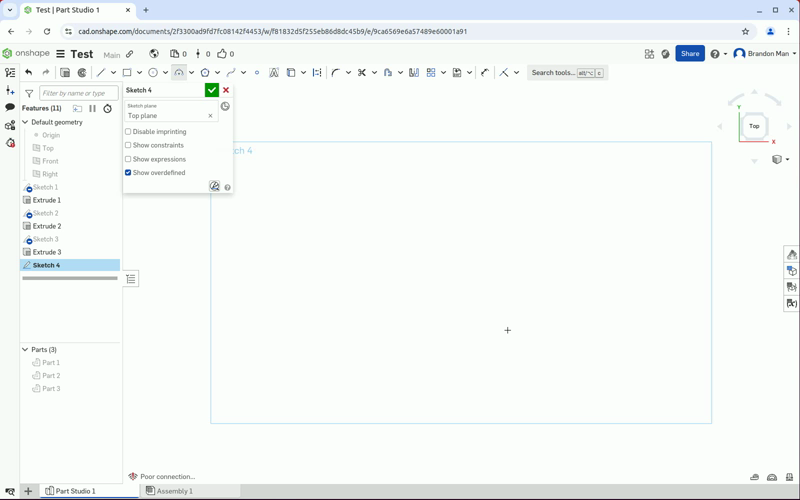
key_down(shift)
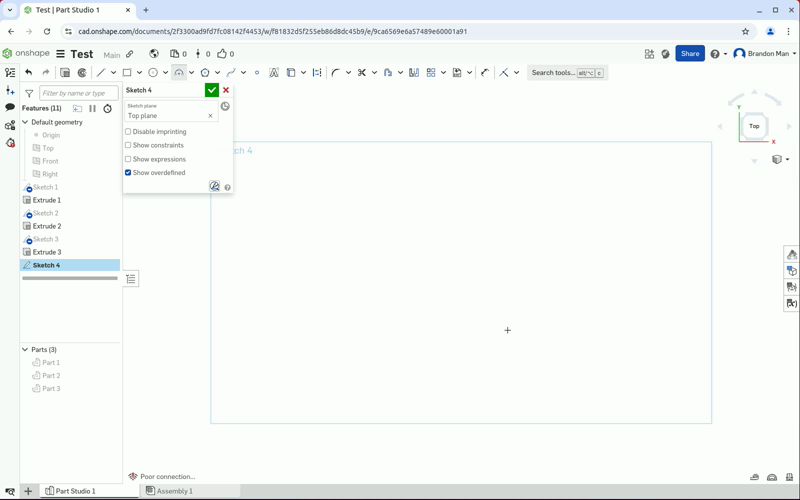
mouse_move(507, 234)
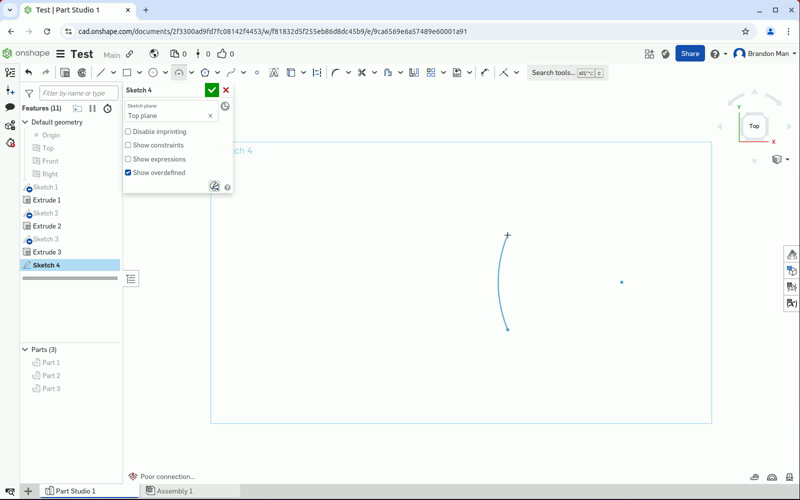
click(507, 234)
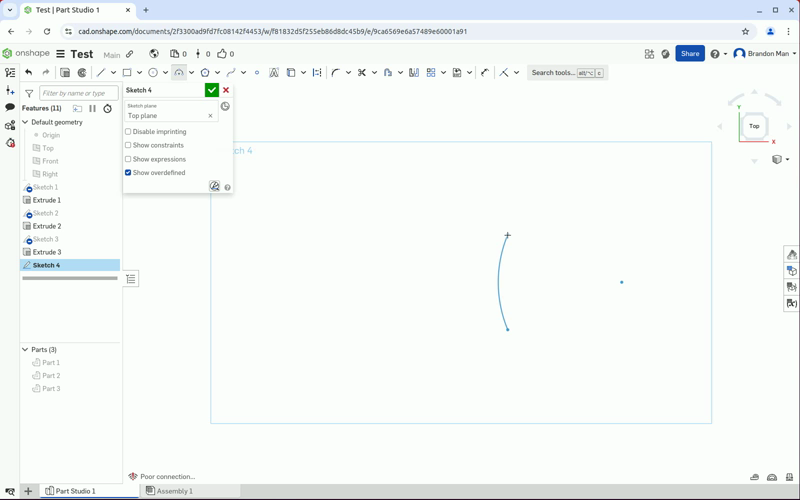
mouse_move(527, 282)
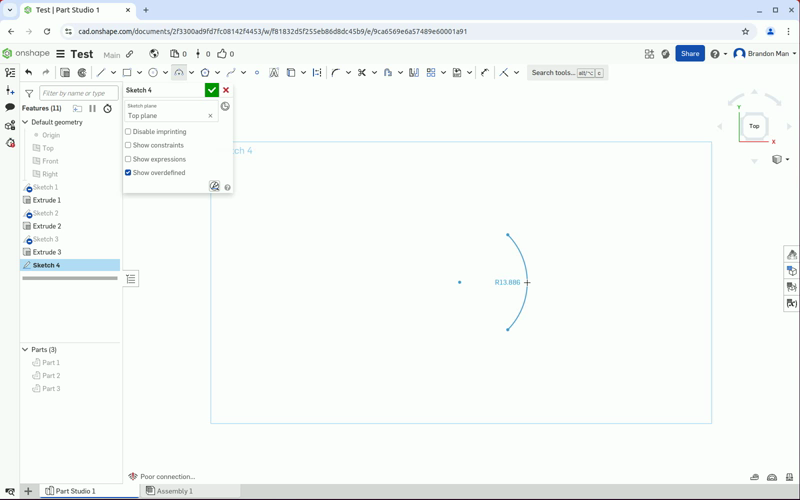
click(527, 282)
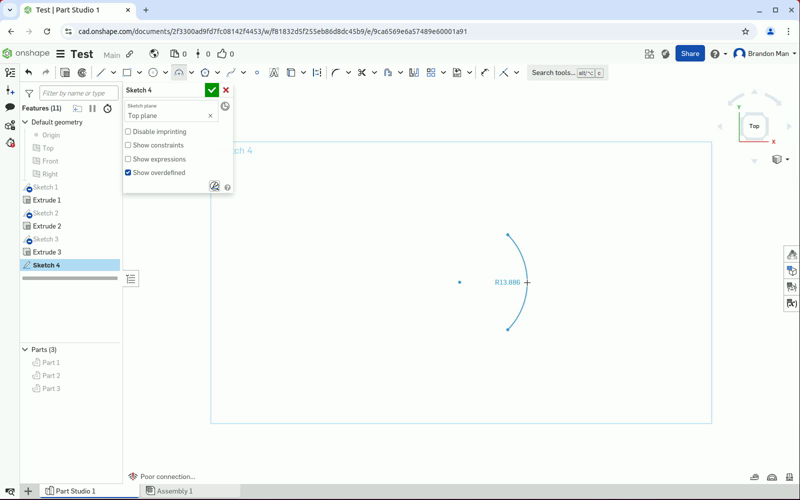
key_up(shift)
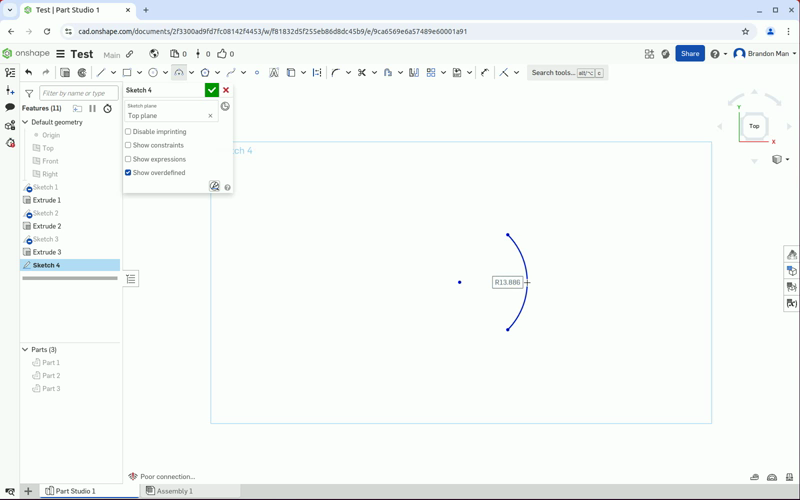
key(esc)
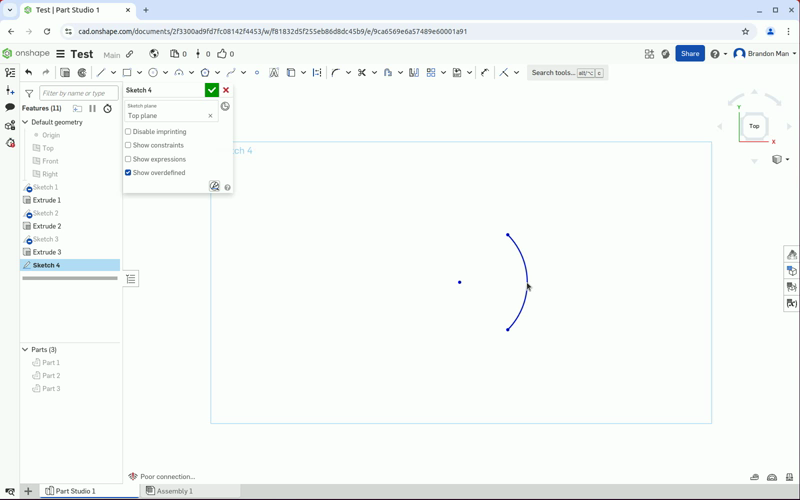
key(l)
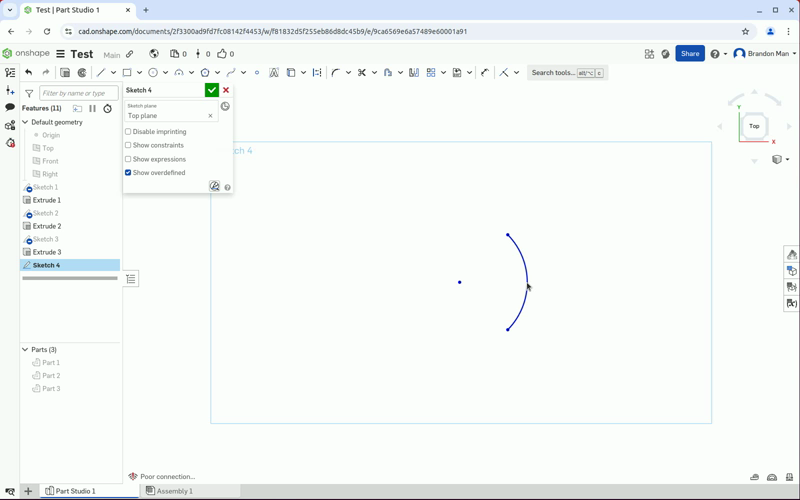
mouse_move(507, 234)
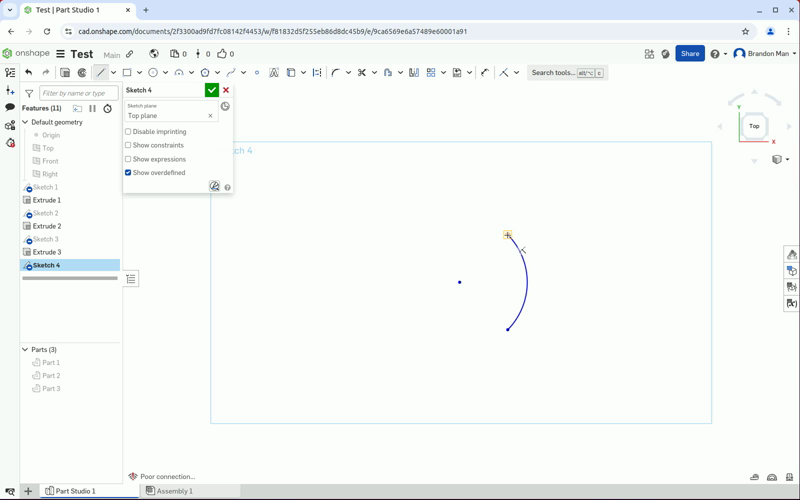
click(507, 234)
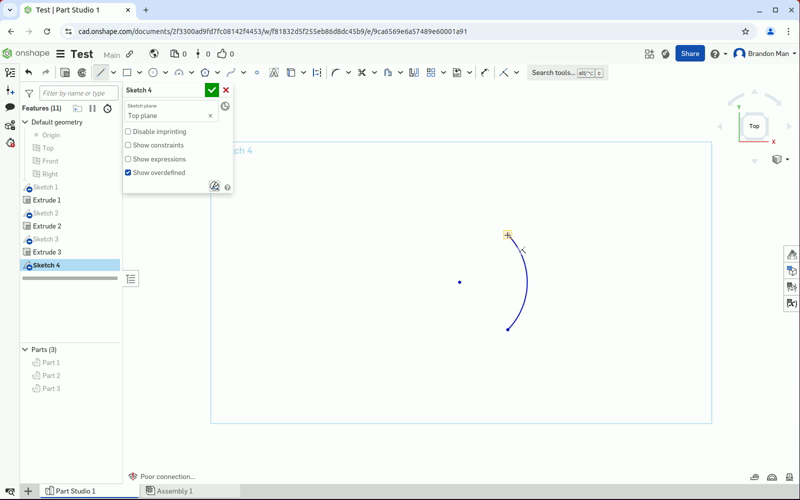
key_down(shift)
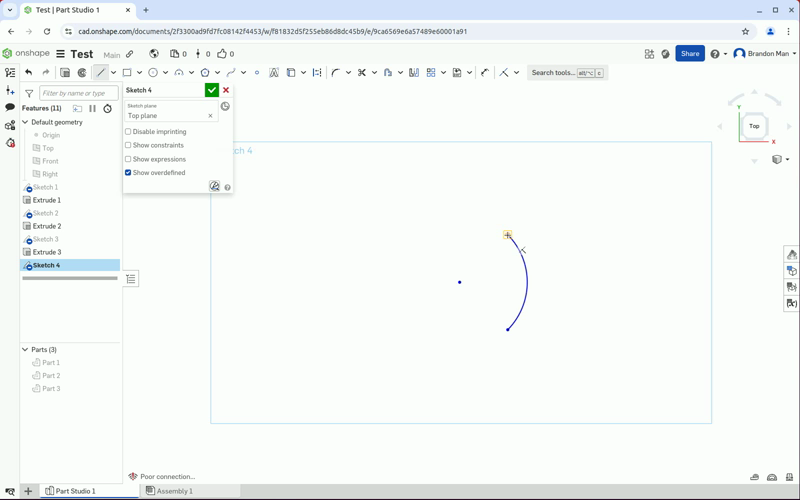
mouse_move(507, 329)
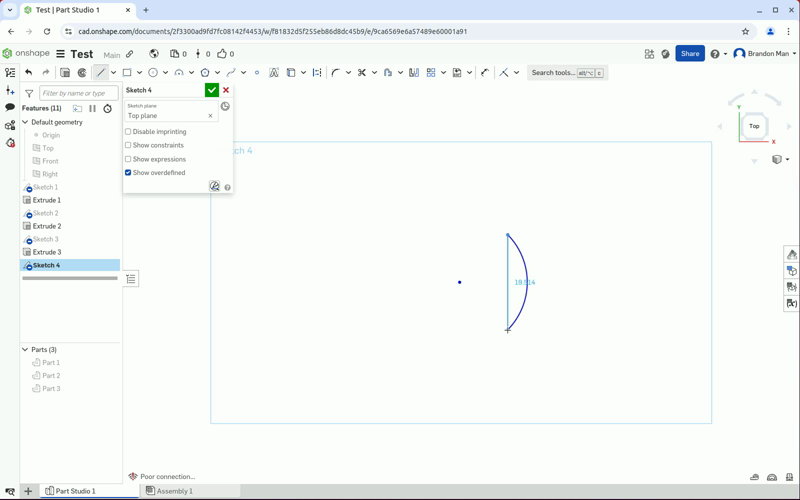
key_up(shift)
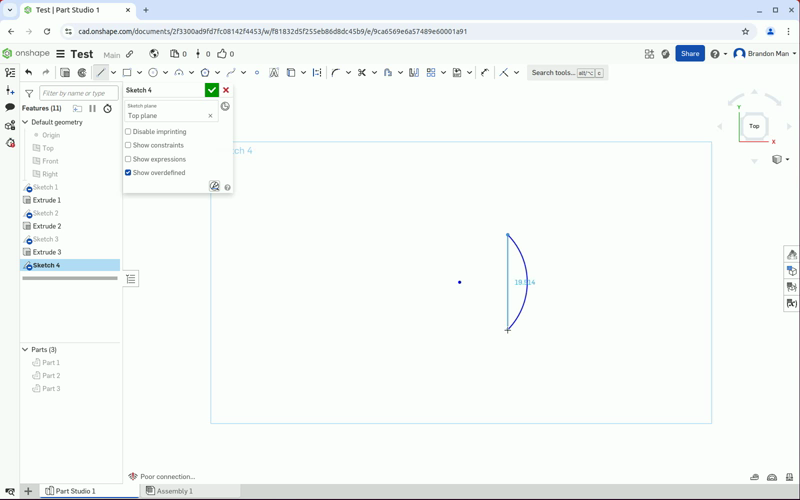
click(507, 329)
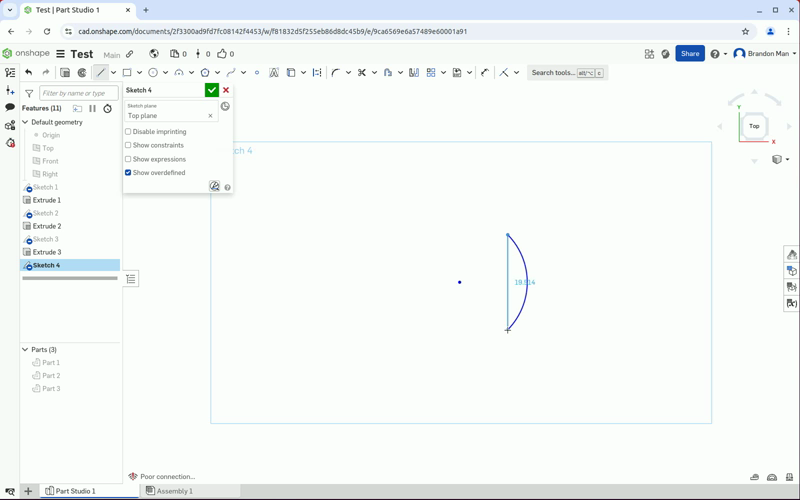
key(esc)
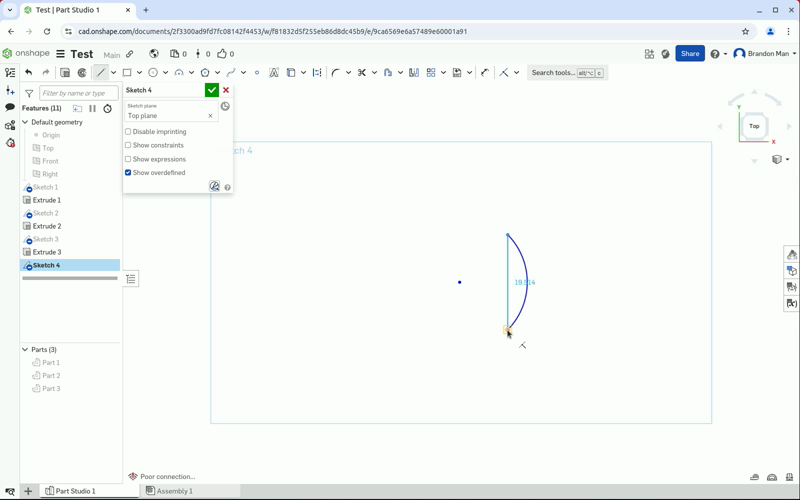
mouse_move(518, 275)
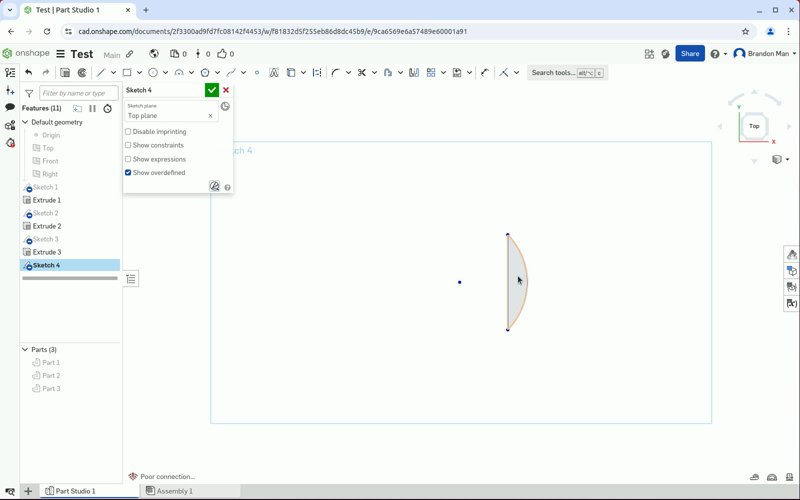
scroll(6)
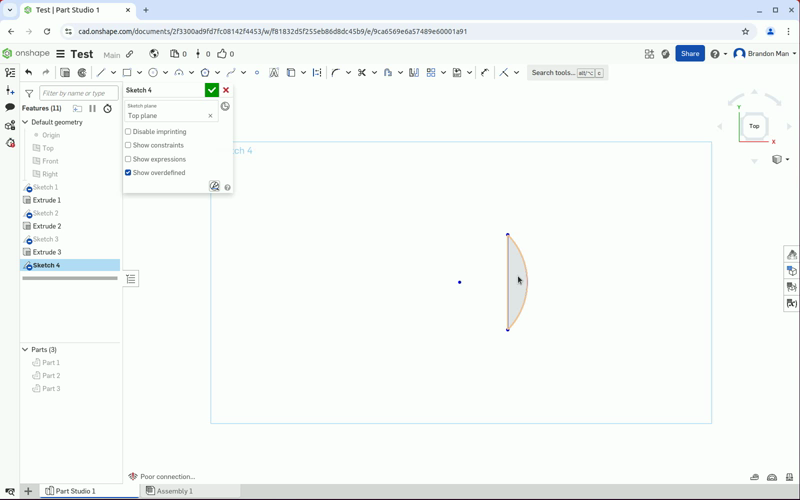
scroll(6)
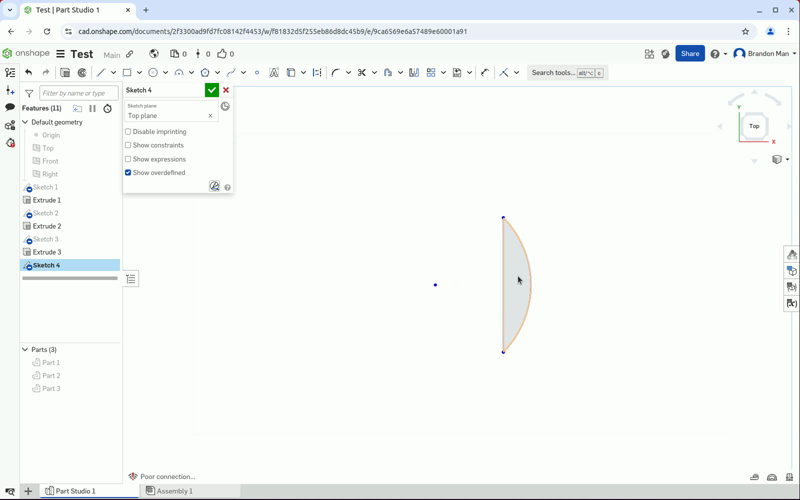
scroll(6)
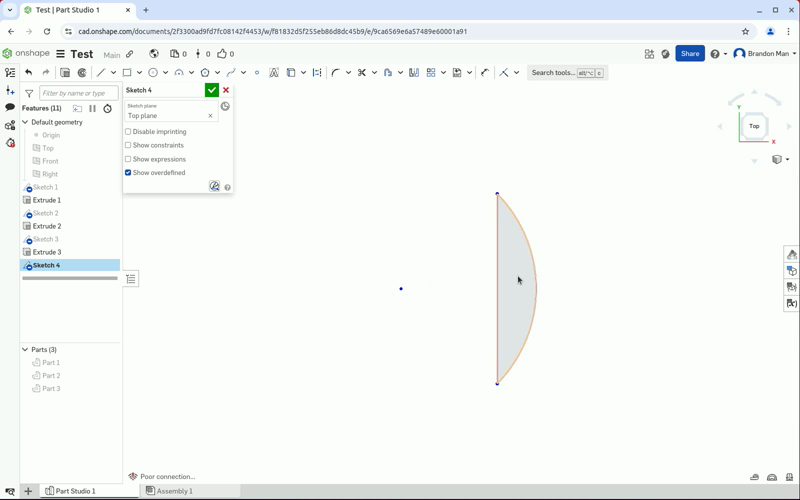
scroll(6)
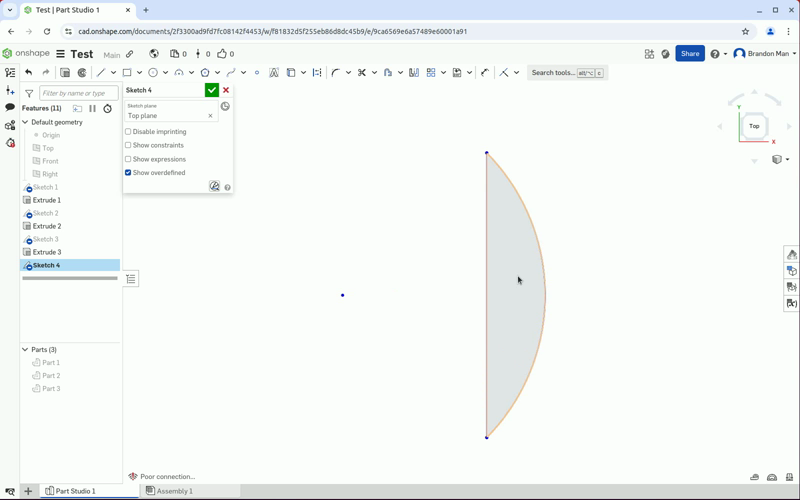
scroll(6)
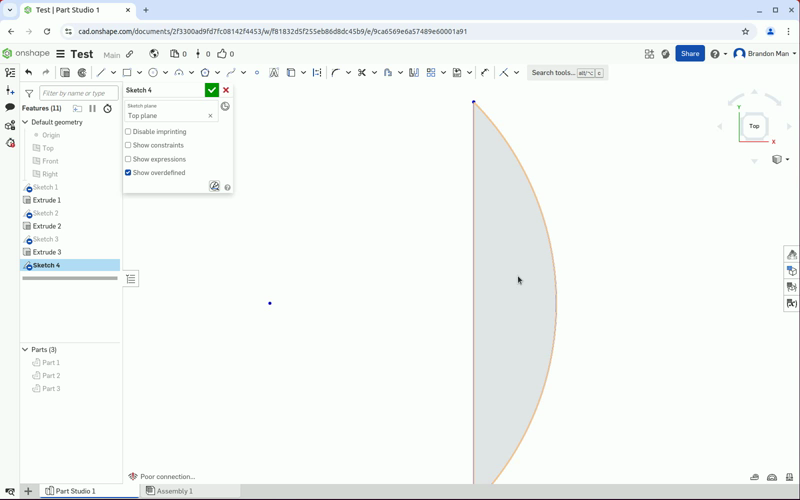
scroll(6)
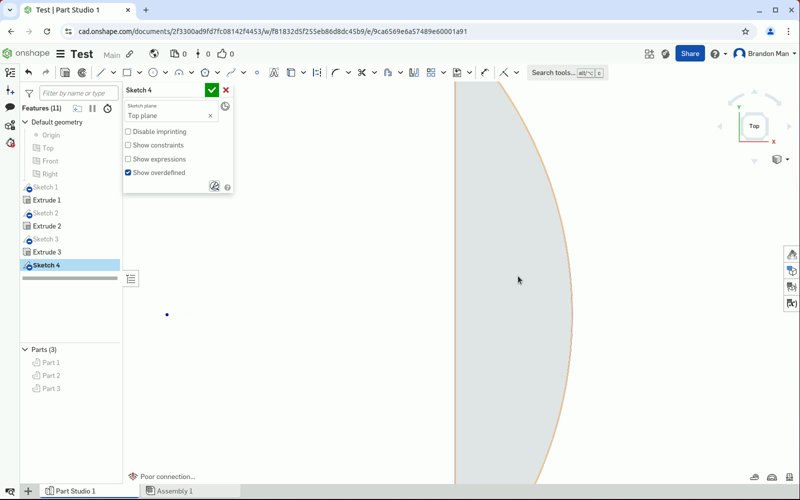
scroll(6)
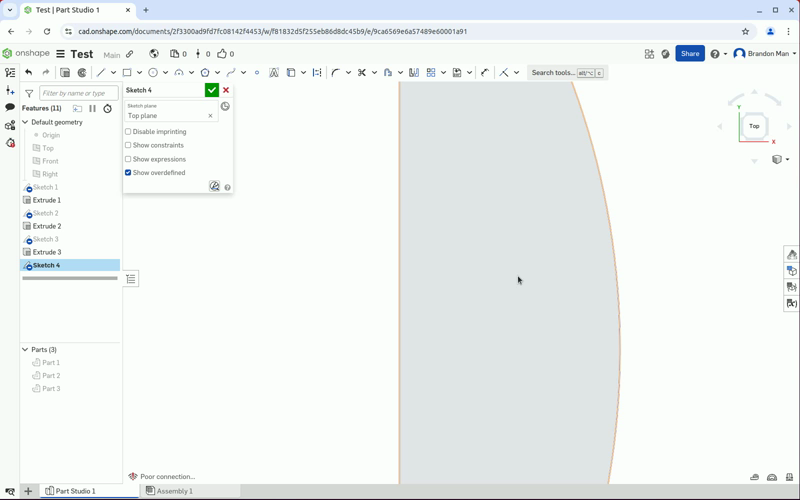
click(518, 275)
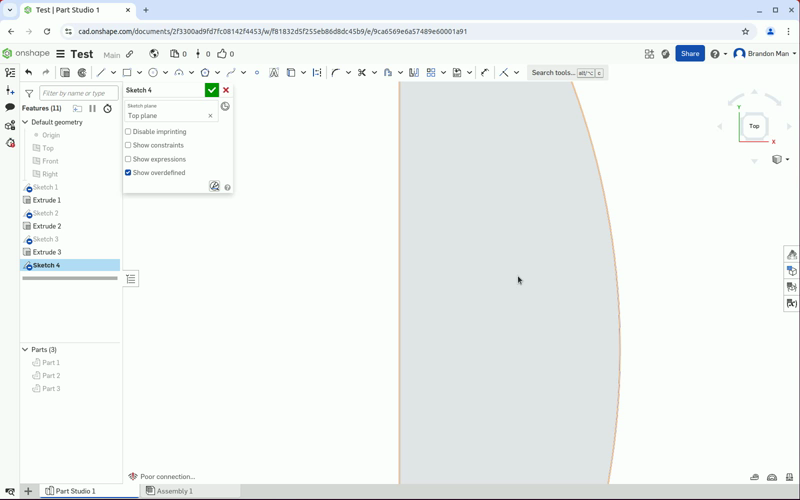
scroll(-6)
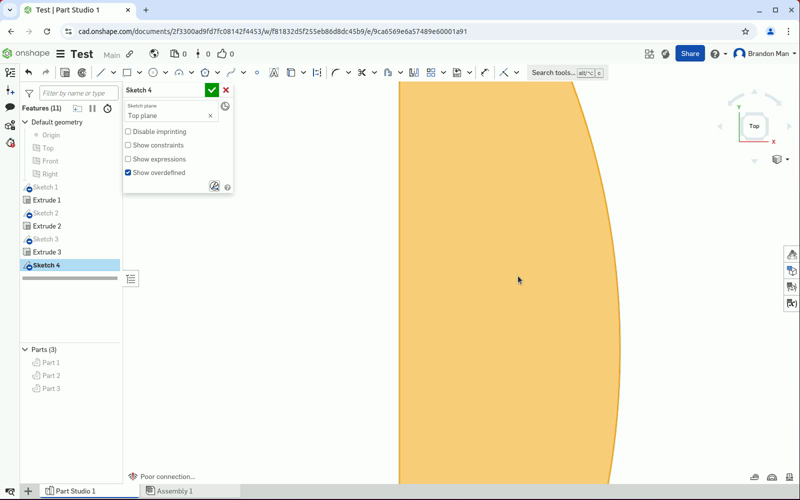
scroll(-6)
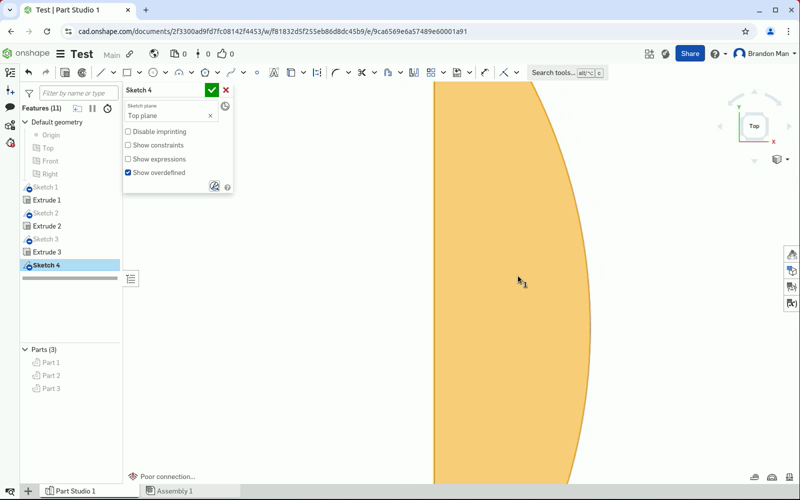
scroll(-6)
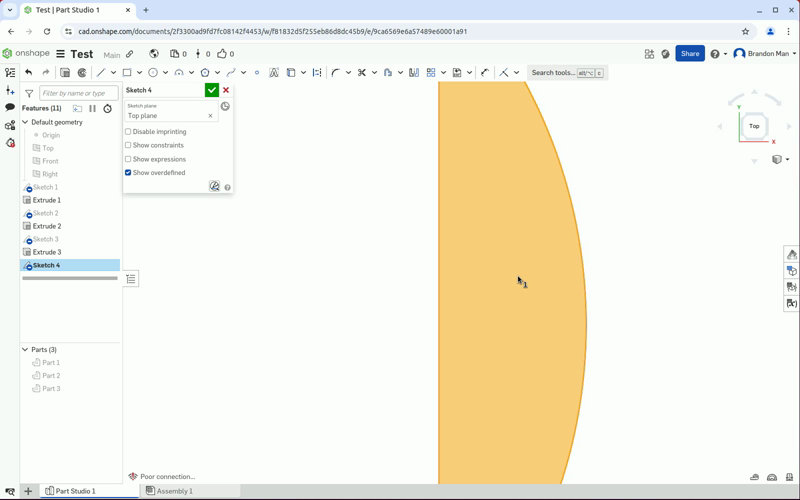
scroll(-6)
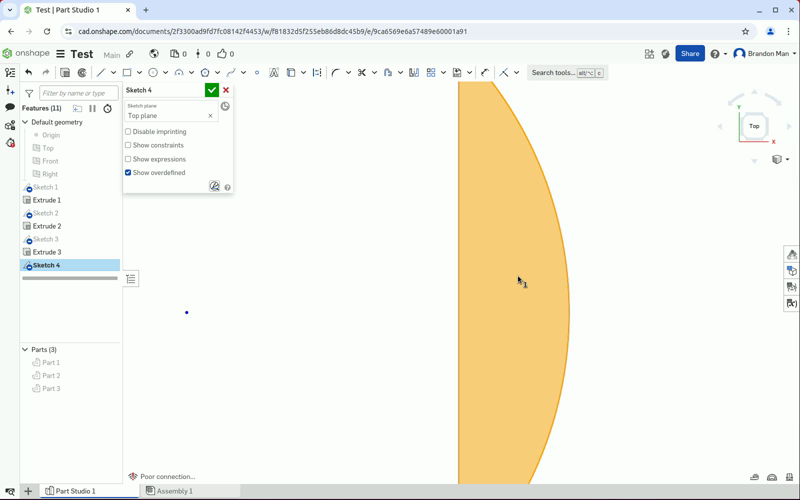
scroll(-6)
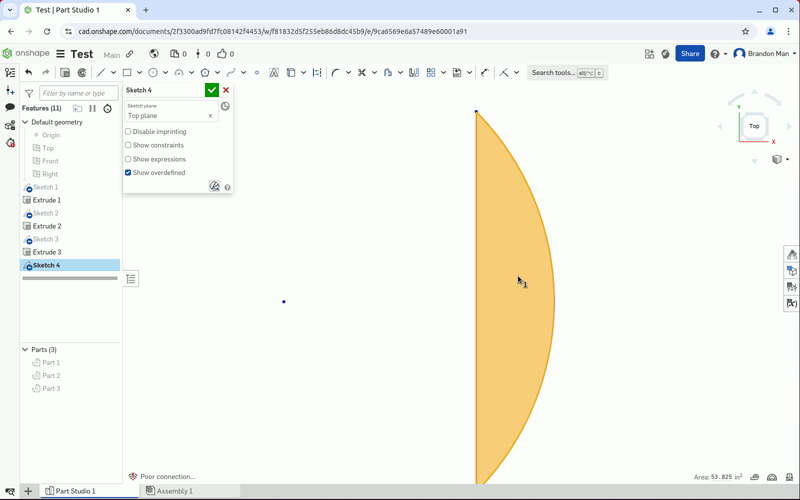
scroll(-6)
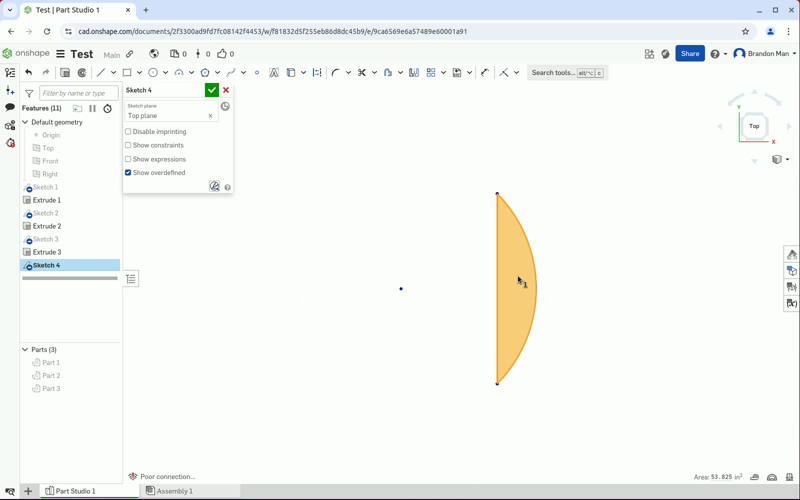
scroll(-6)
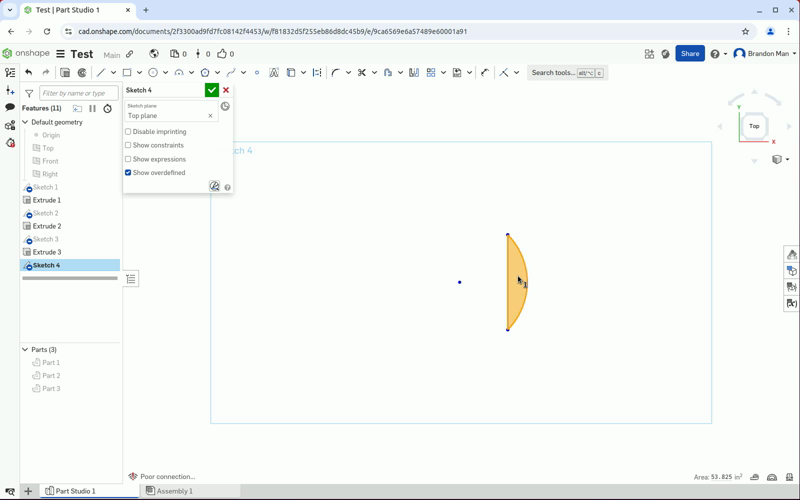
mouse_move(73, 352)
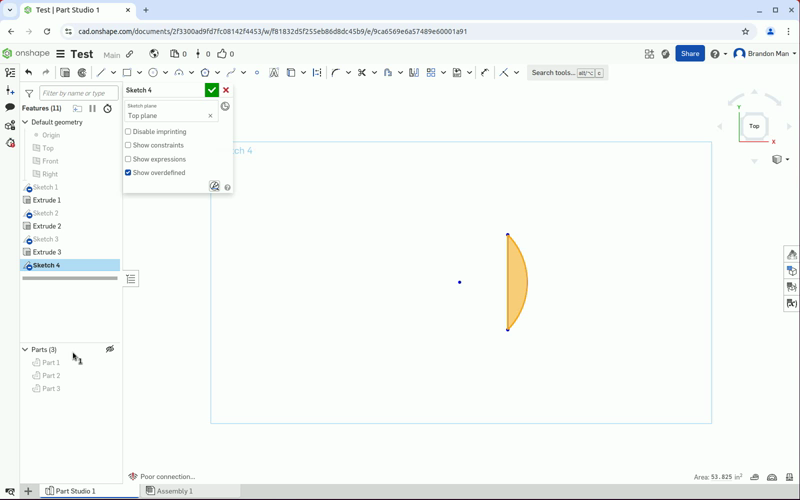
key(shift+y)
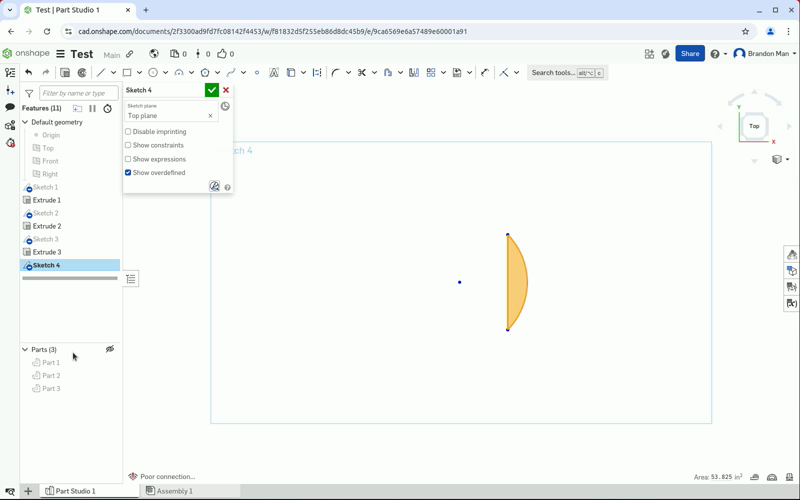
key(shift+e)
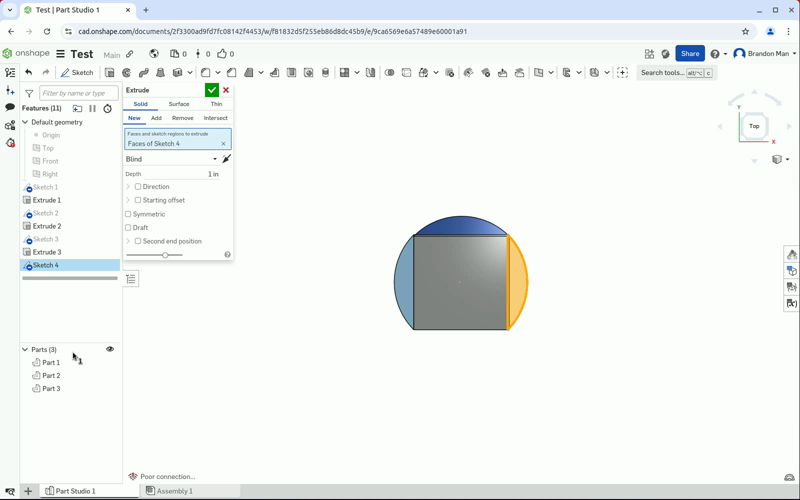
mouse_move(143, 106)
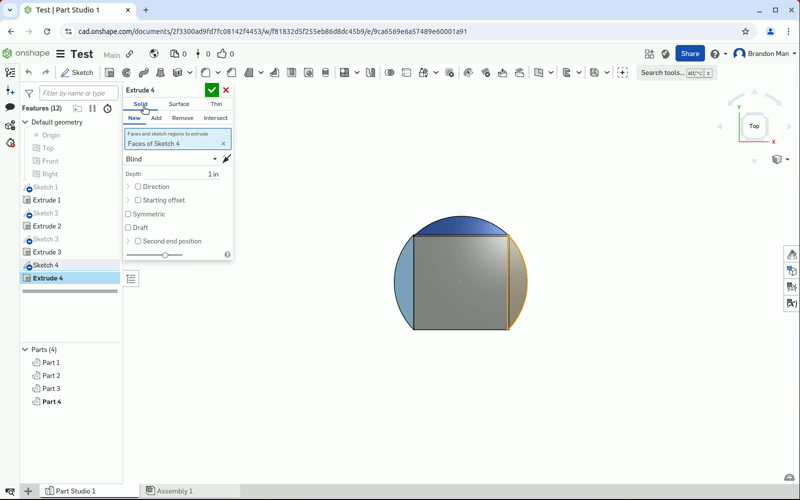
click(143, 106)
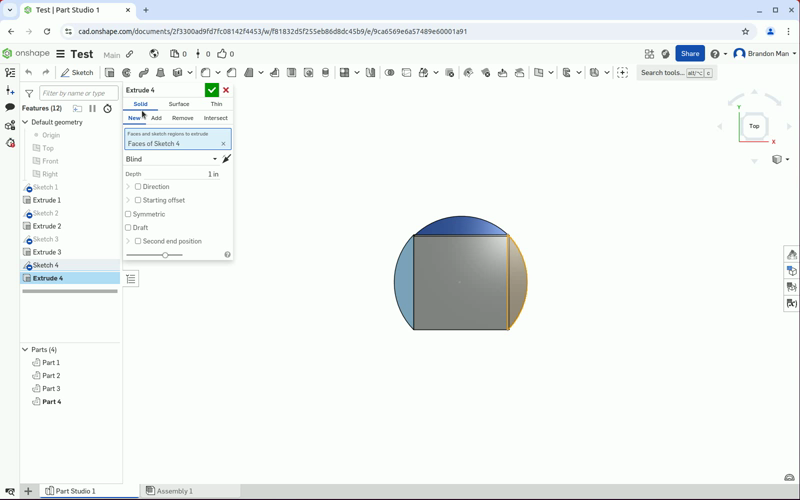
mouse_move(137, 120)
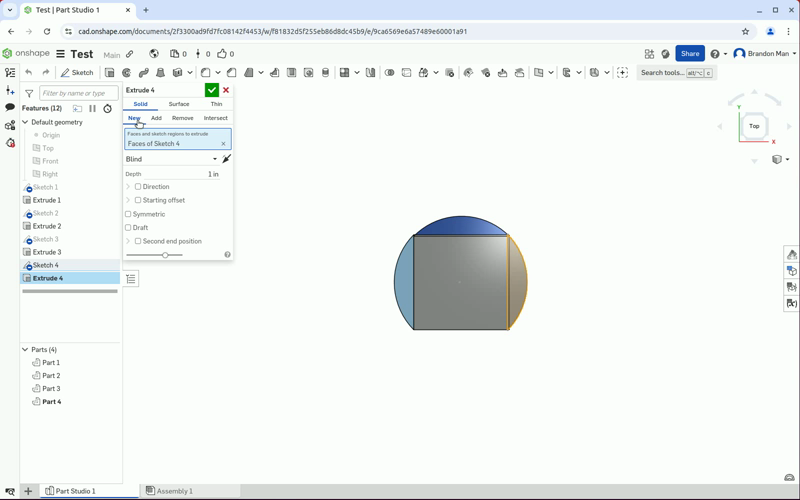
click(137, 120)
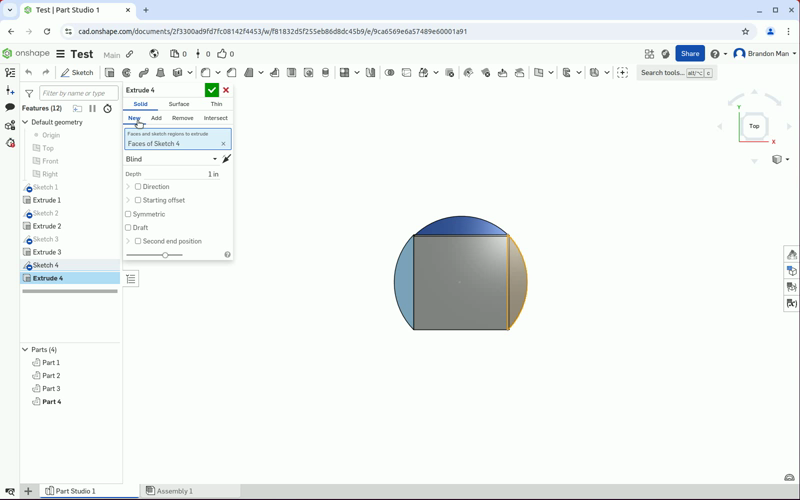
key(tab, 4)
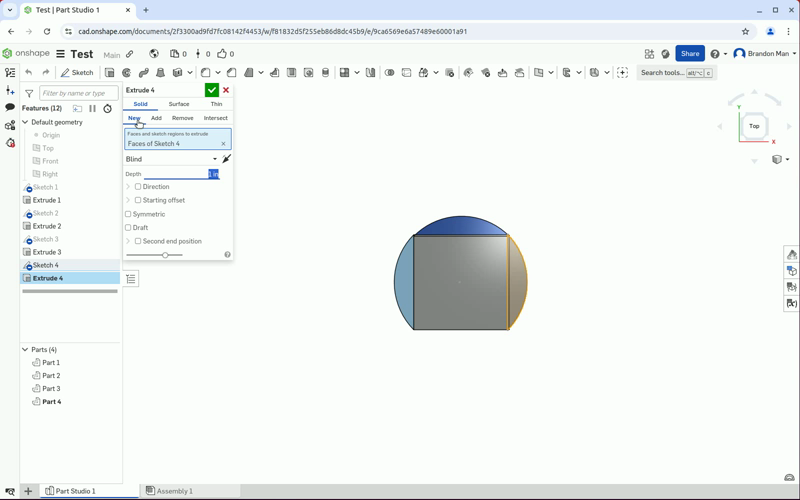
text(3.611)
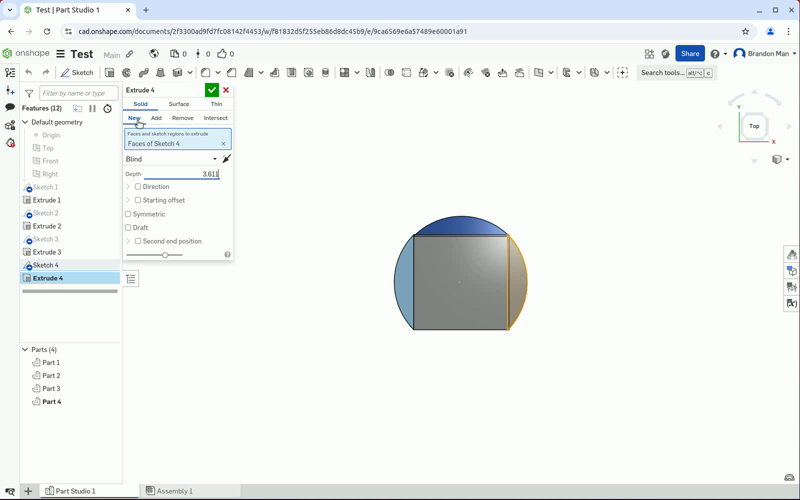
key(enter)
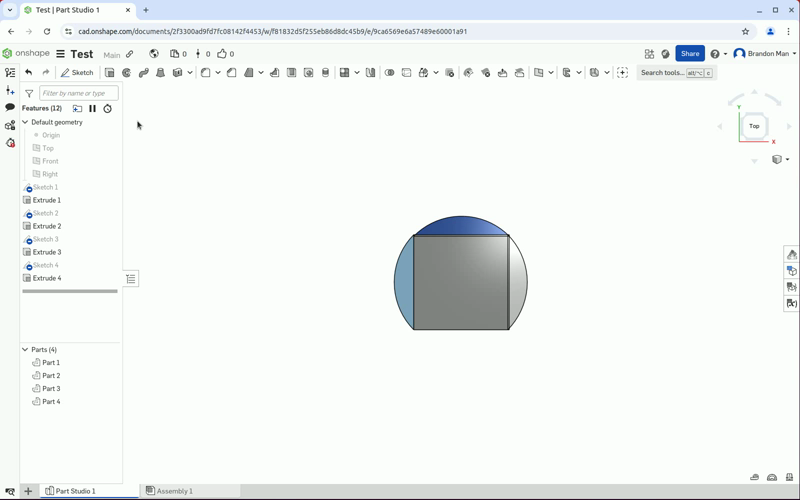
key(shift+h)
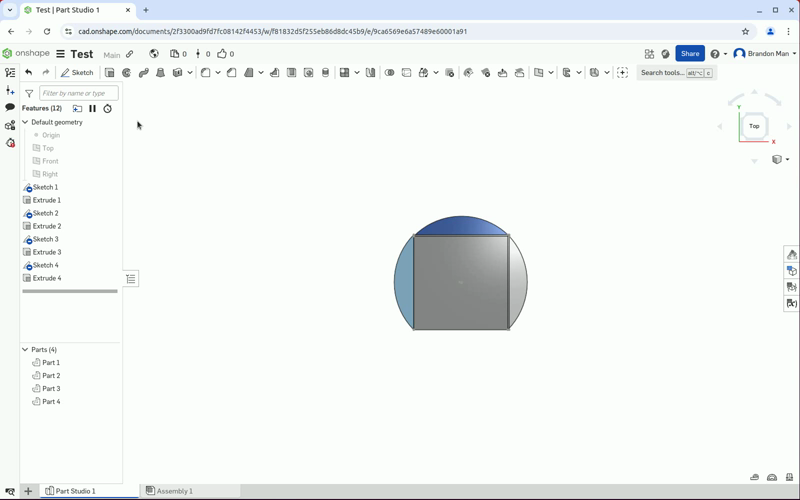
key(shift+h)
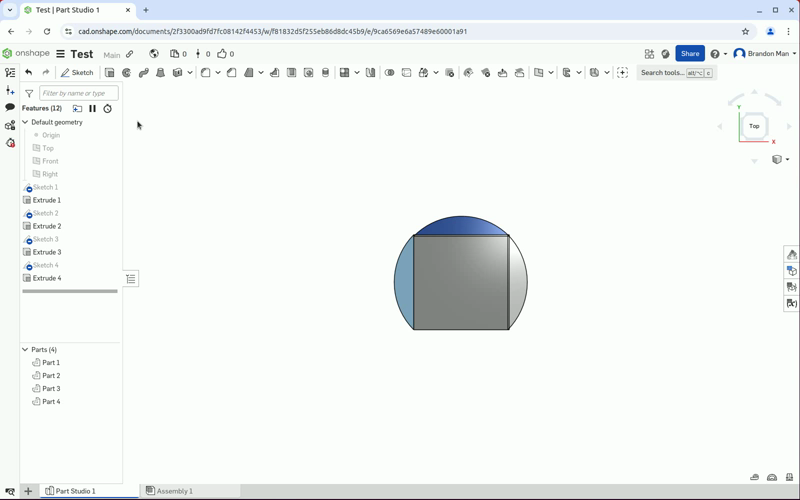
mouse_move(73, 189)
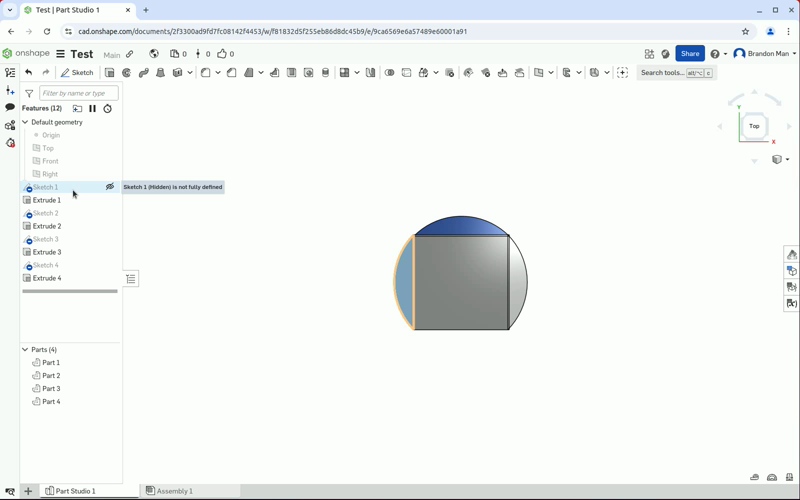
click(73, 189)
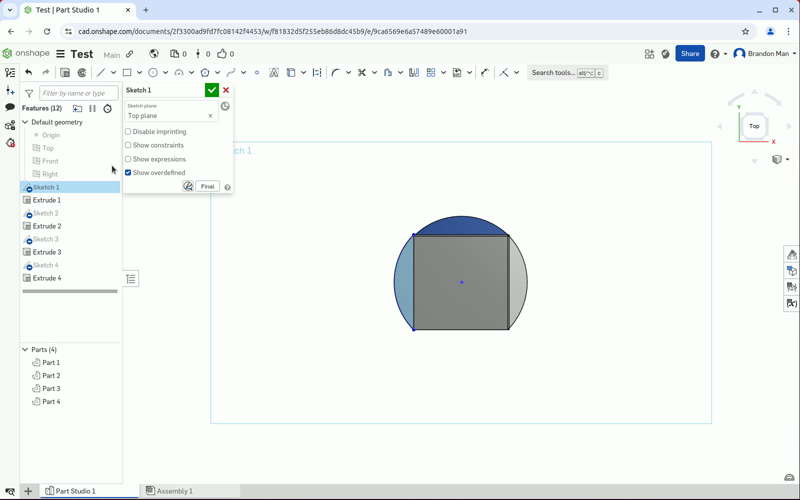
mouse_move(229, 92)
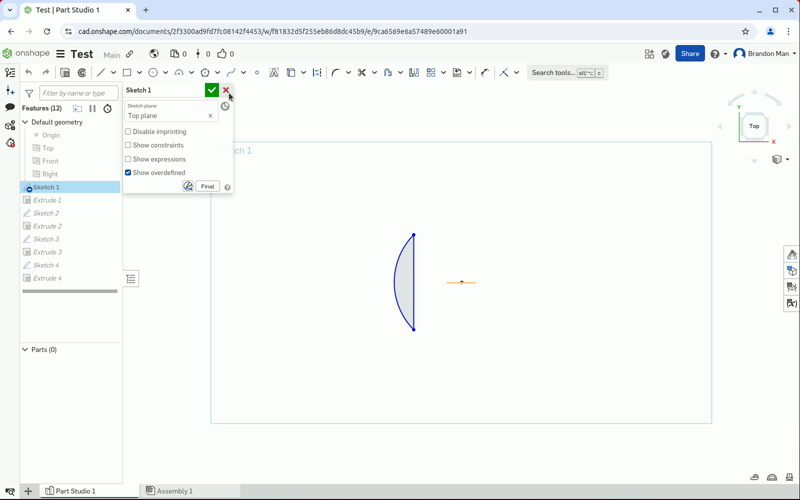
click(229, 92)
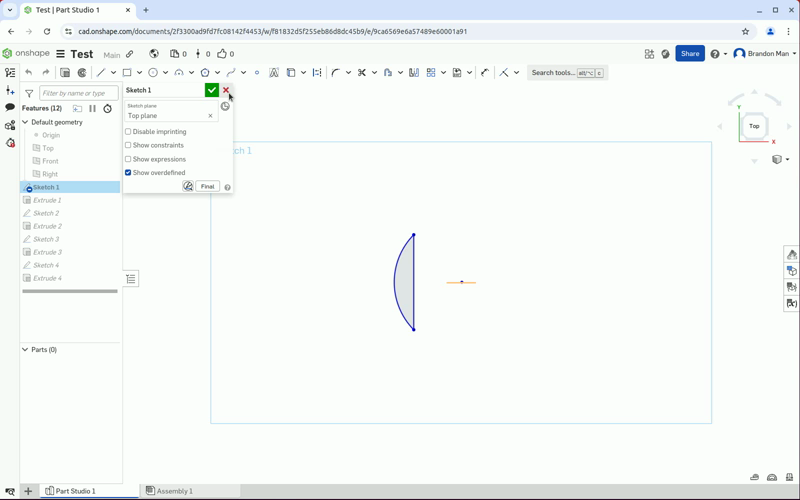
key(shift+s)
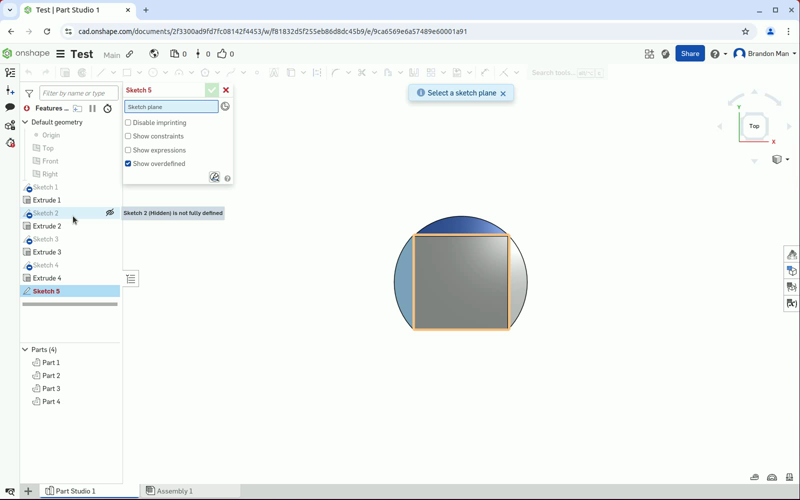
scroll(3)
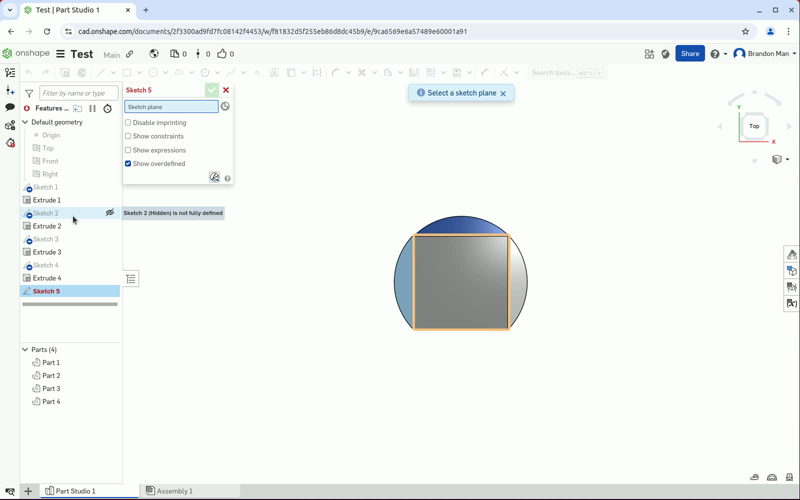
mouse_move(73, 150)
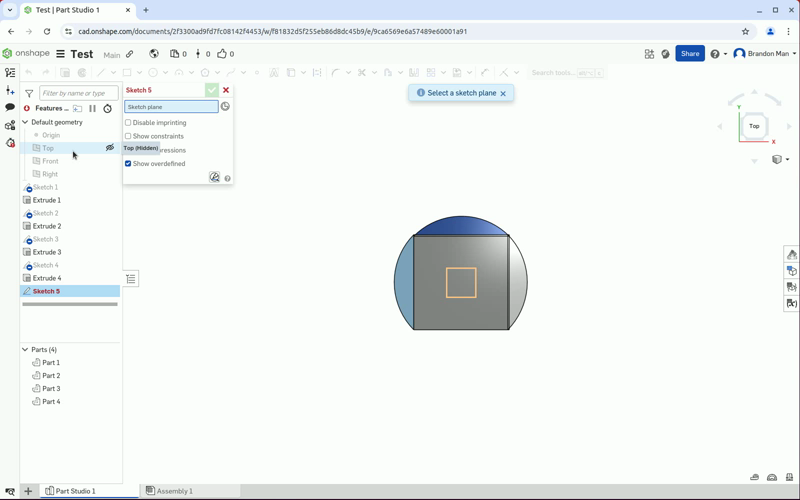
click(73, 150)
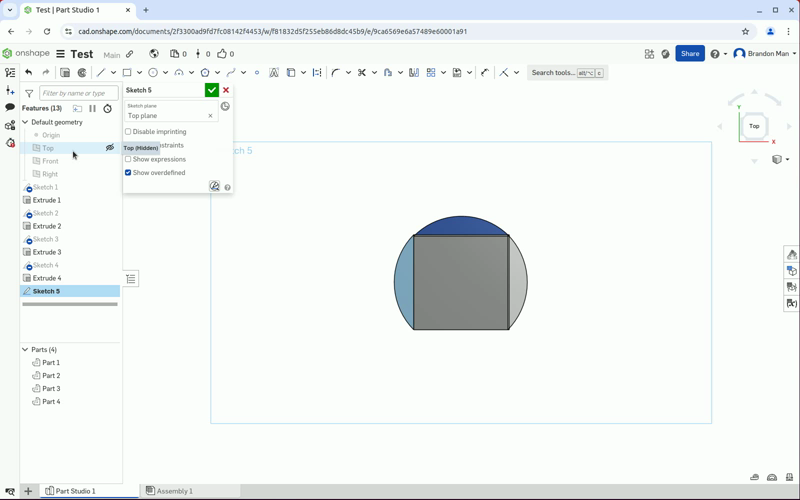
mouse_move(73, 352)
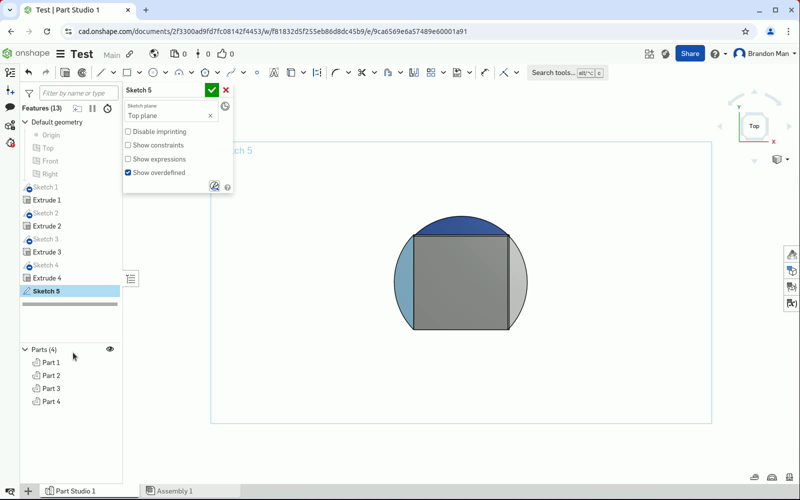
key(y)
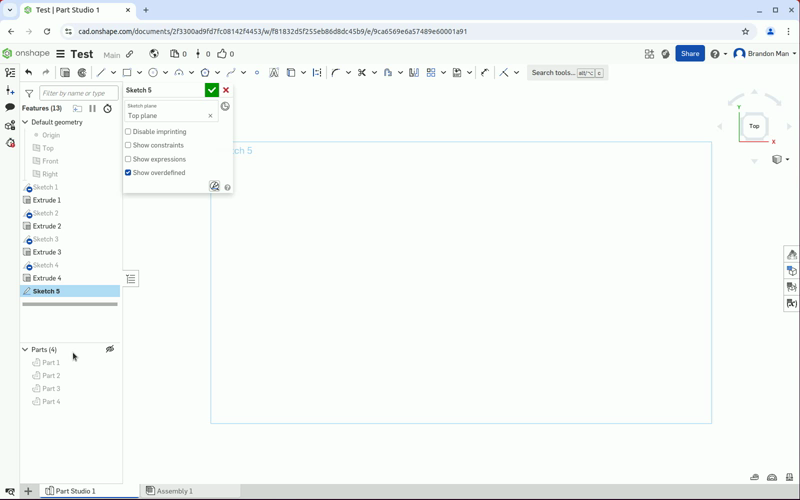
key(a)
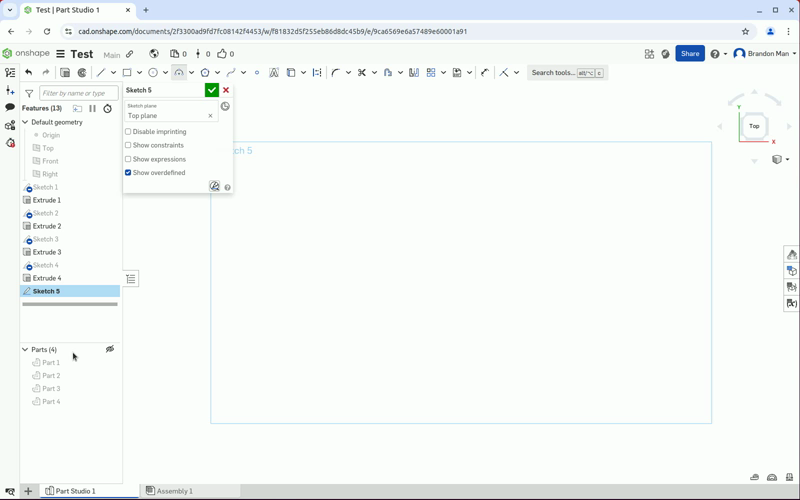
key_down(shift)
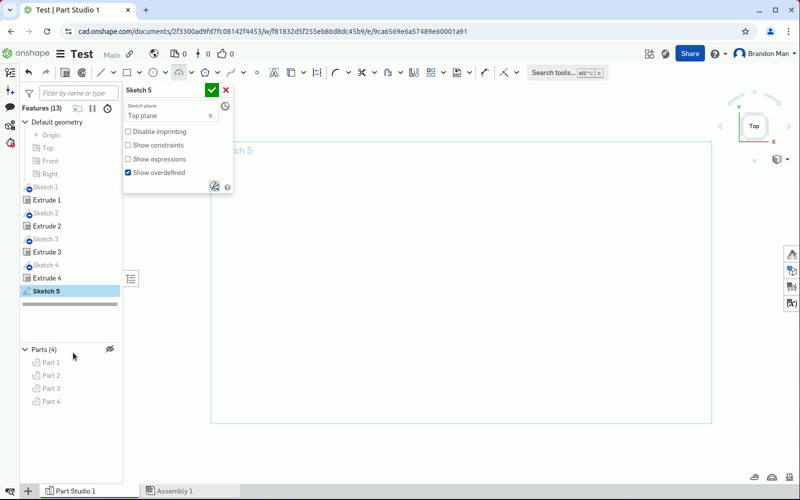
mouse_move(413, 329)
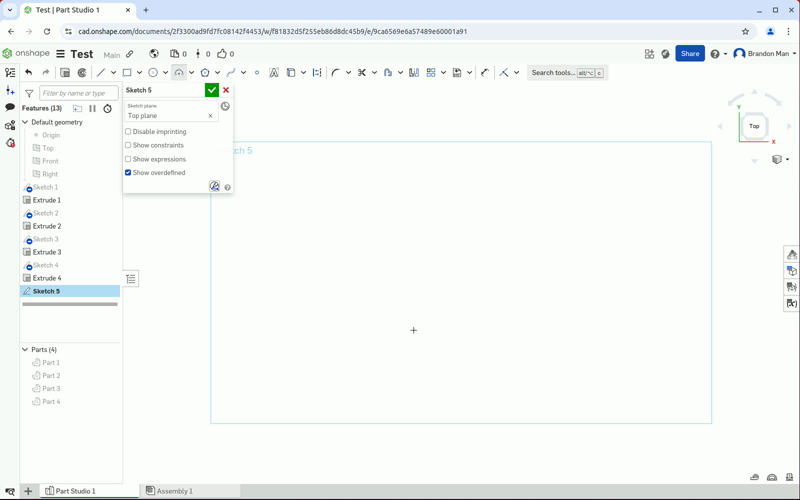
click(413, 329)
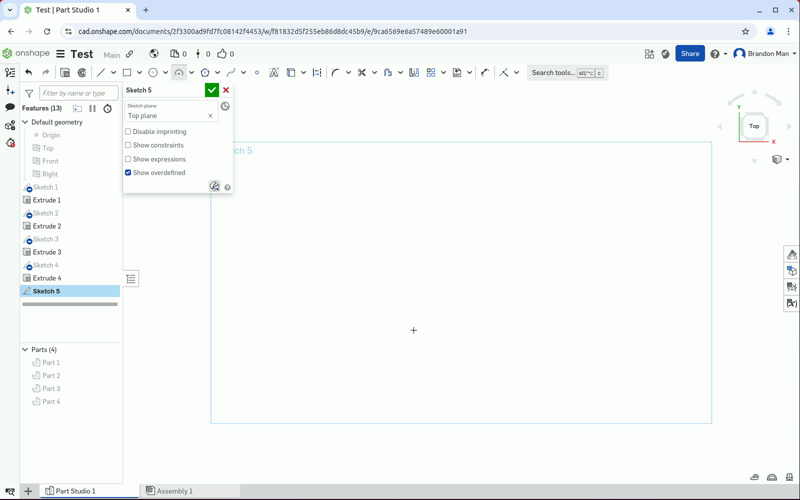
key_up(shift)
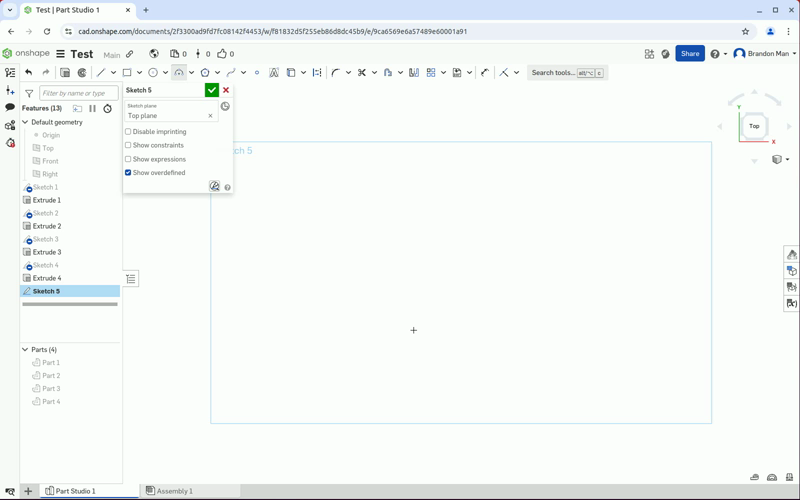
key_down(shift)
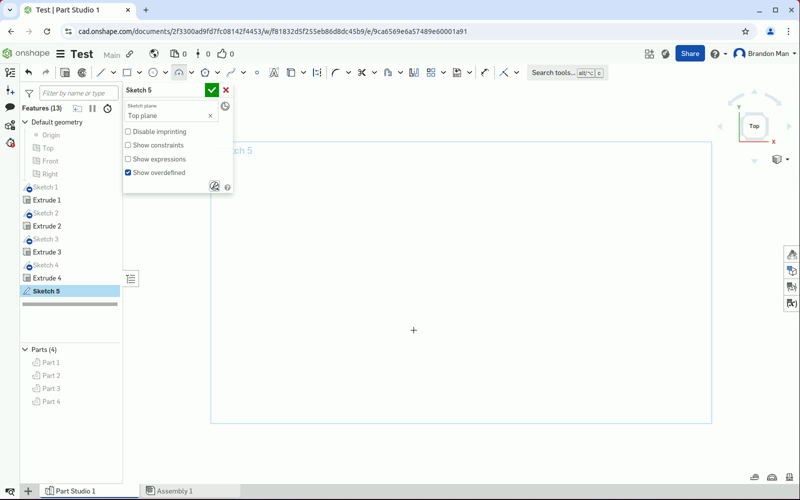
mouse_move(509, 329)
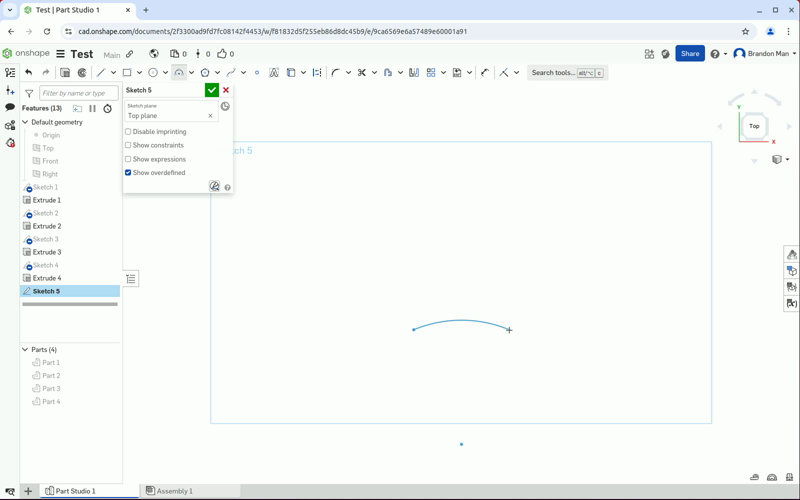
click(509, 329)
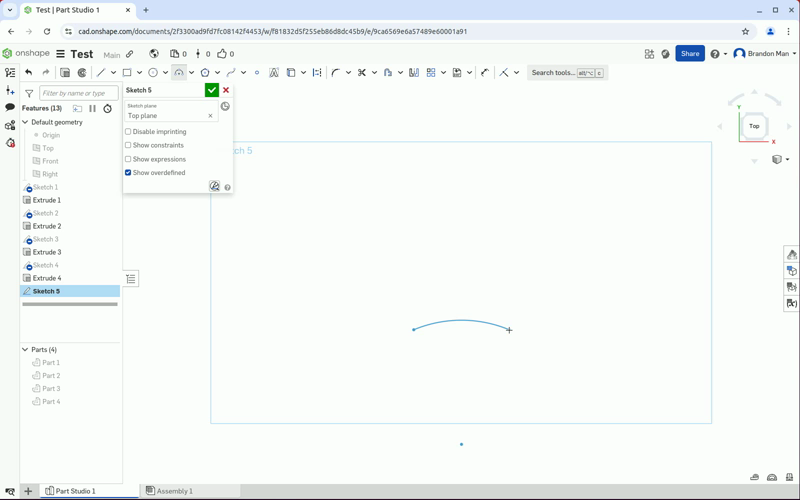
mouse_move(461, 349)
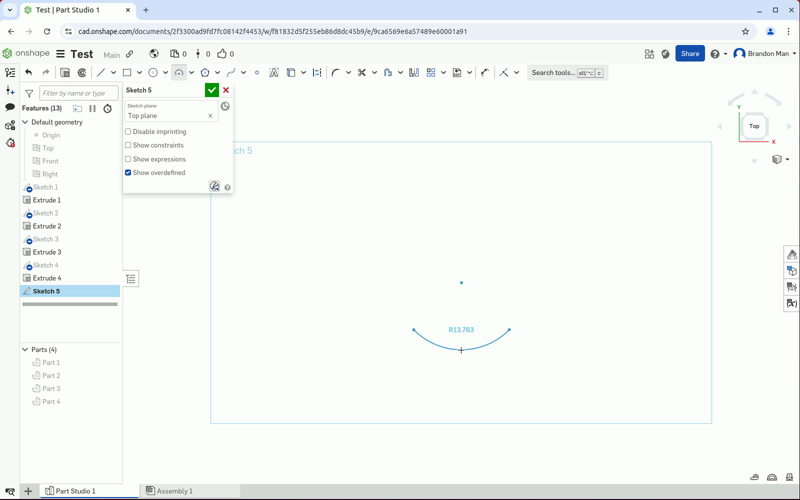
click(461, 349)
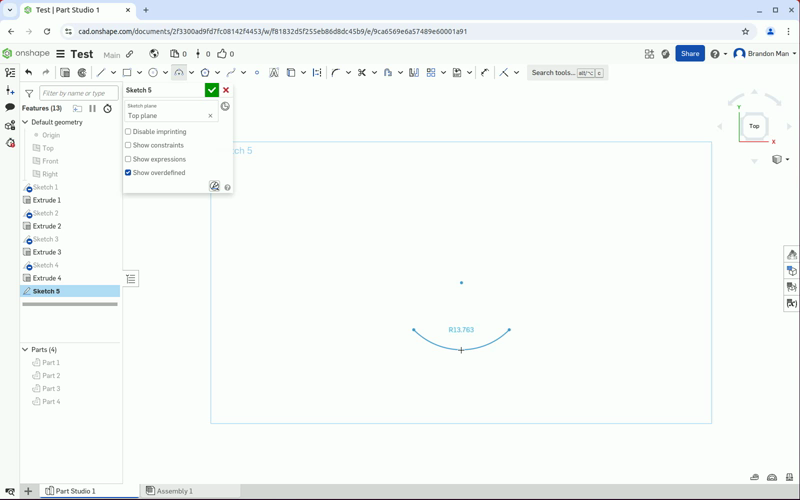
key_up(shift)
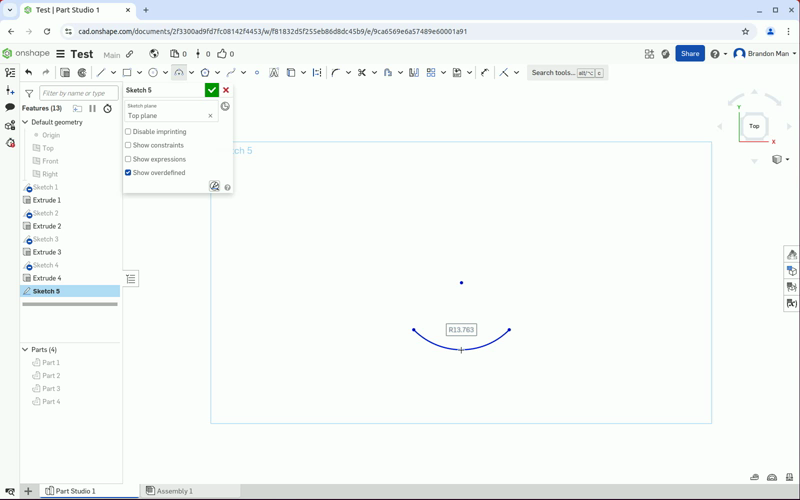
key(esc)
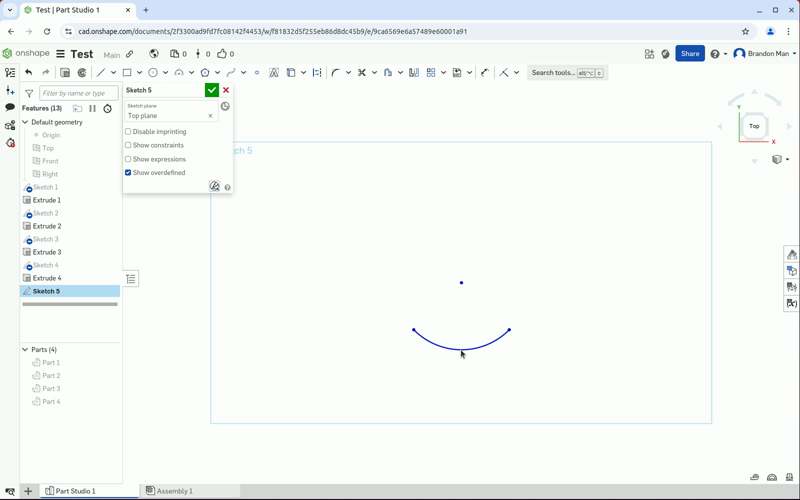
key(l)
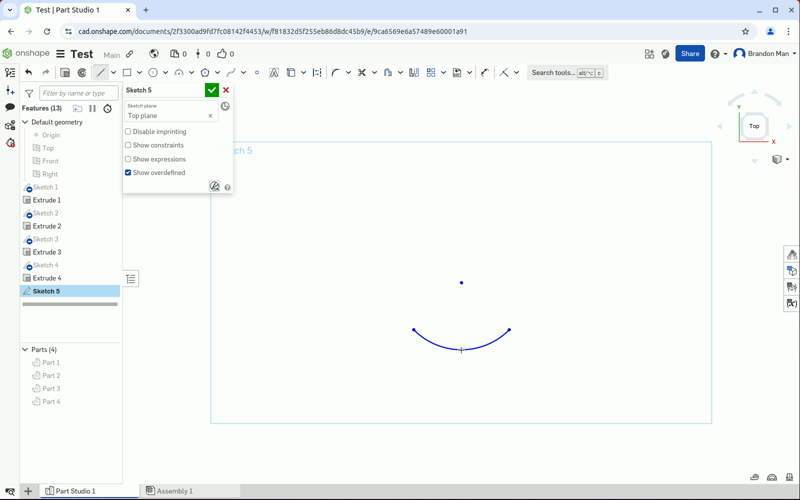
mouse_move(509, 329)
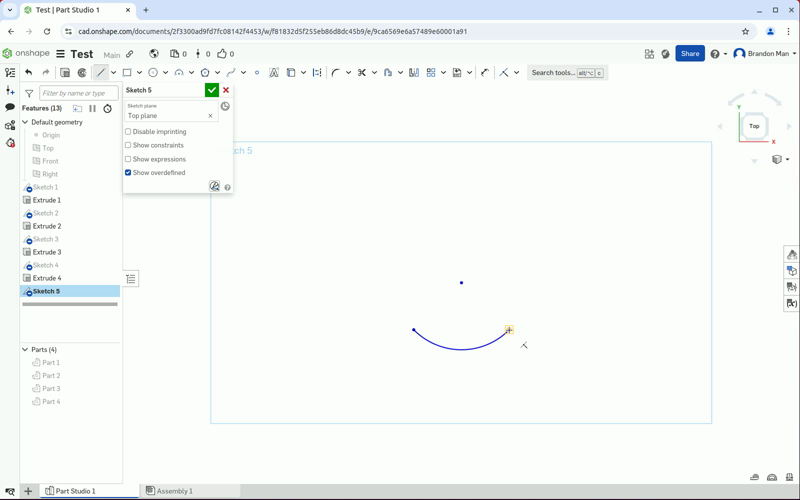
click(509, 329)
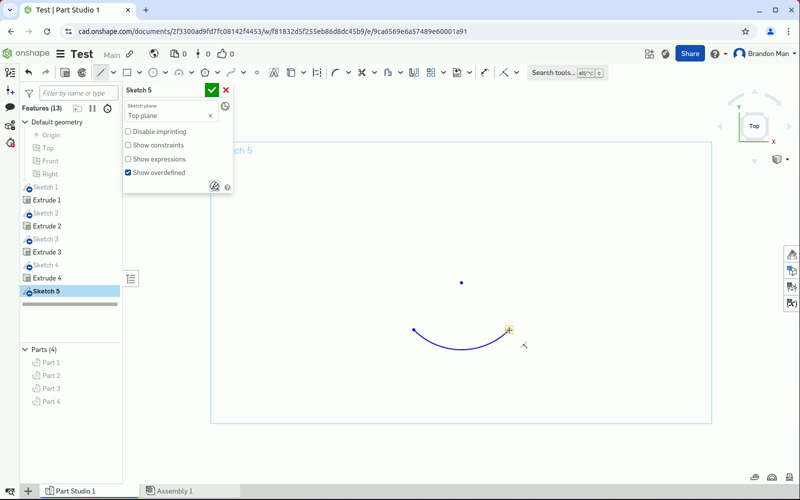
key_down(shift)
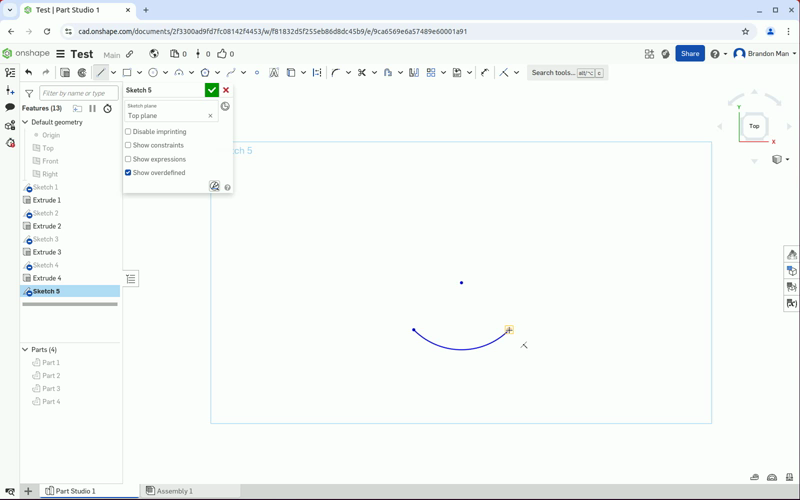
mouse_move(413, 329)
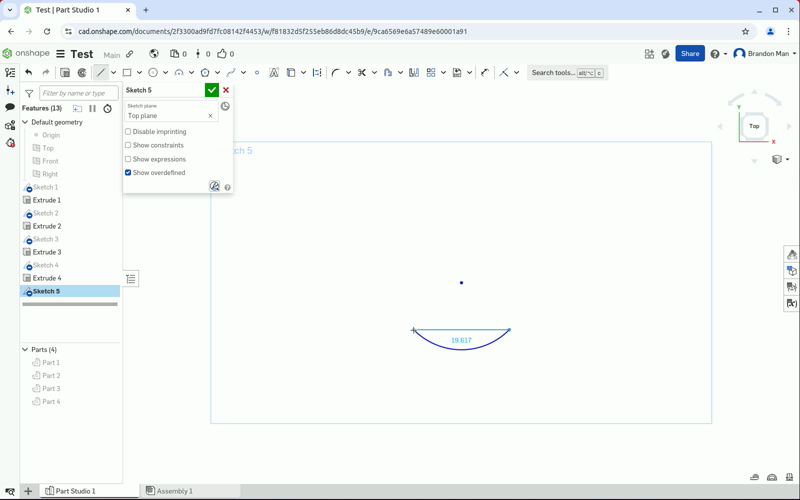
key_up(shift)
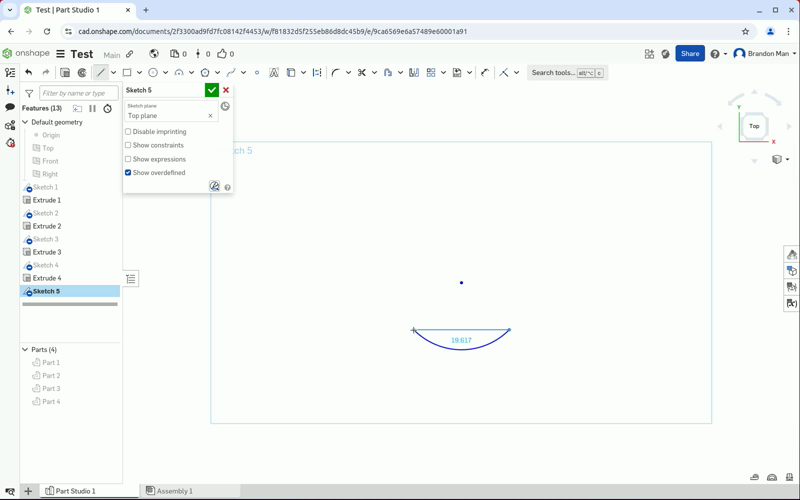
click(413, 329)
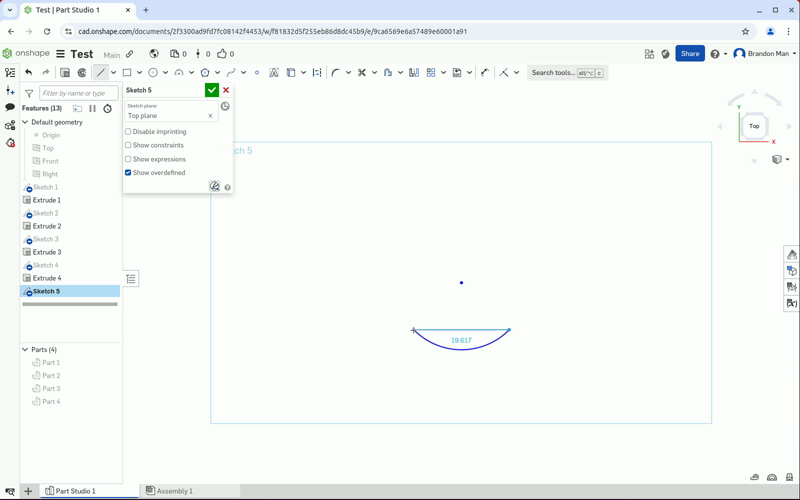
key(esc)
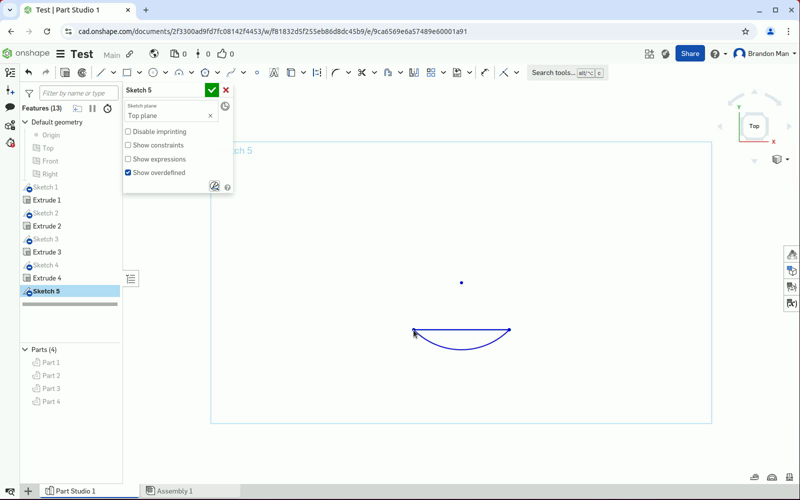
mouse_move(475, 334)
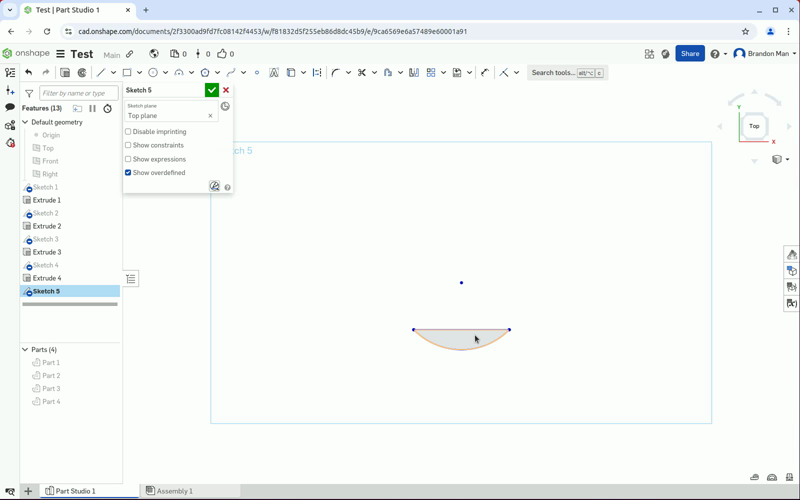
scroll(6)
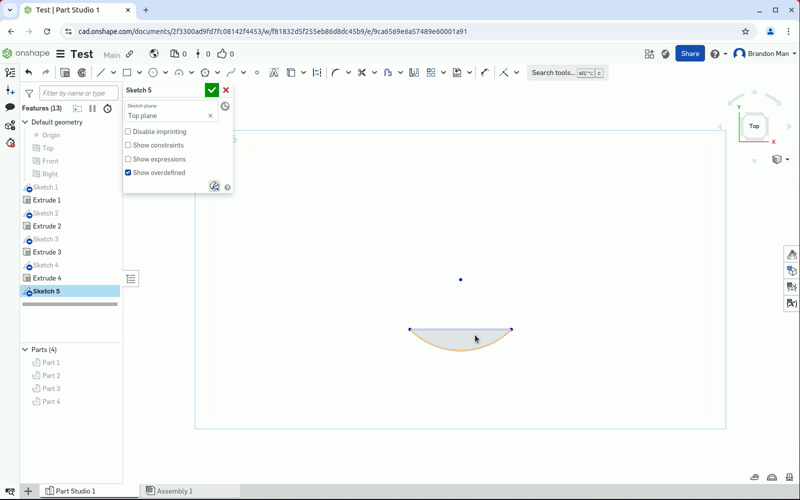
scroll(6)
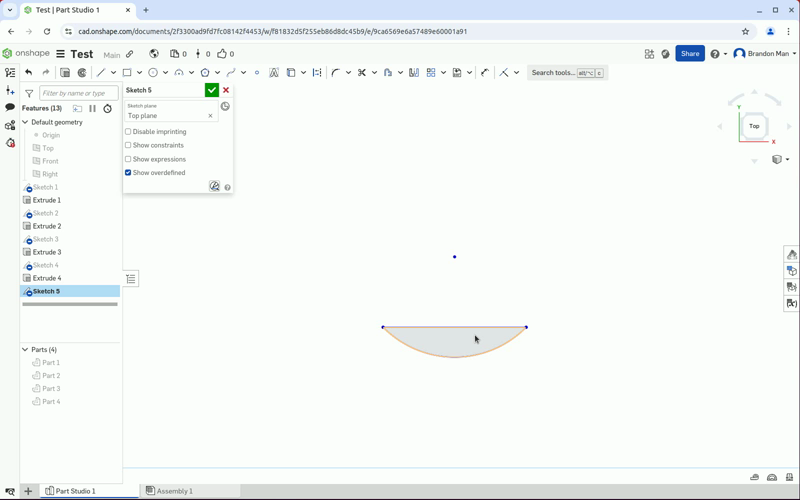
scroll(6)
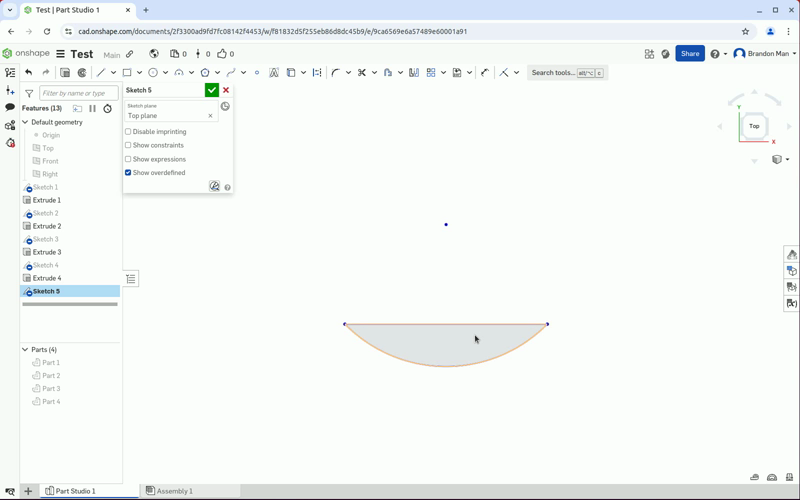
scroll(6)
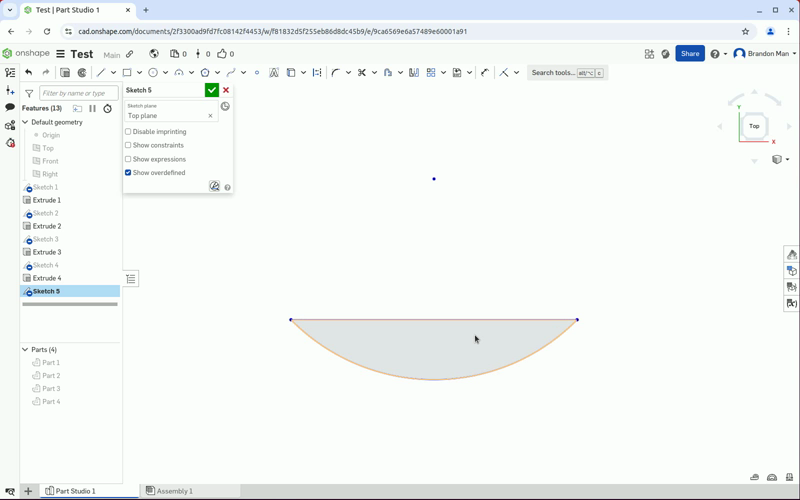
scroll(6)
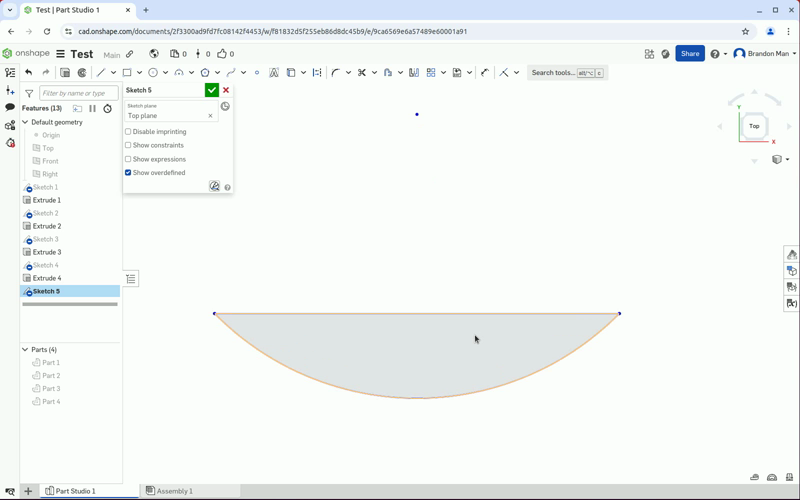
scroll(6)
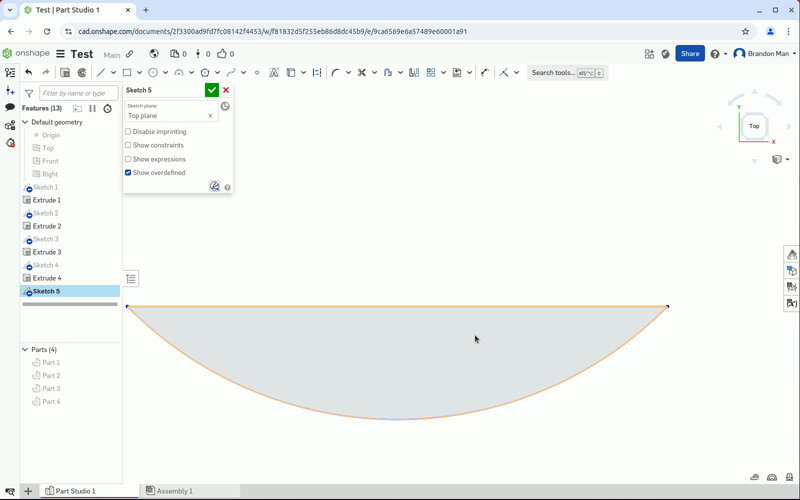
scroll(6)
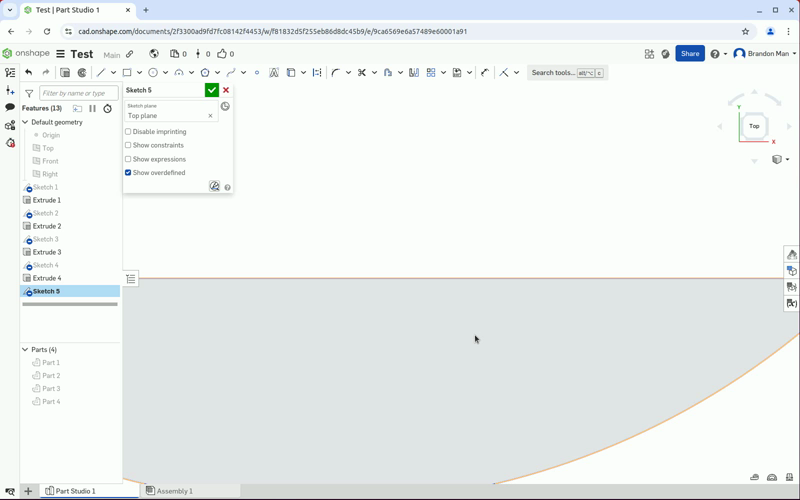
click(475, 334)
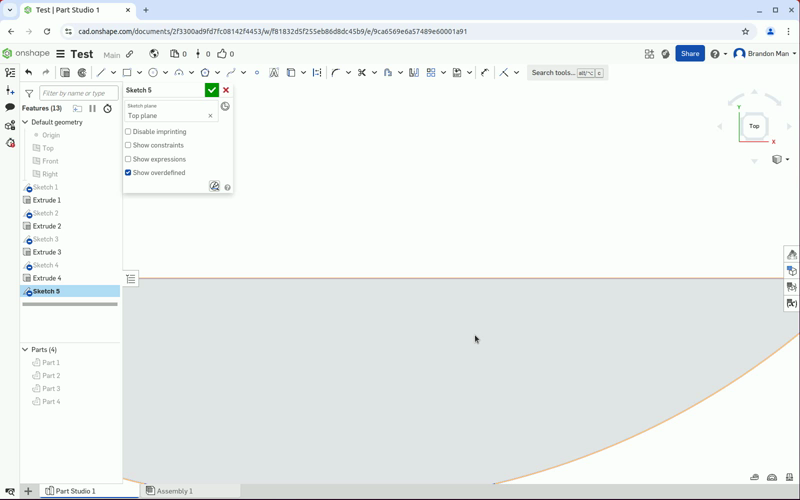
scroll(-6)
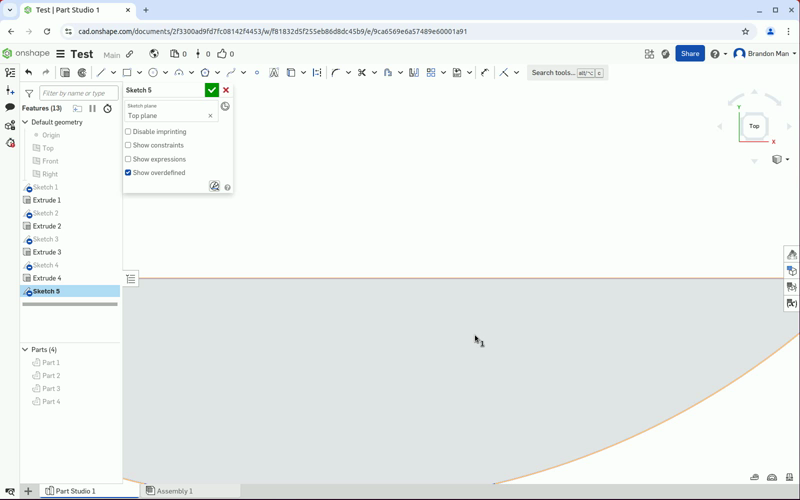
scroll(-6)
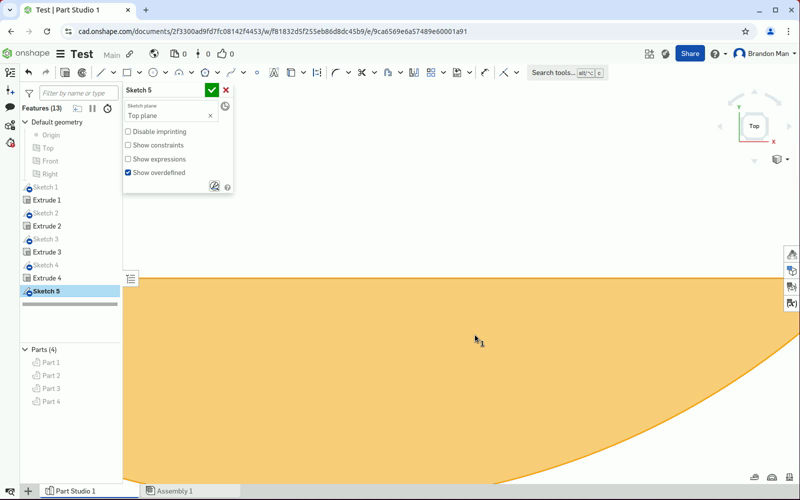
scroll(-6)
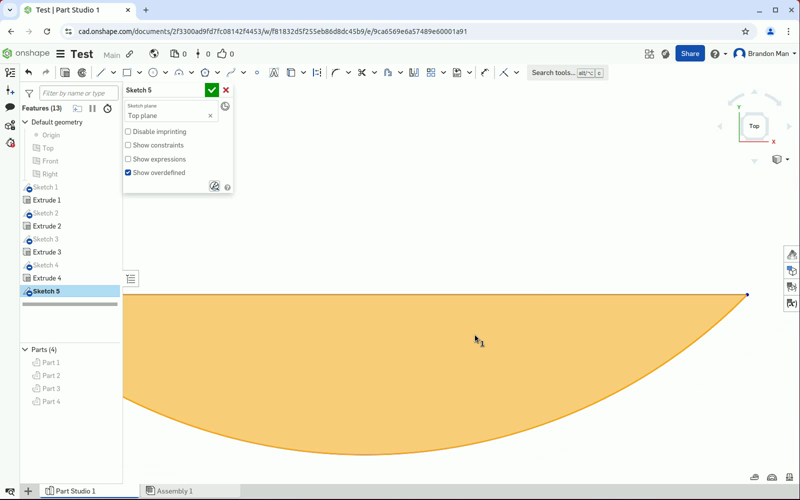
scroll(-6)
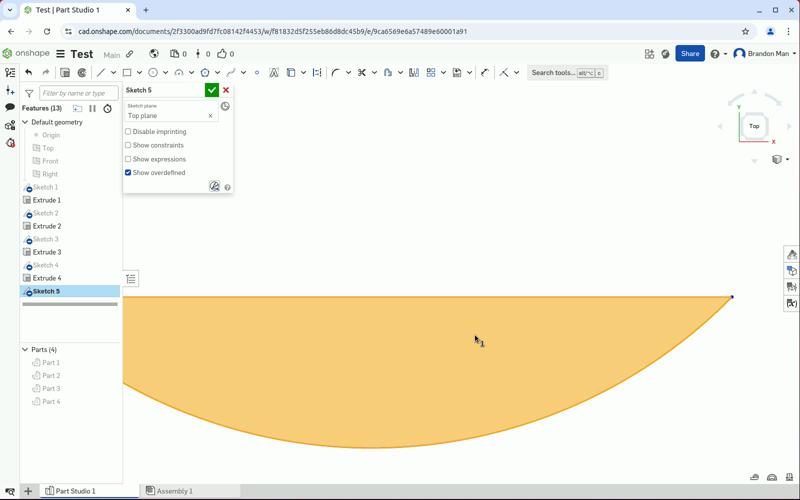
scroll(-6)
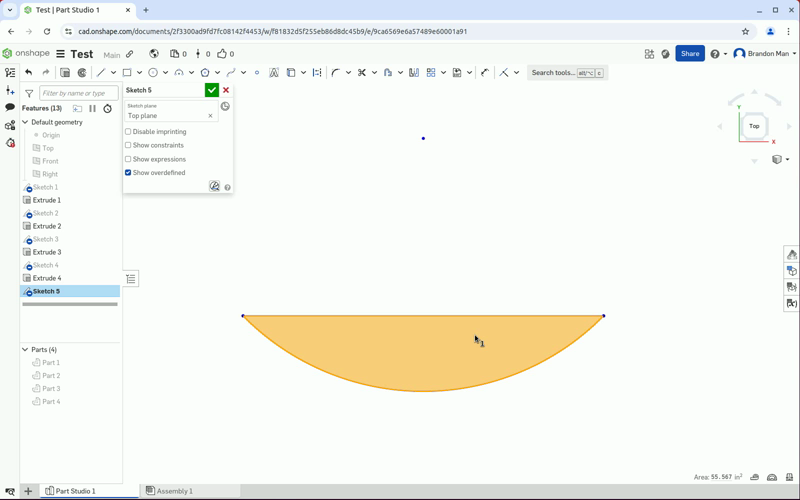
scroll(-6)
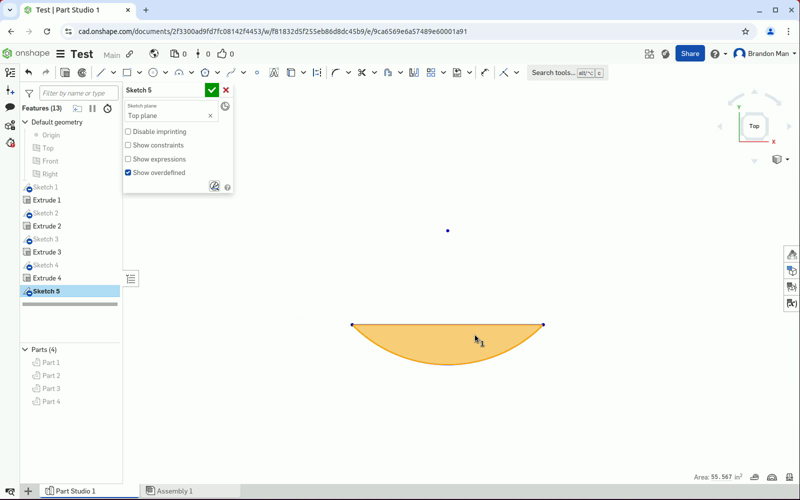
scroll(-6)
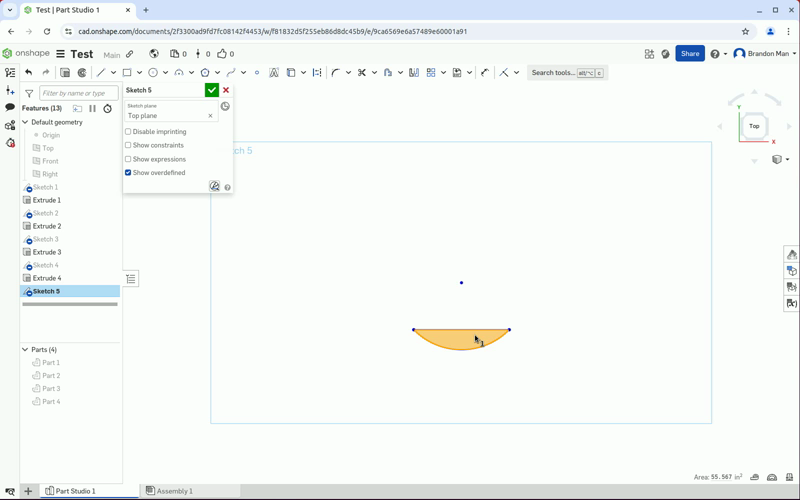
mouse_move(73, 352)
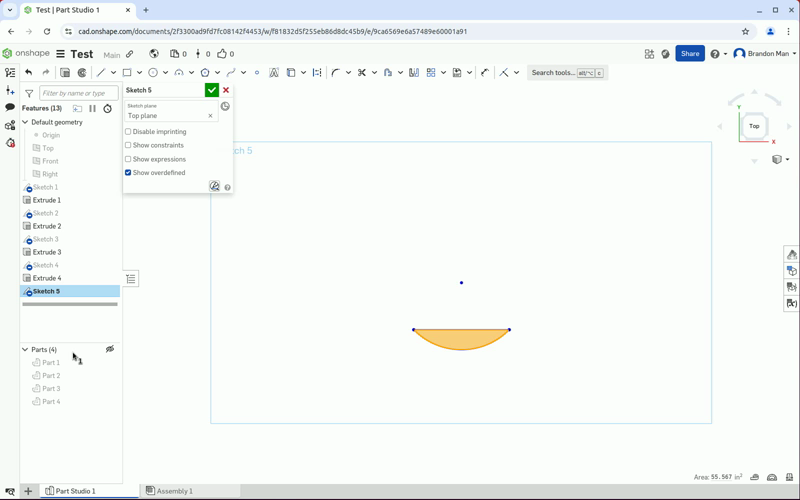
key(shift+y)
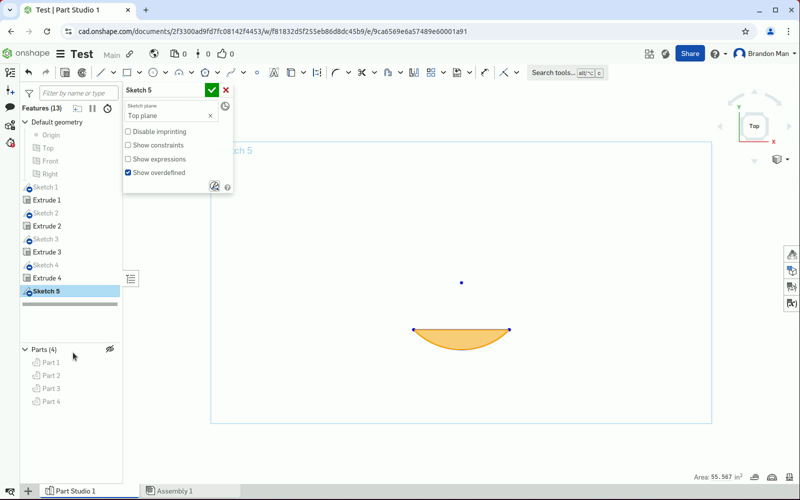
key(shift+e)
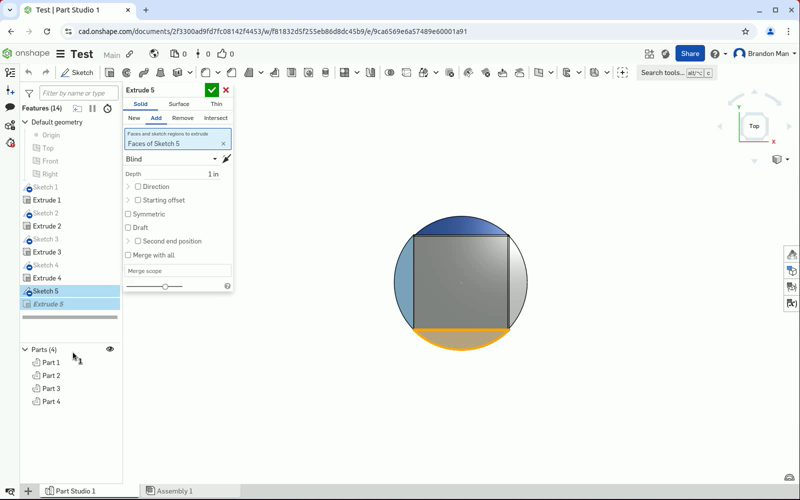
mouse_move(143, 106)
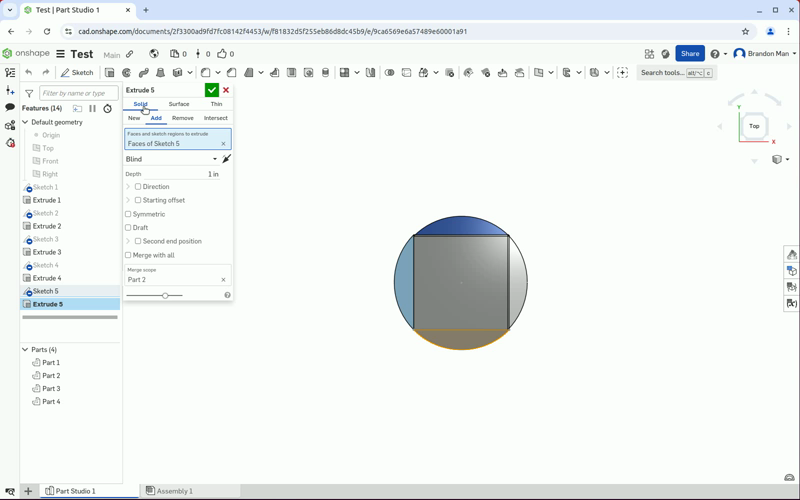
click(143, 106)
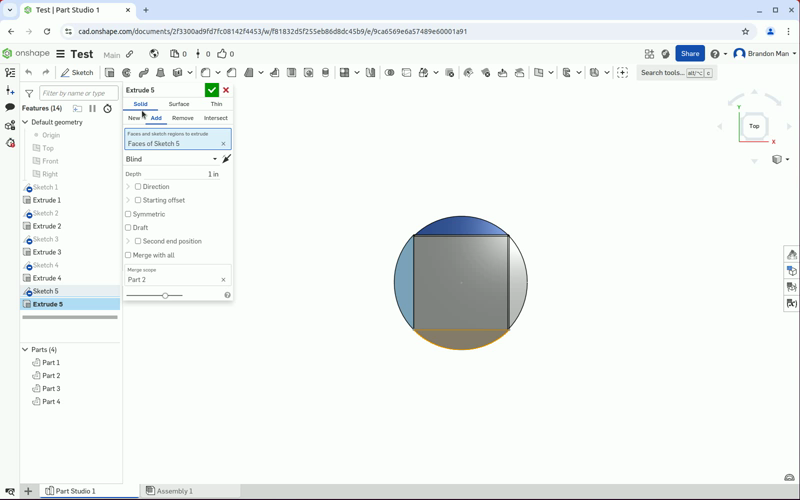
mouse_move(137, 120)
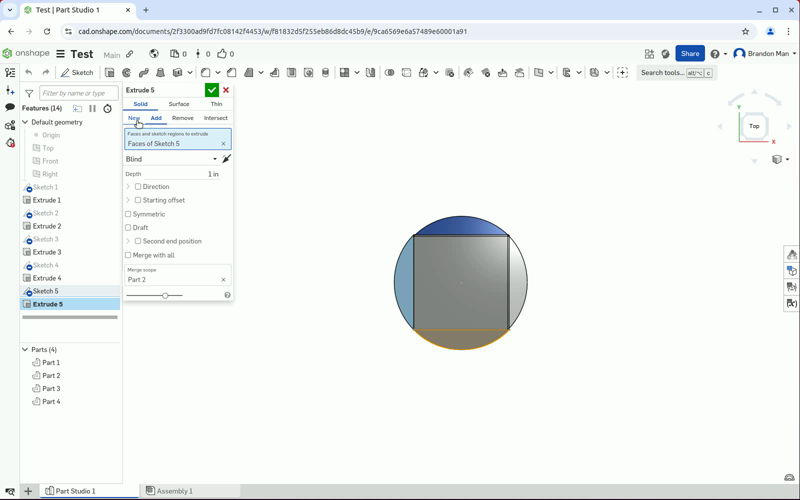
click(137, 120)
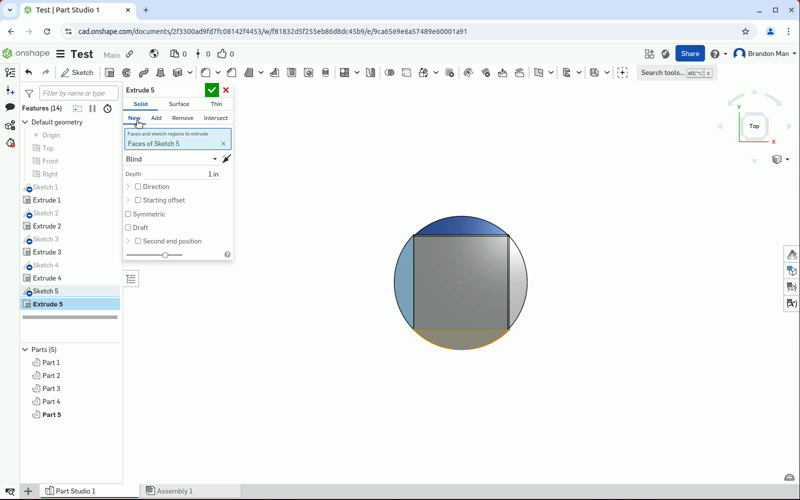
key(tab, 4)
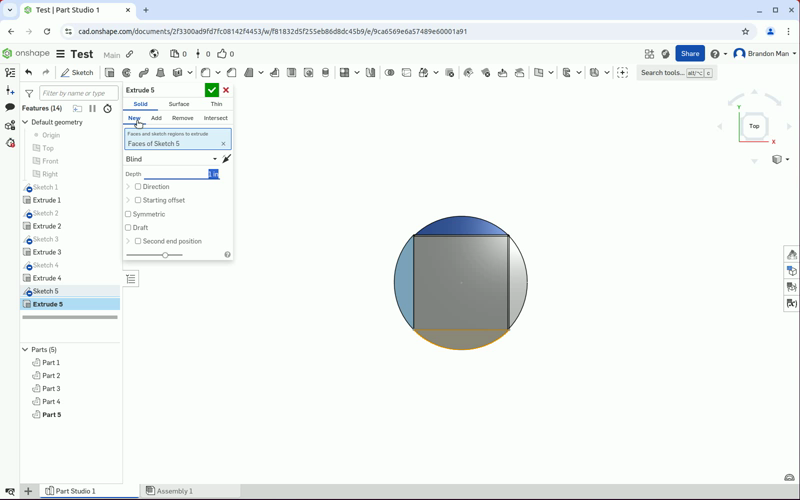
text(3.611)
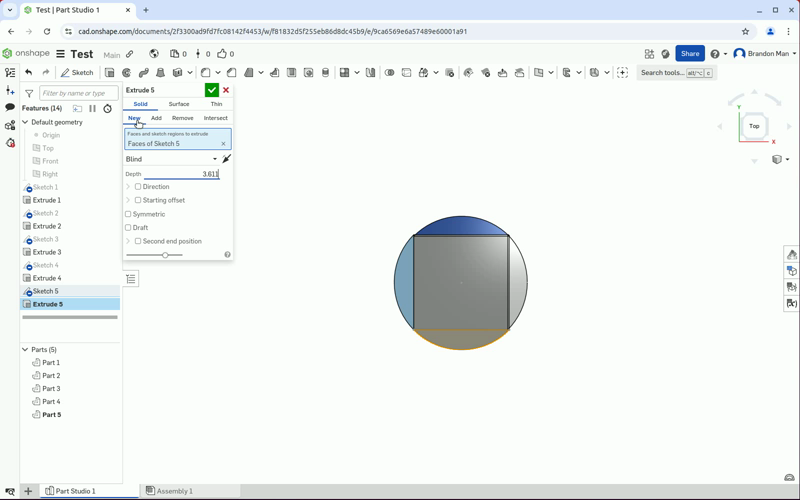
key(enter)
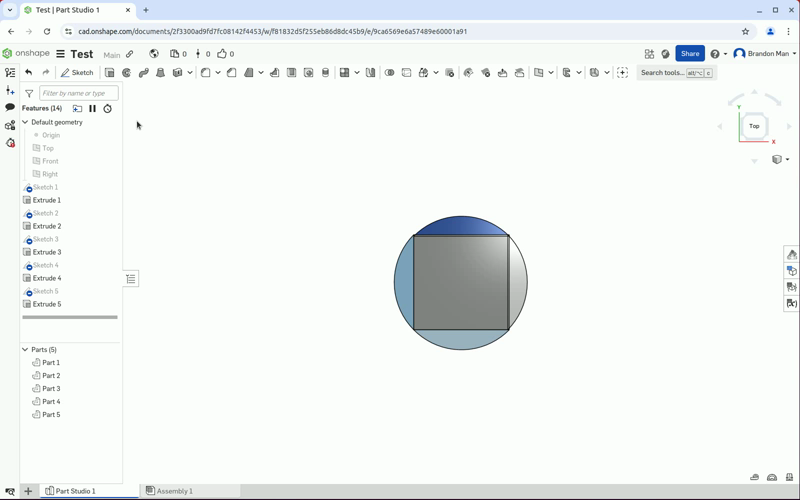
key(shift+h)
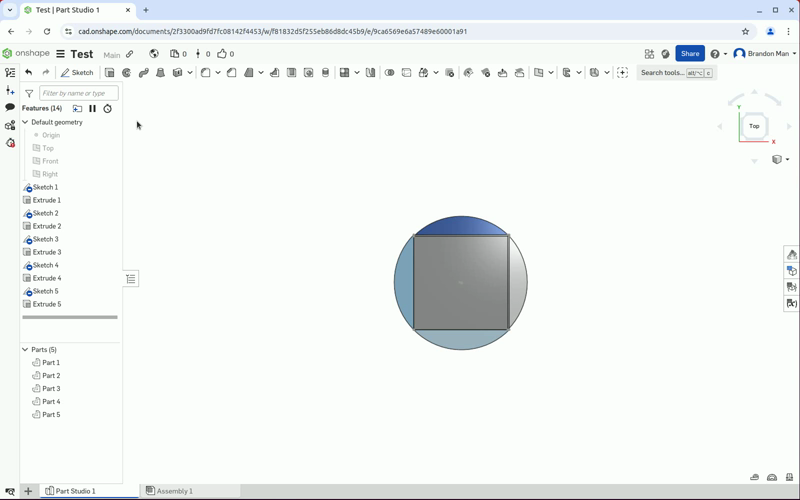
key(shift+h)
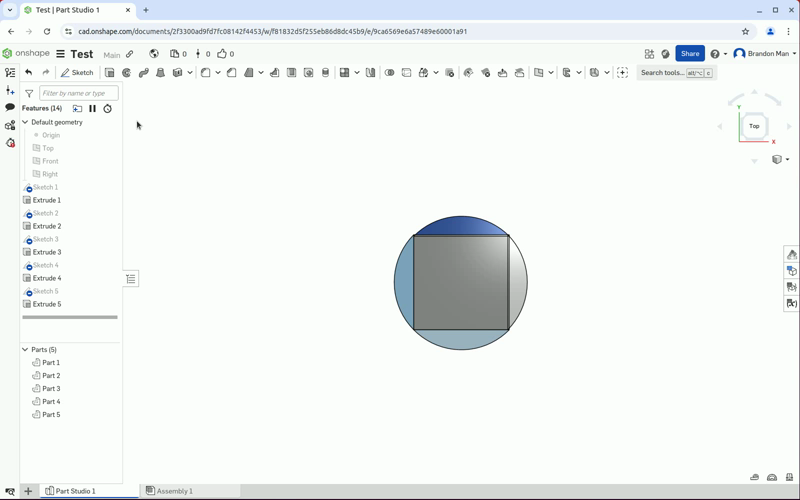
mouse_move(73, 189)
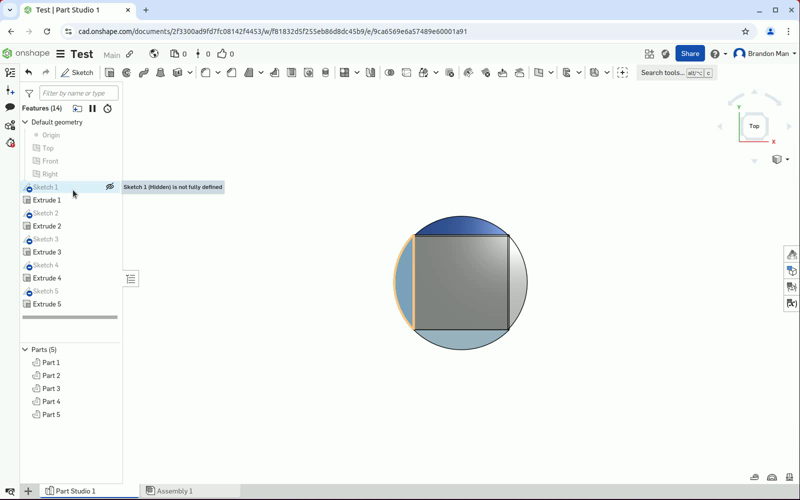
click(73, 189)
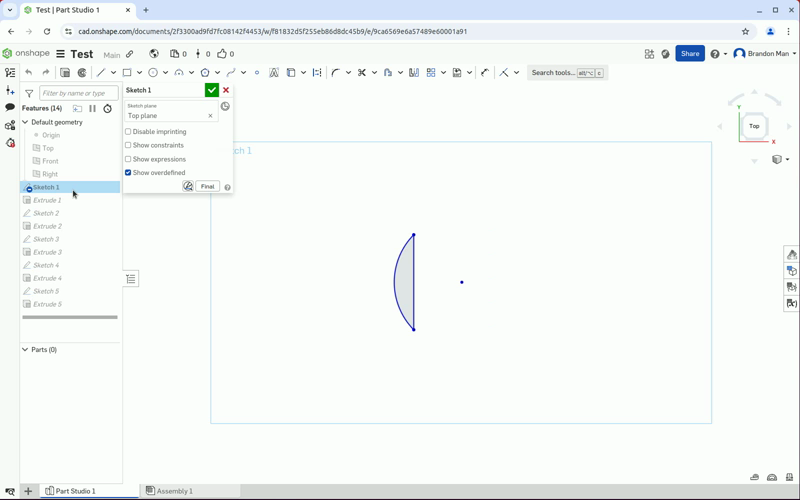
mouse_move(229, 92)
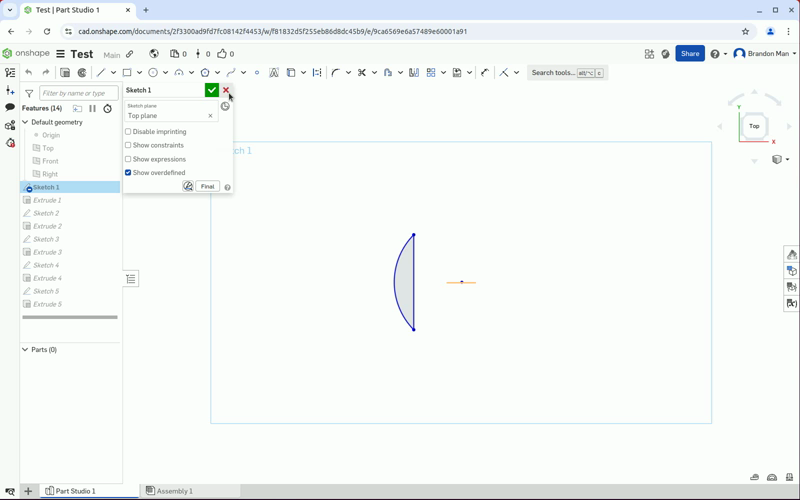
click(229, 92)
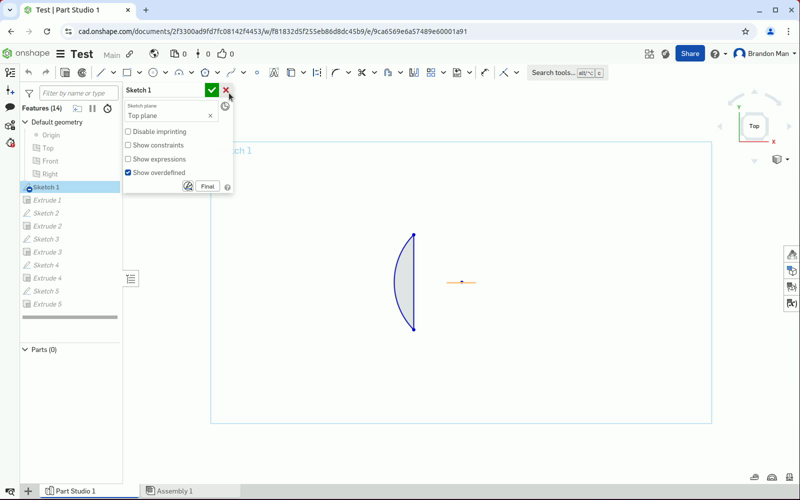
key(shift+s)
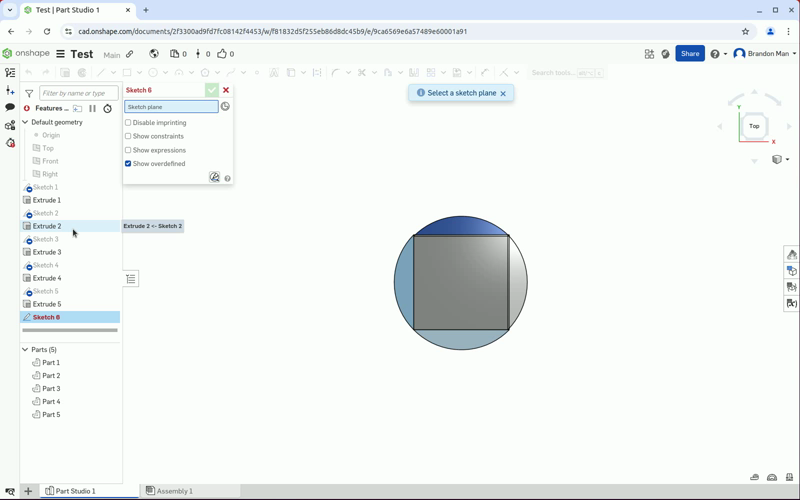
scroll(3)
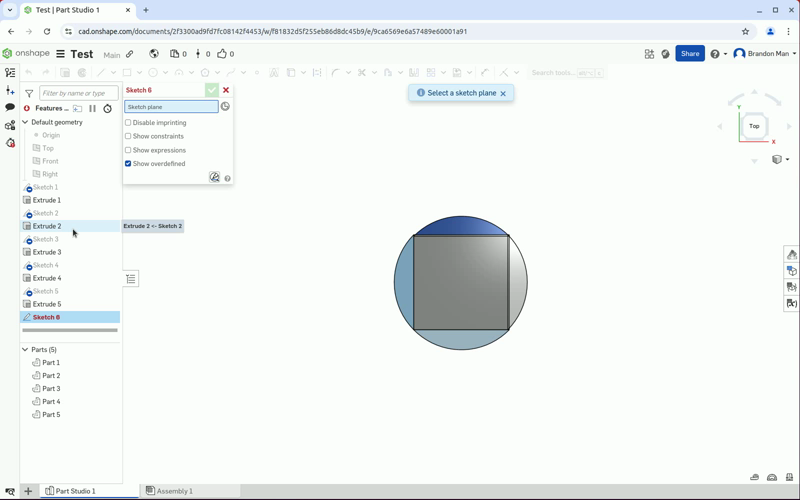
mouse_move(73, 150)
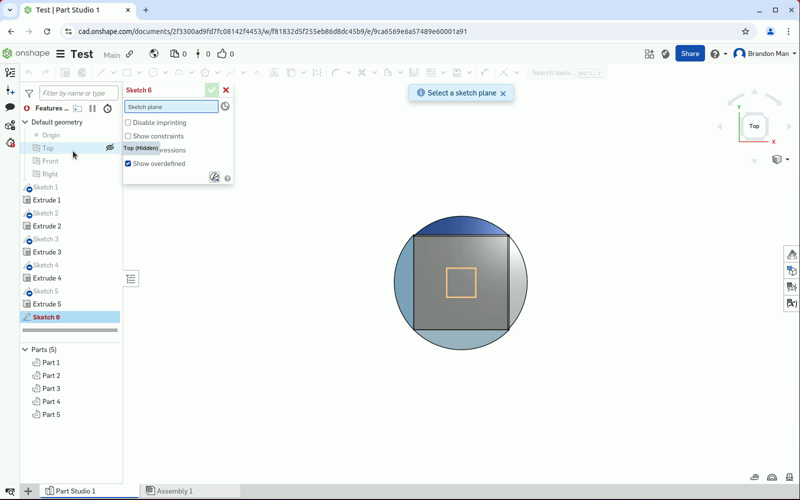
click(73, 150)
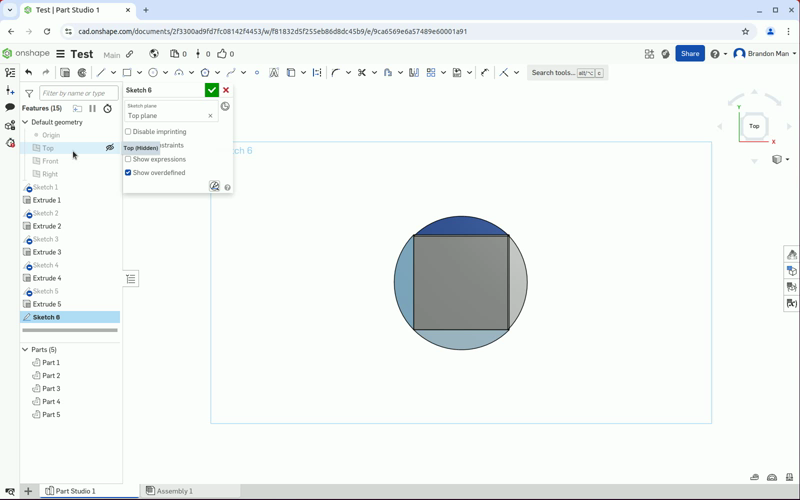
mouse_move(73, 352)
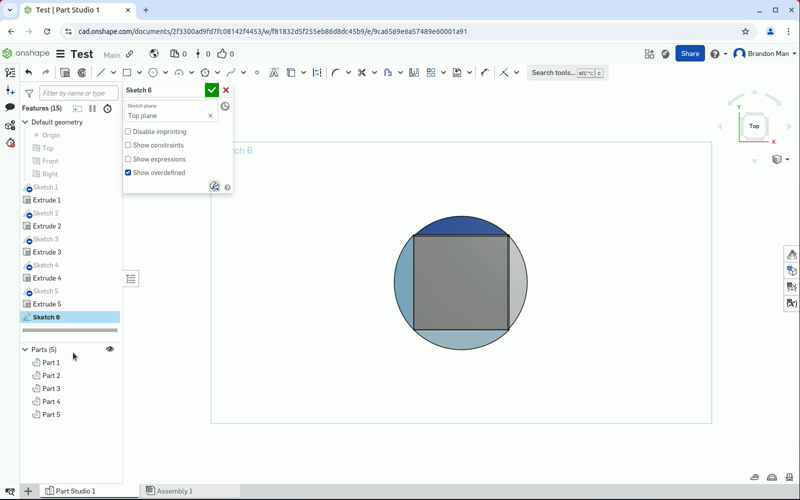
key(y)
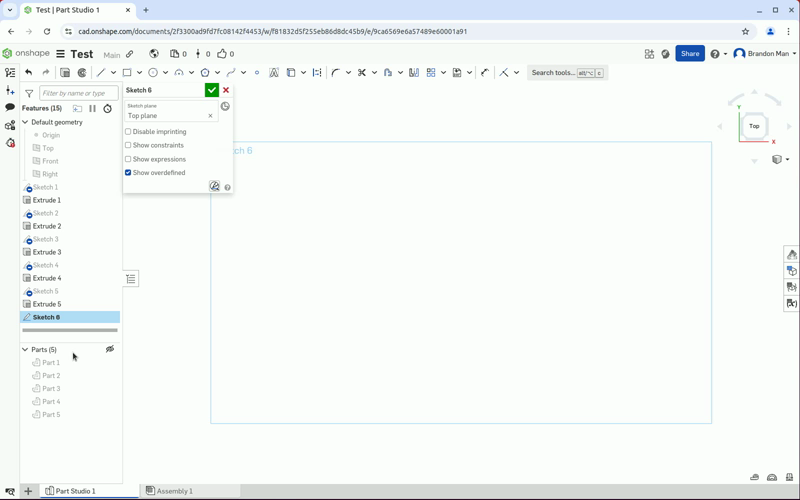
key(l)
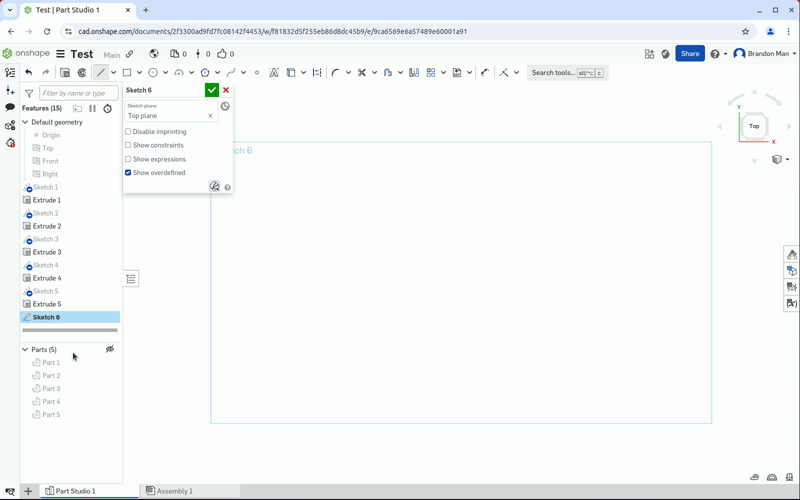
key_down(shift)
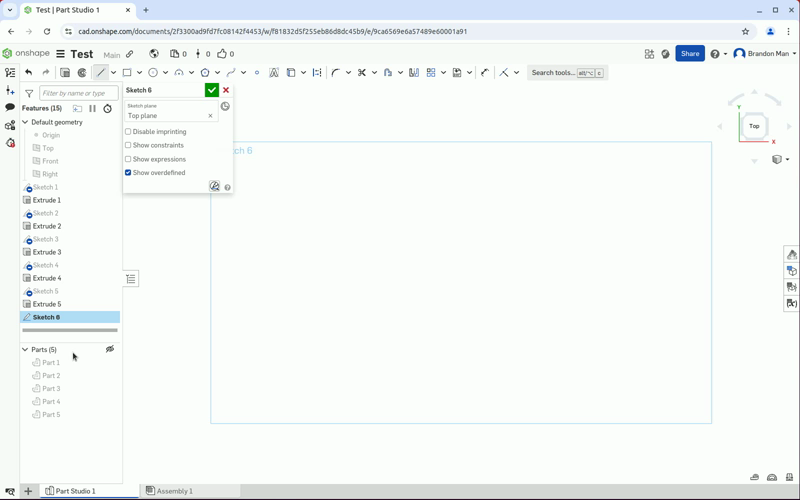
mouse_move(413, 329)
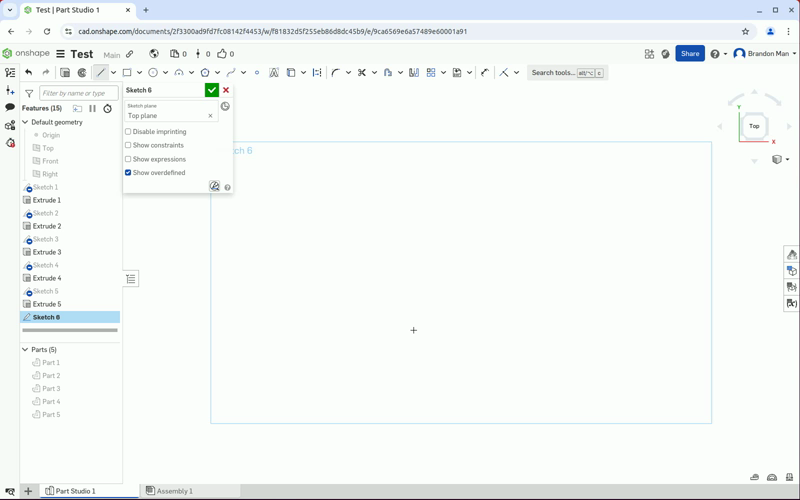
click(413, 329)
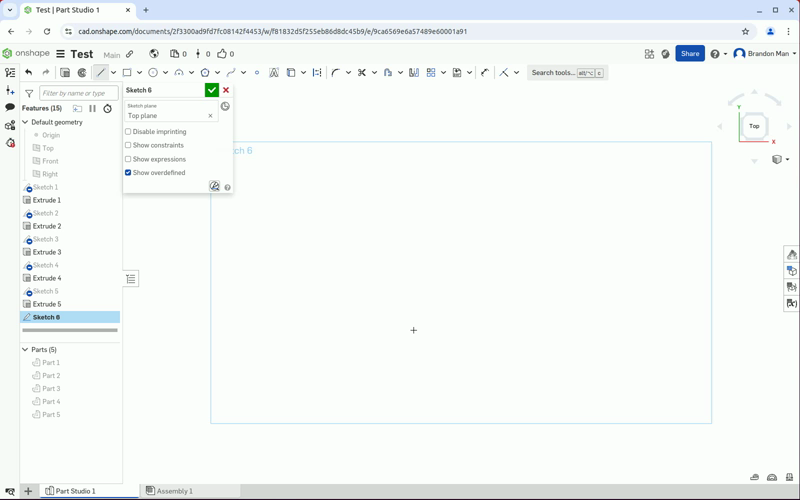
key_up(shift)
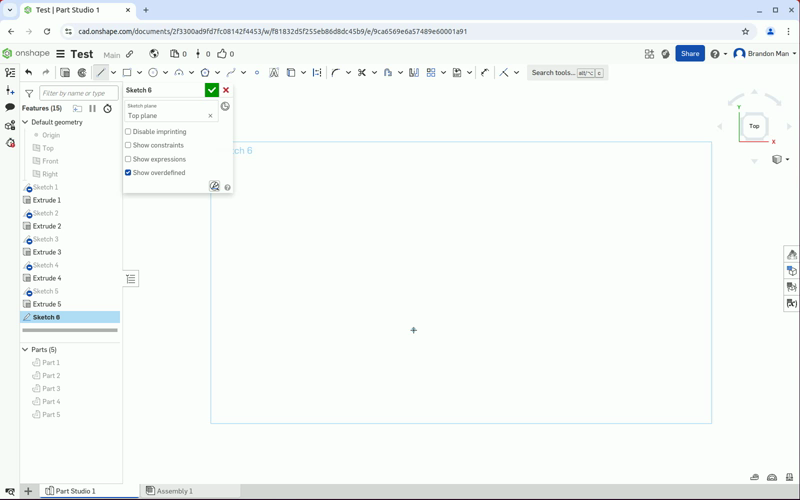
key_down(shift)
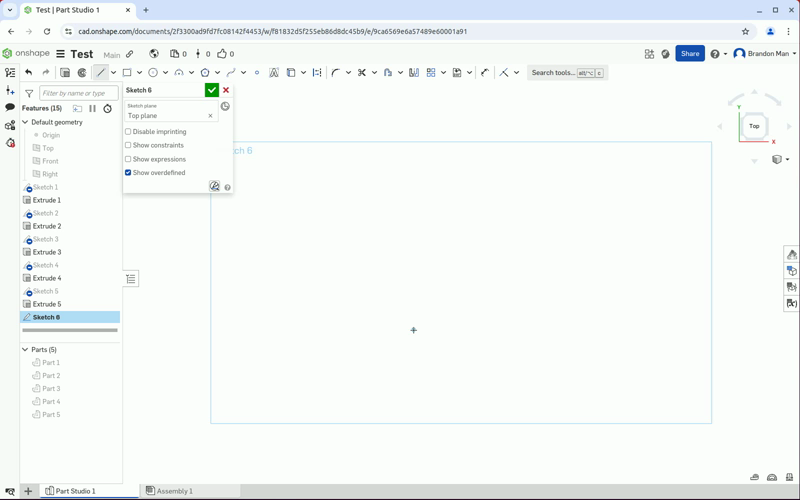
mouse_move(413, 234)
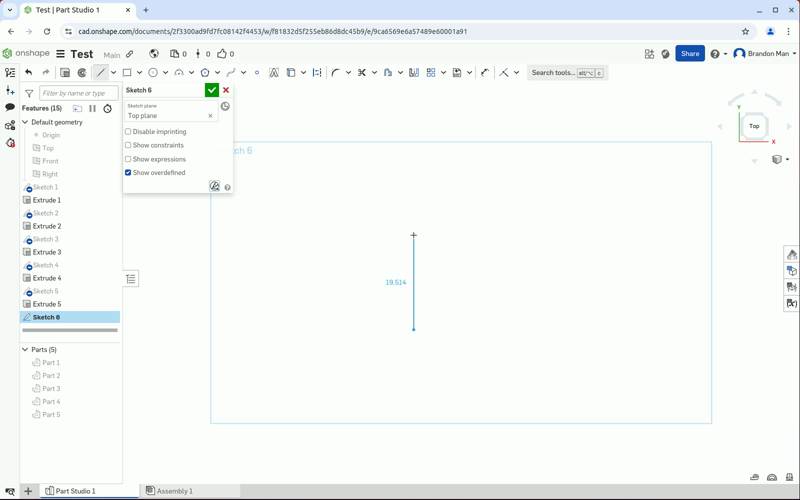
click(413, 234)
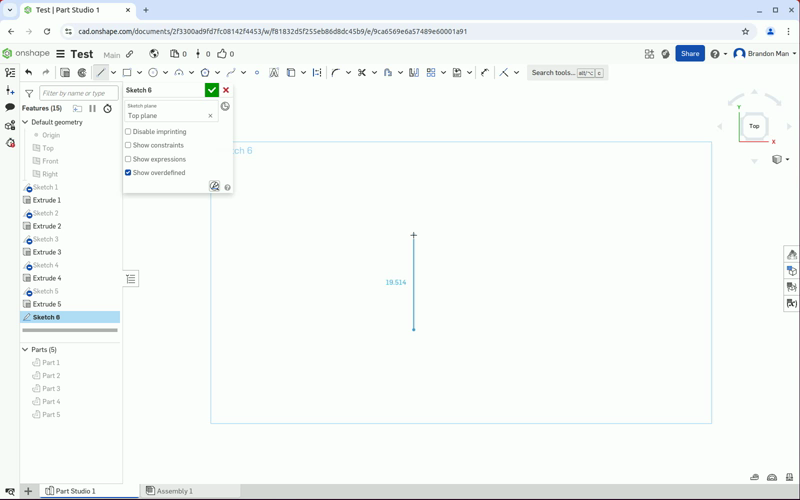
key_up(shift)
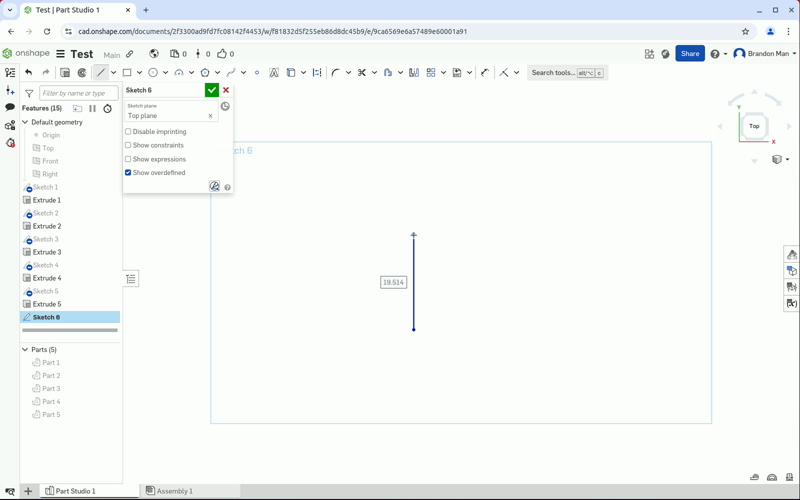
key(esc)
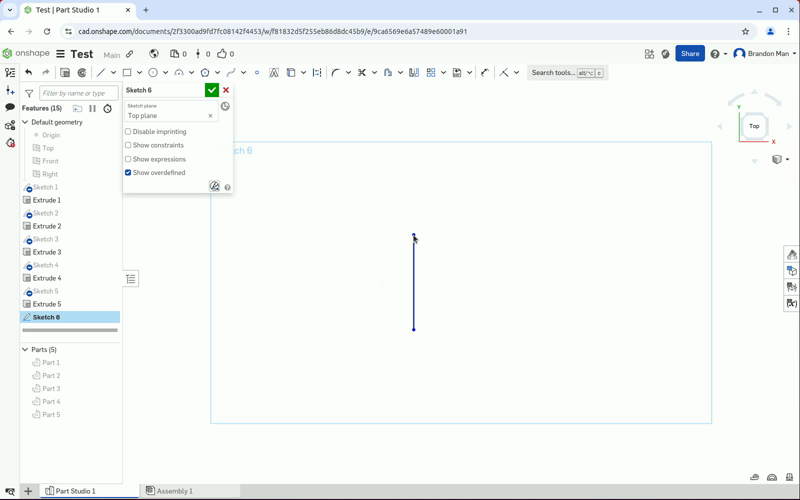
key(a)
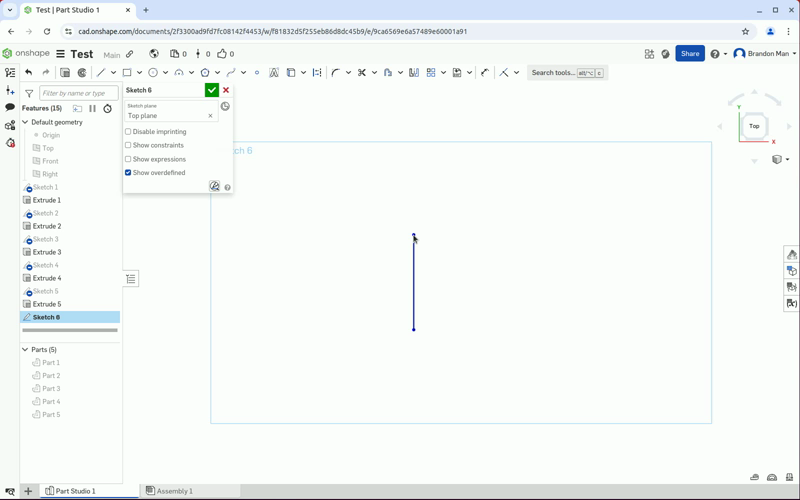
mouse_move(413, 234)
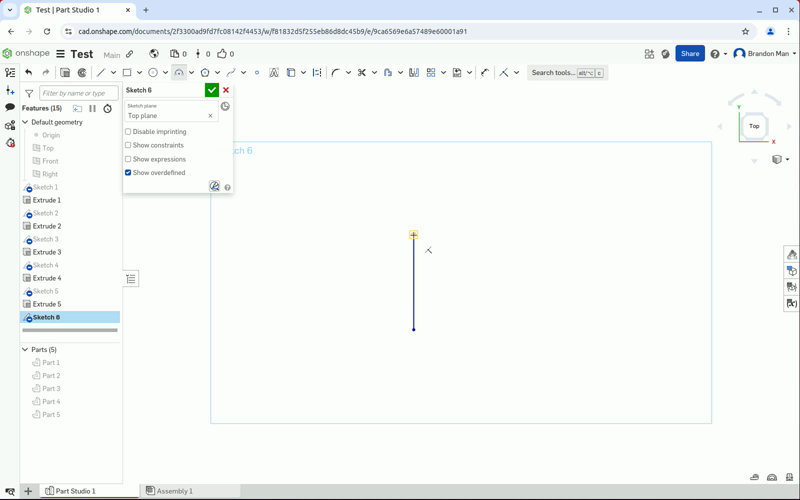
click(413, 234)
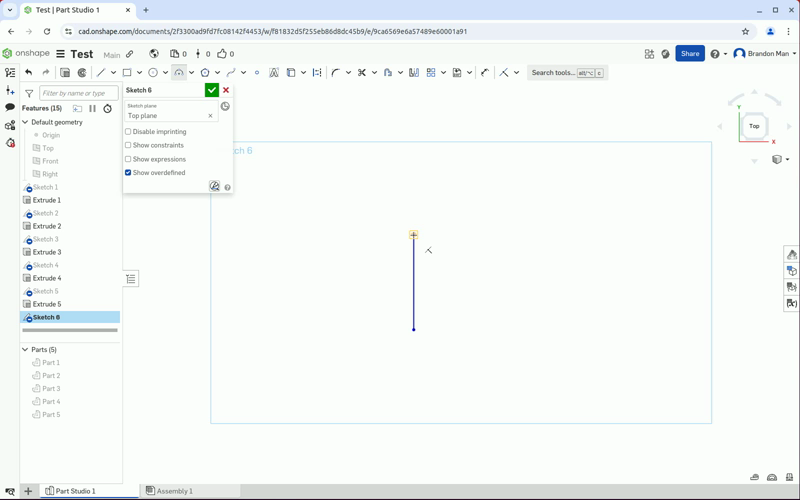
mouse_move(413, 329)
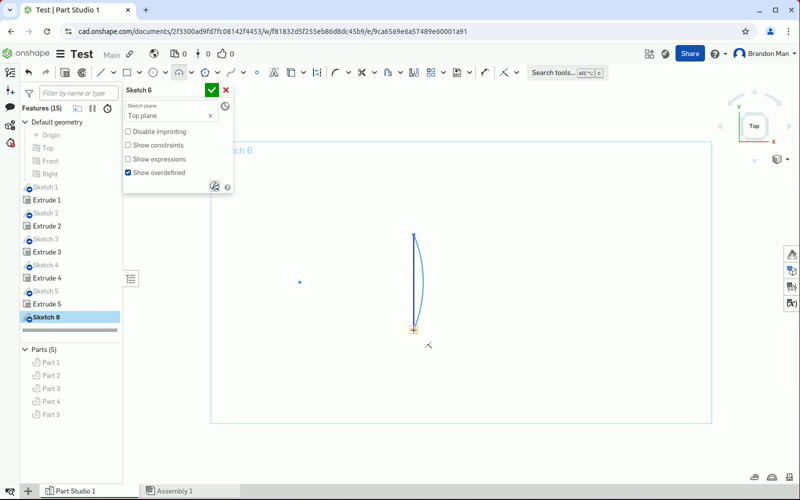
click(413, 329)
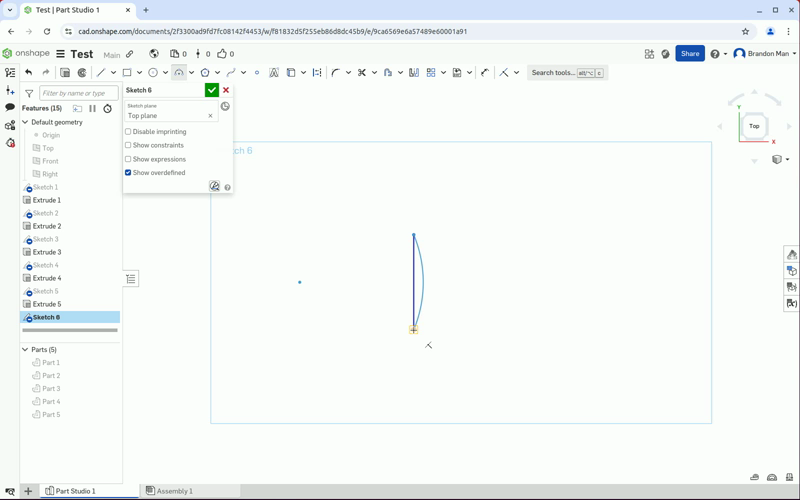
key_down(shift)
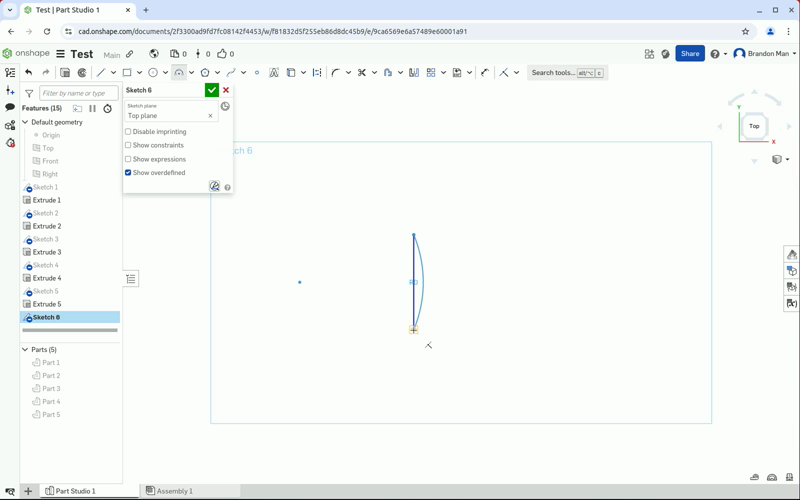
mouse_move(394, 282)
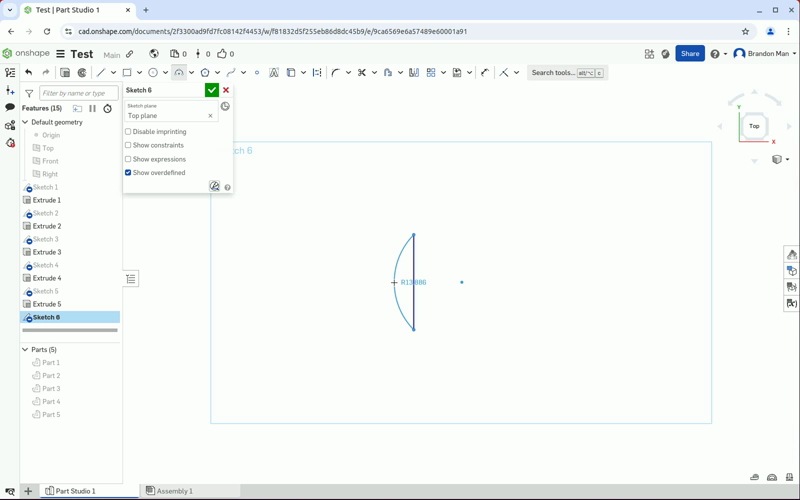
click(394, 282)
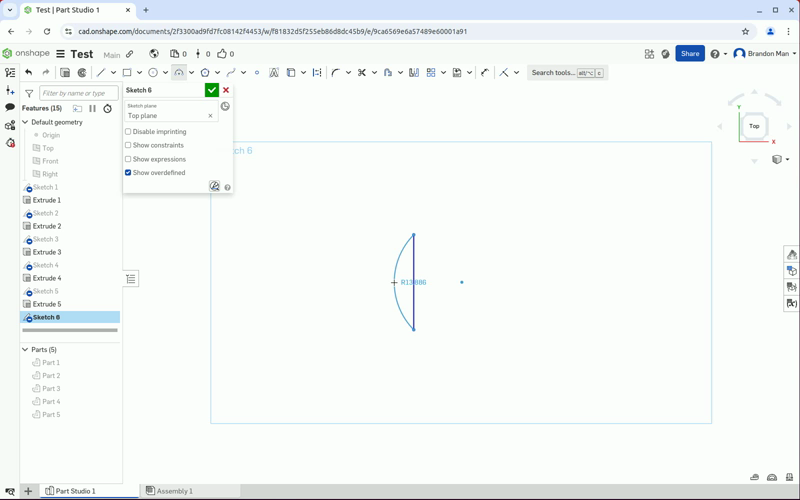
key_up(shift)
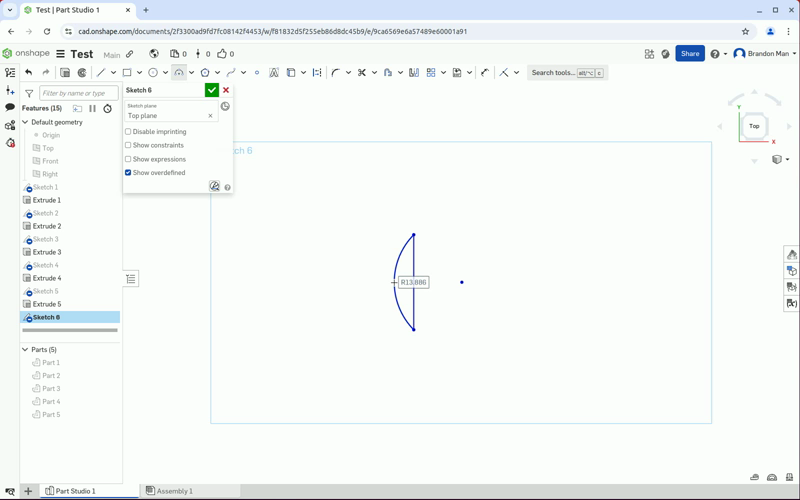
key(esc)
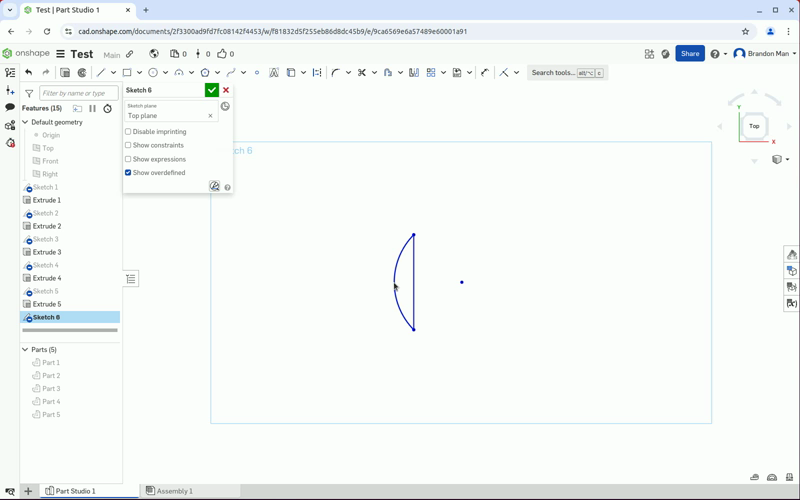
mouse_move(396, 295)
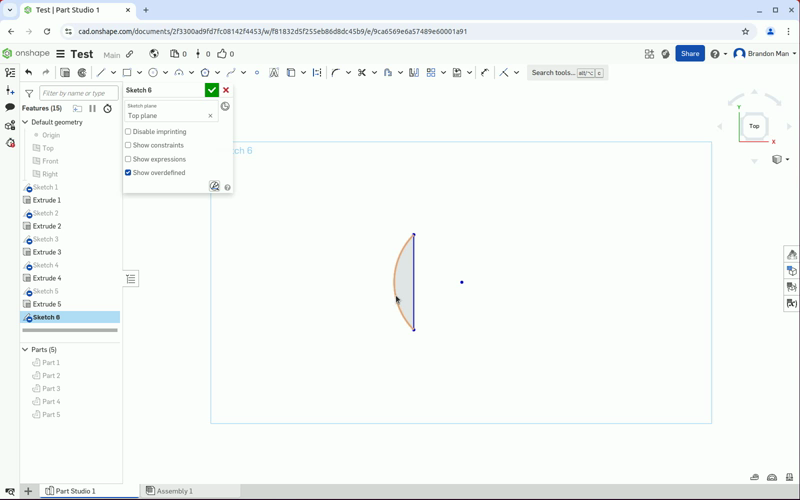
scroll(6)
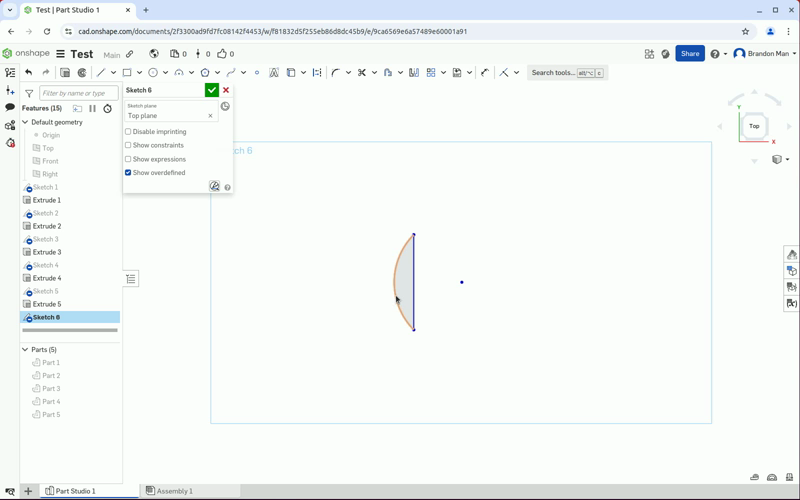
scroll(6)
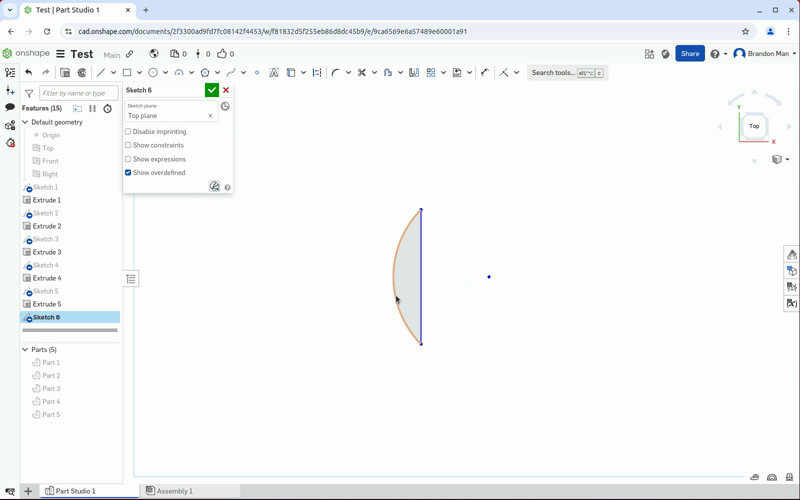
scroll(6)
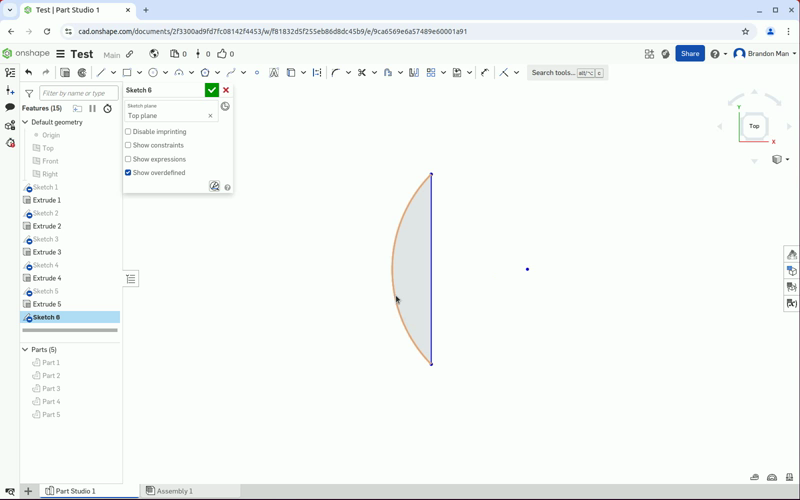
scroll(6)
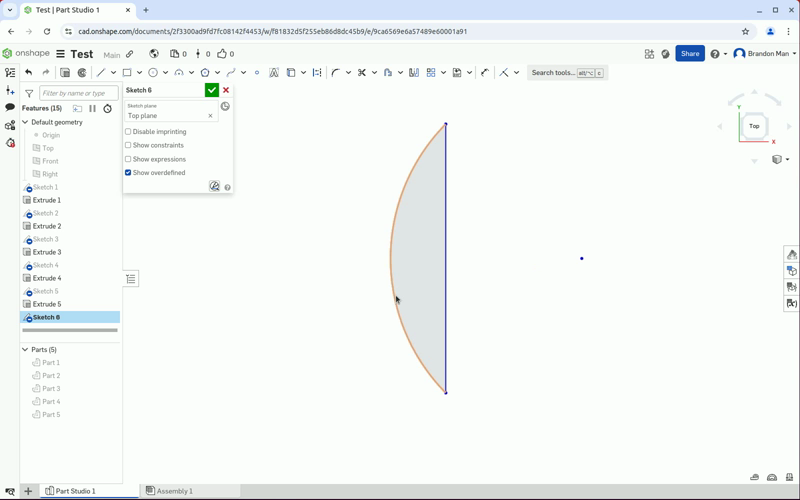
scroll(6)
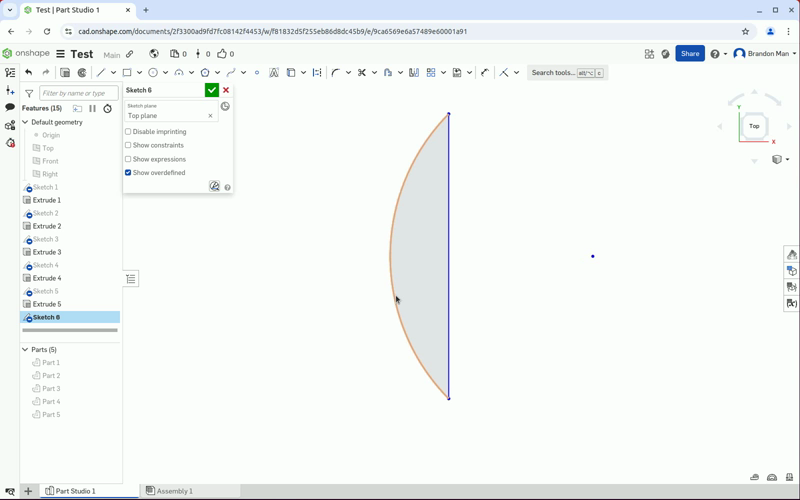
scroll(6)
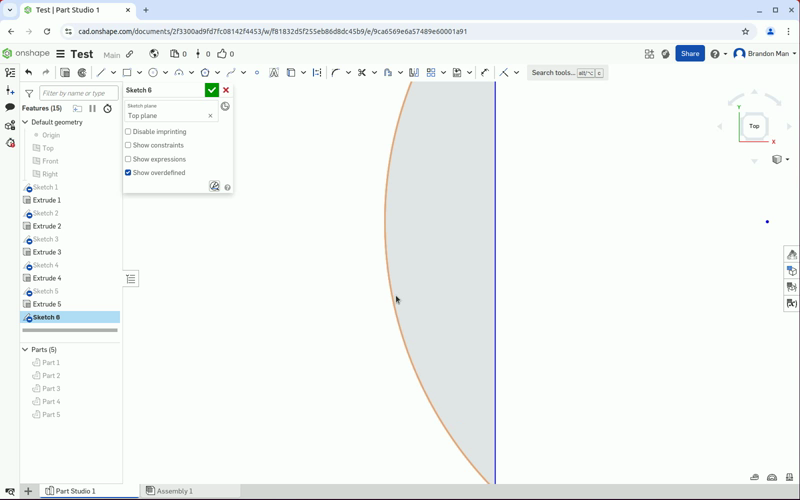
scroll(6)
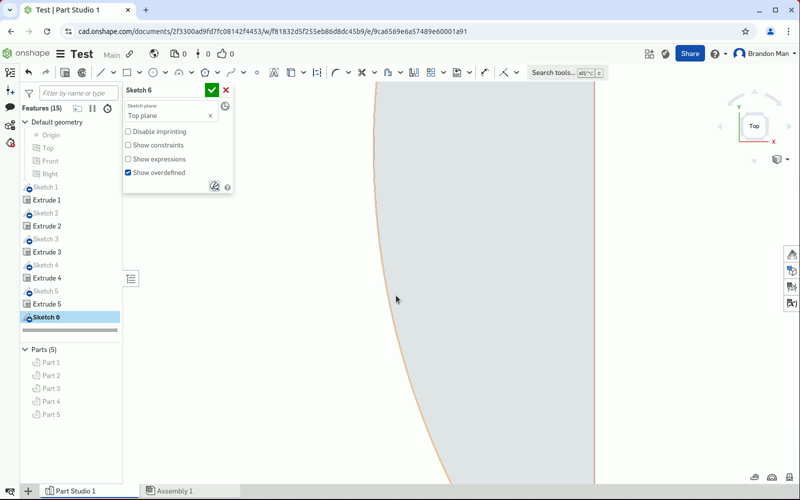
click(396, 295)
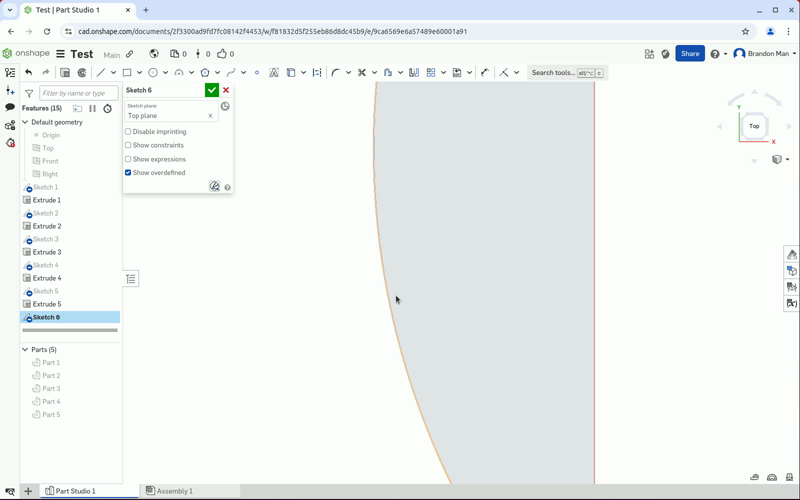
scroll(-6)
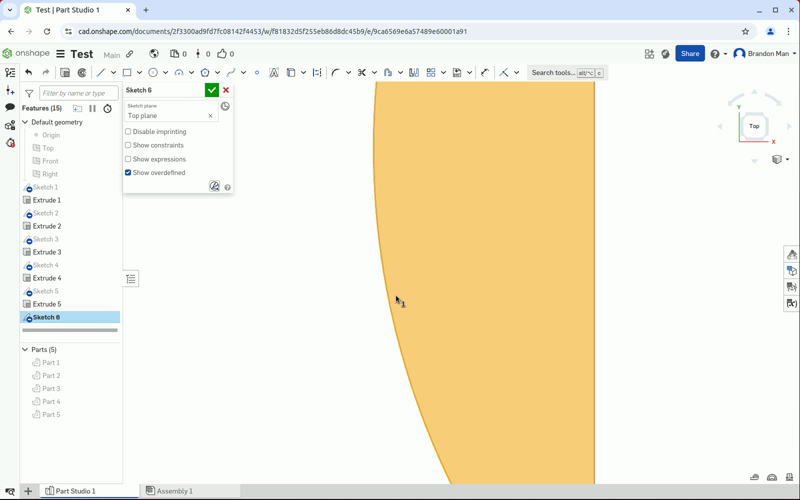
scroll(-6)
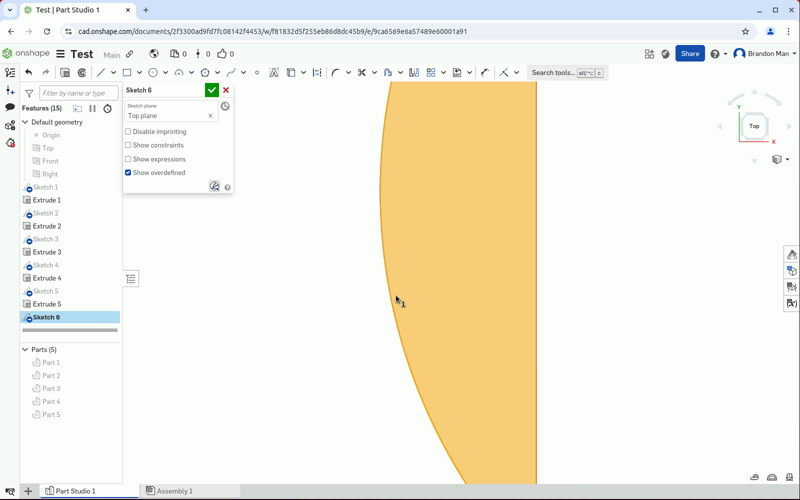
scroll(-6)
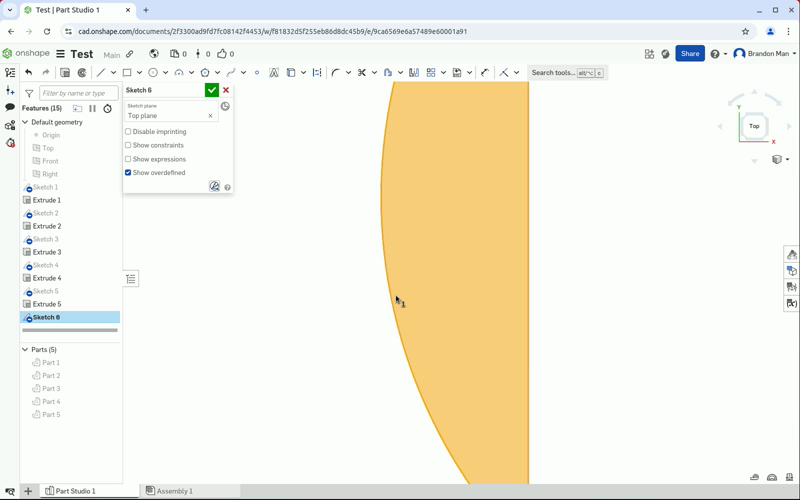
scroll(-6)
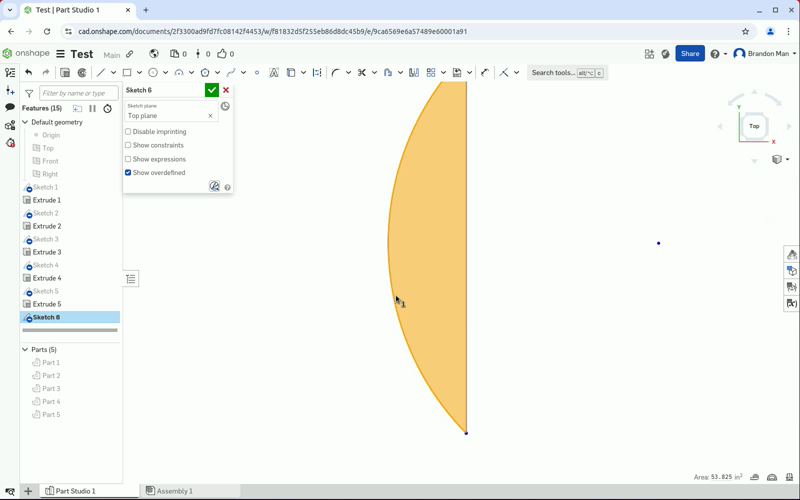
scroll(-6)
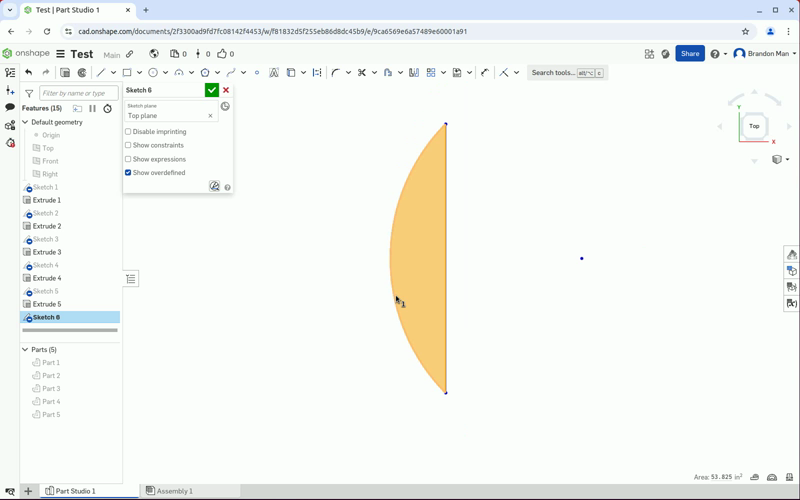
scroll(-6)
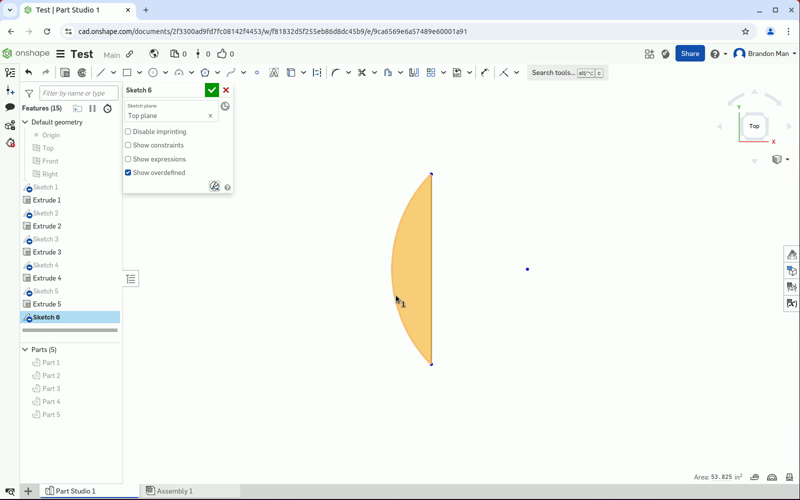
scroll(-6)
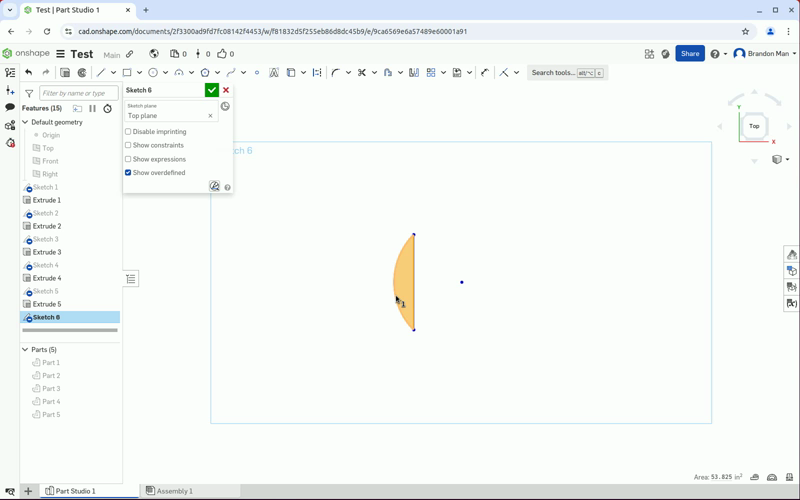
mouse_move(73, 352)
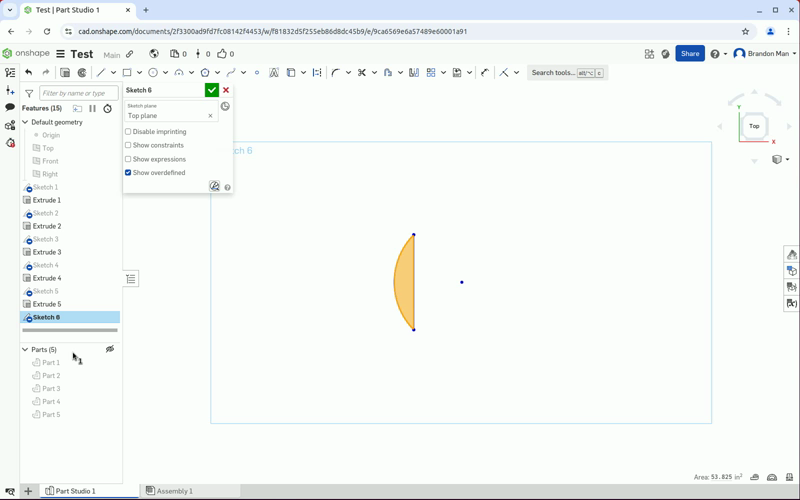
key(shift+y)
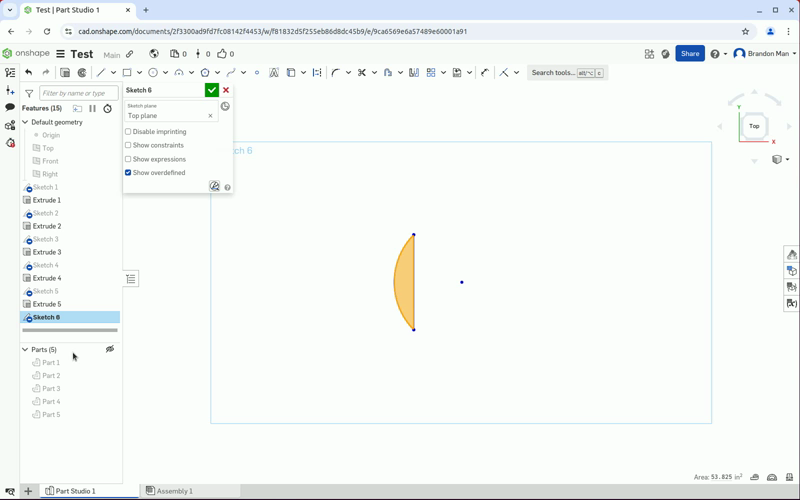
key(shift+e)
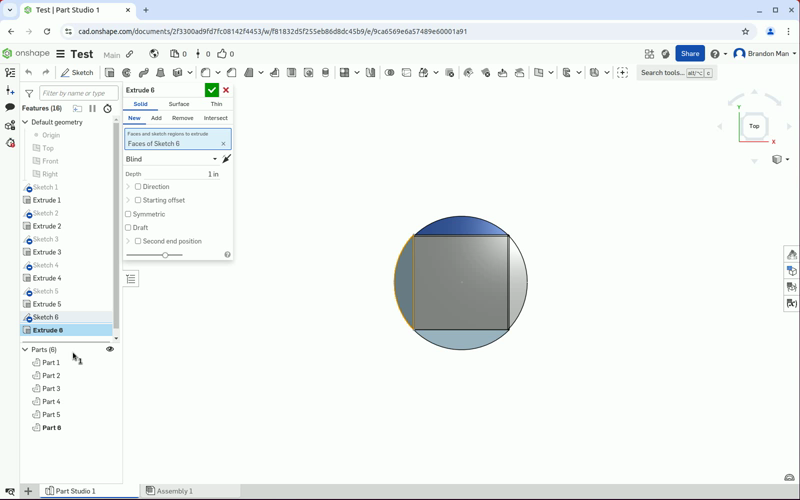
mouse_move(143, 106)
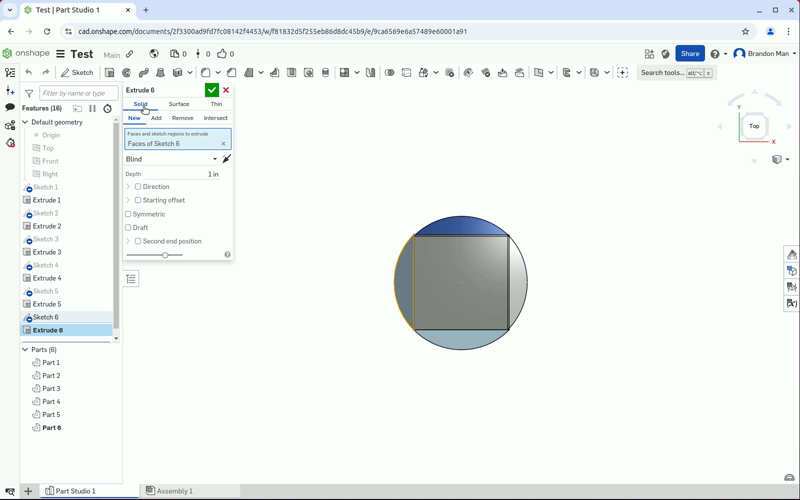
click(143, 106)
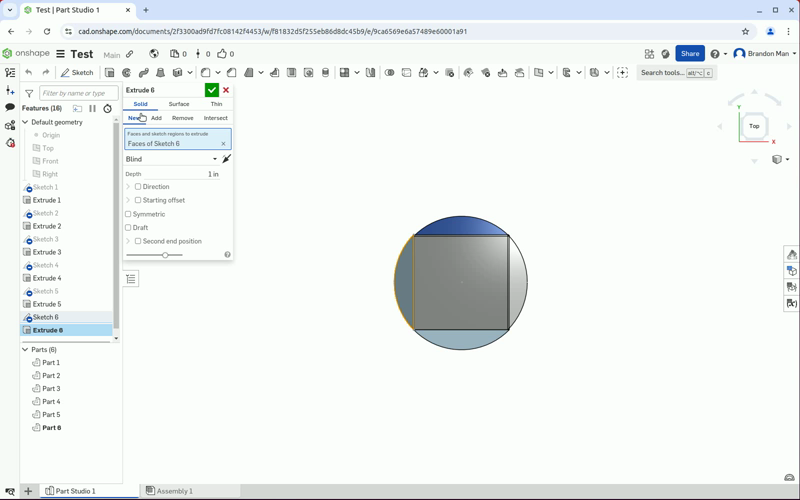
mouse_move(137, 120)
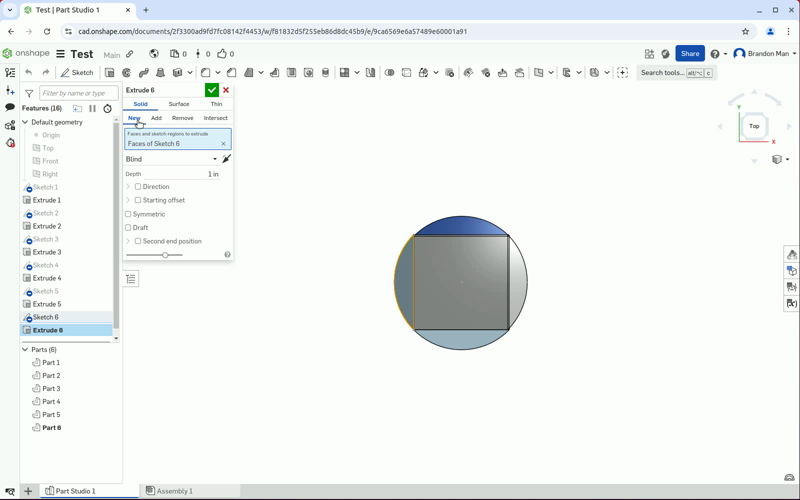
click(137, 120)
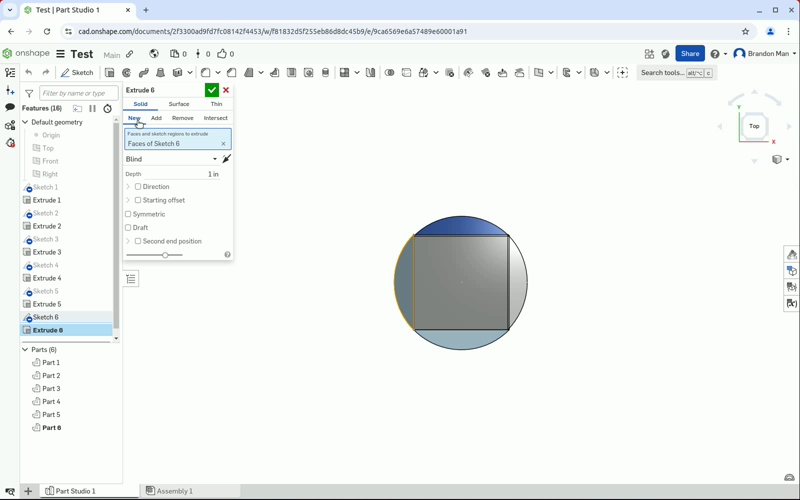
key(tab, 4)
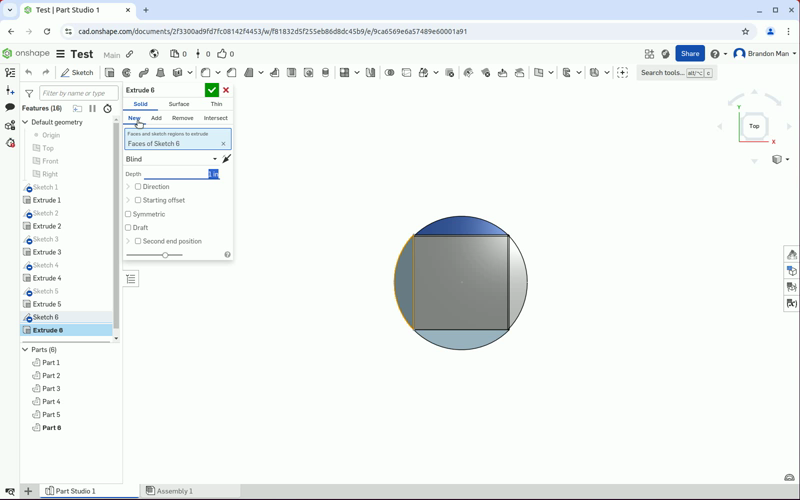
text(23.108)
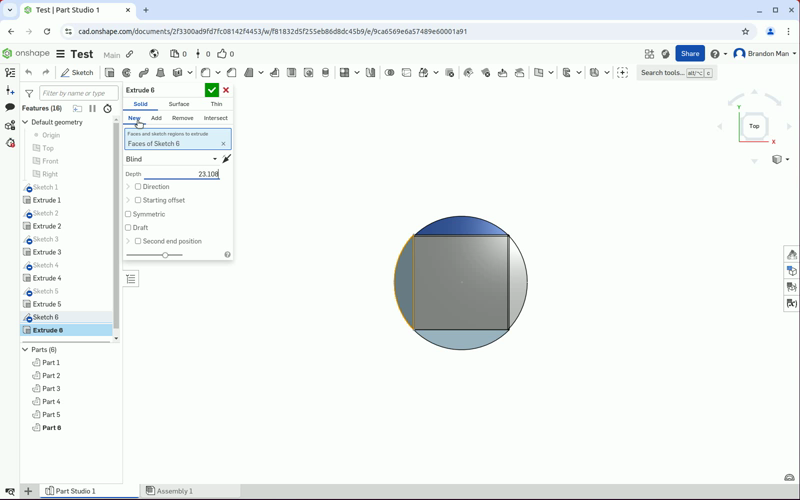
key(enter)
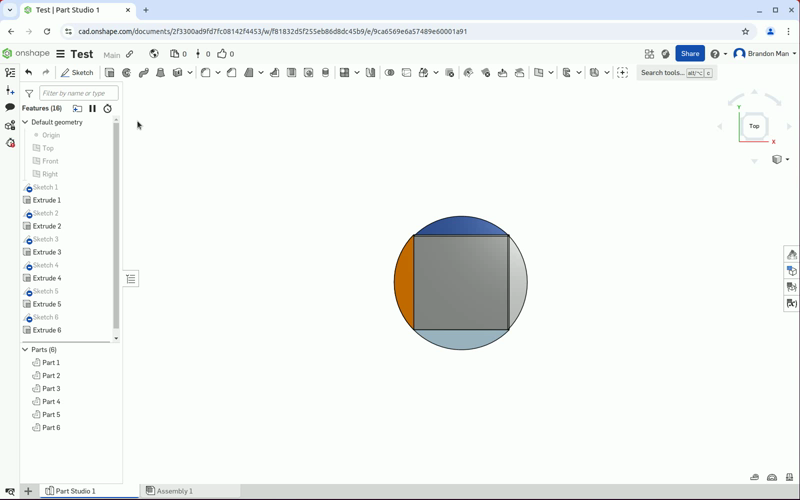
key(shift+h)
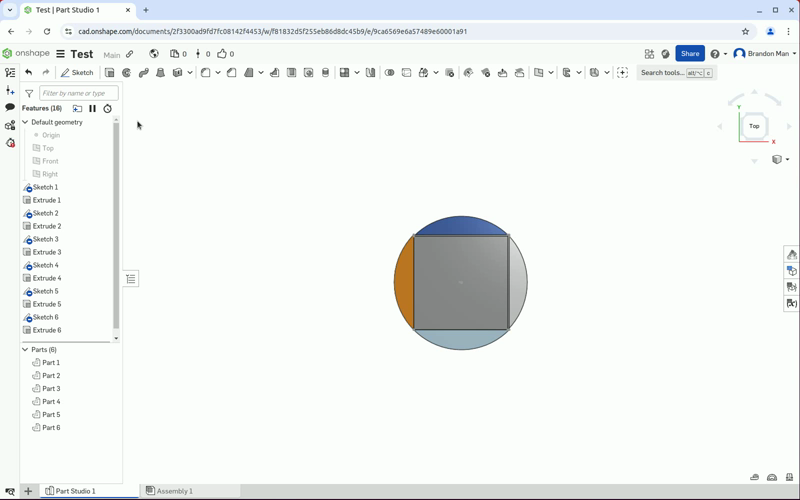
key(shift+h)
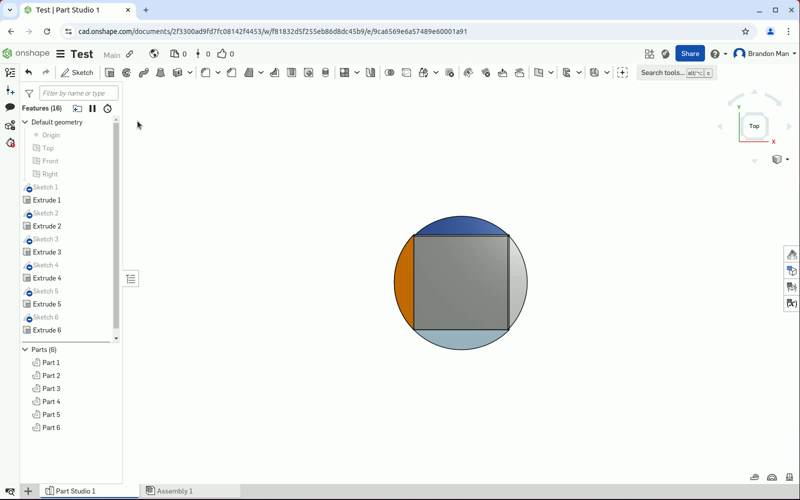
mouse_move(69, 189)
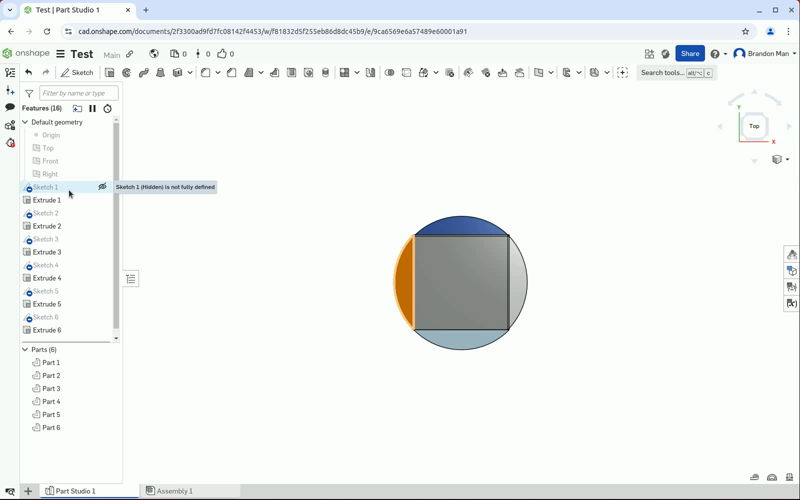
click(69, 189)
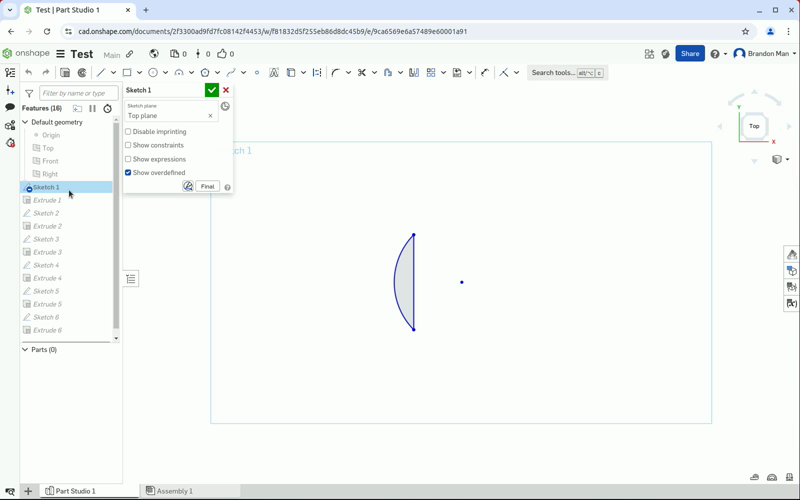
mouse_move(229, 92)
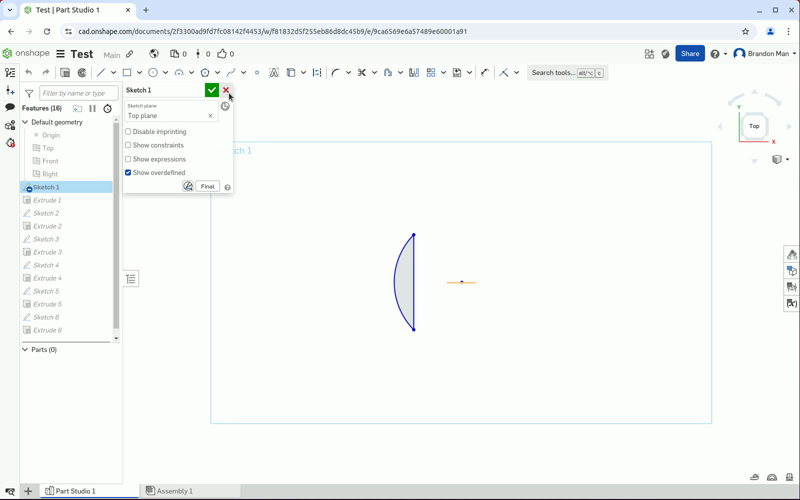
click(229, 92)
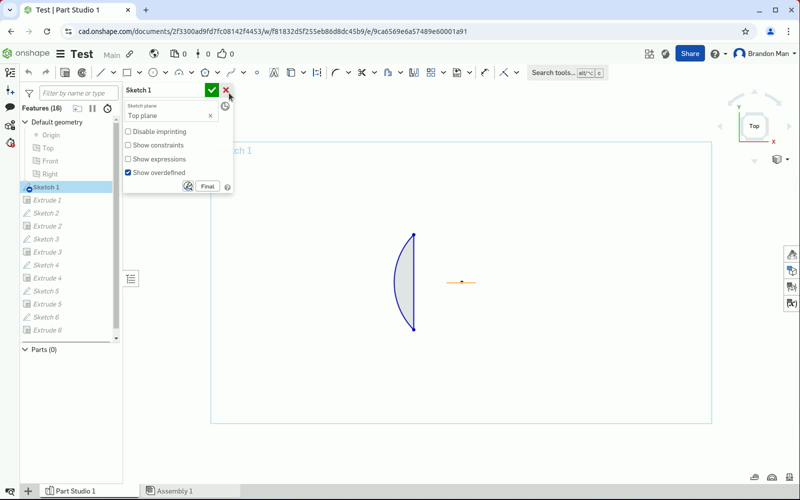
key(shift+s)
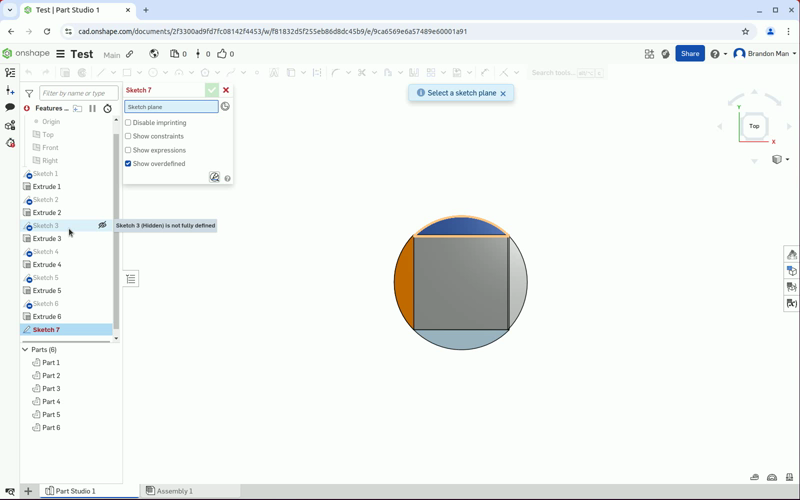
scroll(3)
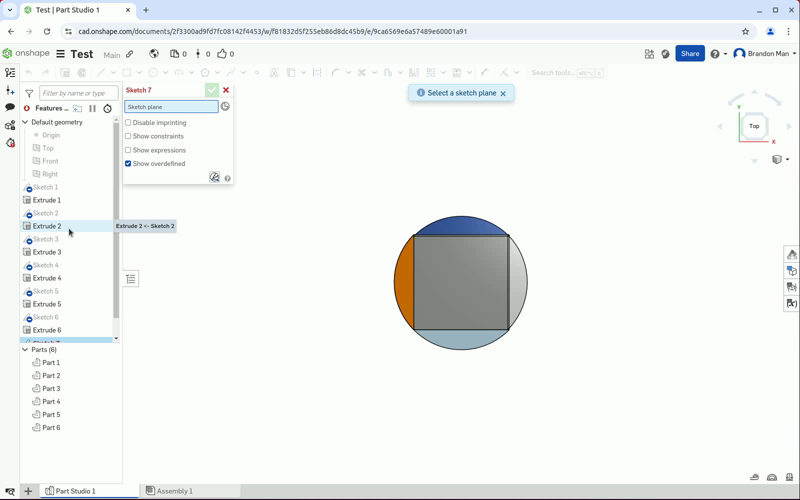
mouse_move(69, 150)
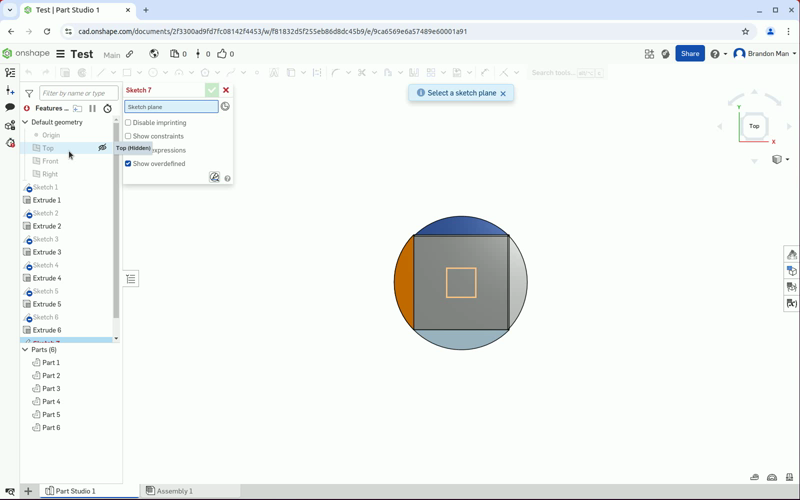
click(69, 150)
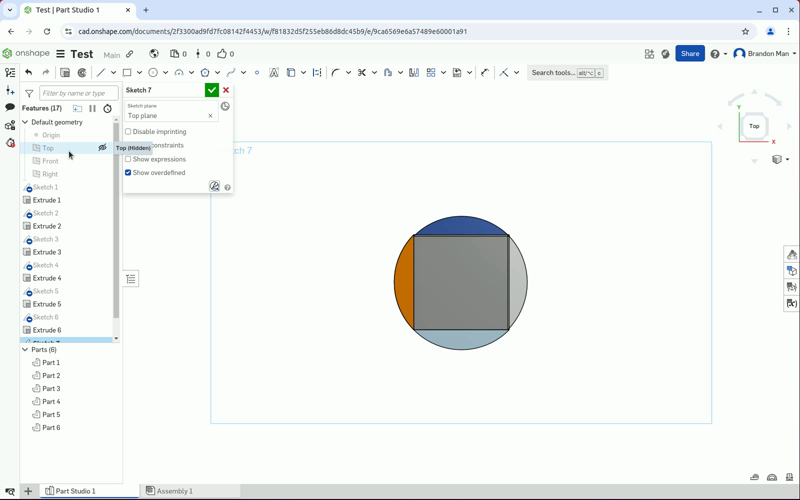
mouse_move(73, 352)
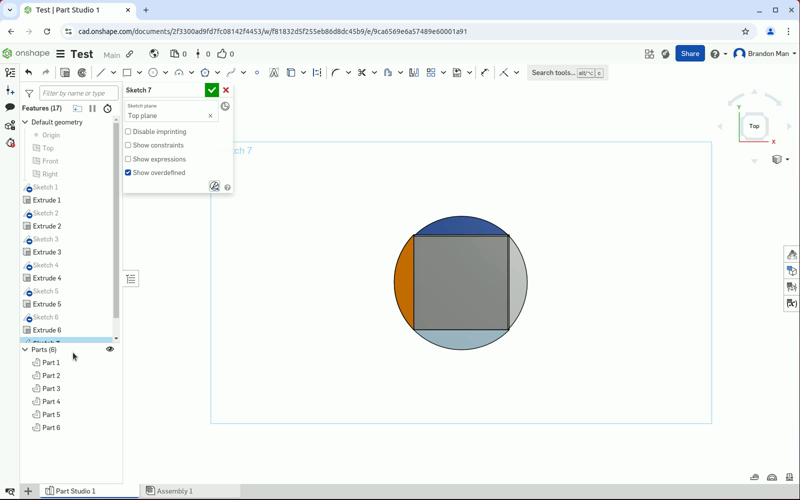
key(y)
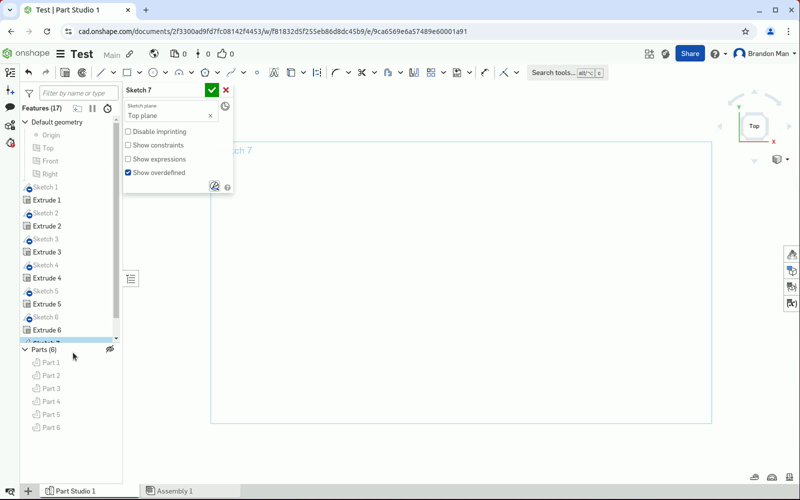
key(a)
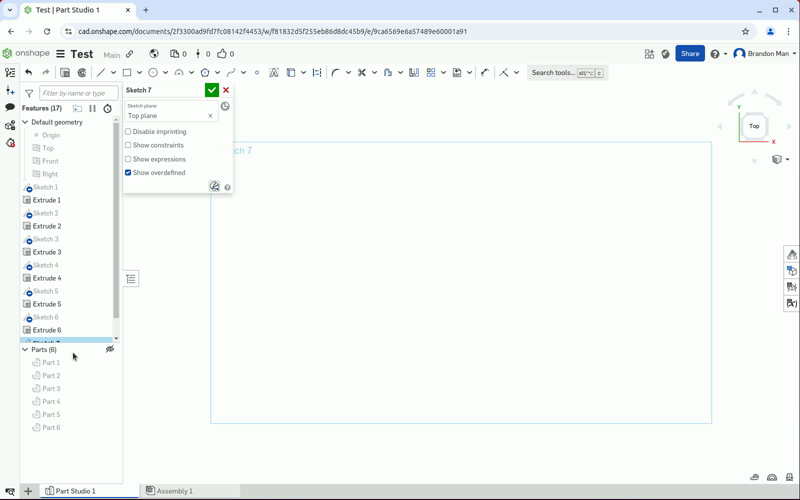
key_down(shift)
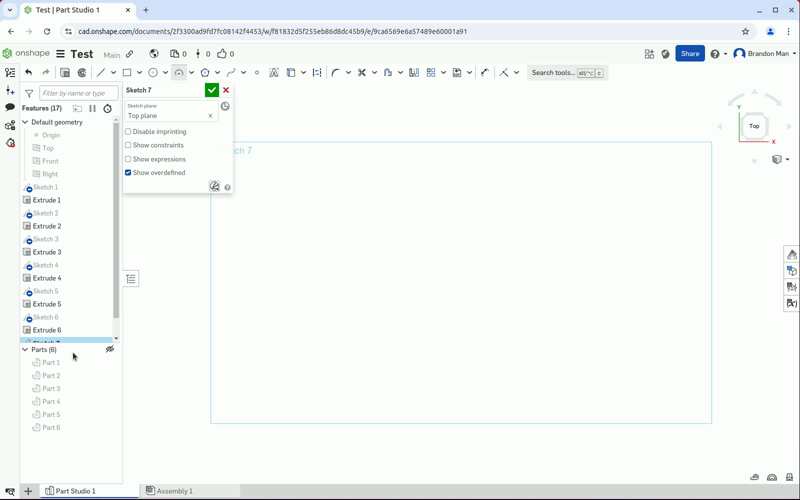
mouse_move(507, 329)
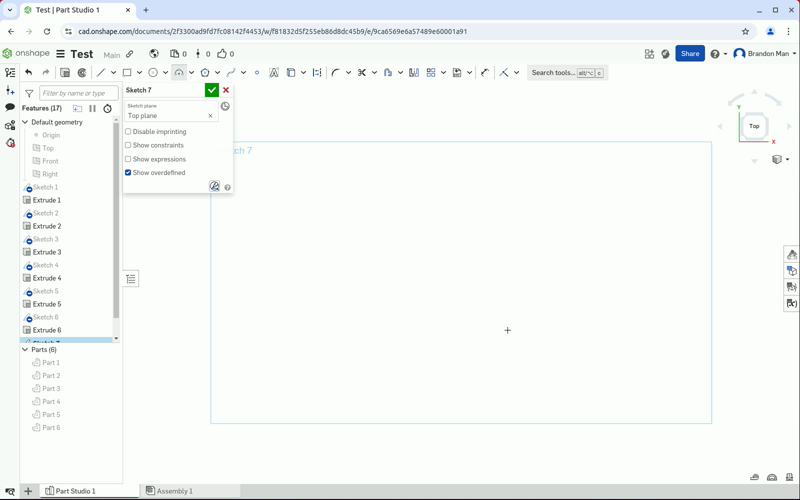
click(507, 329)
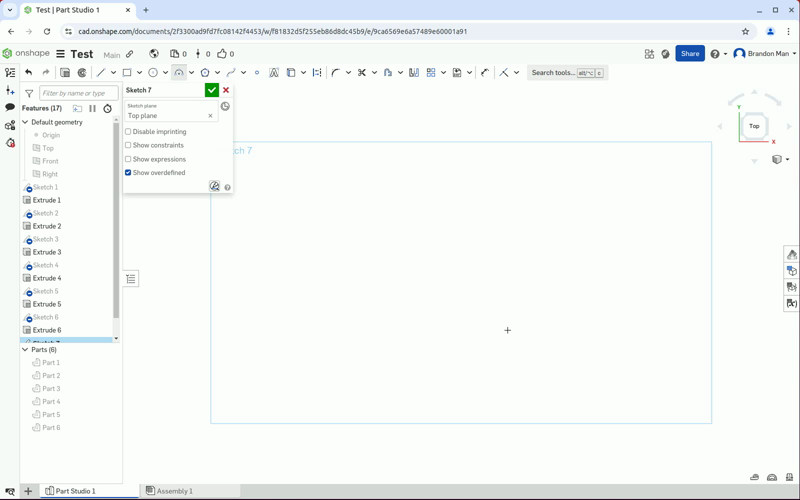
key_up(shift)
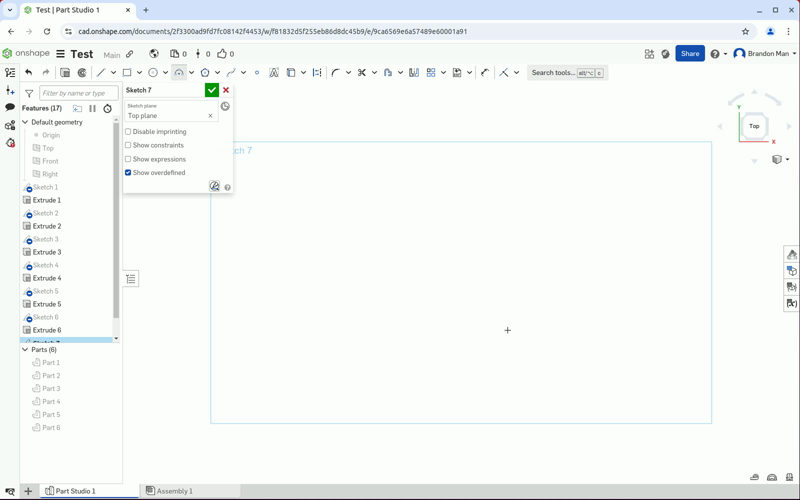
key_down(shift)
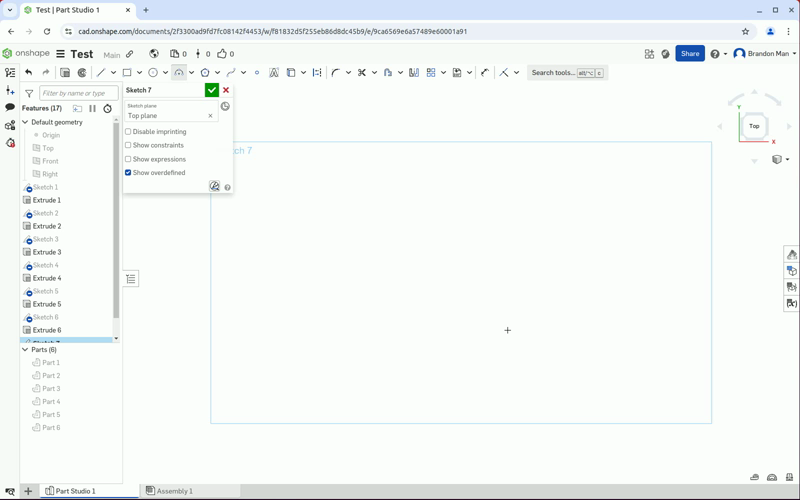
mouse_move(507, 234)
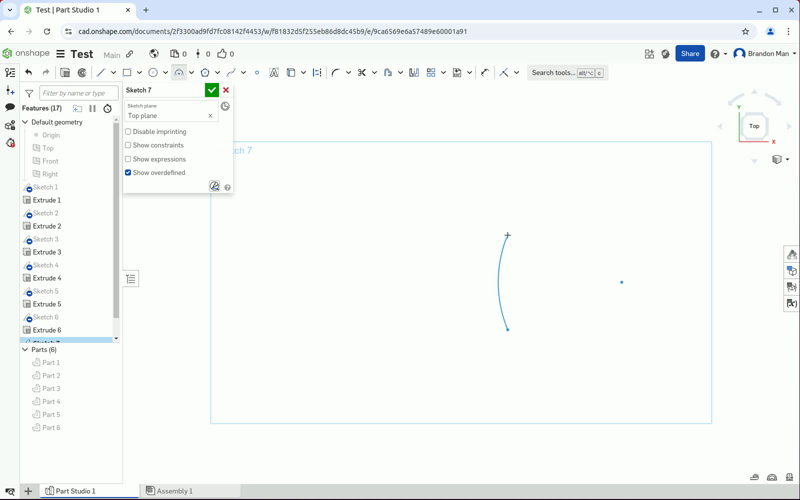
click(507, 234)
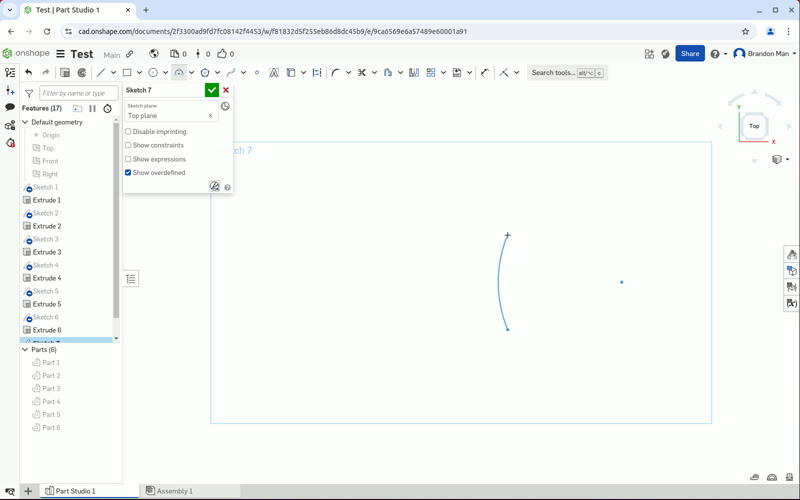
mouse_move(527, 282)
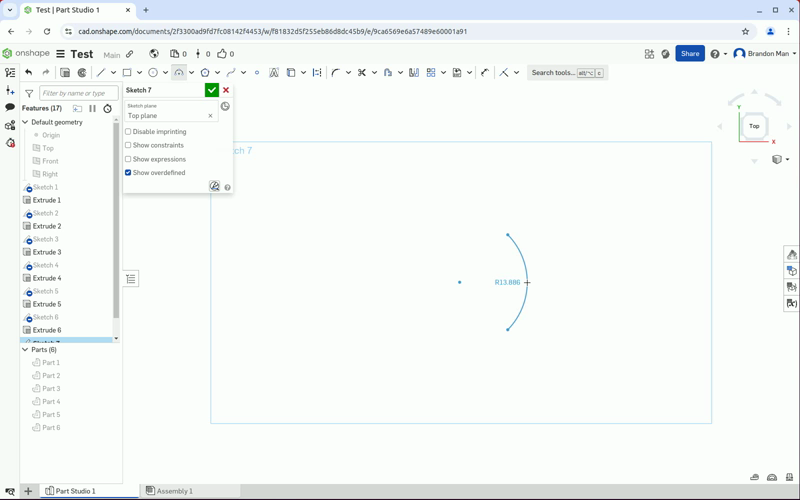
click(527, 282)
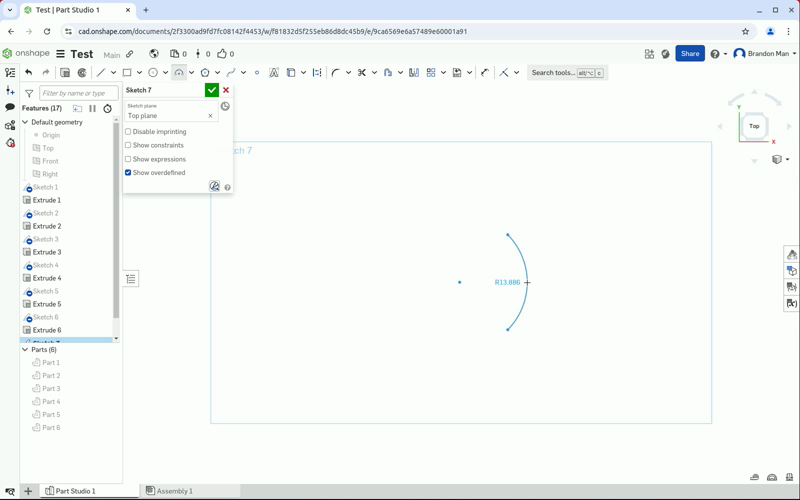
key_up(shift)
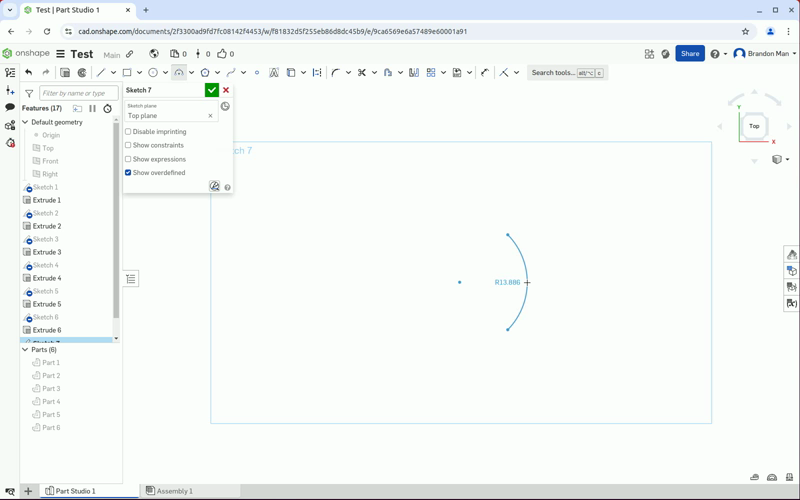
key(esc)
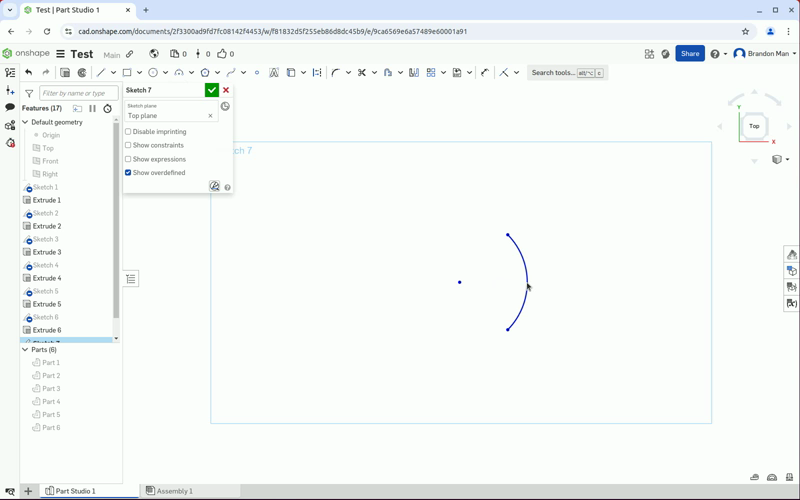
key(l)
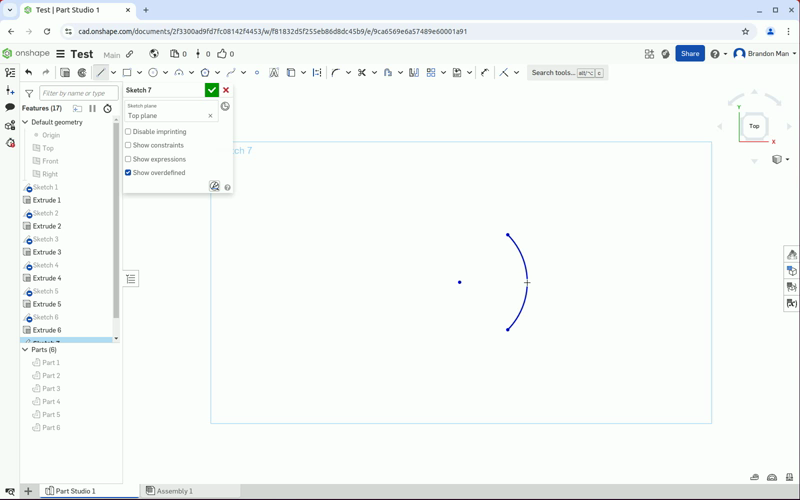
mouse_move(507, 234)
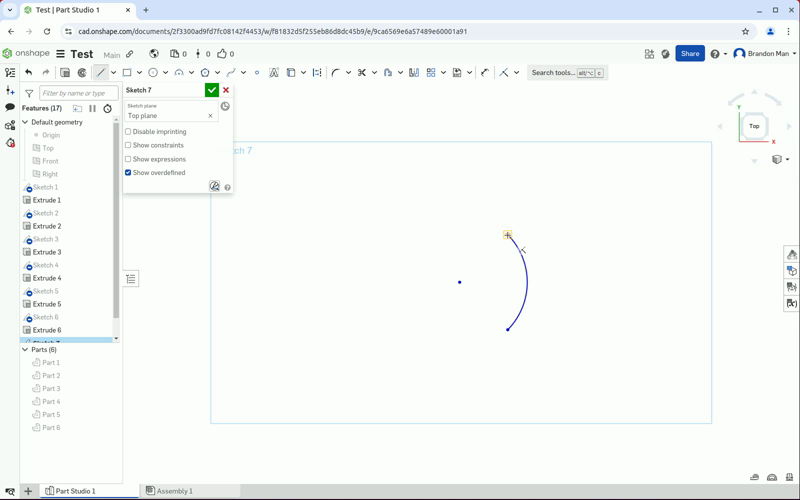
click(507, 234)
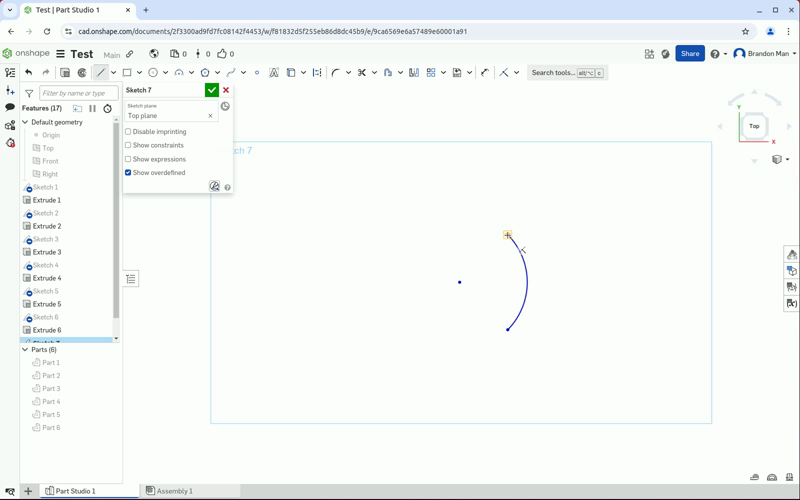
key_down(shift)
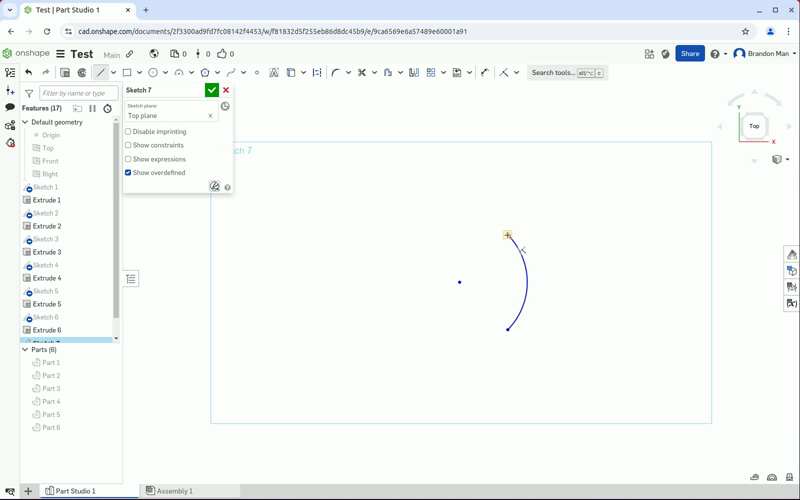
mouse_move(507, 329)
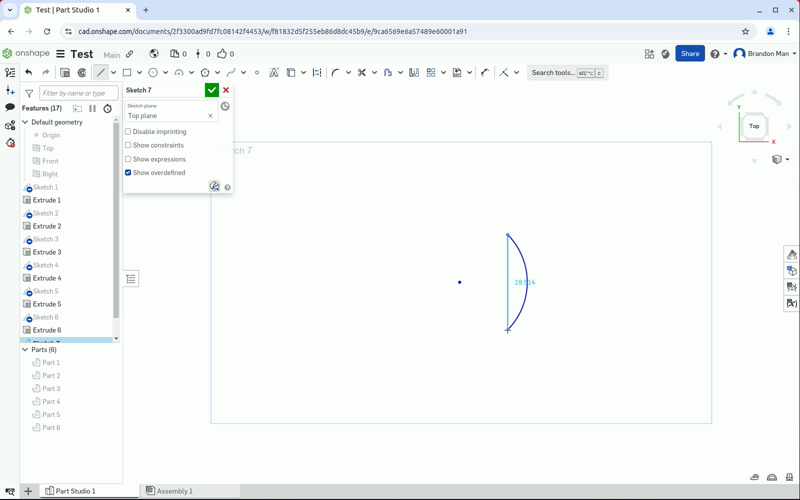
key_up(shift)
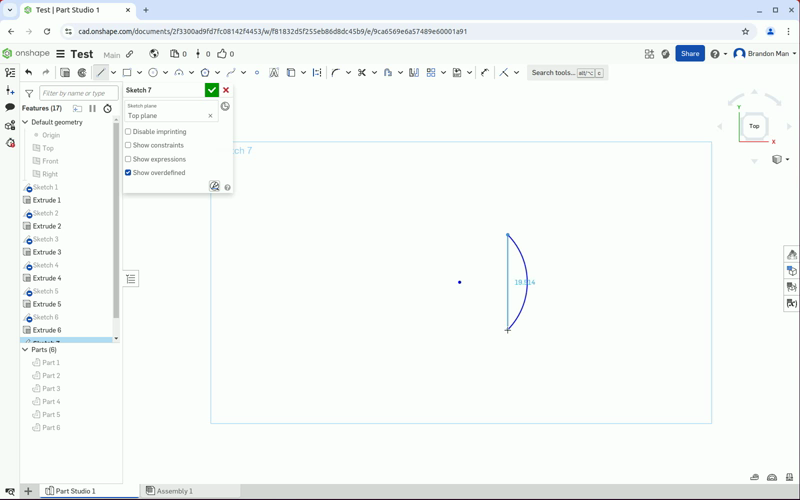
click(507, 329)
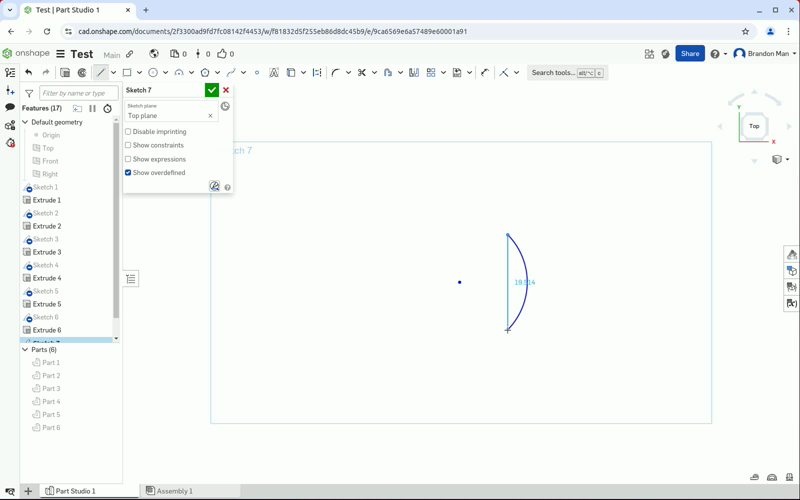
key(esc)
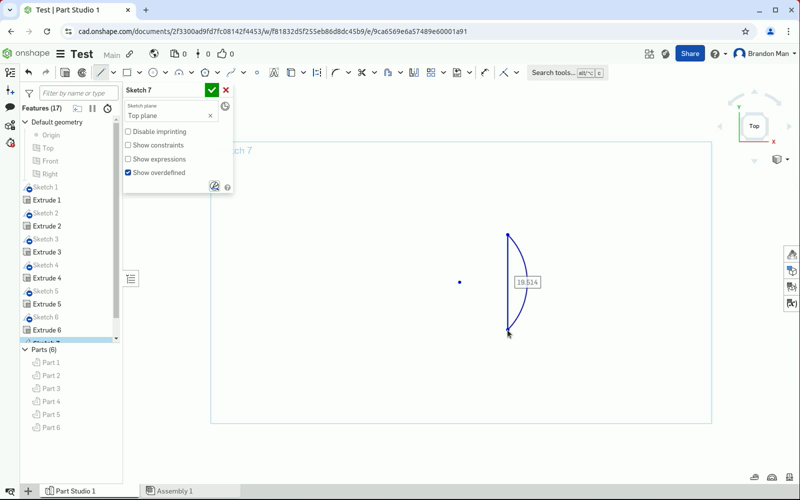
mouse_move(508, 322)
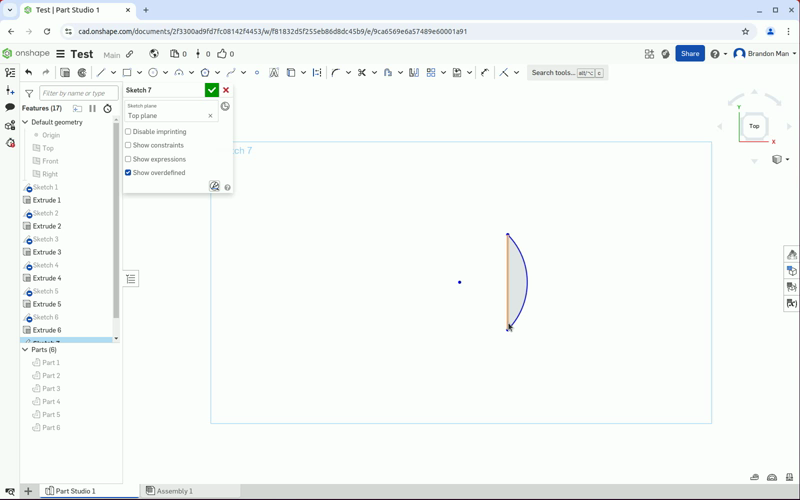
scroll(6)
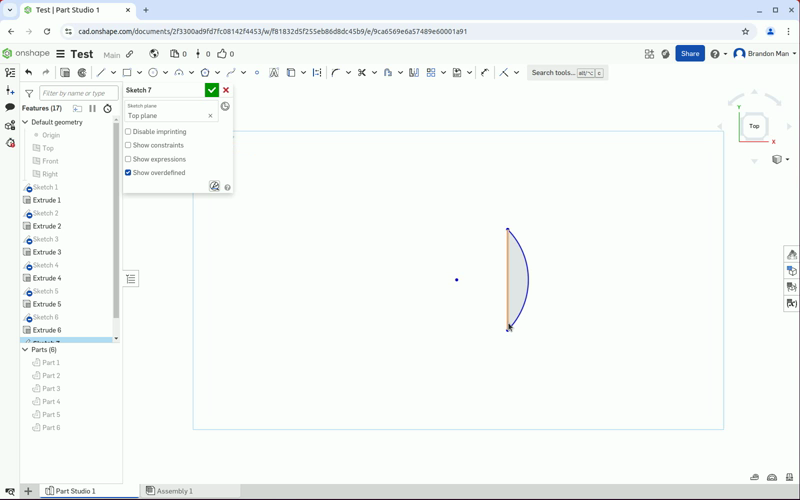
scroll(6)
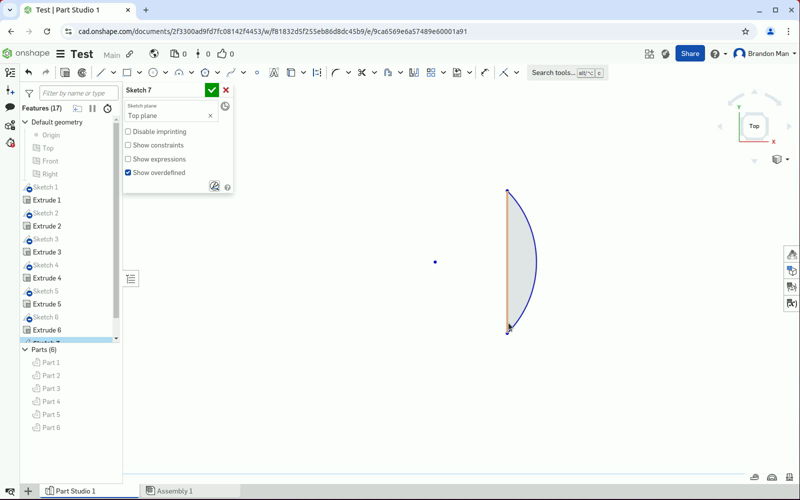
scroll(6)
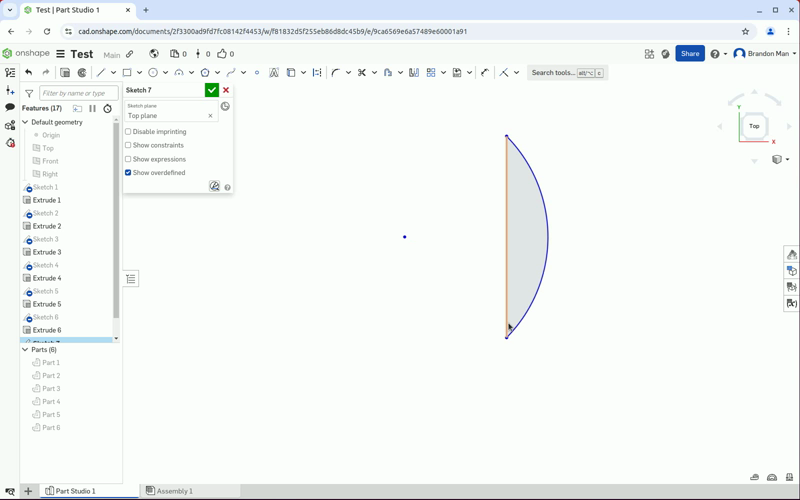
scroll(6)
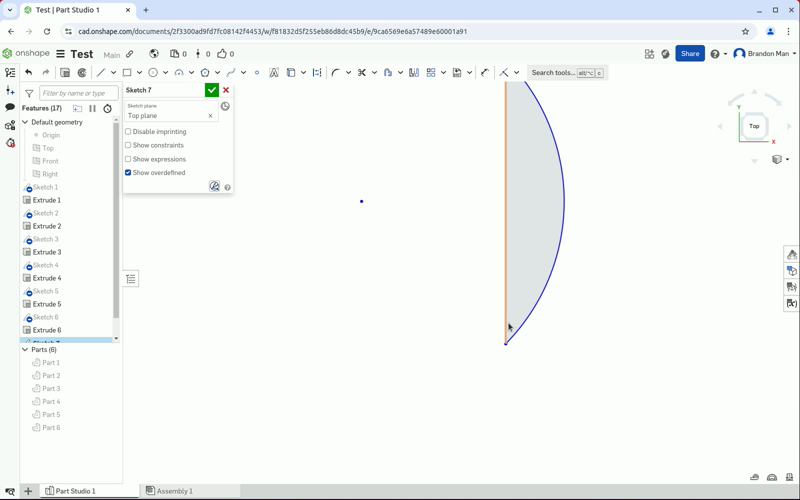
scroll(6)
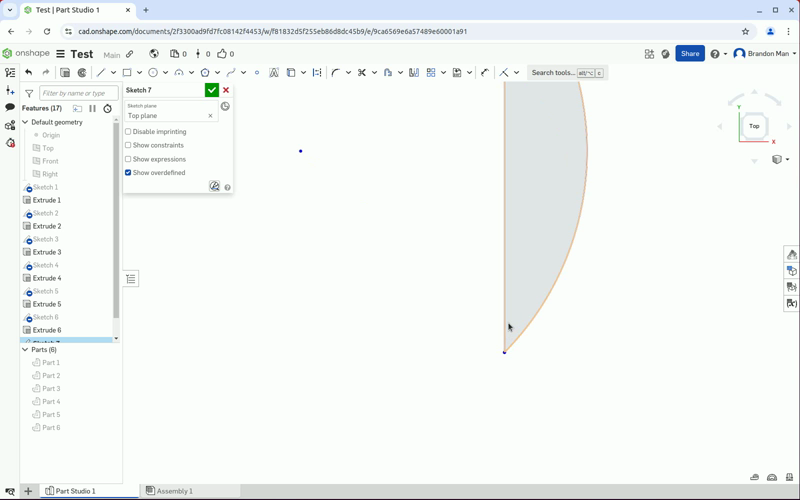
scroll(6)
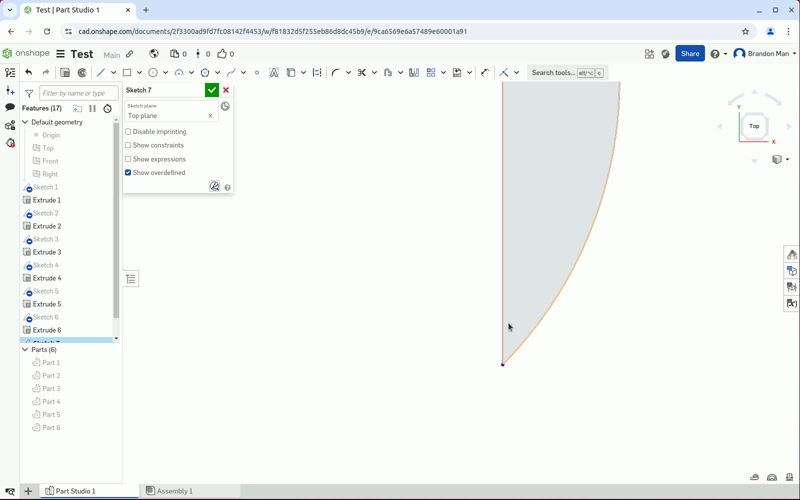
scroll(6)
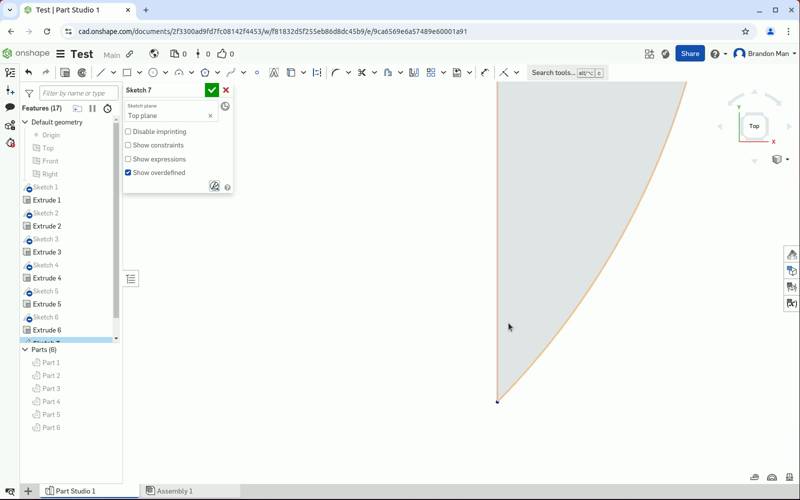
click(508, 322)
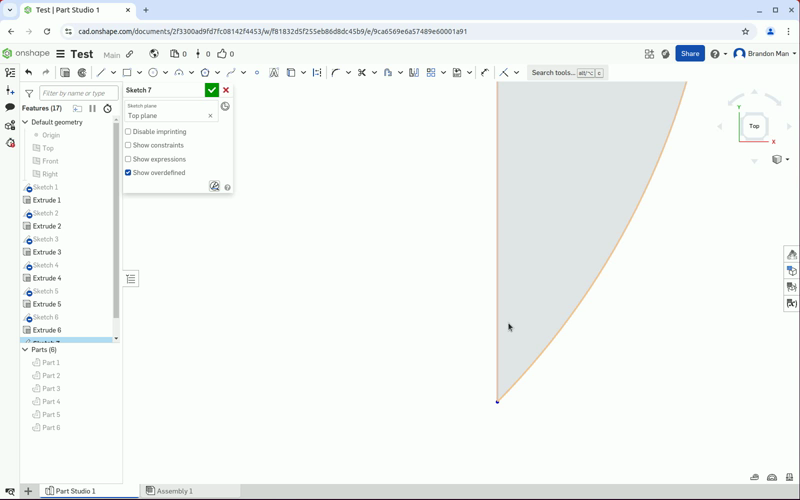
scroll(-6)
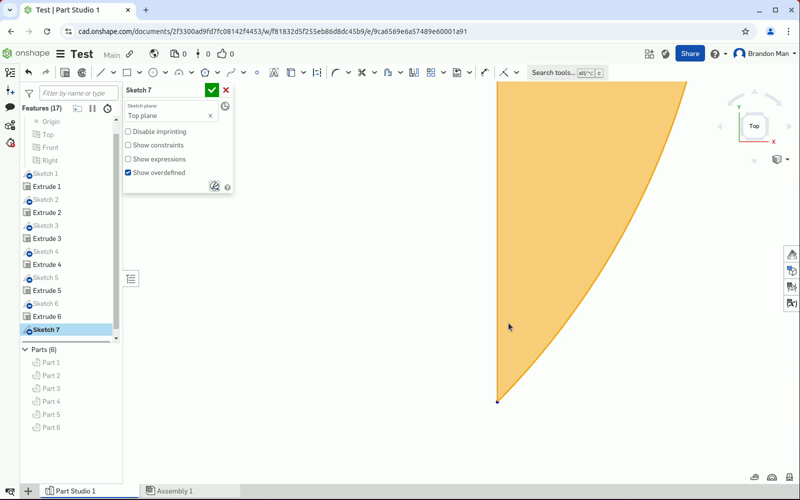
scroll(-6)
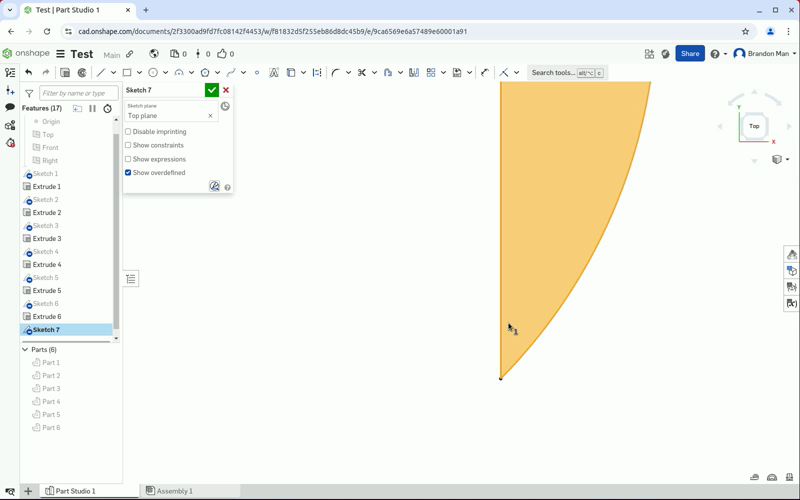
scroll(-6)
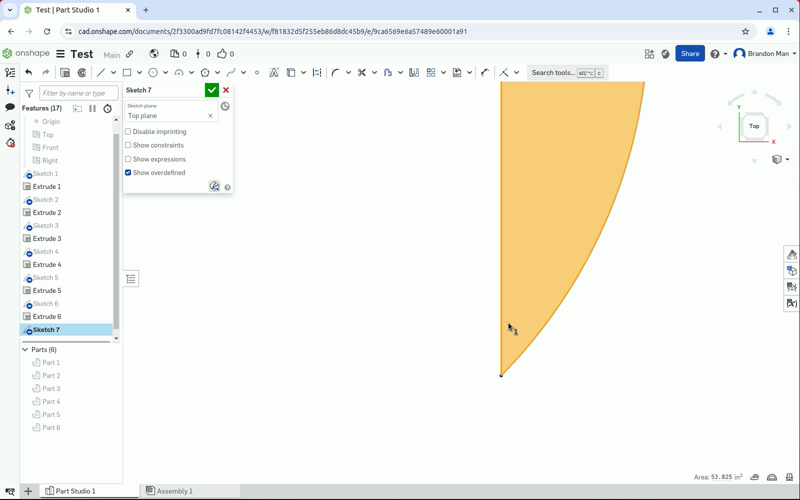
scroll(-6)
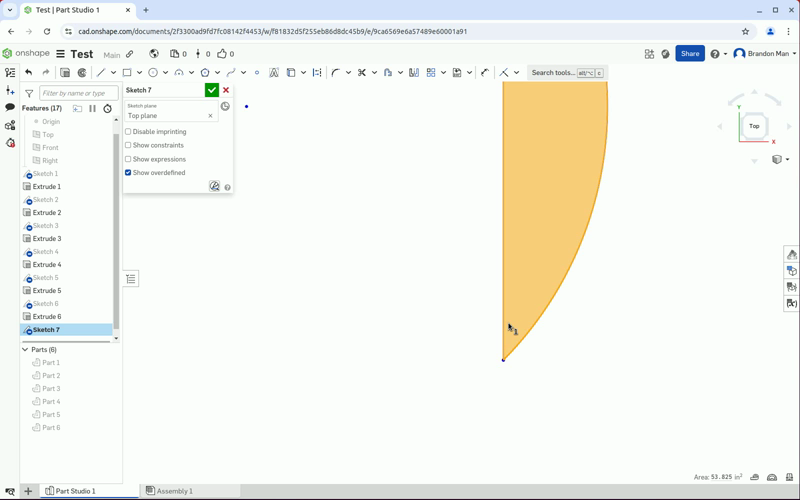
scroll(-6)
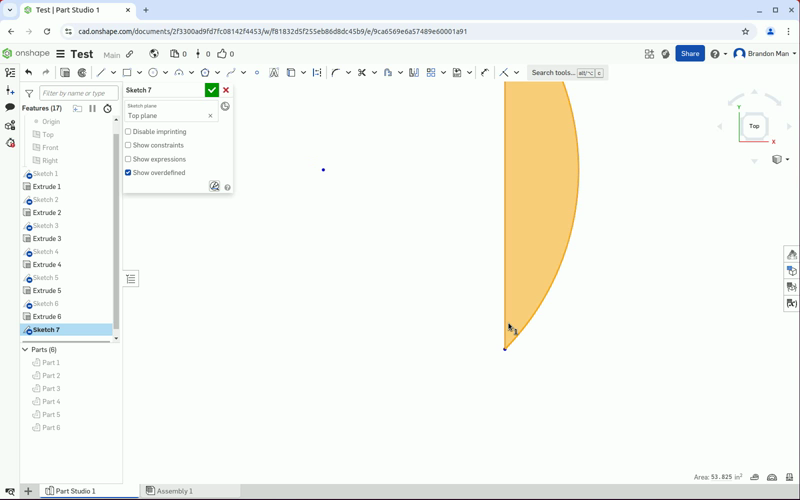
scroll(-6)
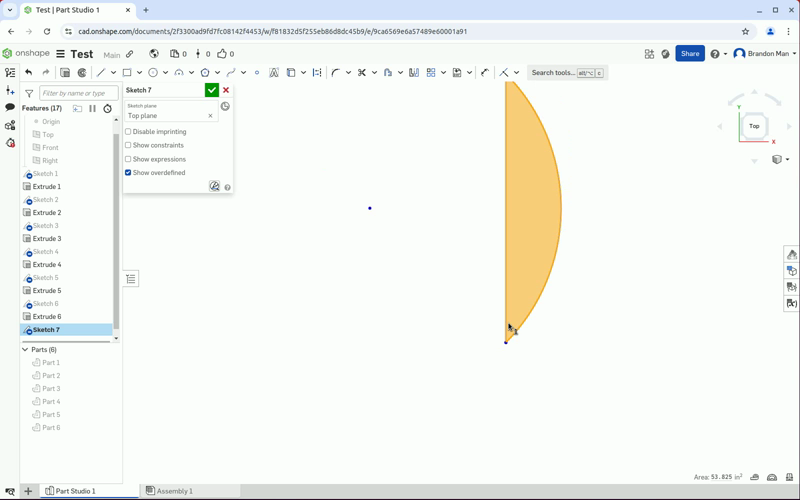
scroll(-6)
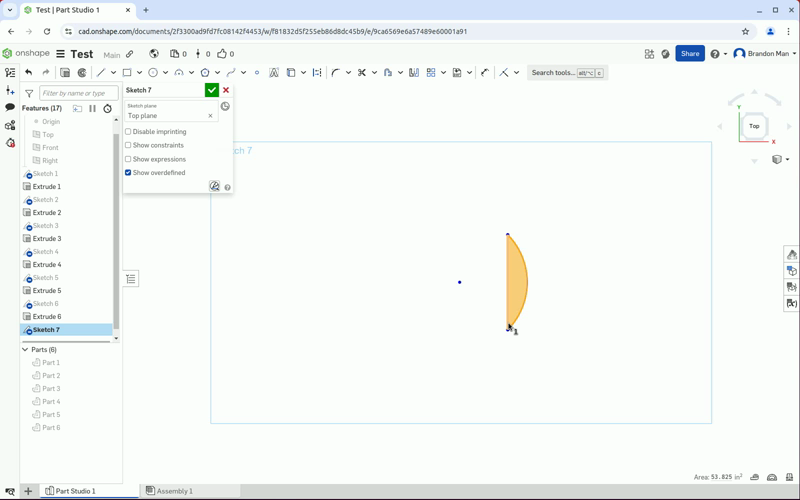
mouse_move(73, 352)
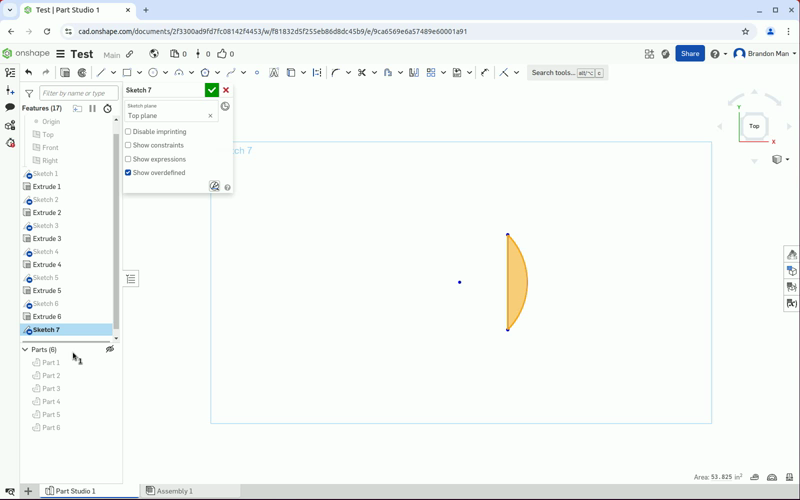
key(shift+y)
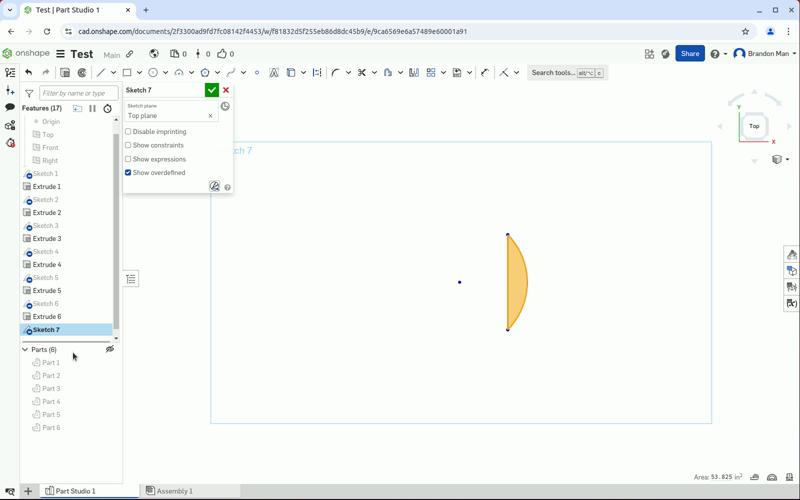
key(shift+e)
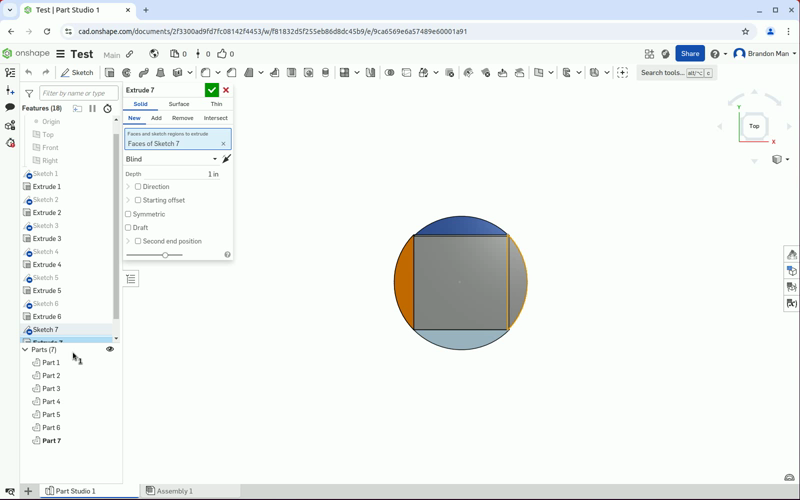
mouse_move(143, 106)
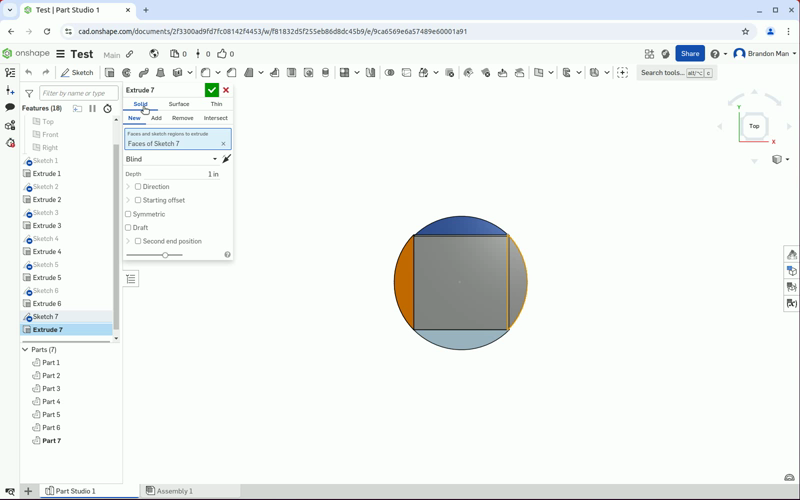
click(143, 106)
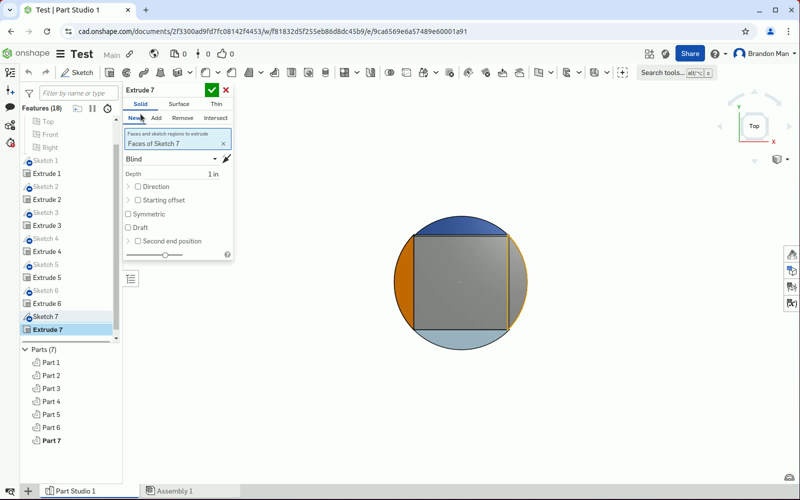
mouse_move(137, 120)
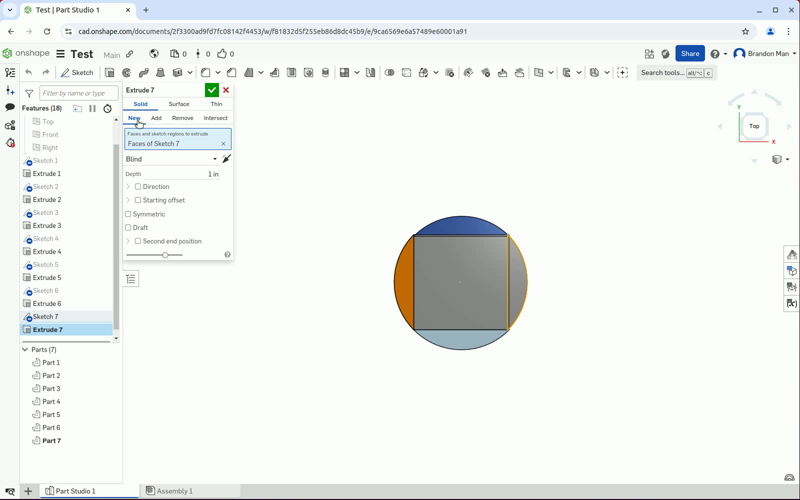
click(137, 120)
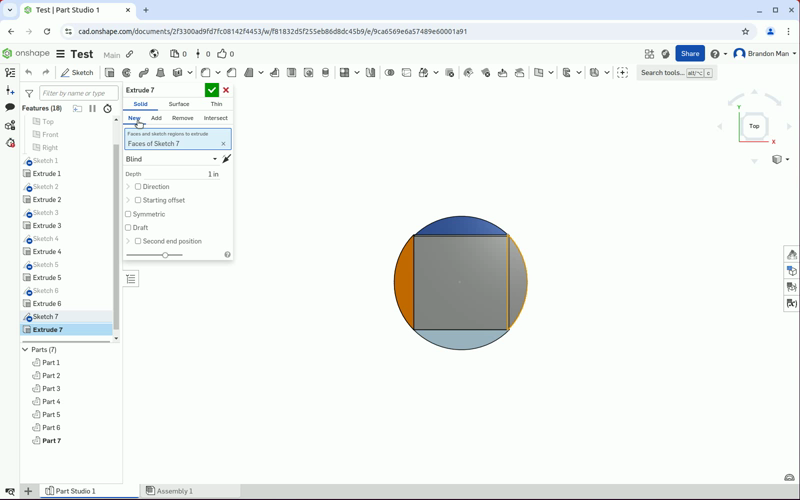
key(tab, 4)
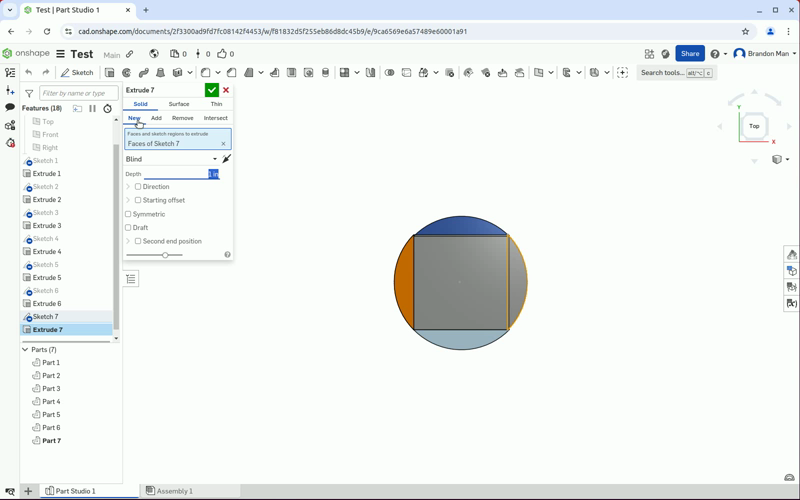
text(23.108)
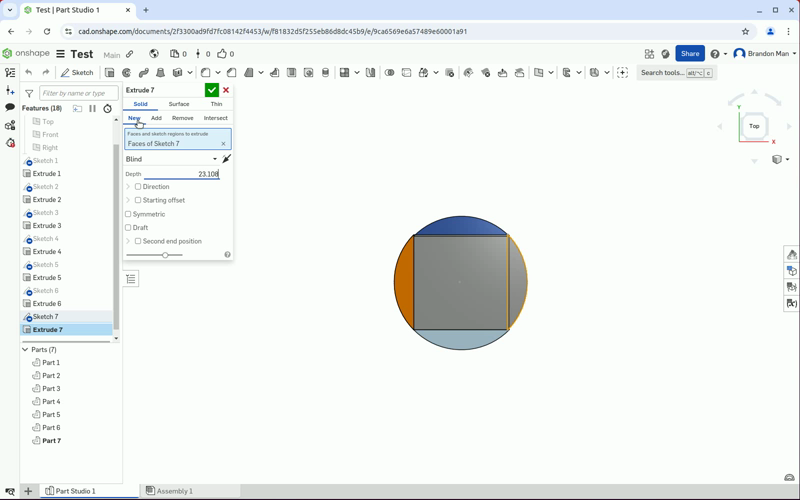
key(enter)
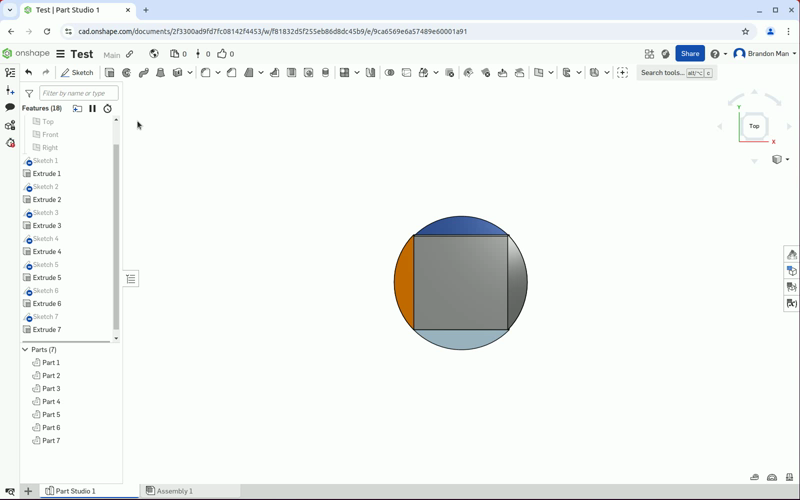
key(shift+h)
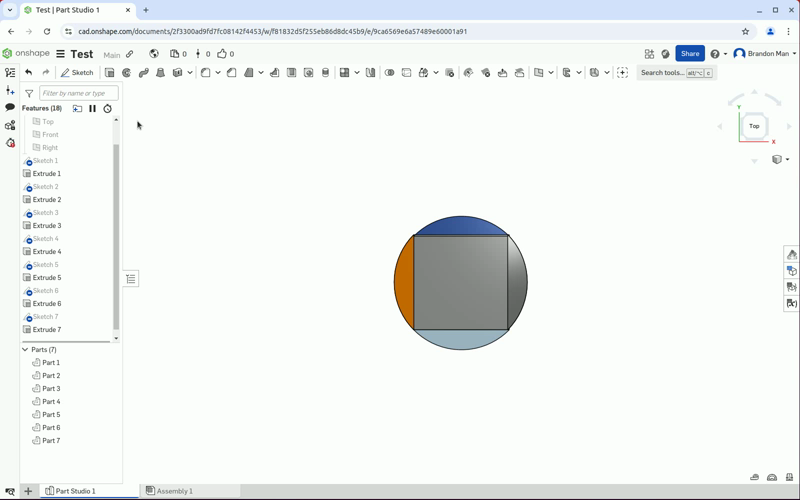
key(shift+h)
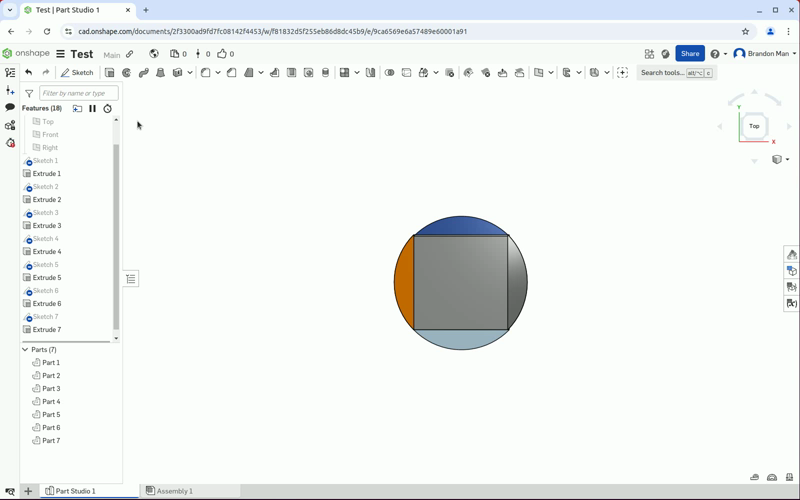
mouse_move(69, 163)
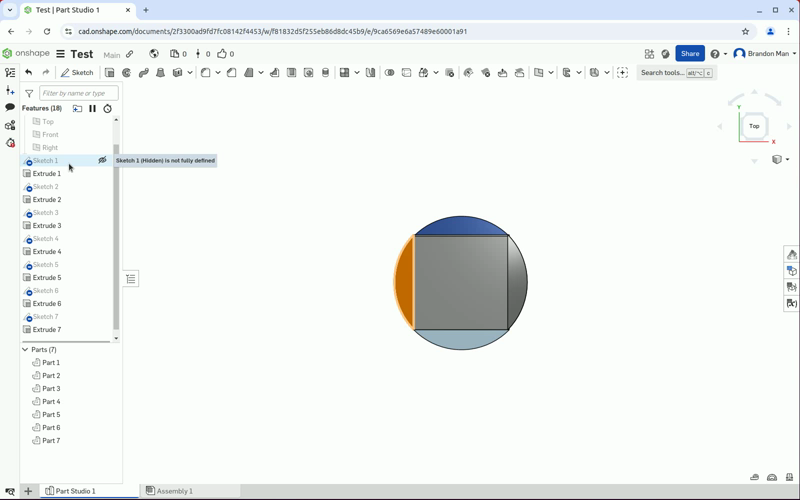
click(69, 163)
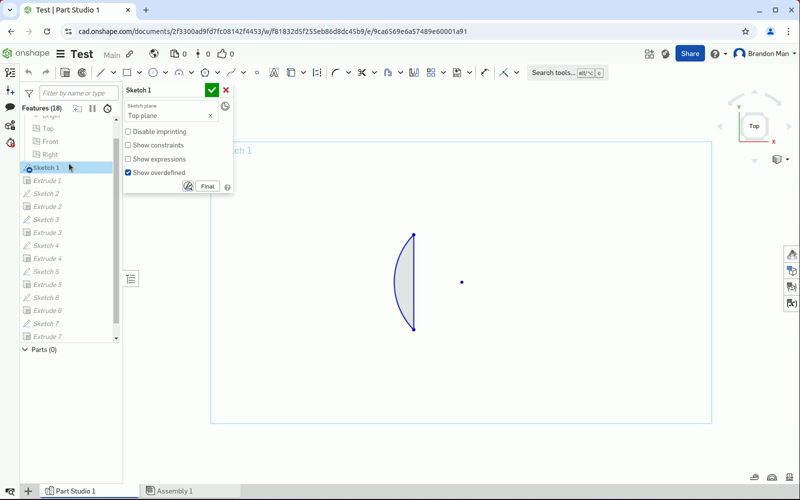
mouse_move(229, 92)
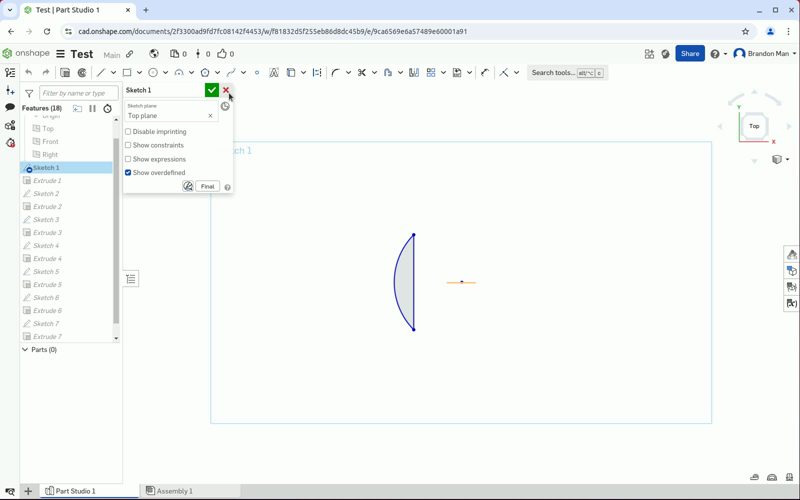
click(229, 92)
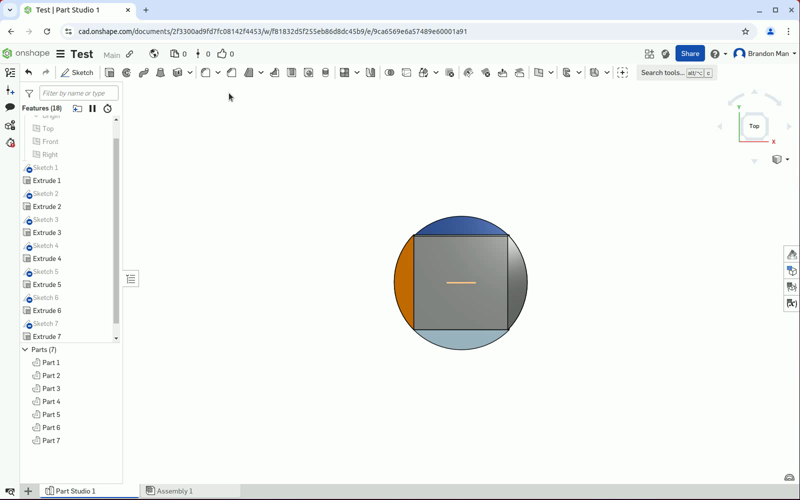
mouse_move(73, 352)
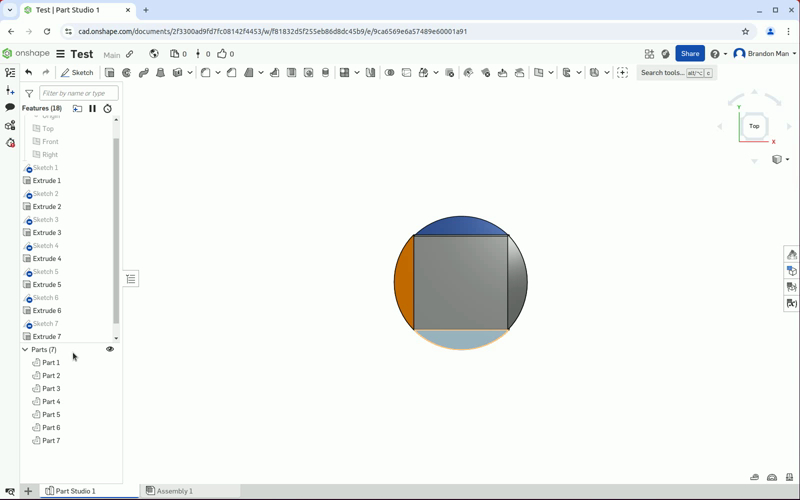
key(y)
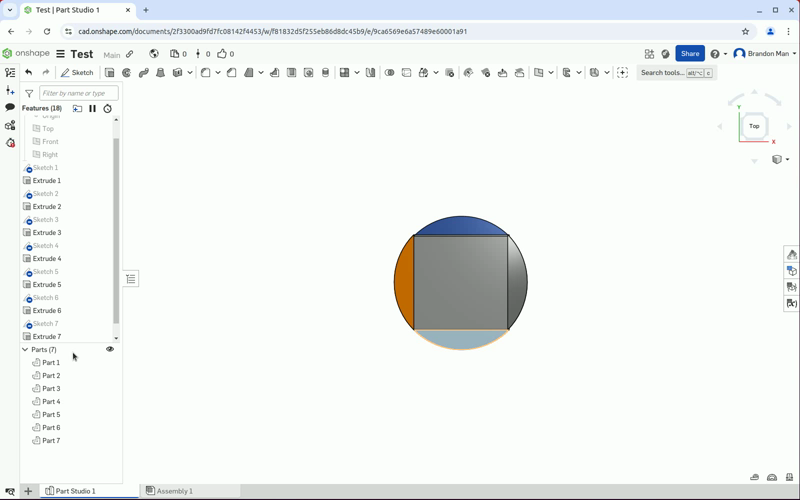
key(shift+p)
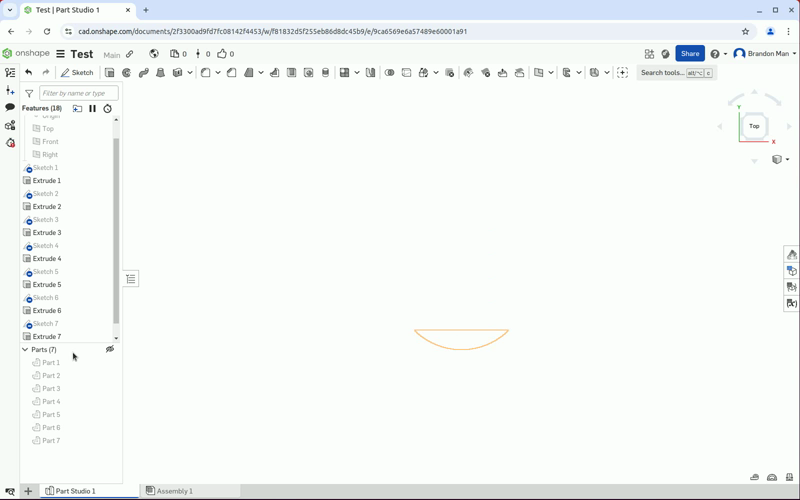
key(space)
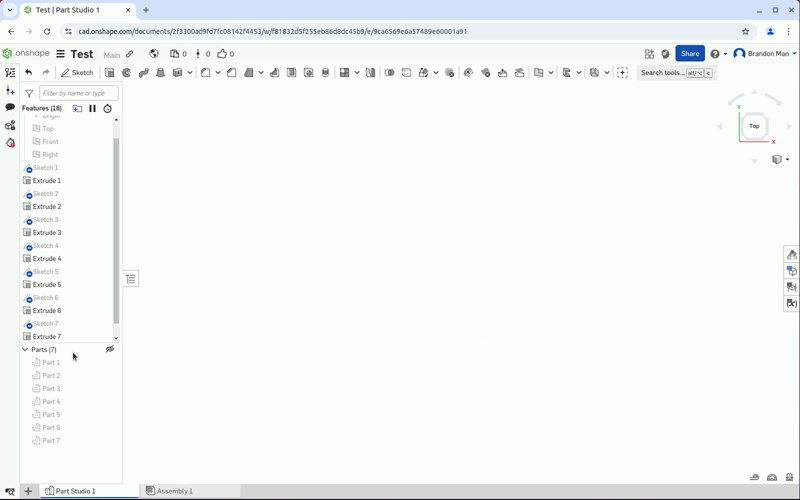
key_down(shift)
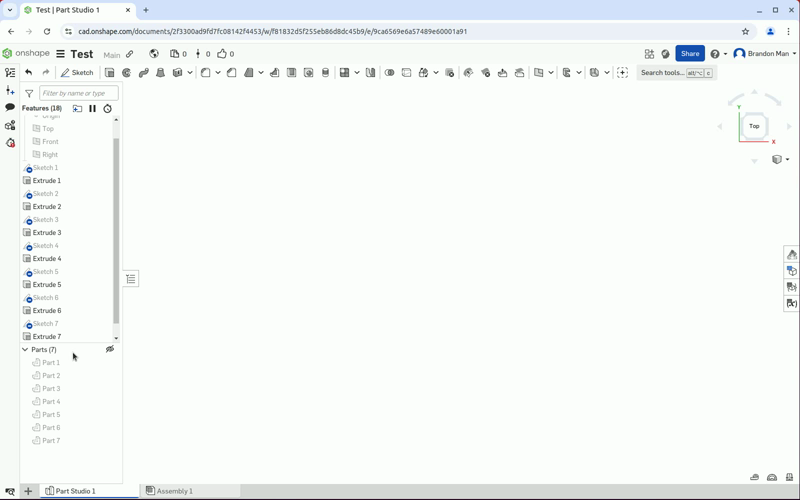
key(up)
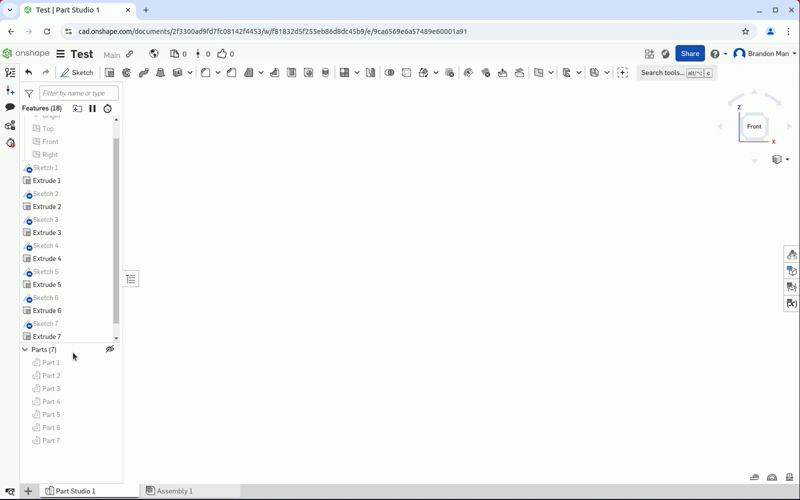
key_up(shift)
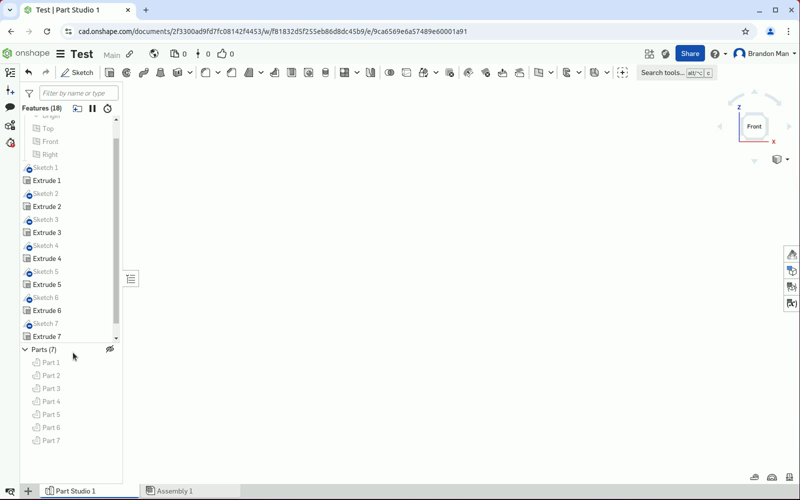
key(space)
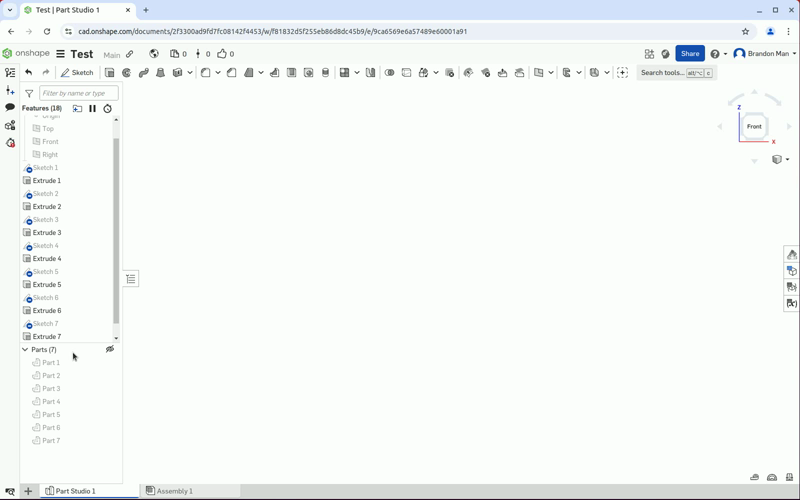
key_down(shift)
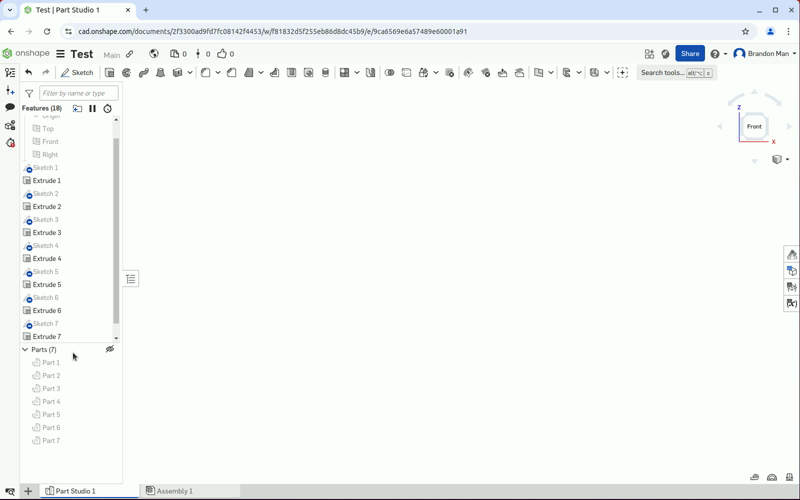
key(left)
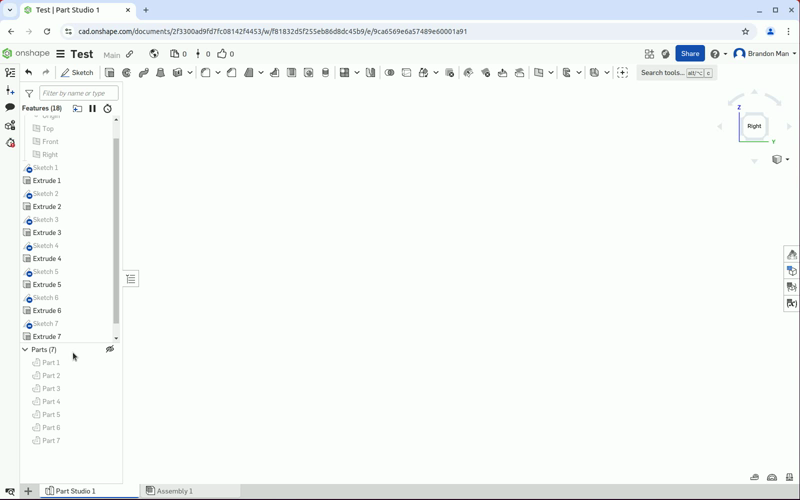
key_up(shift)
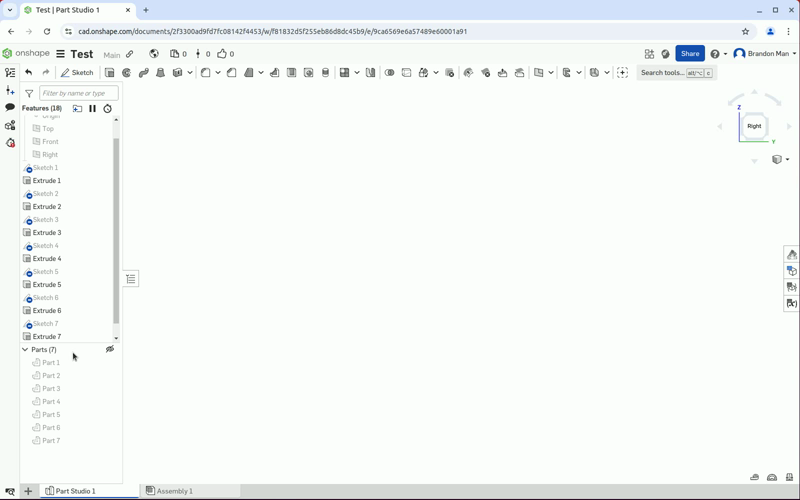
mouse_move(73, 352)
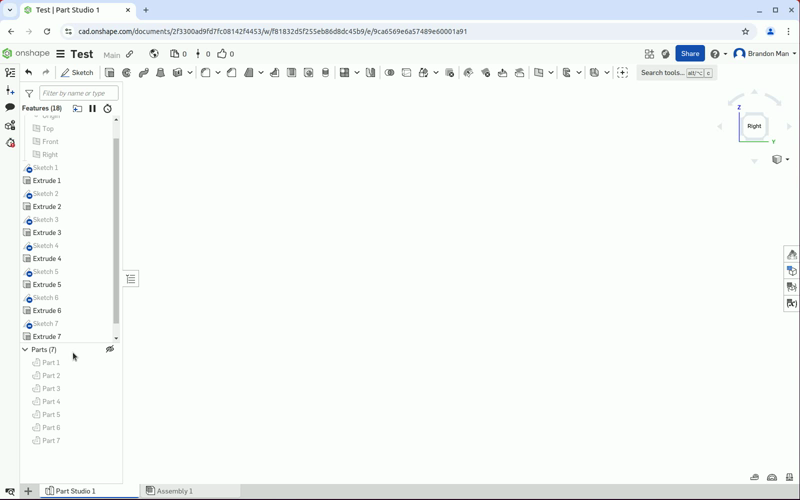
key(shift+y)
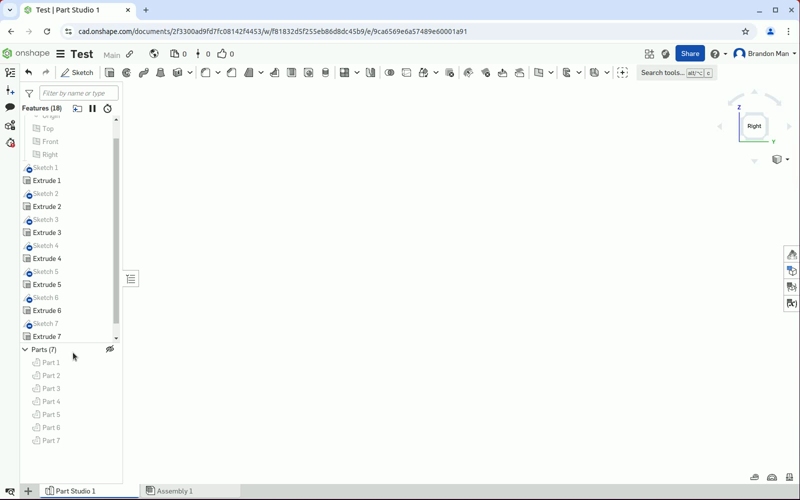
key(shift+s)
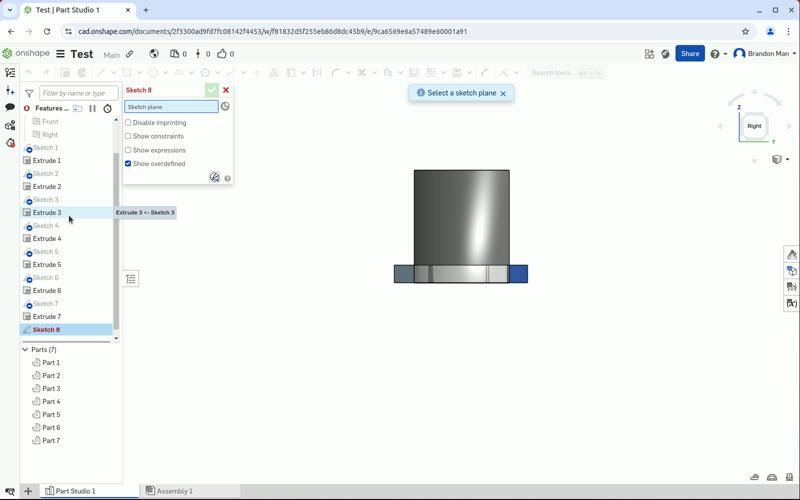
scroll(3)
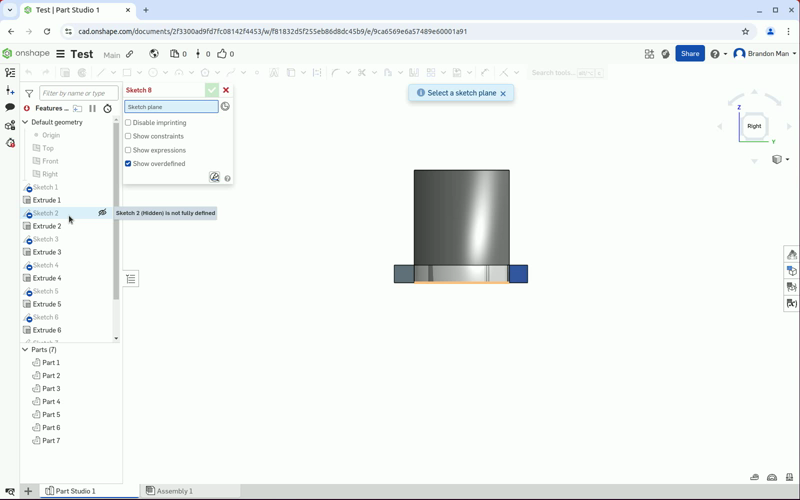
mouse_move(69, 176)
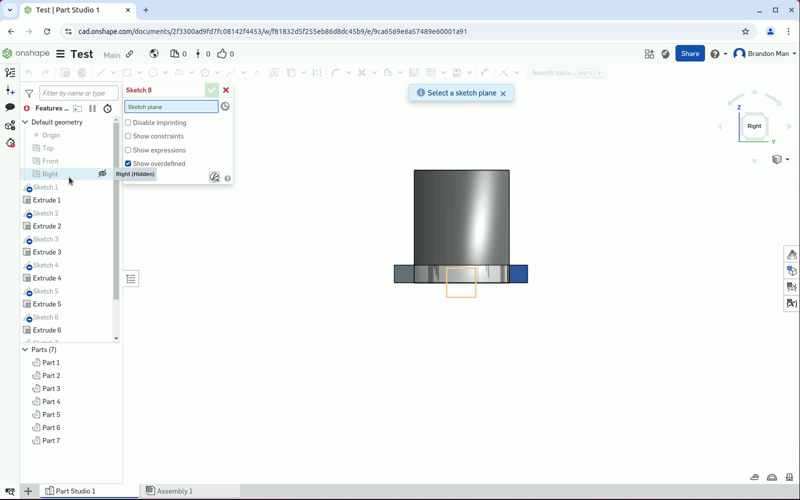
click(69, 176)
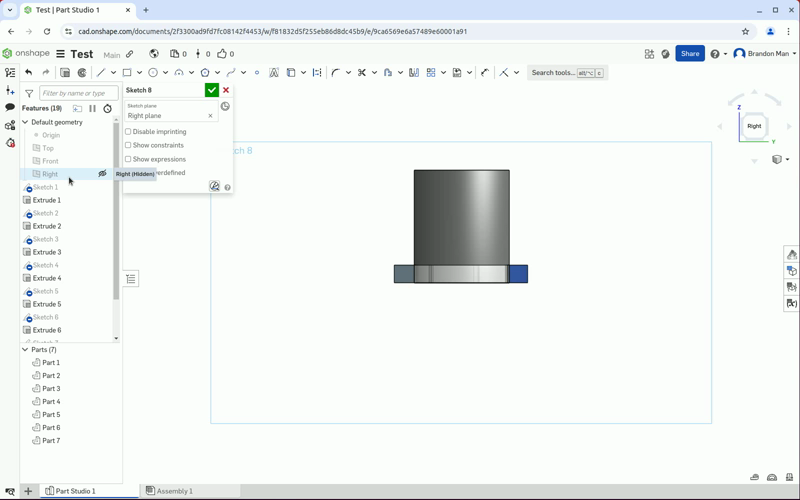
mouse_move(73, 352)
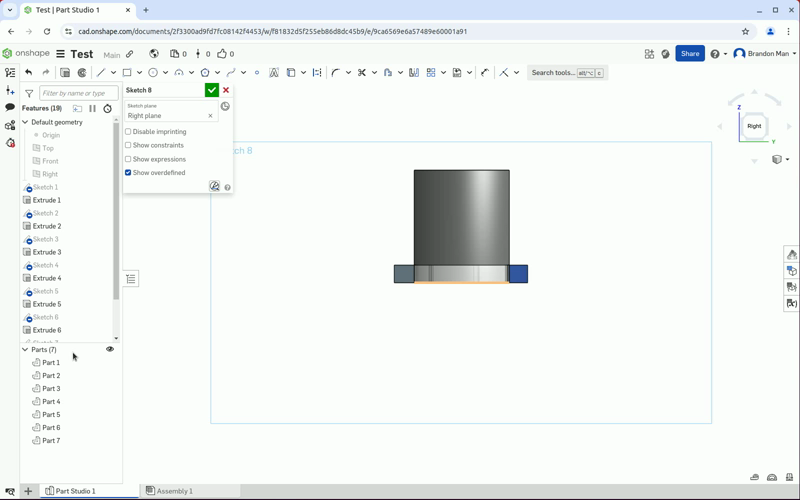
key(y)
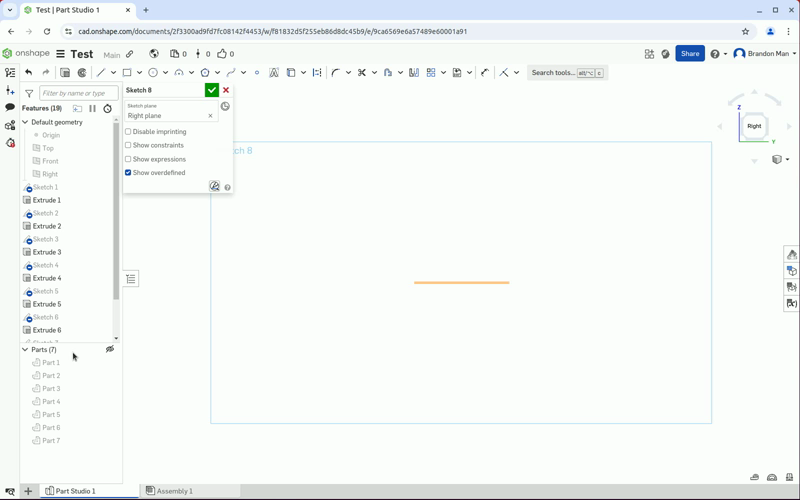
key(a)
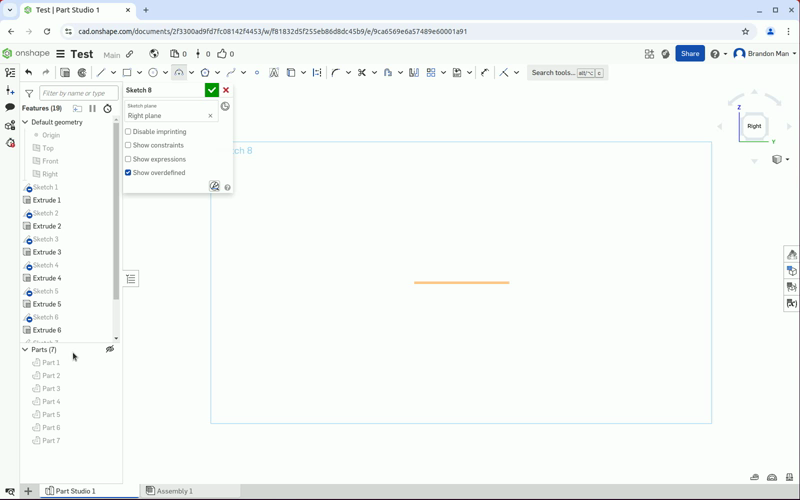
key_down(shift)
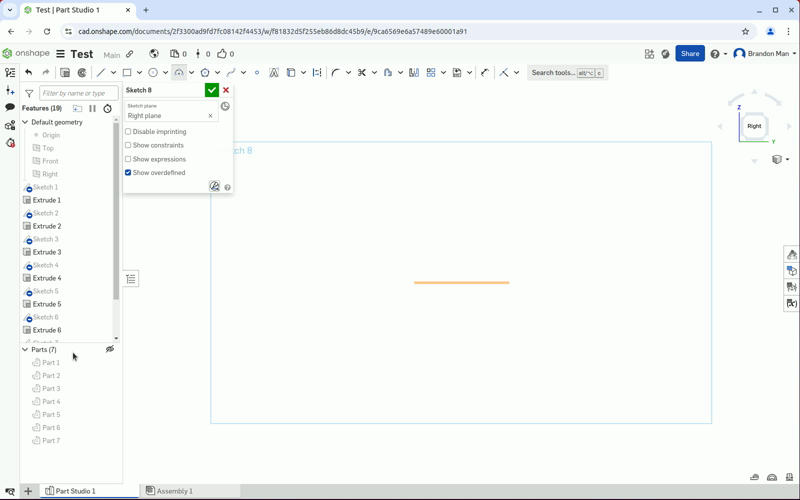
mouse_move(413, 217)
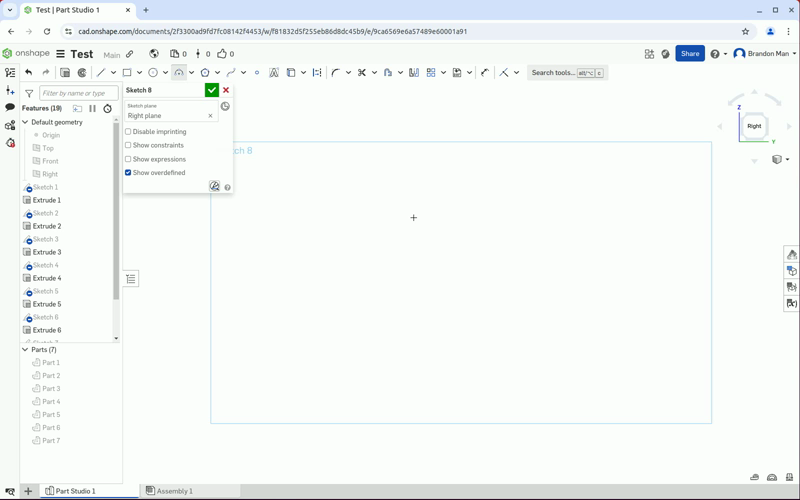
click(413, 217)
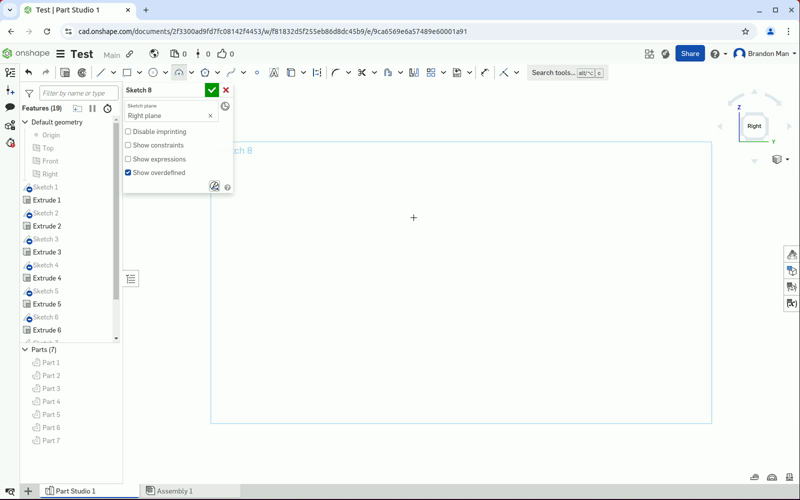
key_up(shift)
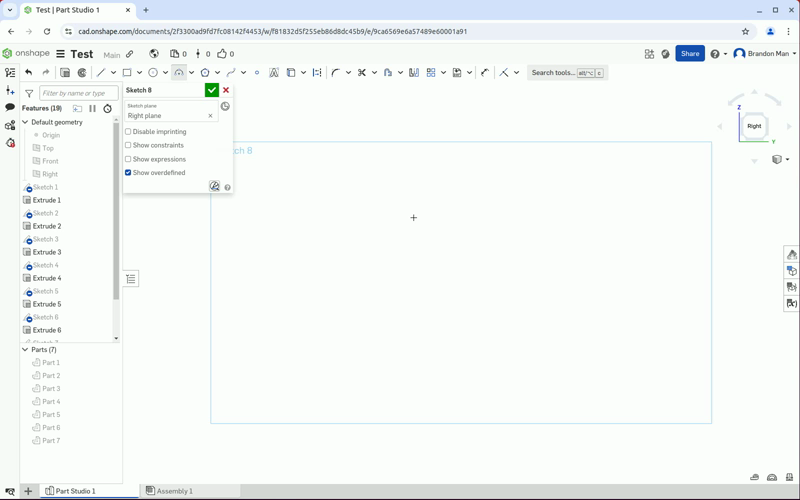
key_down(shift)
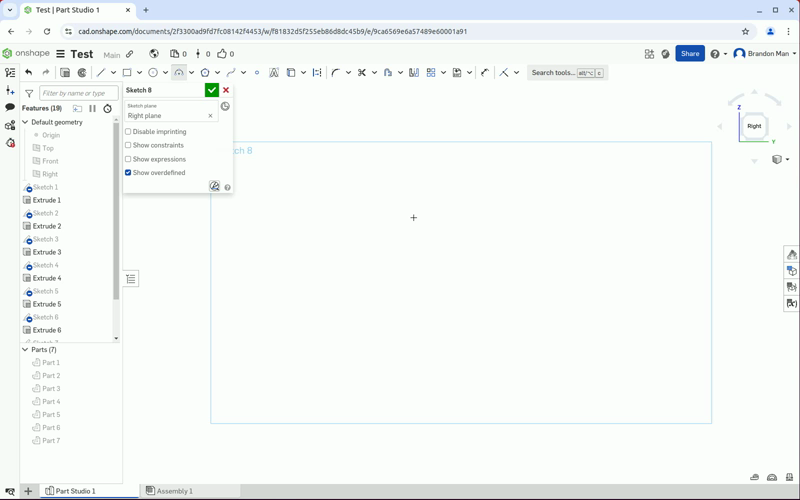
mouse_move(461, 169)
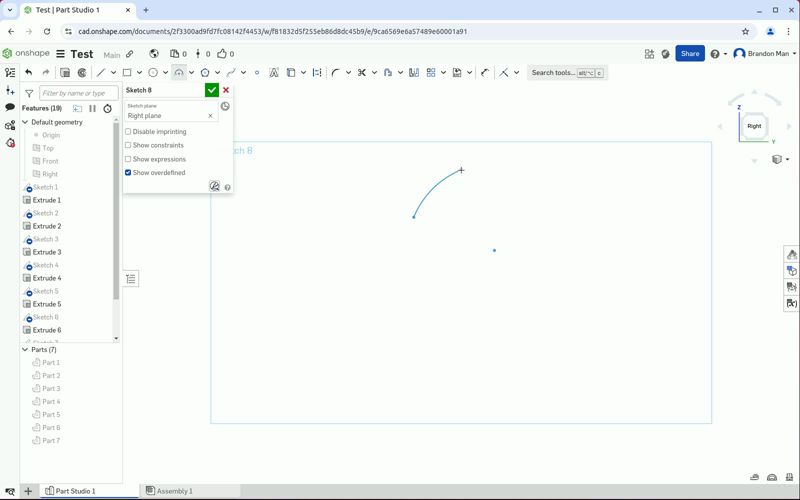
click(461, 169)
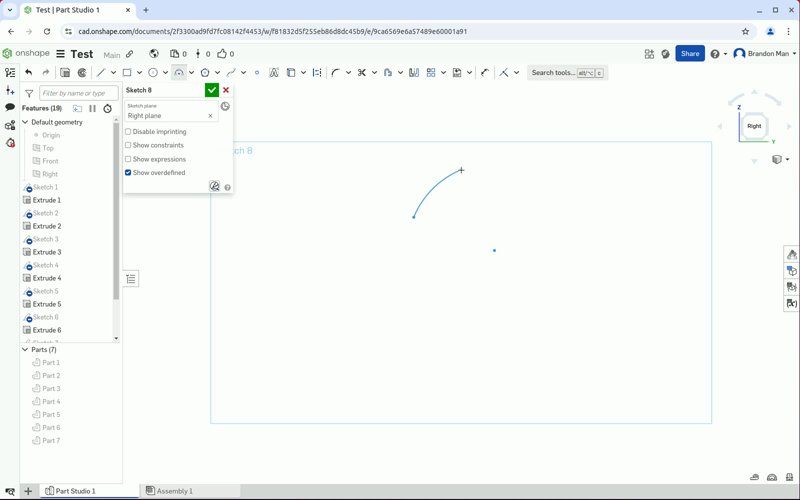
mouse_move(427, 183)
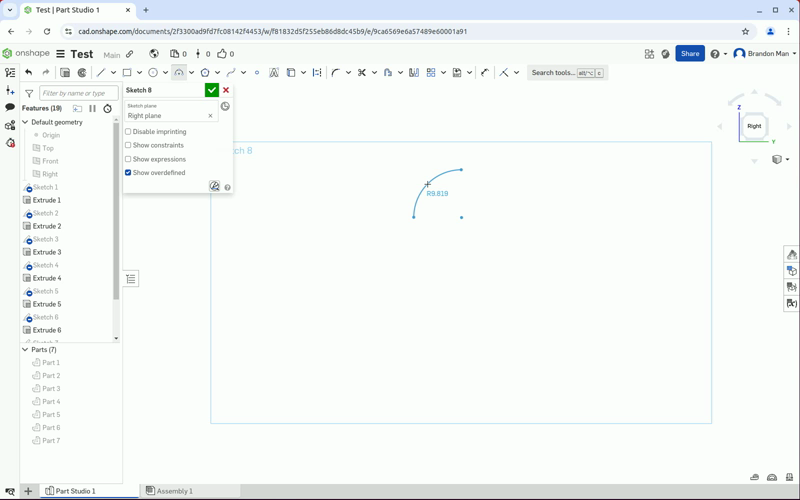
click(427, 183)
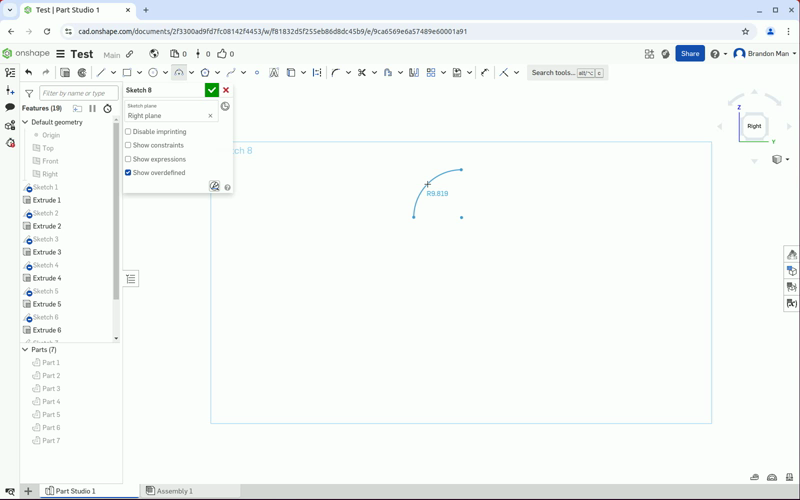
key_up(shift)
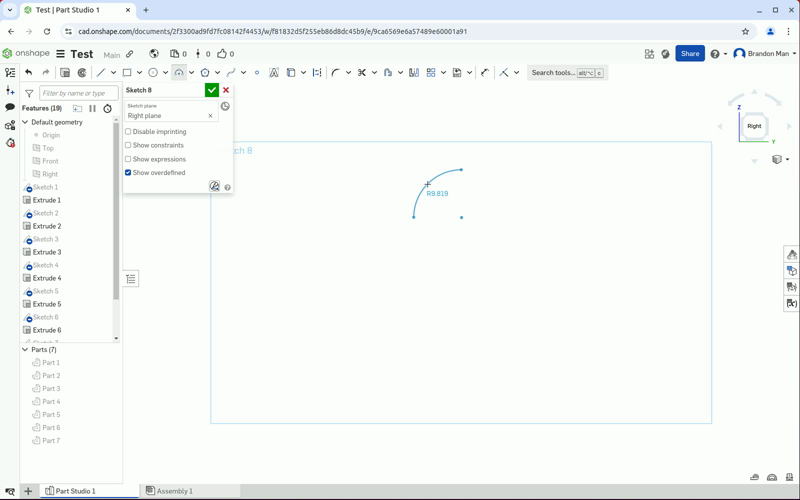
key(esc)
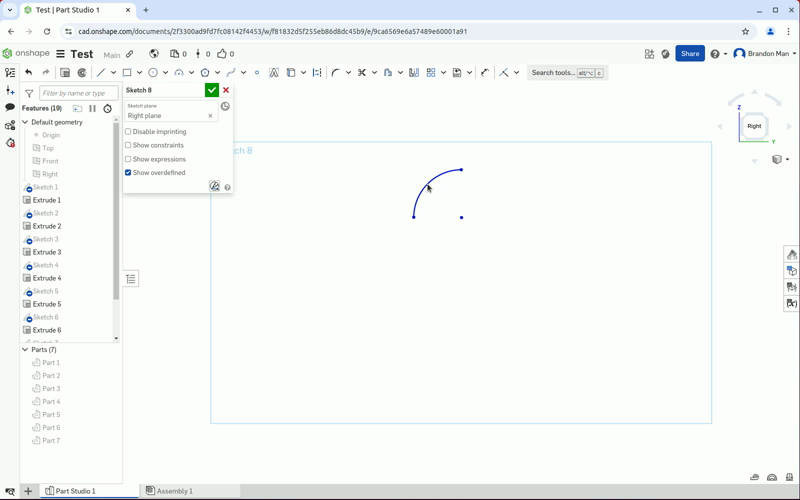
key(l)
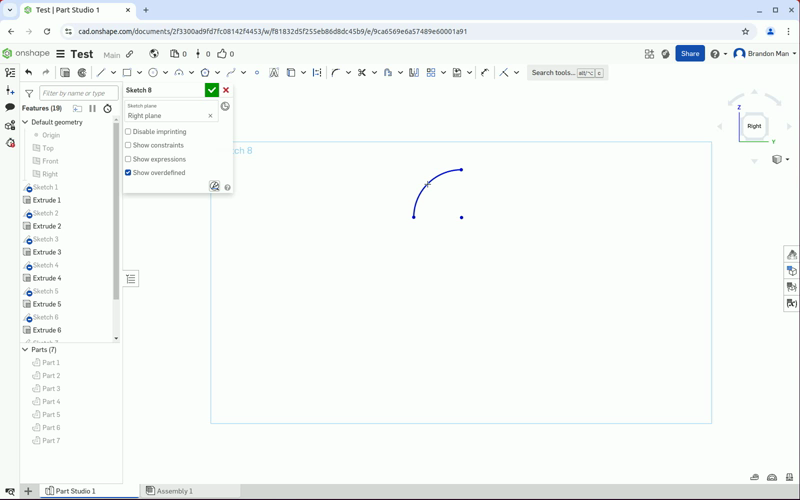
mouse_move(461, 169)
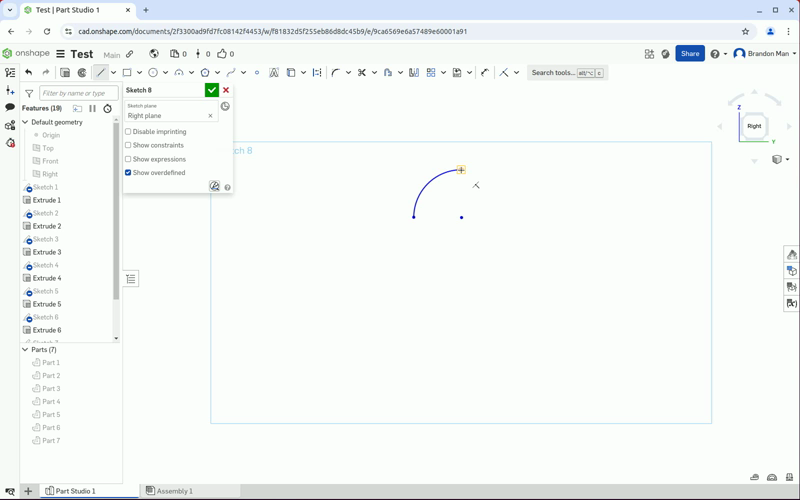
click(461, 169)
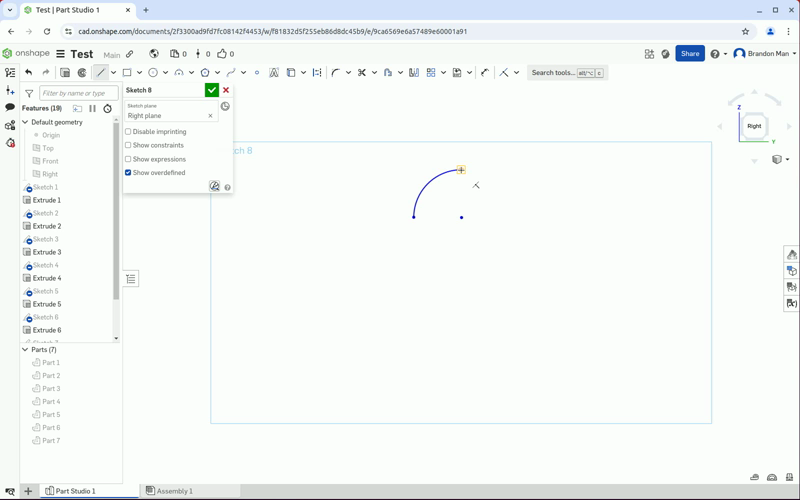
key_down(shift)
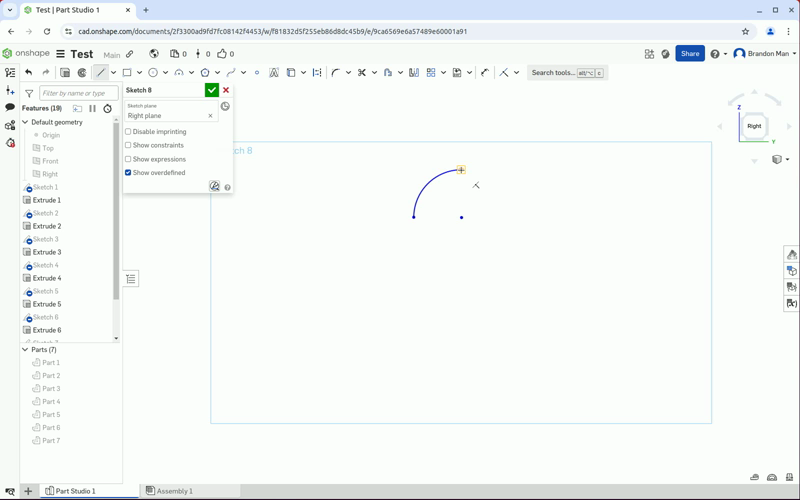
mouse_move(491, 169)
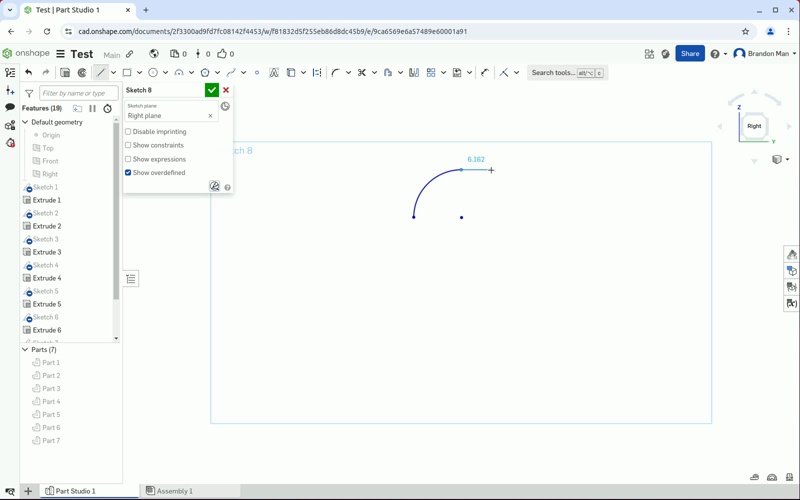
mouse_move(413, 169)
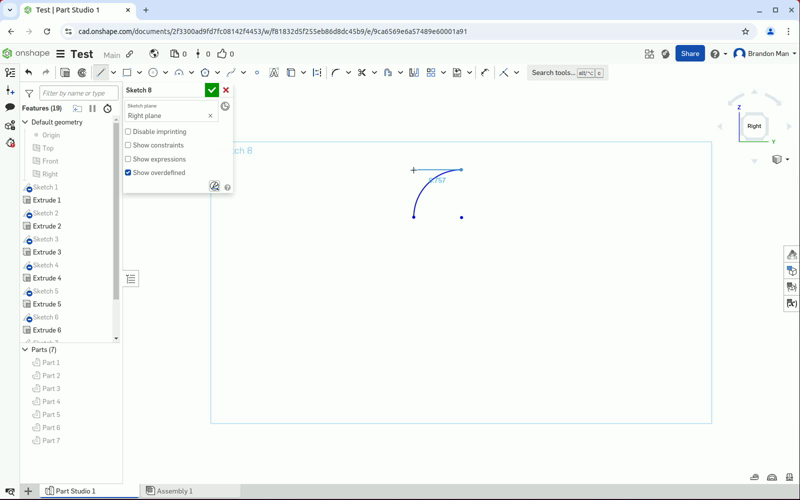
click(413, 169)
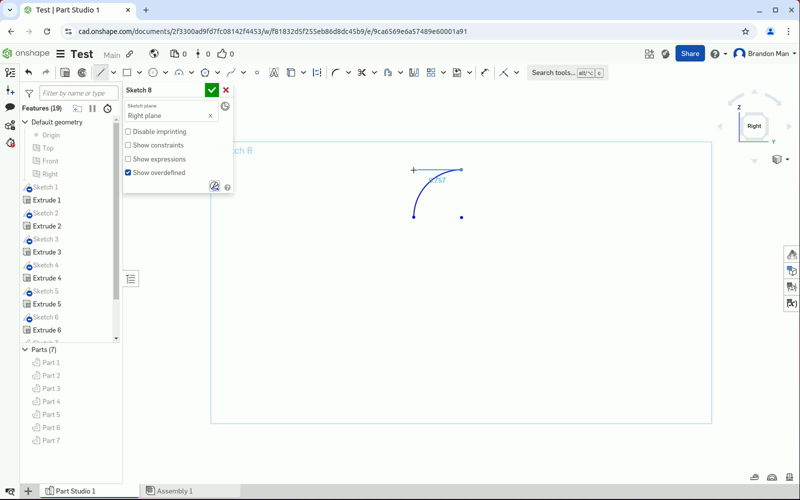
key_up(shift)
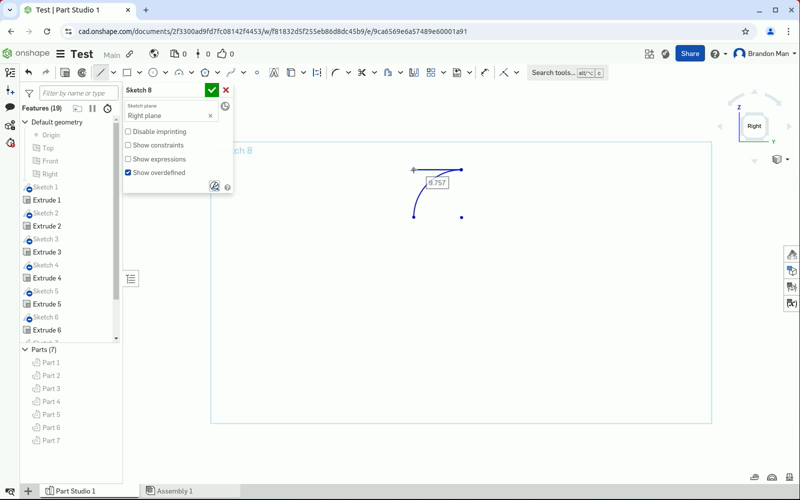
mouse_move(444, 169)
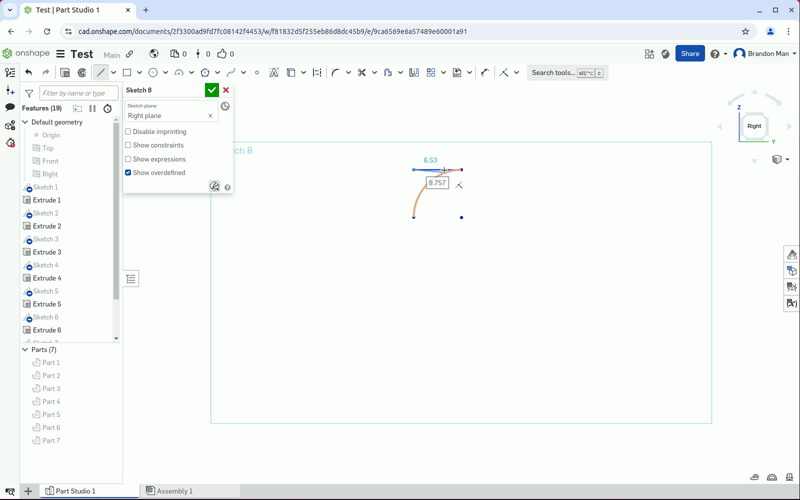
key_down(shift)
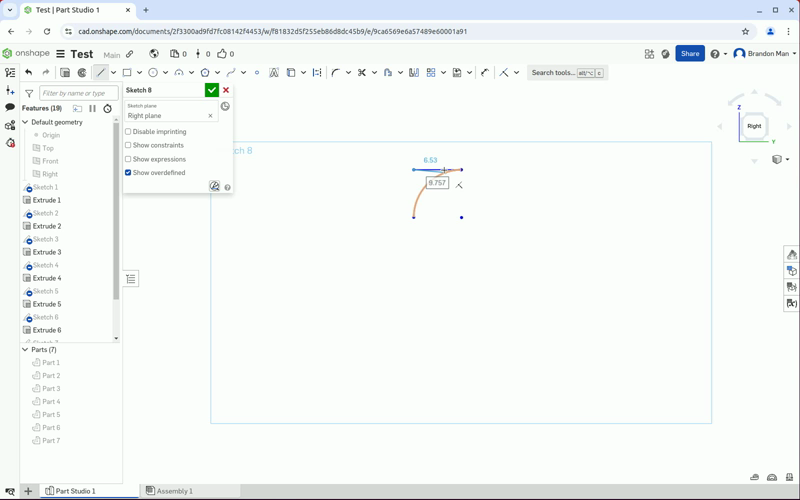
mouse_move(413, 217)
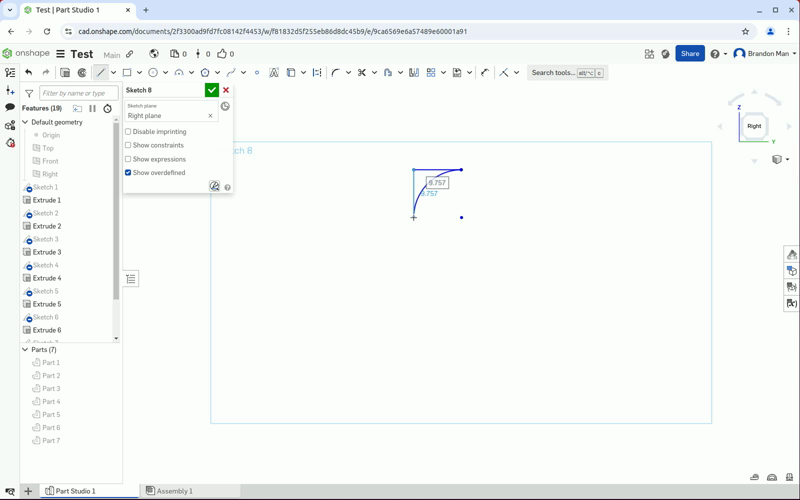
key_up(shift)
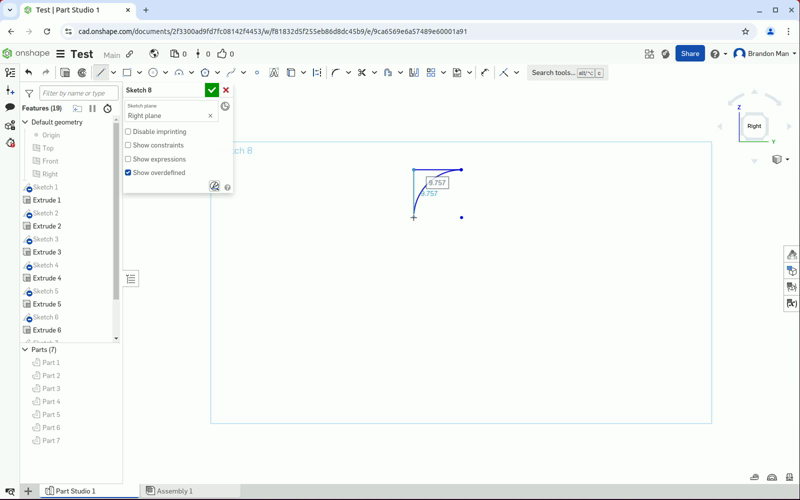
click(413, 217)
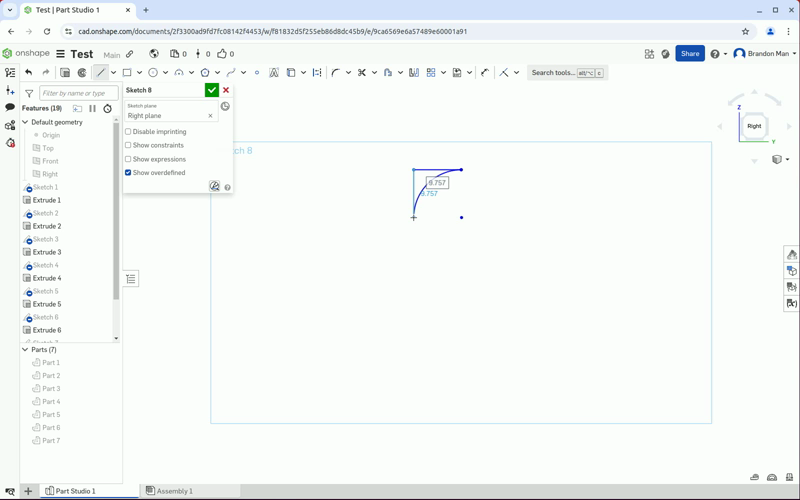
key(esc)
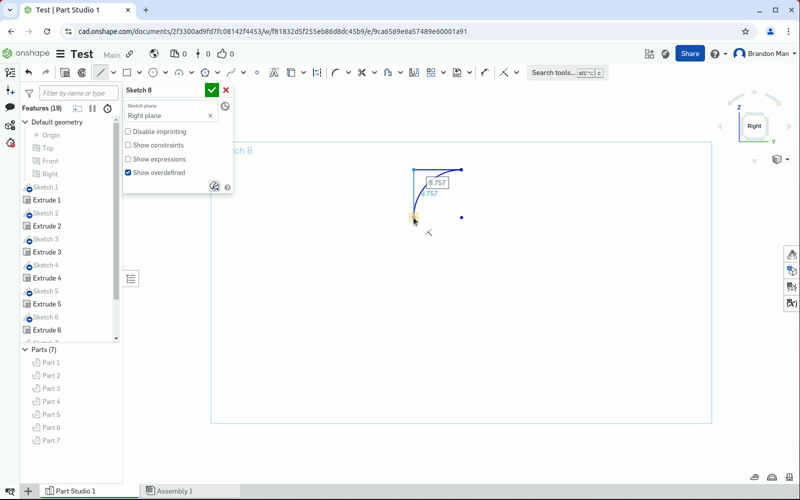
mouse_move(449, 170)
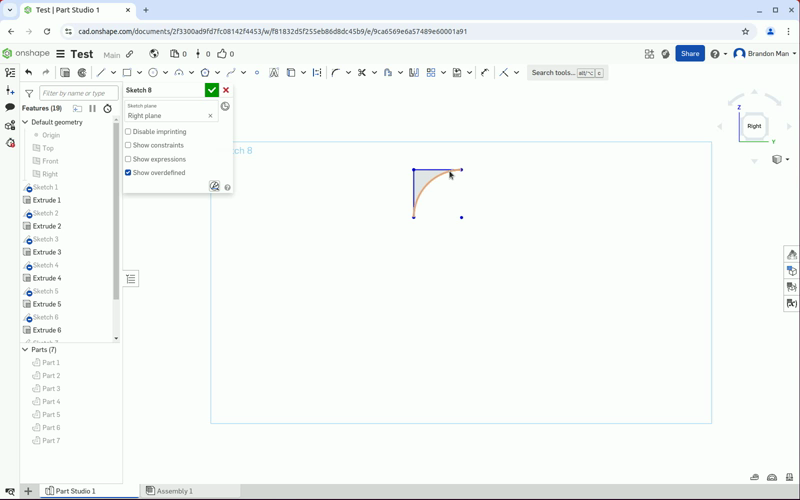
scroll(6)
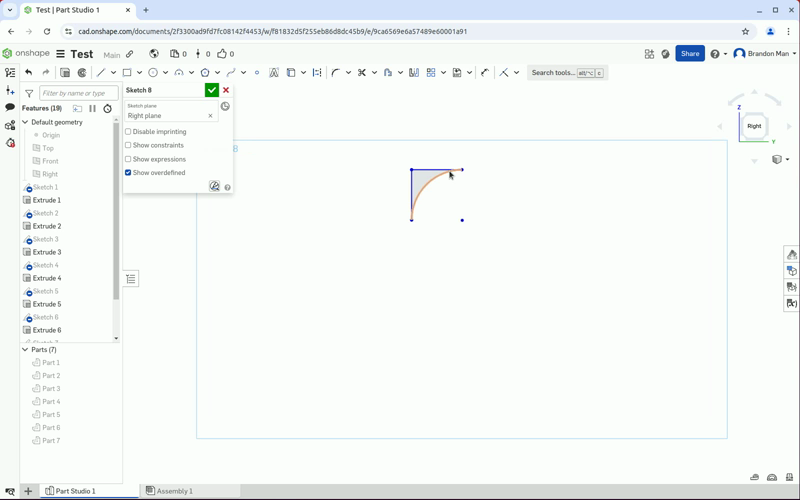
scroll(6)
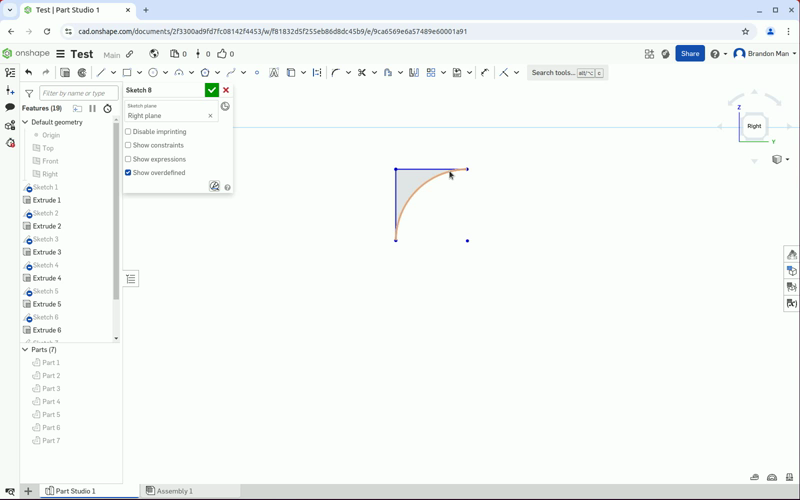
scroll(6)
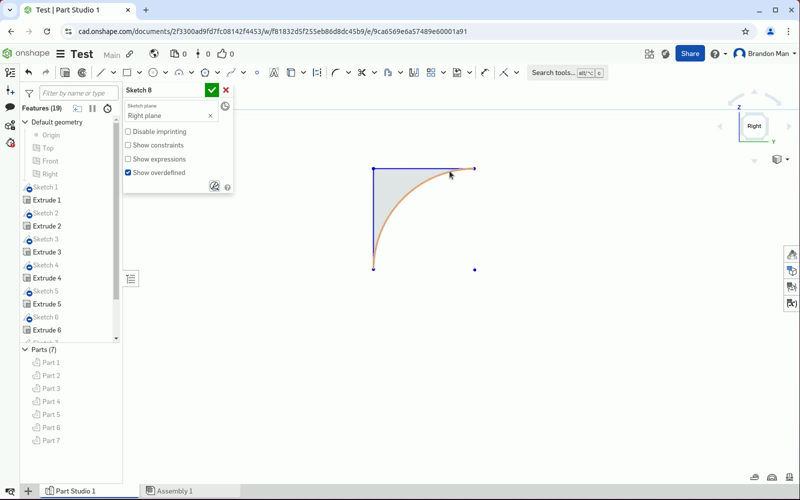
scroll(6)
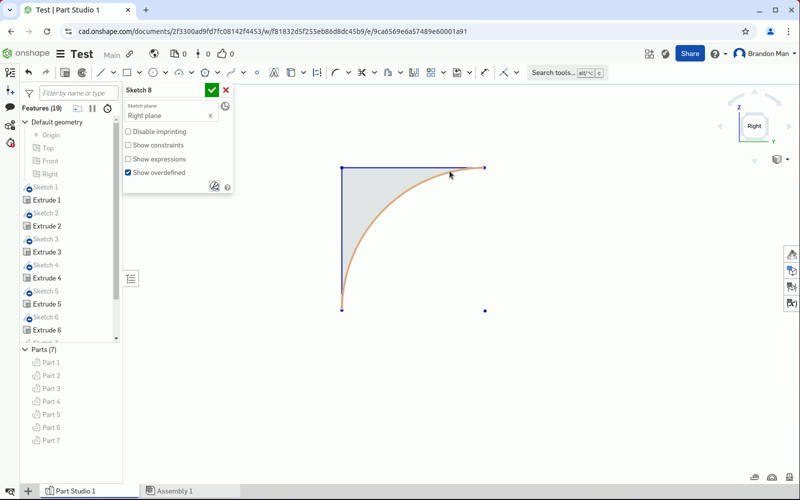
scroll(6)
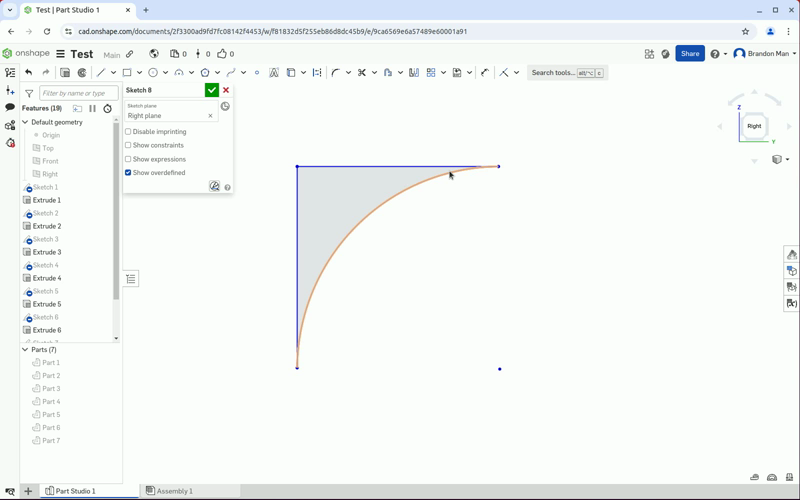
scroll(6)
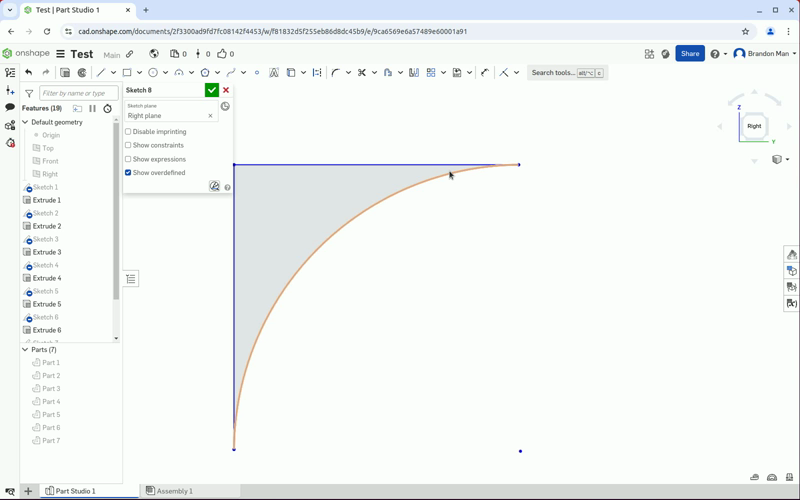
scroll(6)
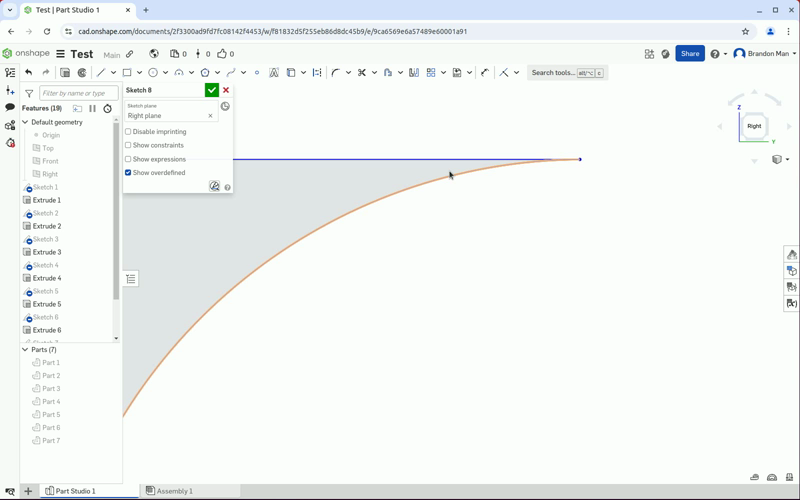
click(449, 170)
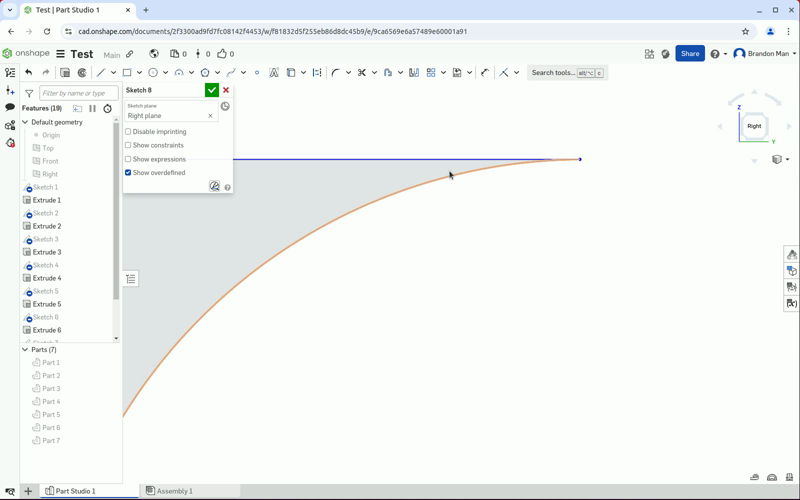
scroll(-6)
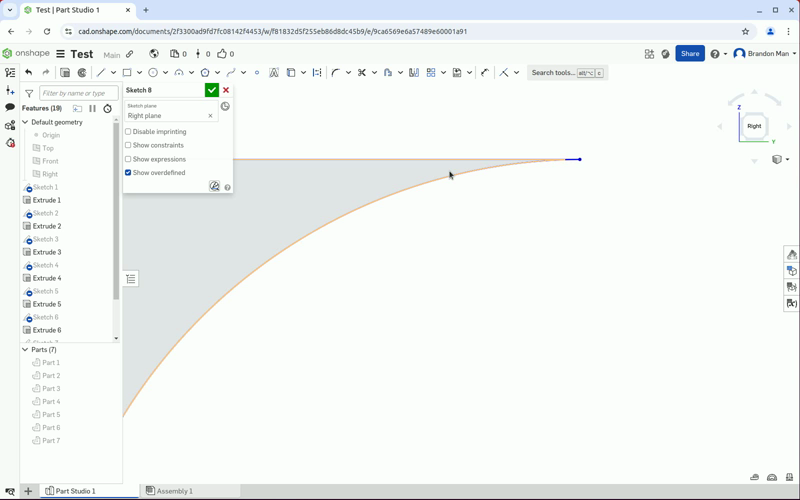
scroll(-6)
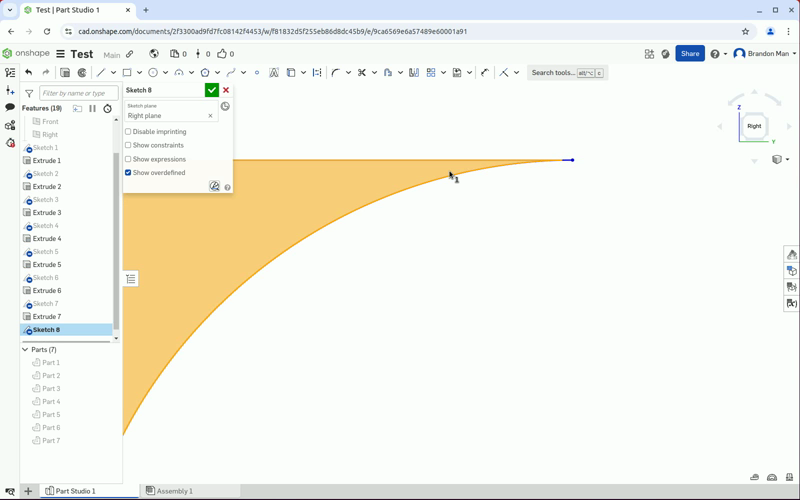
scroll(-6)
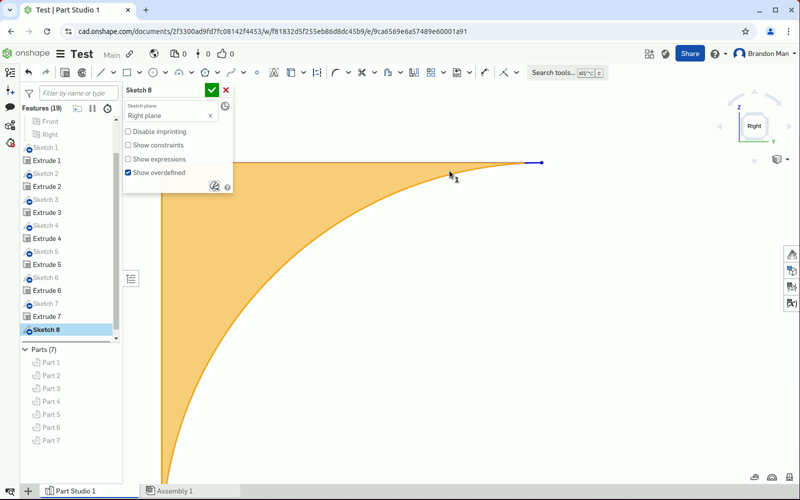
scroll(-6)
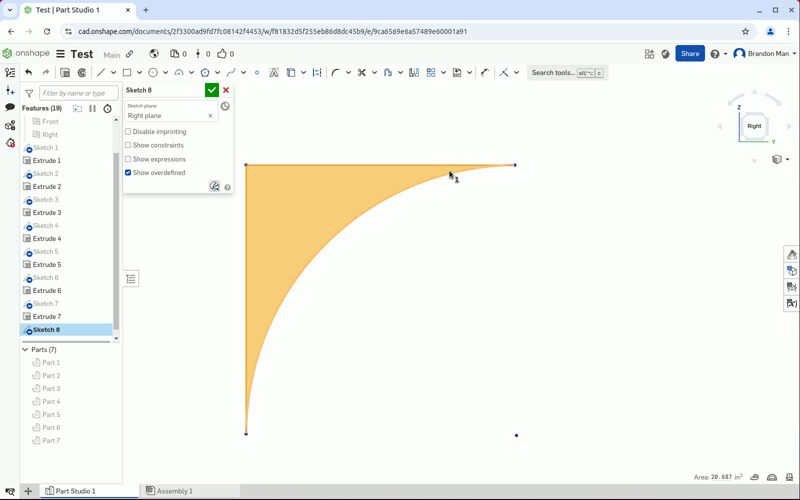
scroll(-6)
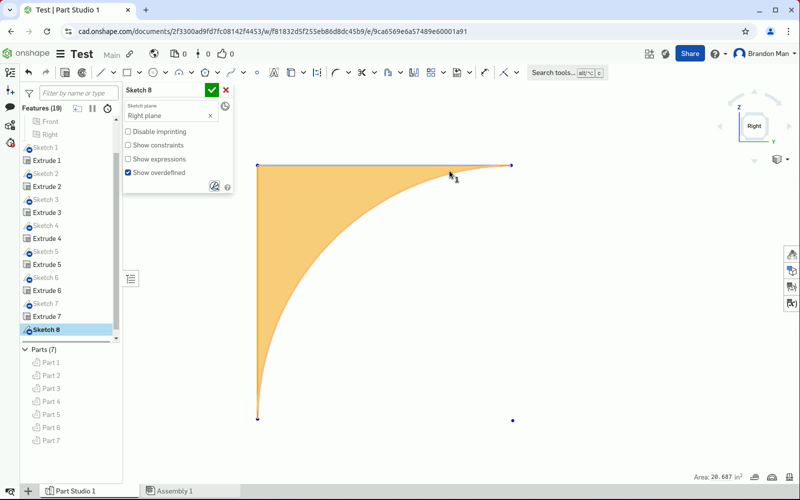
scroll(-6)
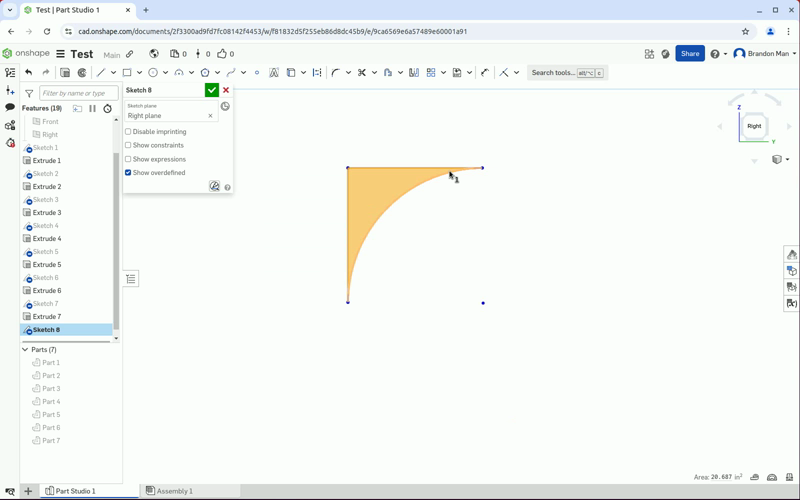
scroll(-6)
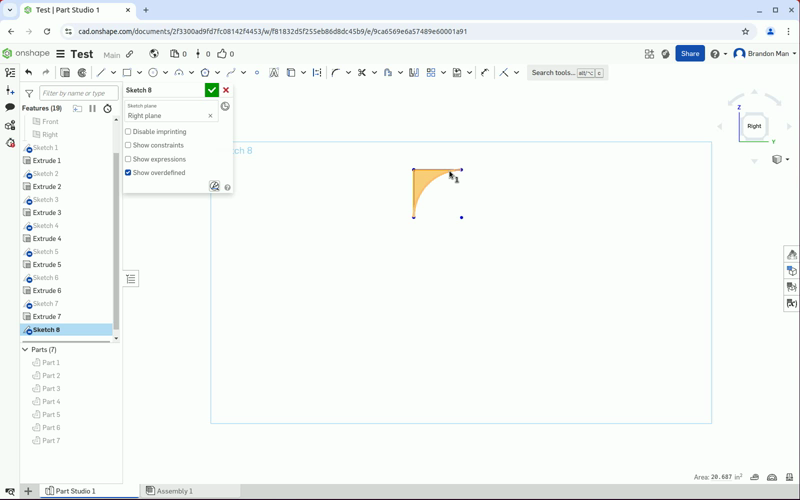
mouse_move(73, 352)
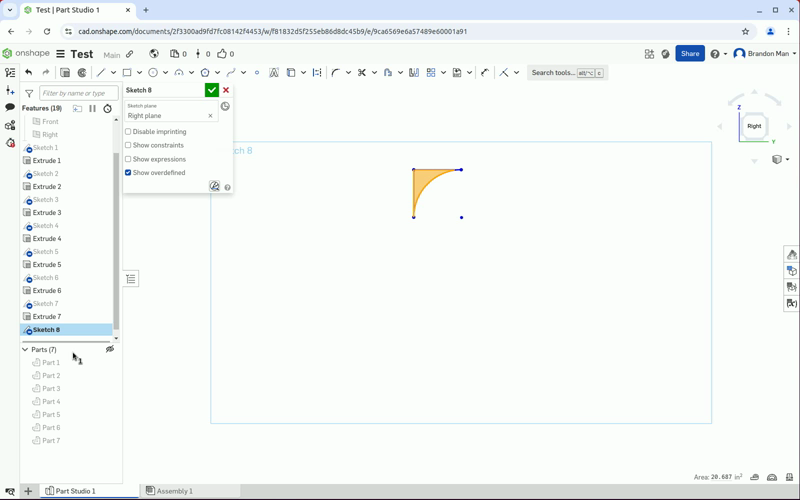
key(shift+y)
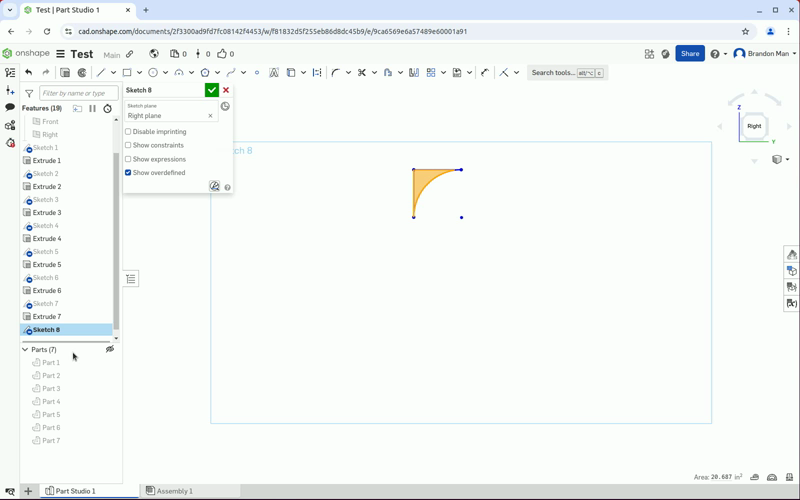
key(shift+e)
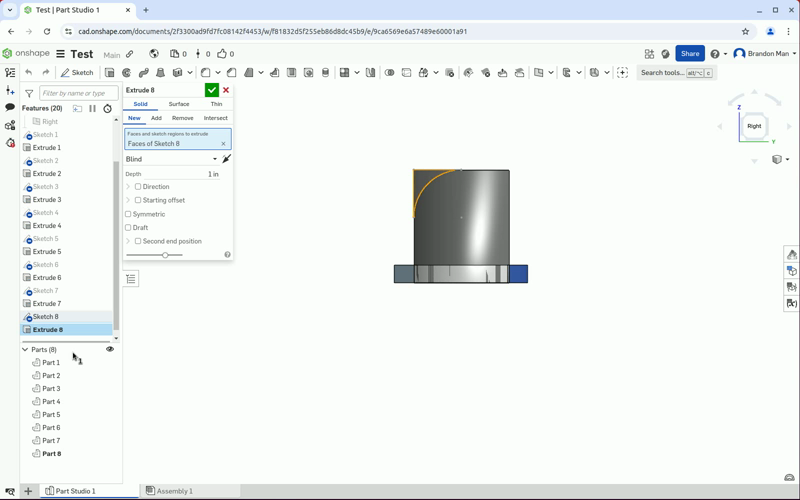
mouse_move(143, 106)
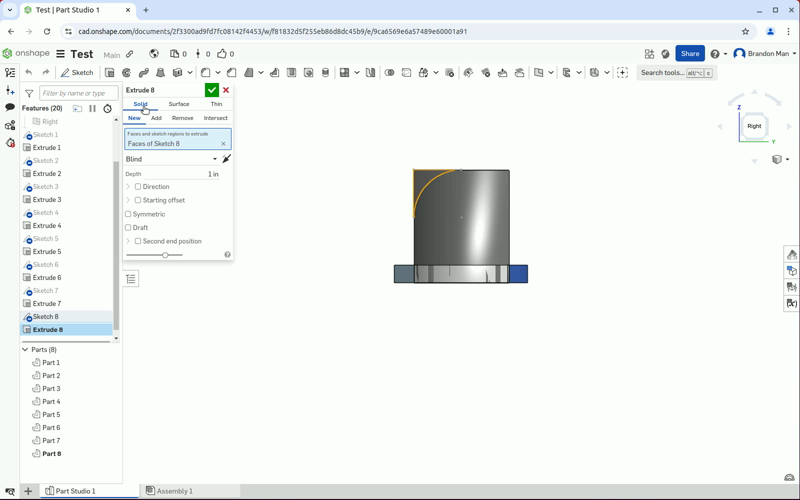
click(143, 106)
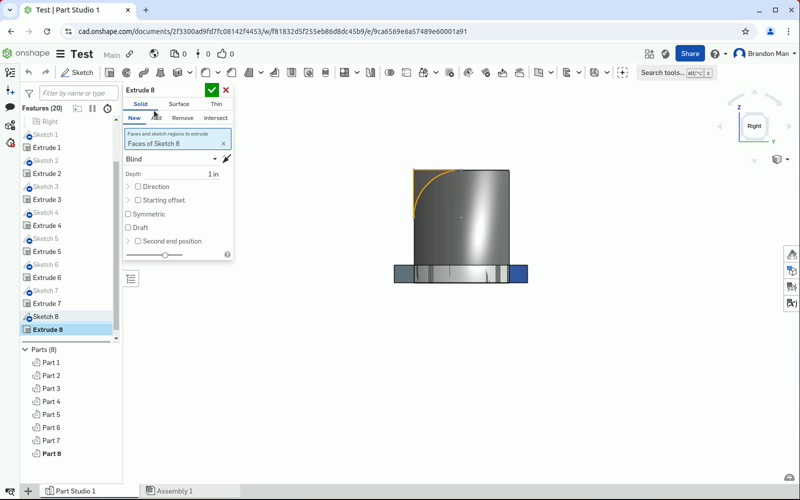
mouse_move(186, 120)
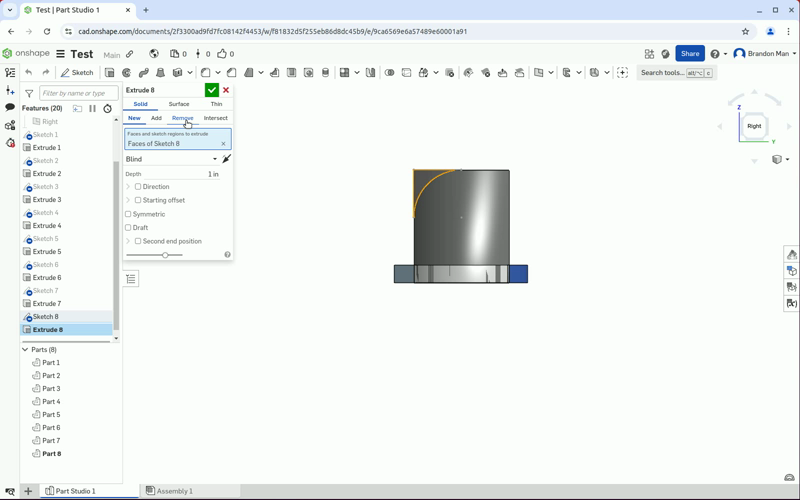
click(186, 120)
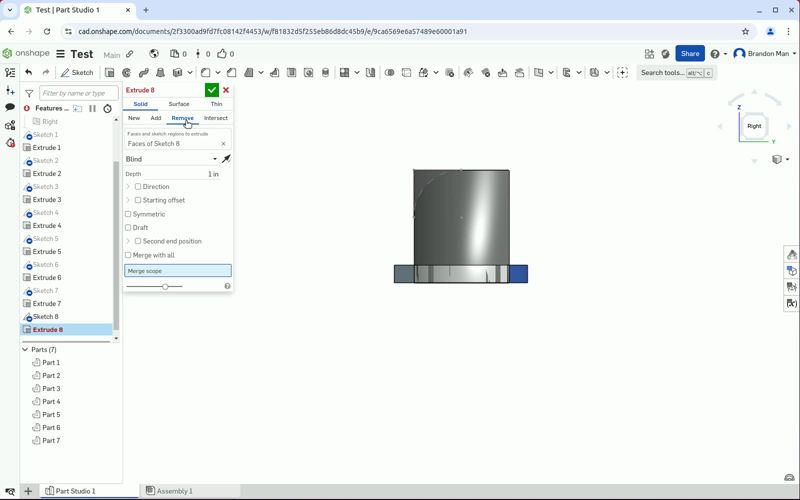
key(tab, 4)
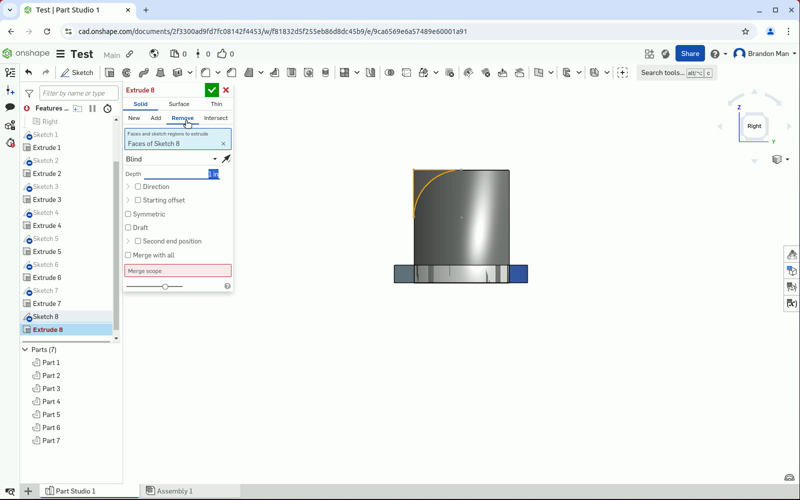
text(57.77)
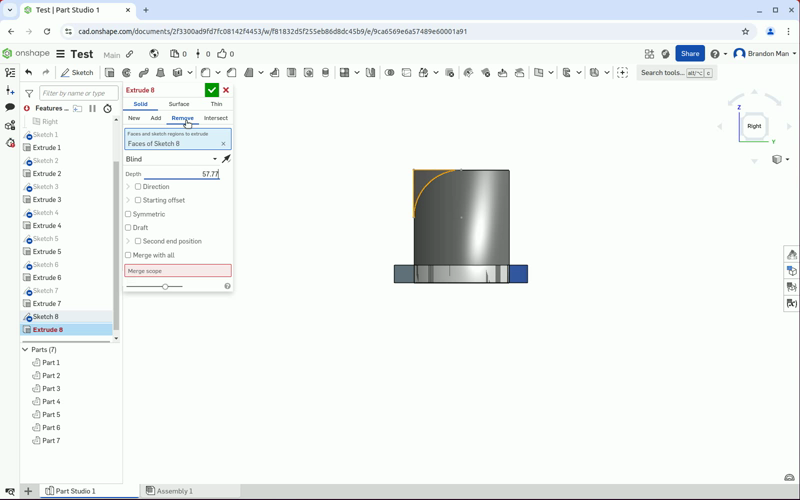
key(tab, 3)
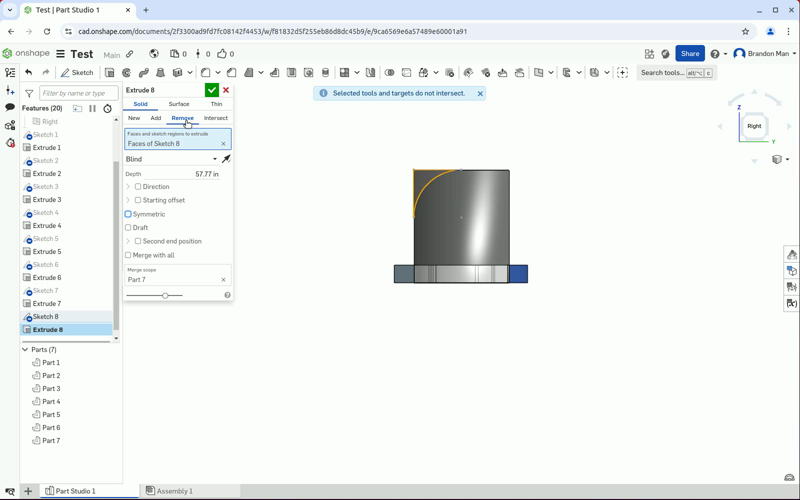
key(space)
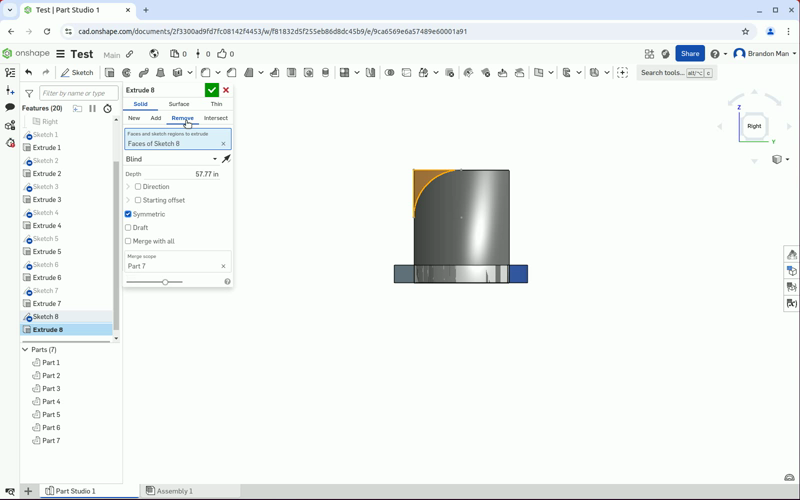
key(tab, 2)
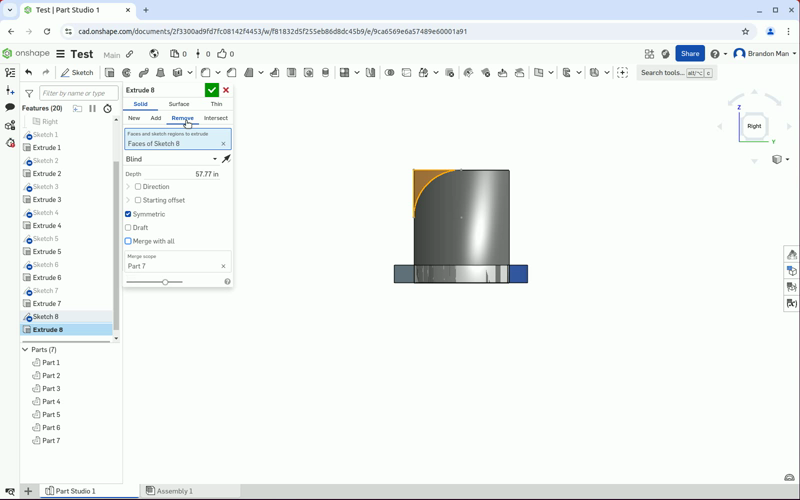
key(space)
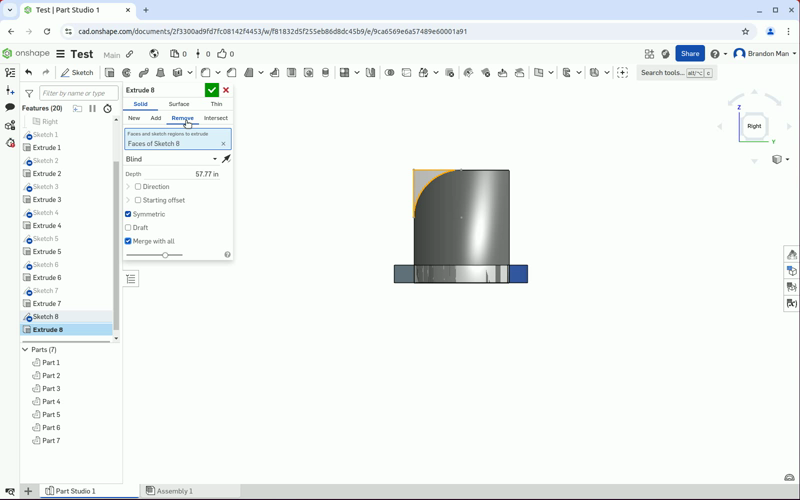
key(enter)
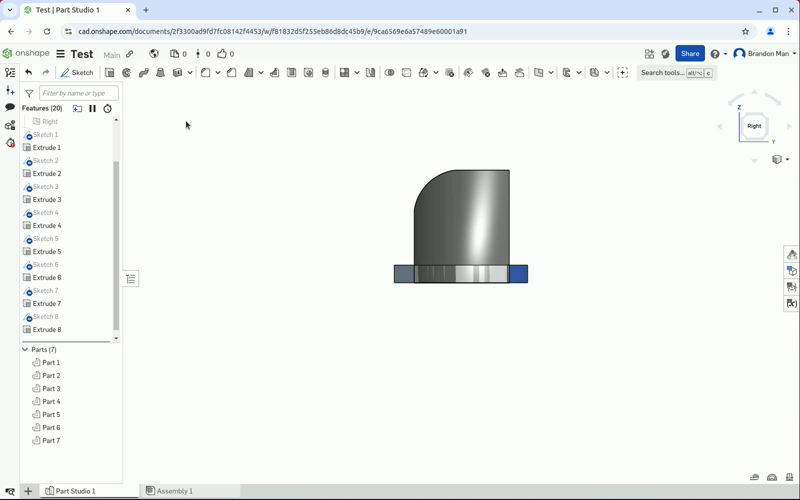
key(shift+h)
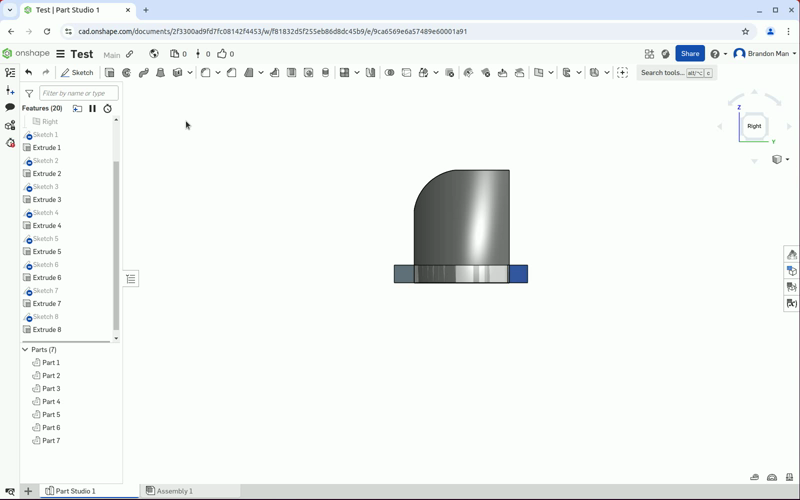
key(shift+h)
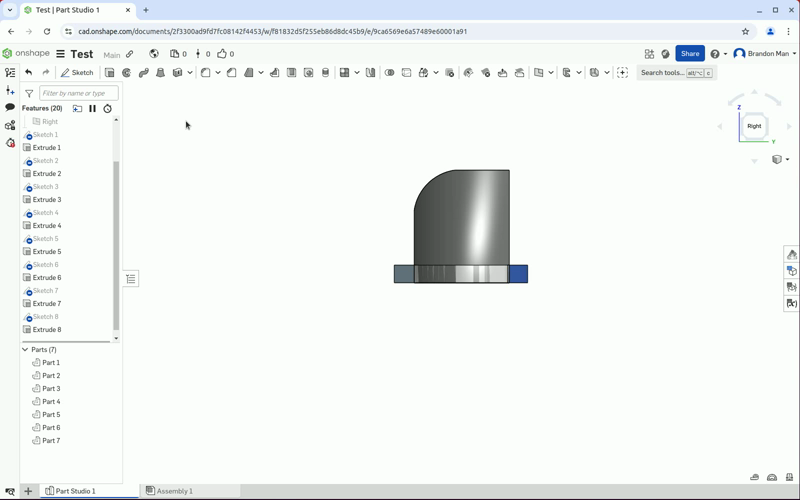
mouse_move(69, 137)
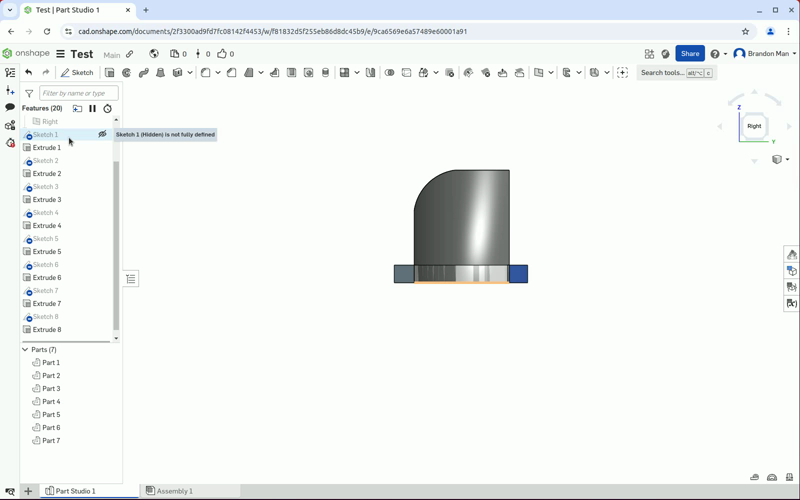
click(69, 137)
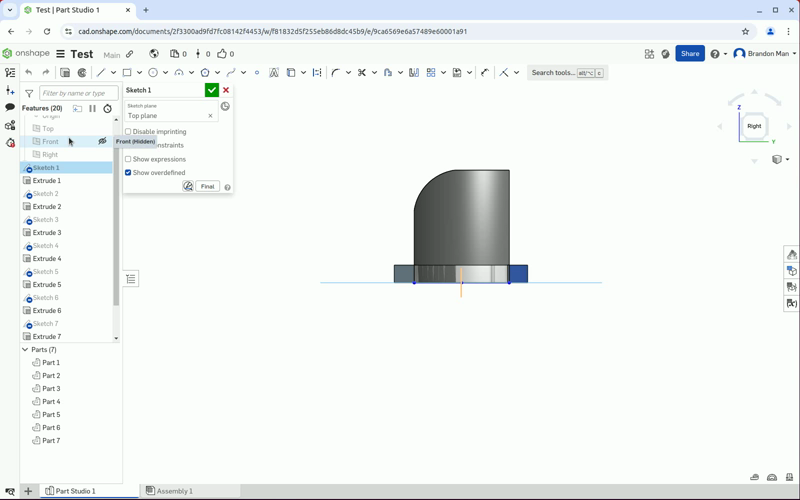
mouse_move(229, 92)
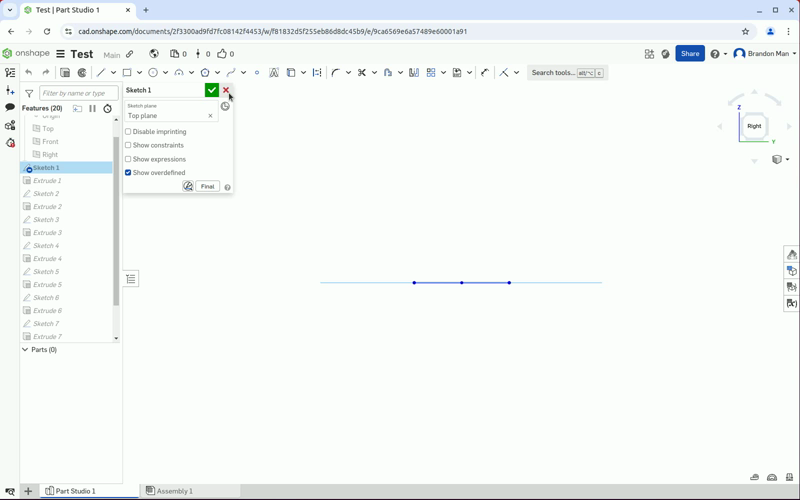
click(229, 92)
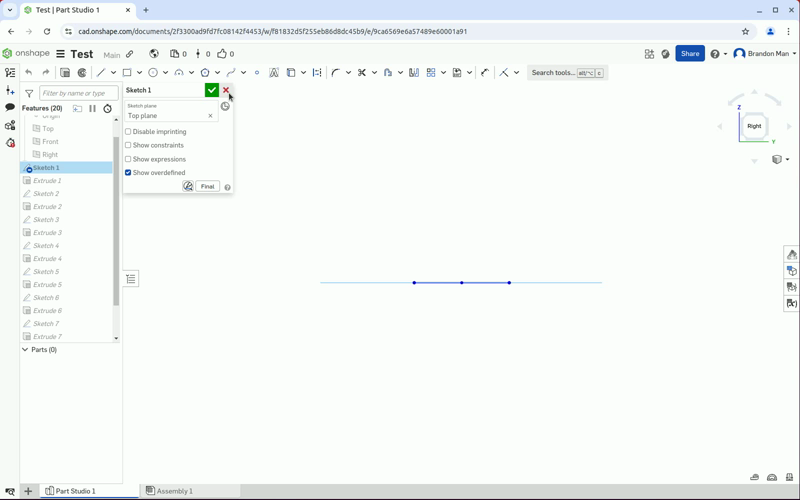
key(shift+s)
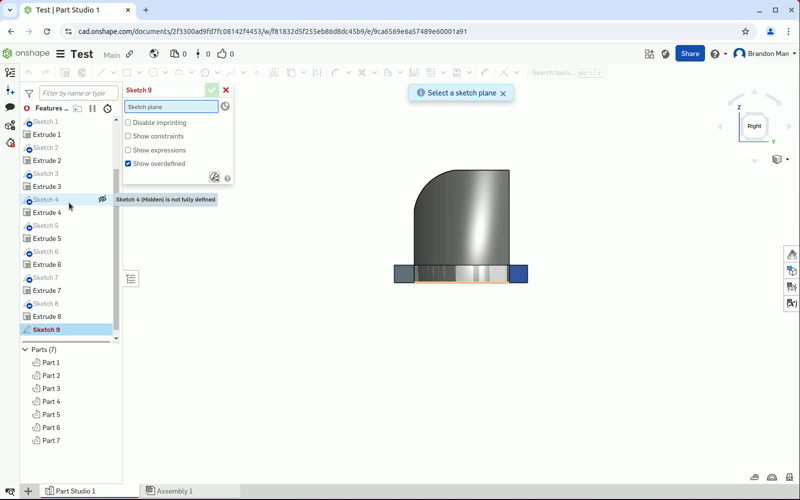
scroll(3)
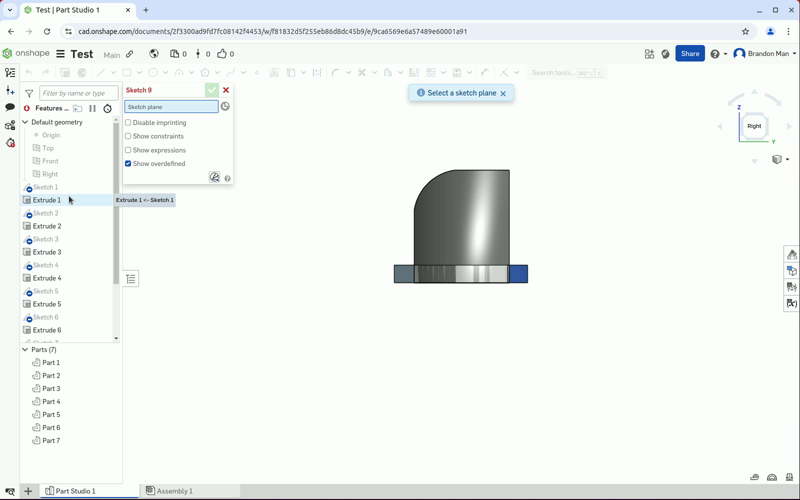
mouse_move(69, 176)
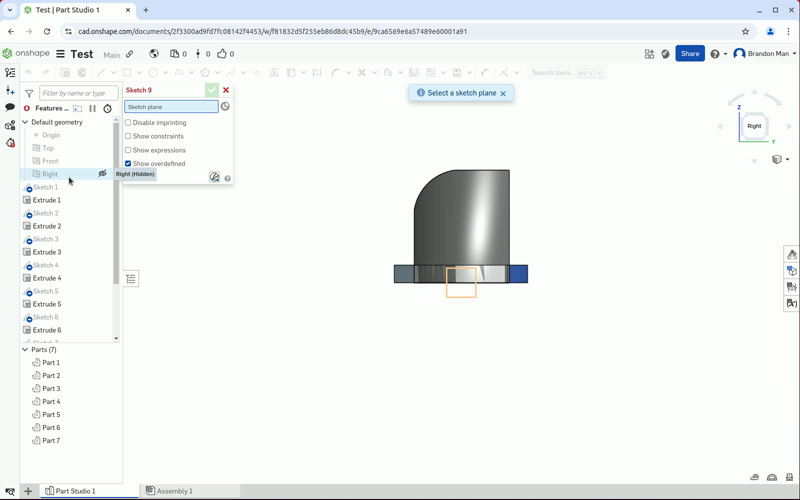
click(69, 176)
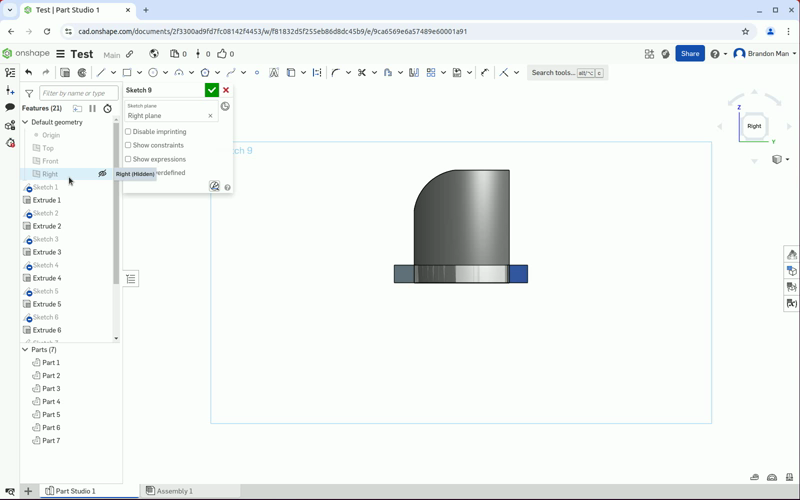
mouse_move(73, 352)
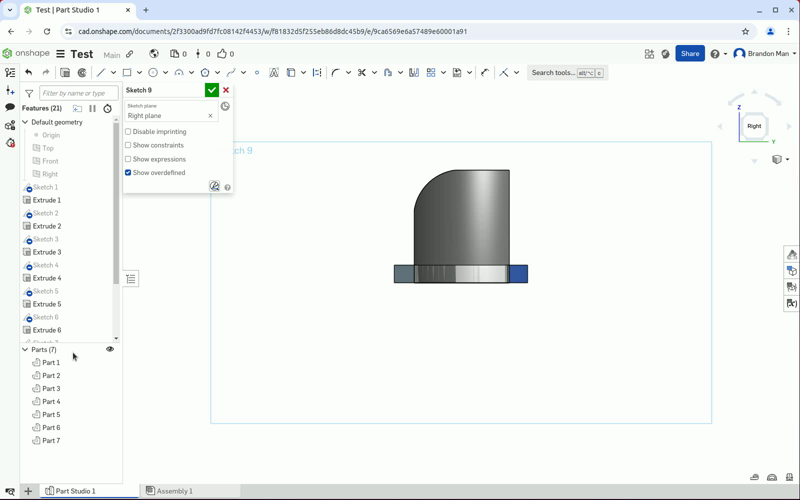
key(y)
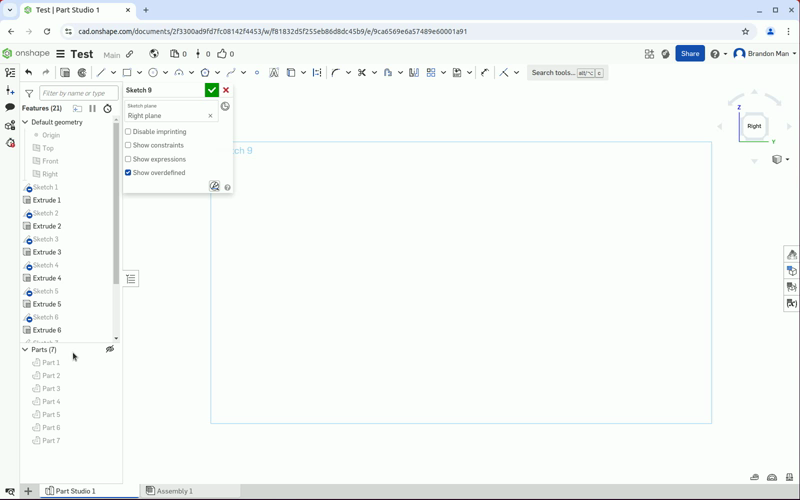
key(a)
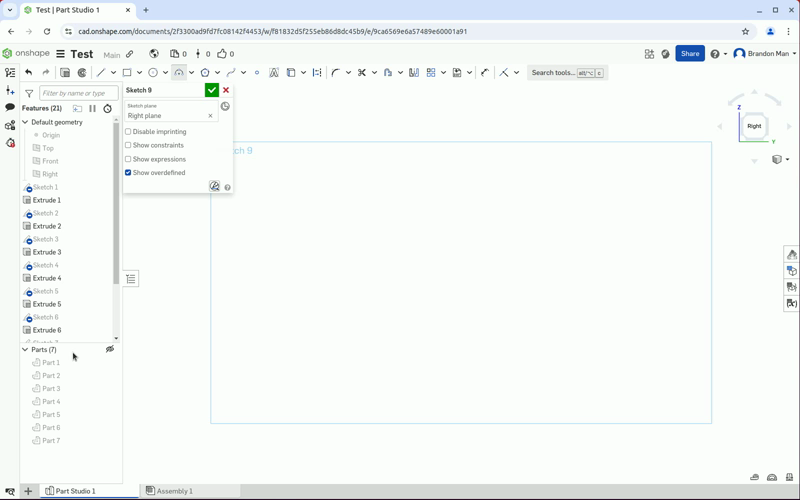
key_down(shift)
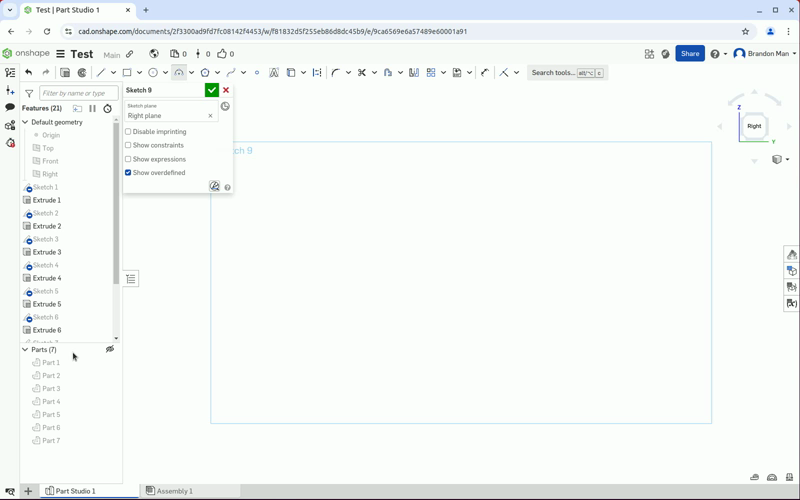
mouse_move(460, 170)
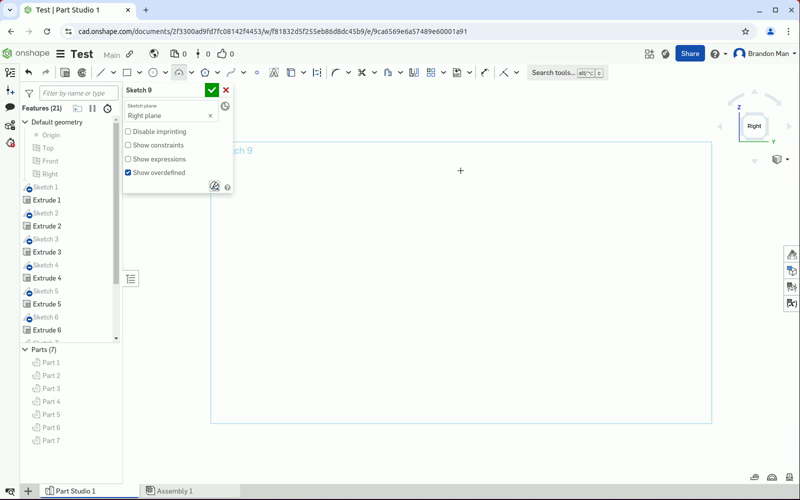
click(460, 170)
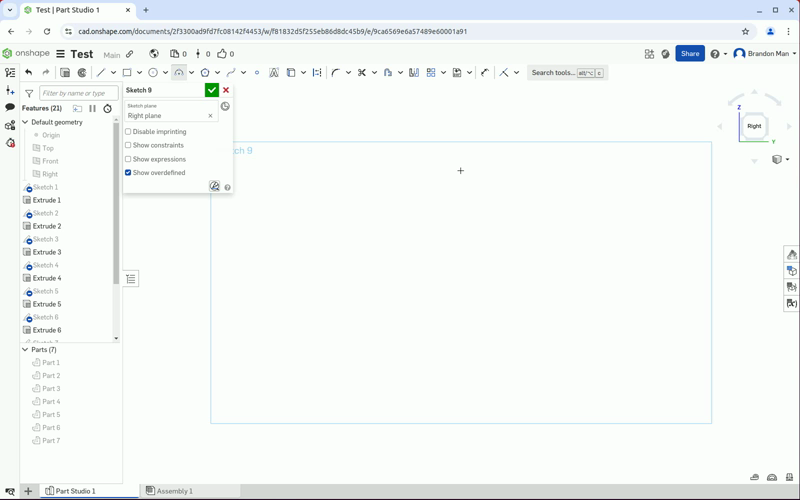
key_up(shift)
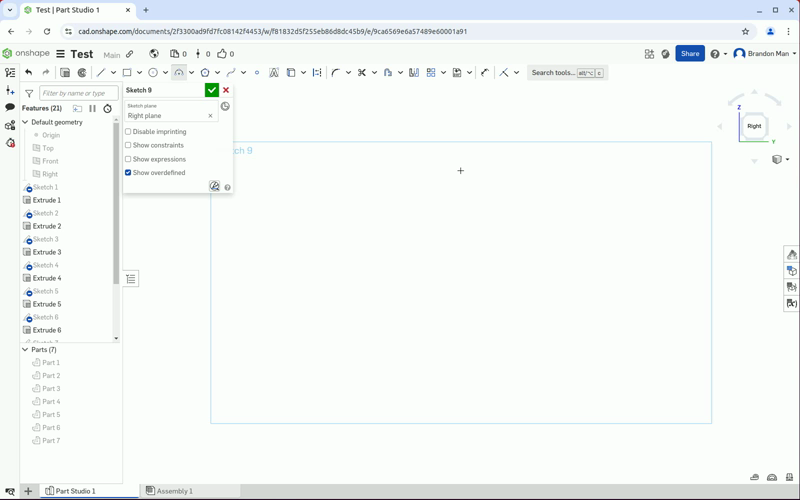
key_down(shift)
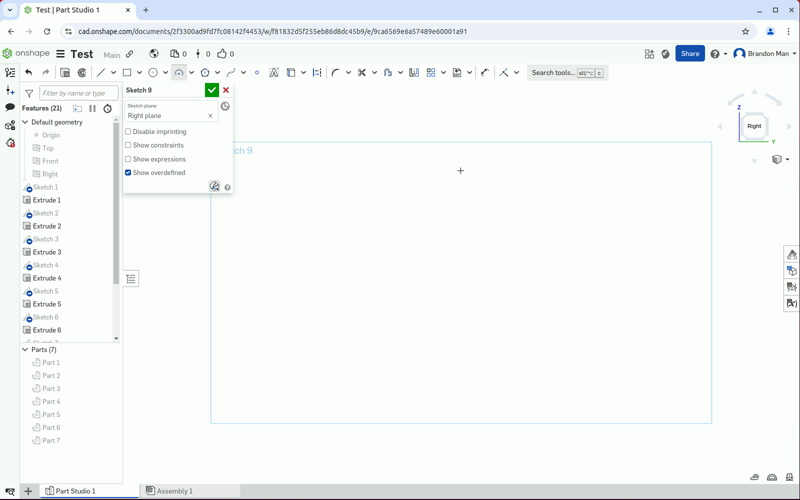
mouse_move(508, 217)
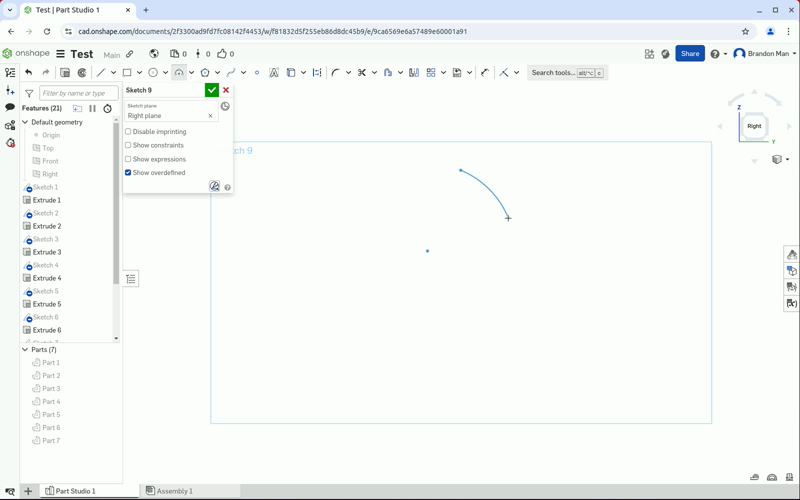
click(508, 217)
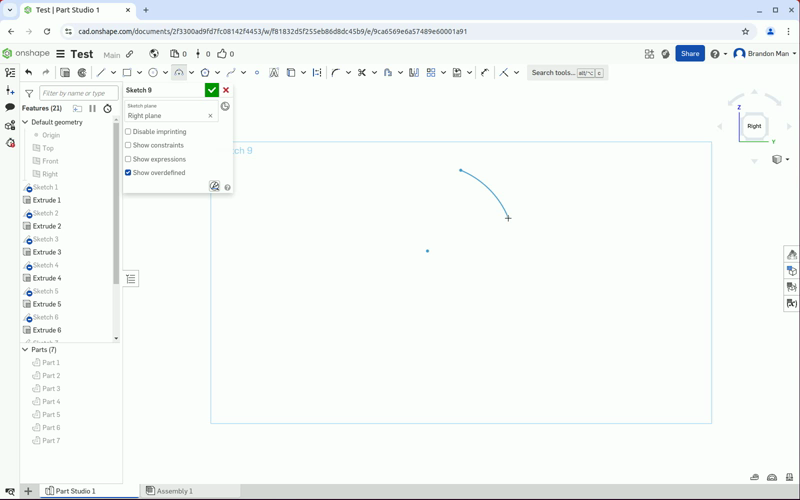
mouse_move(494, 184)
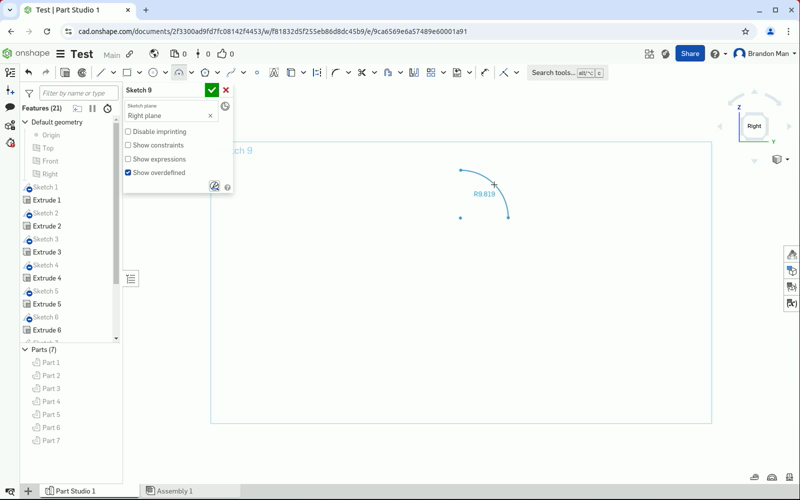
click(494, 184)
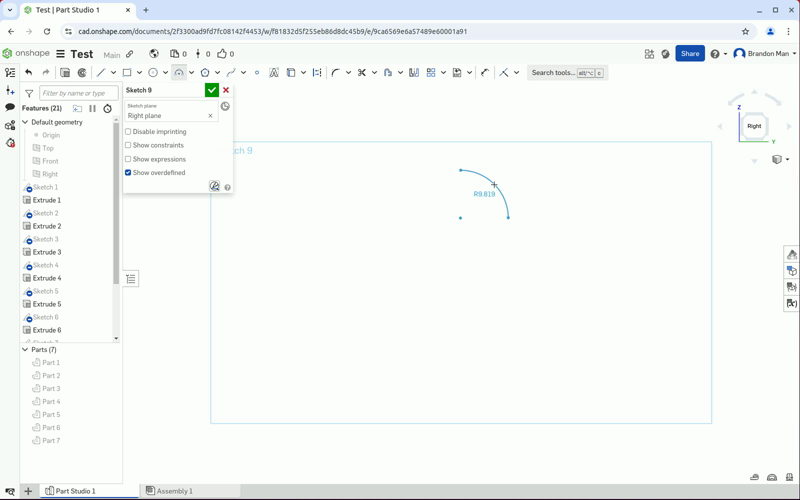
key_up(shift)
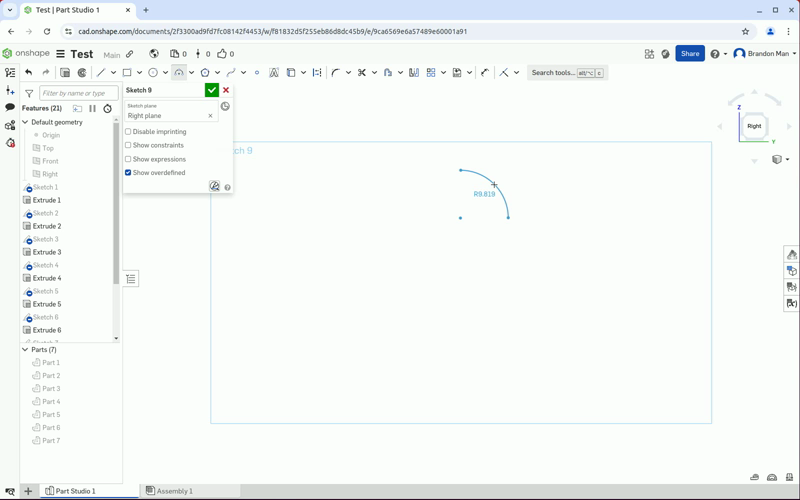
key(esc)
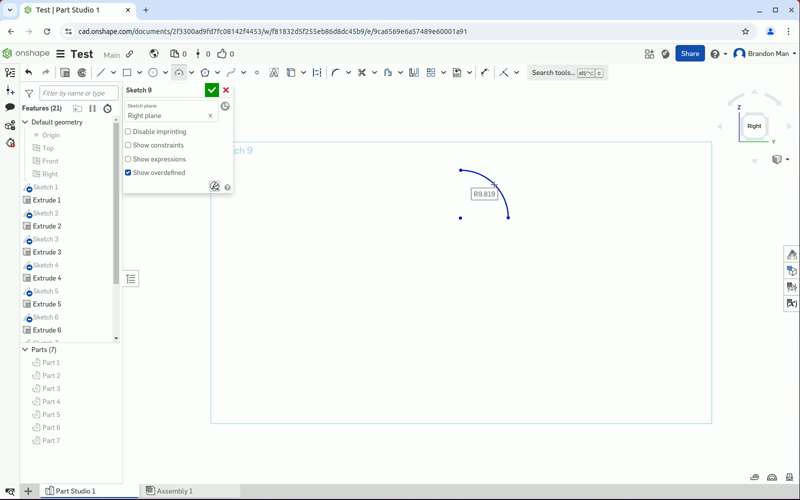
key(l)
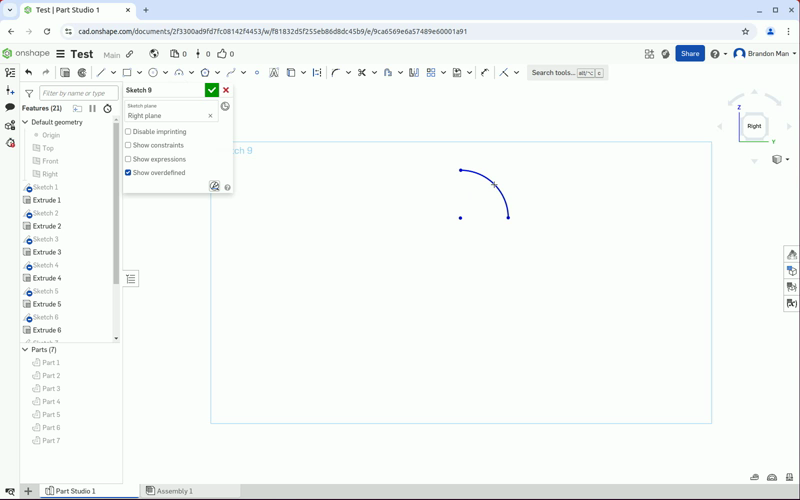
mouse_move(508, 217)
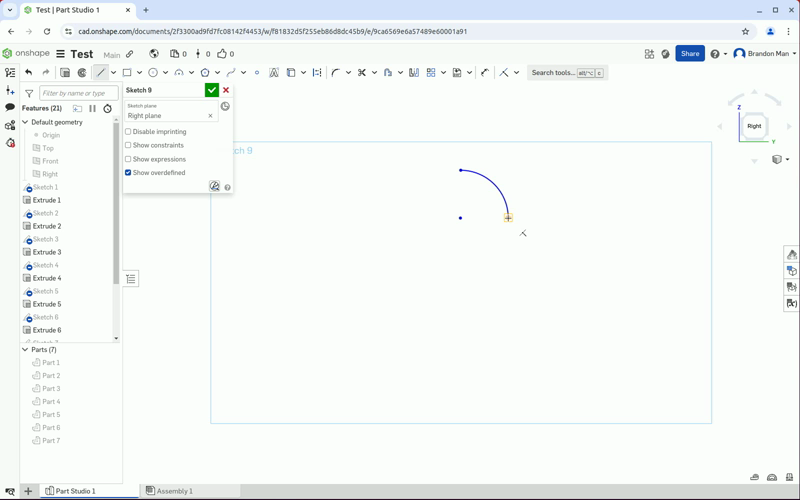
click(508, 217)
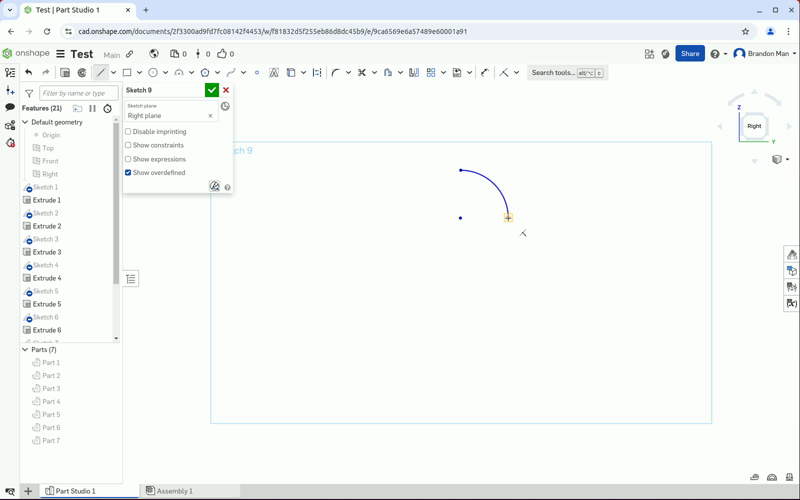
key_down(shift)
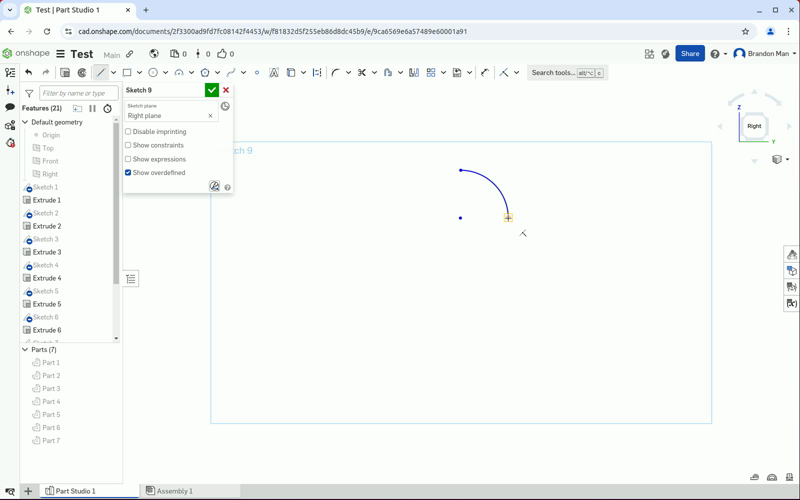
mouse_move(538, 217)
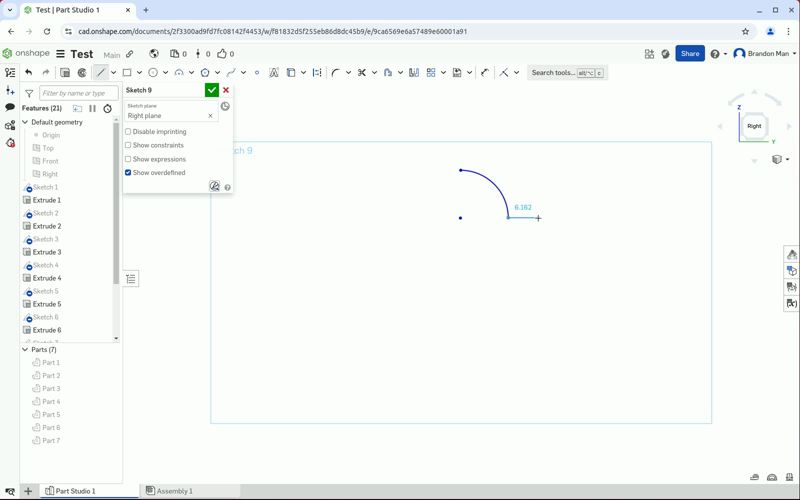
mouse_move(508, 170)
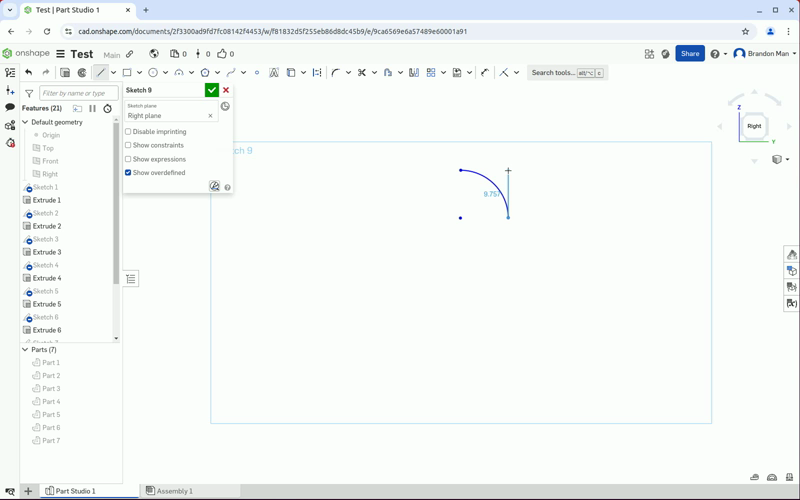
click(508, 170)
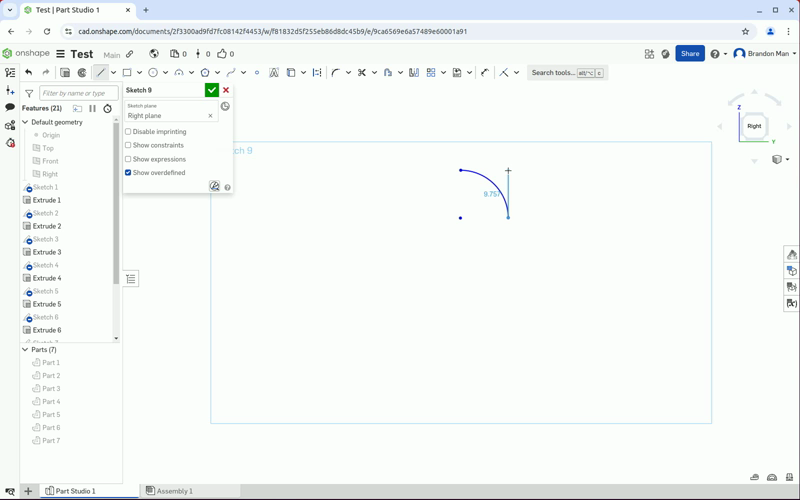
key_up(shift)
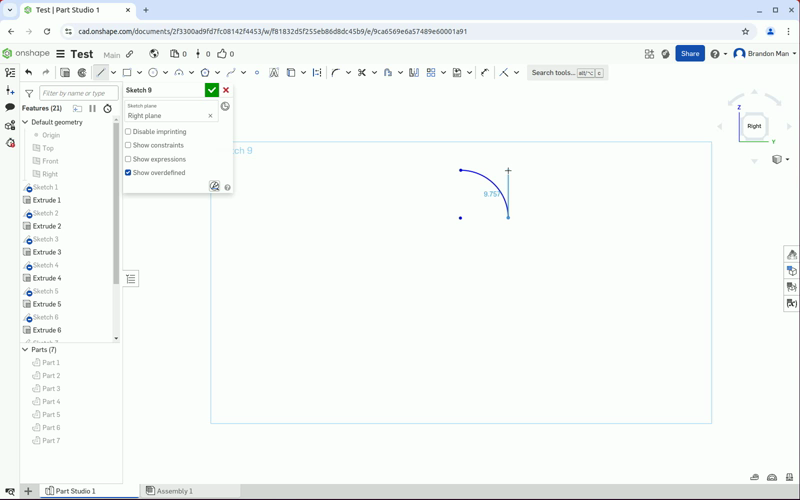
mouse_move(538, 170)
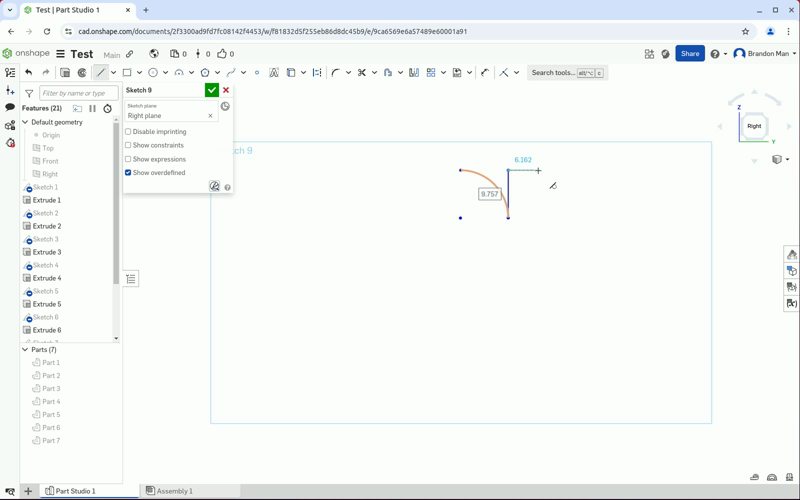
key_down(shift)
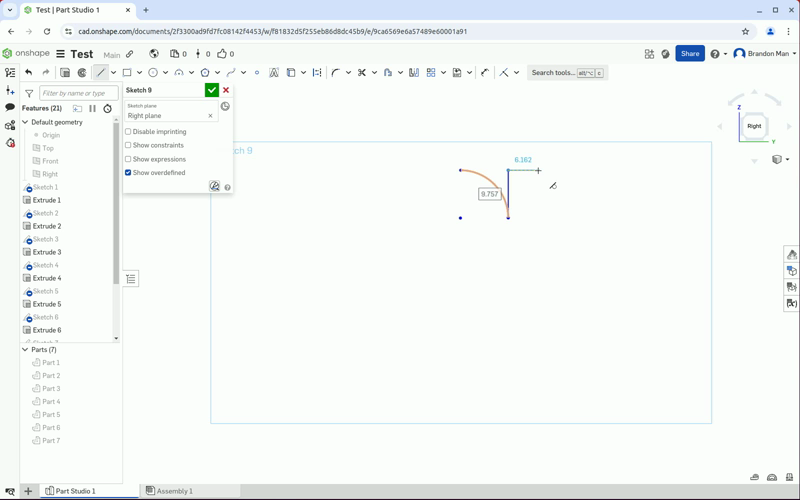
mouse_move(460, 170)
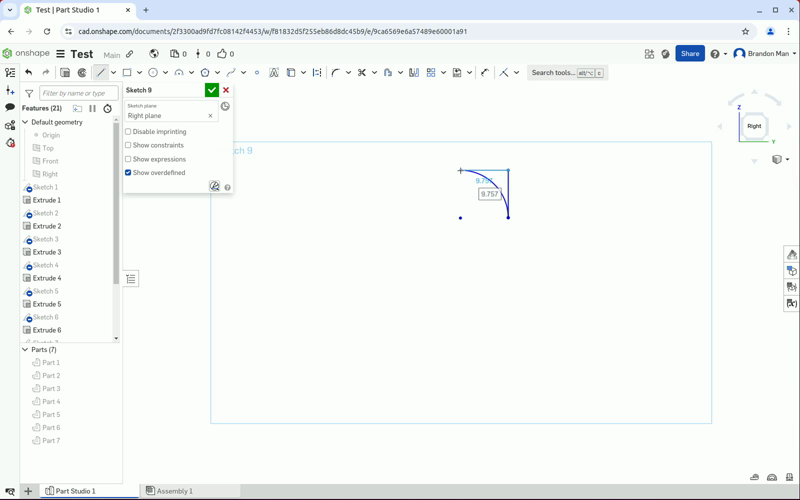
key_up(shift)
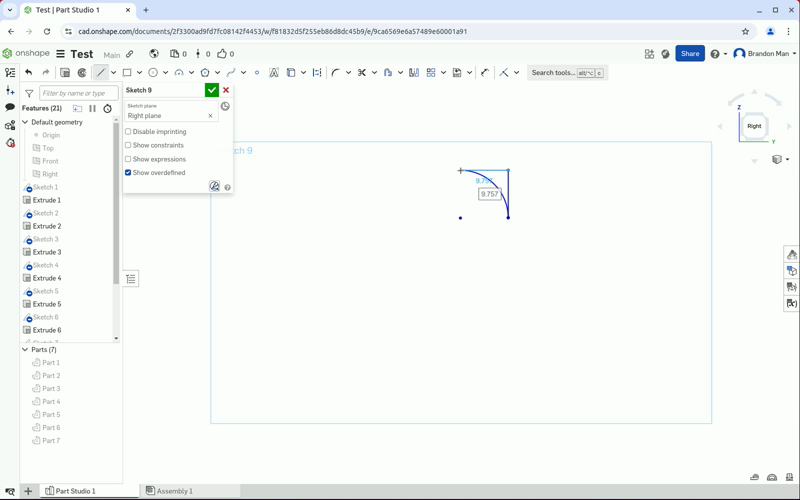
click(460, 170)
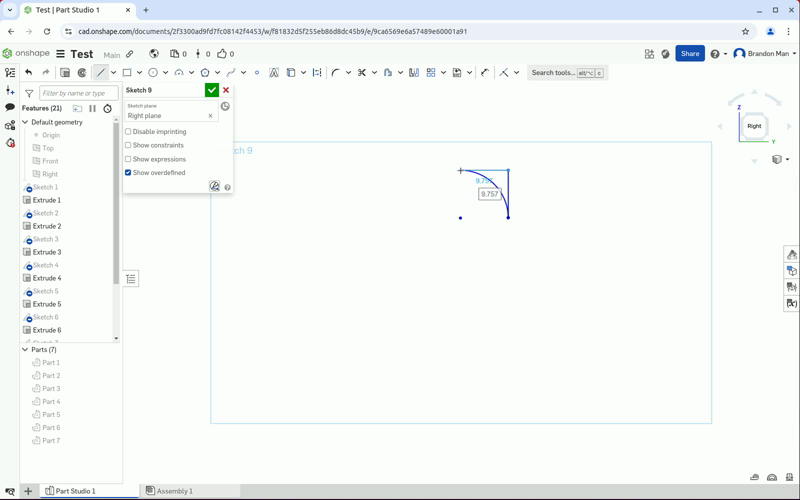
key(esc)
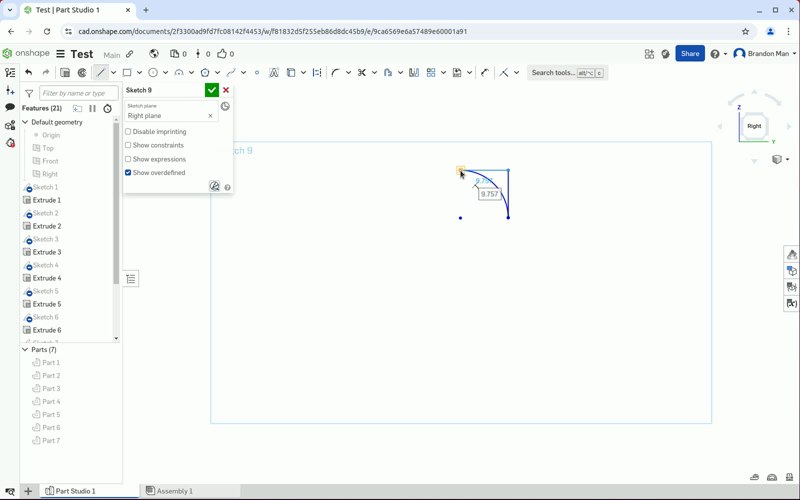
mouse_move(507, 177)
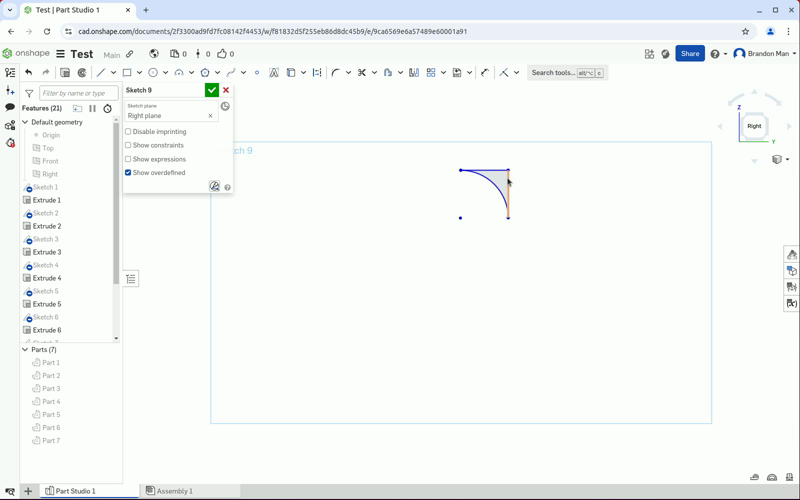
scroll(6)
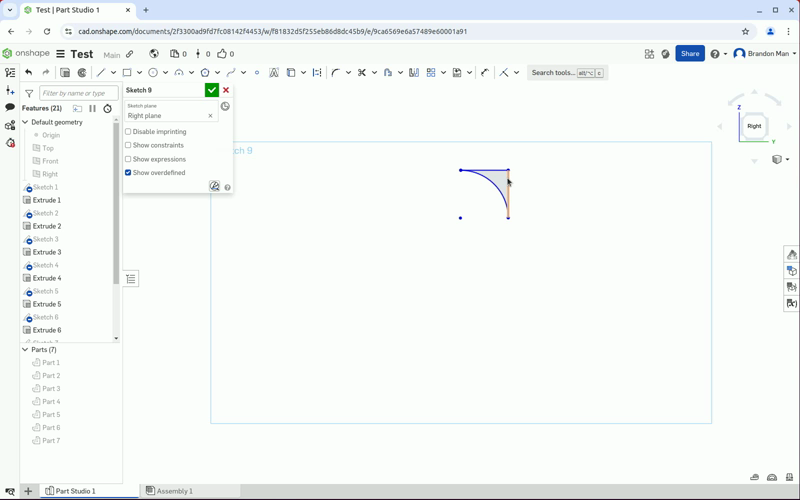
scroll(6)
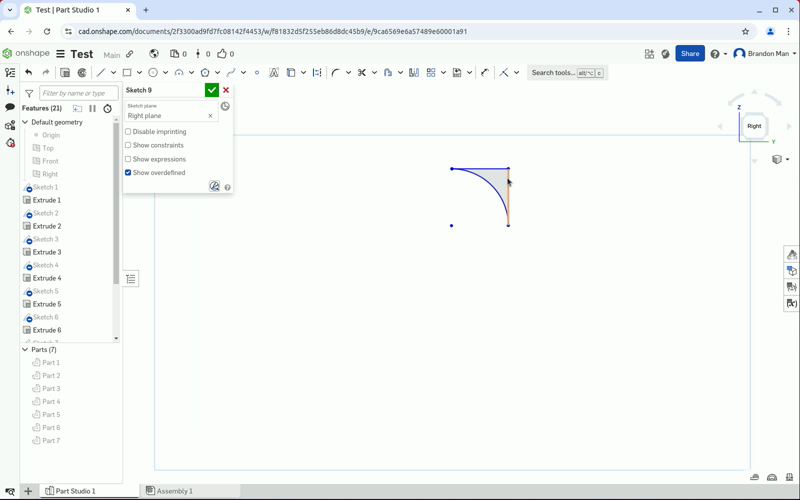
scroll(6)
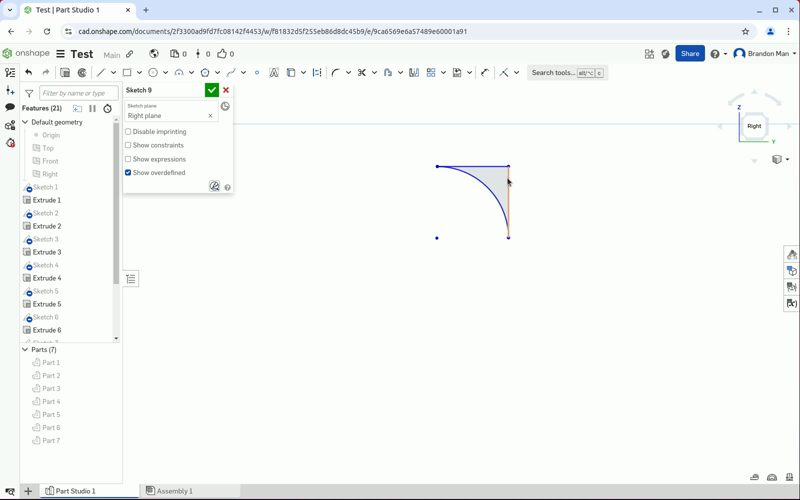
scroll(6)
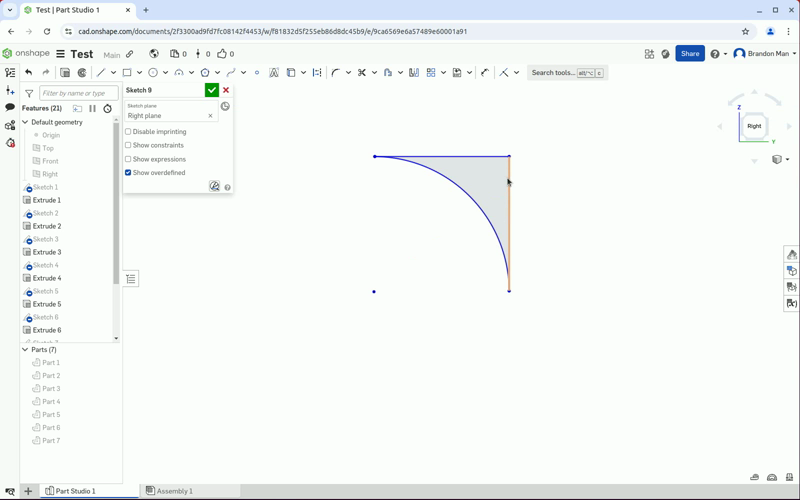
scroll(6)
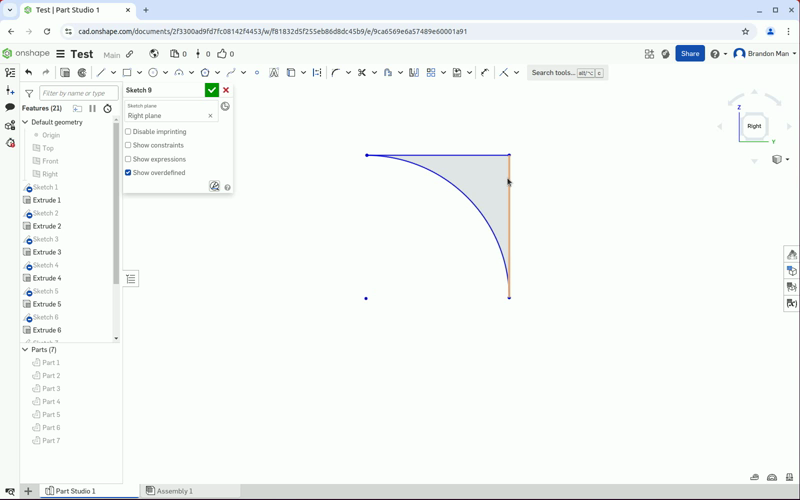
scroll(6)
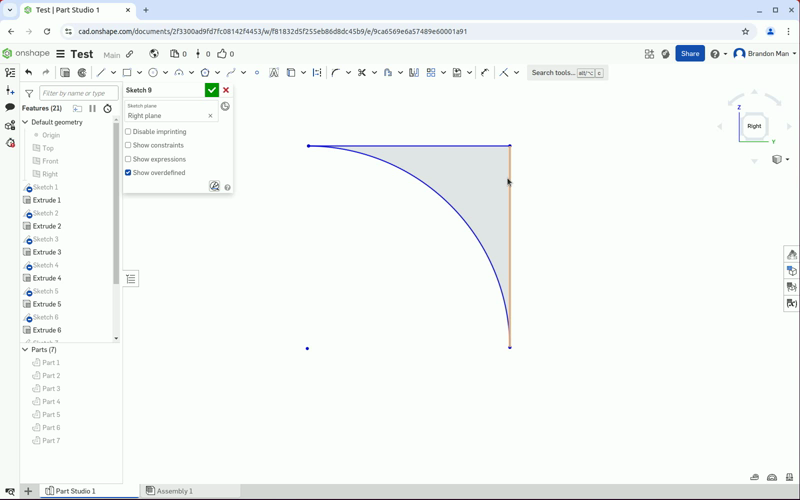
scroll(6)
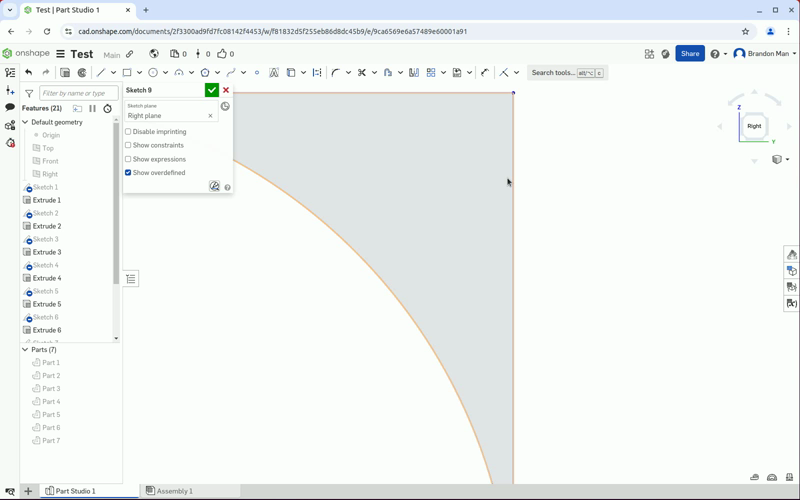
click(507, 177)
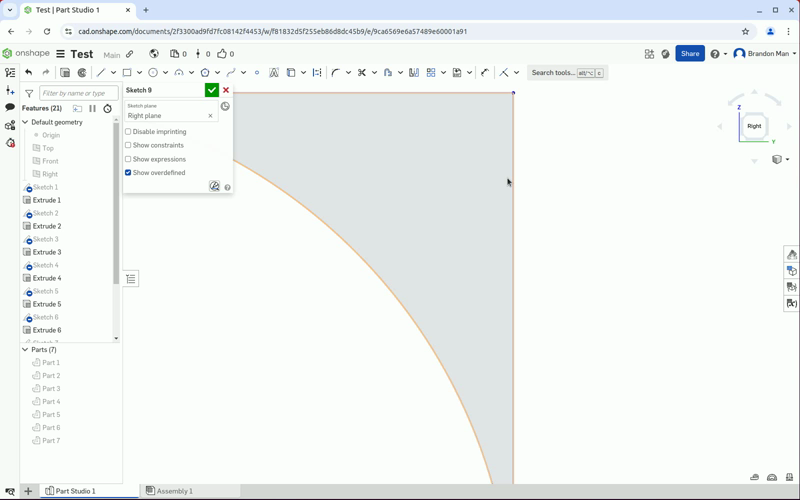
scroll(-6)
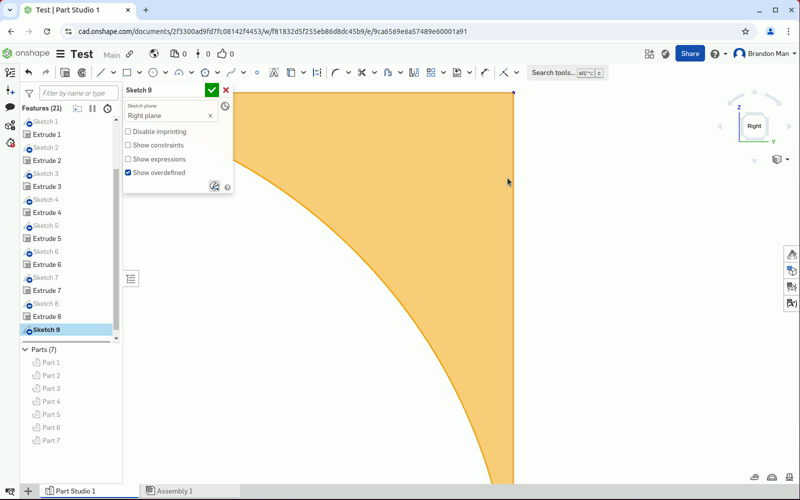
scroll(-6)
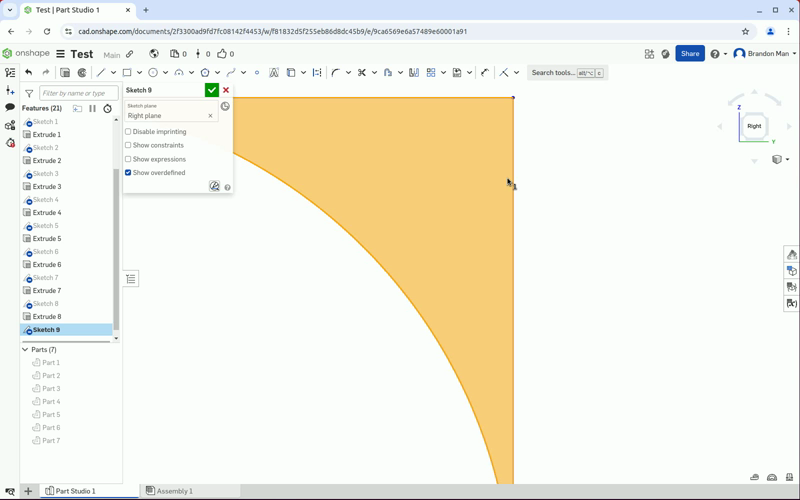
scroll(-6)
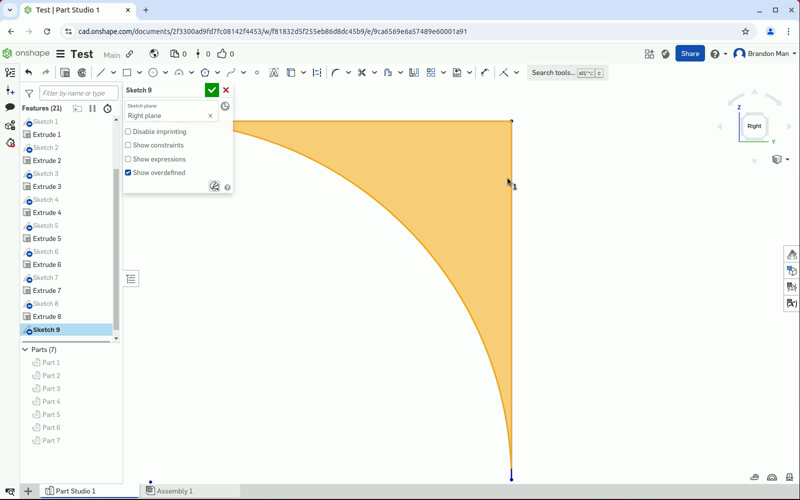
scroll(-6)
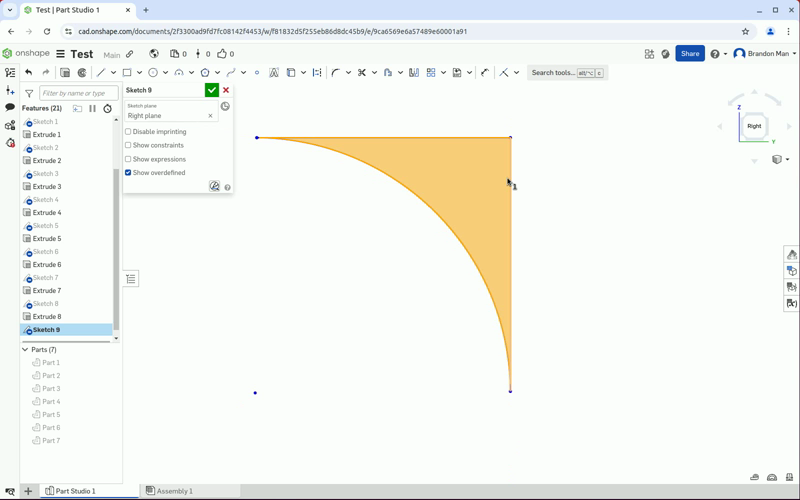
scroll(-6)
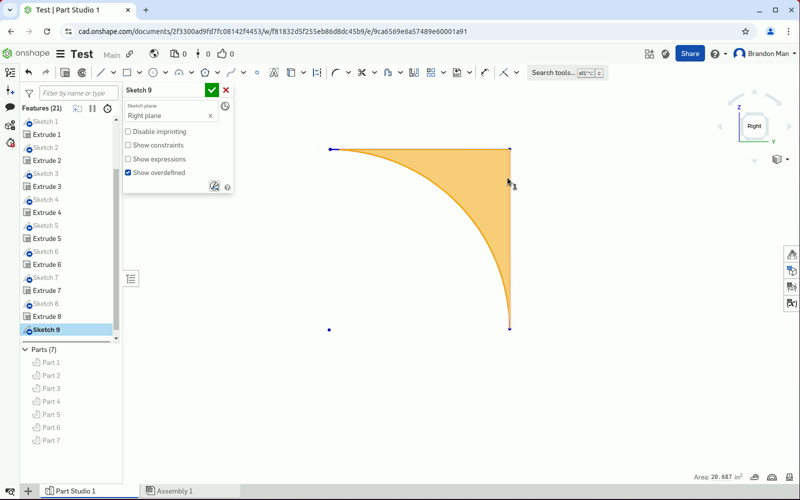
scroll(-6)
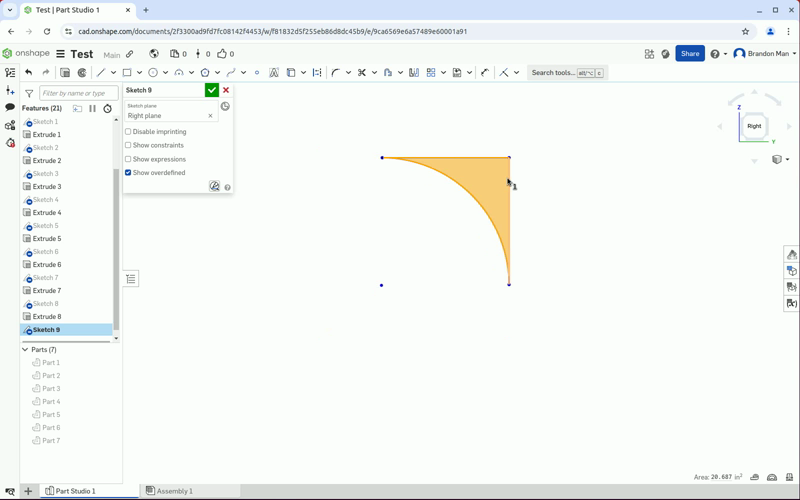
scroll(-6)
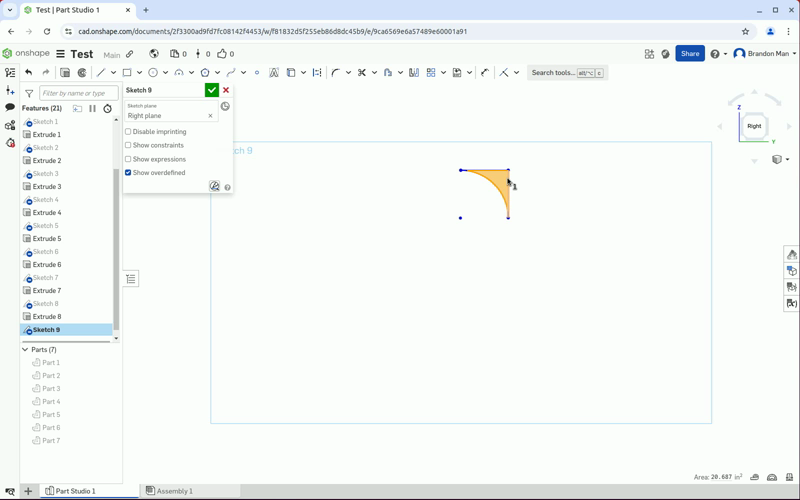
mouse_move(73, 352)
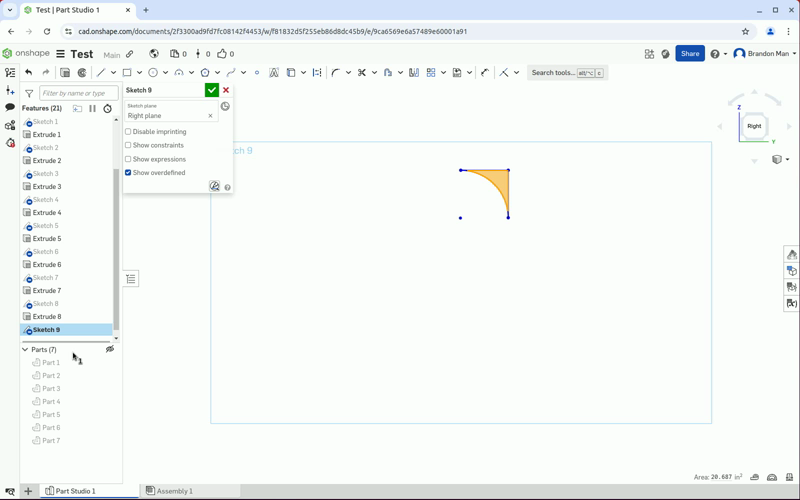
key(shift+y)
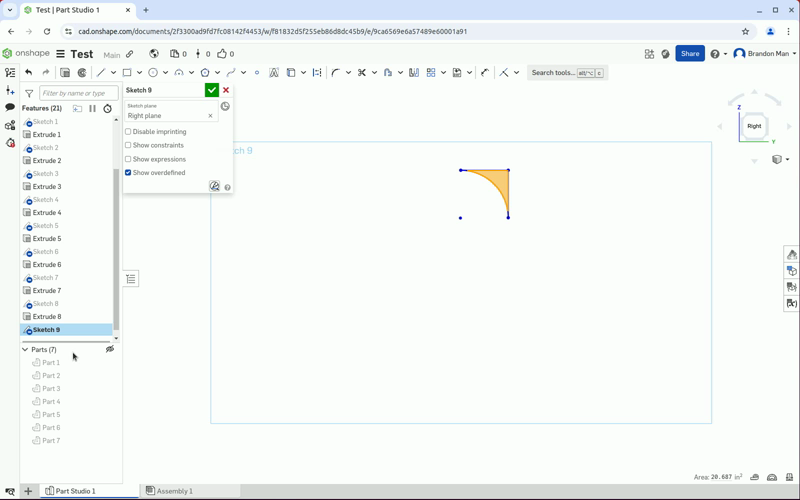
key(shift+e)
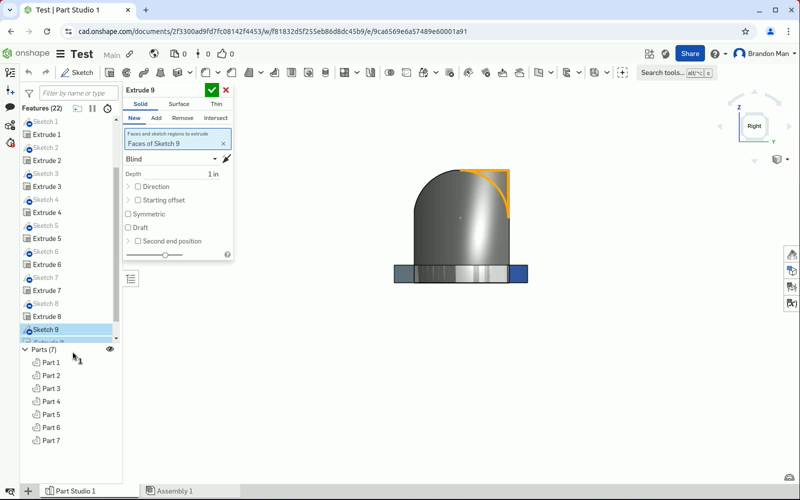
mouse_move(143, 106)
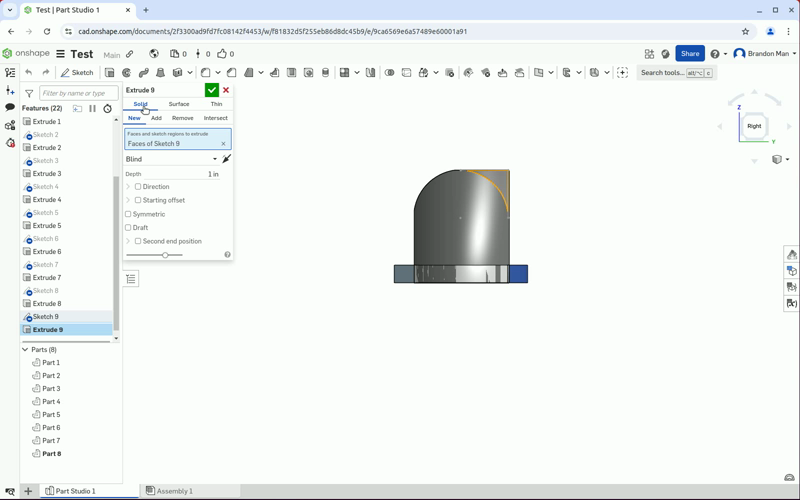
click(143, 106)
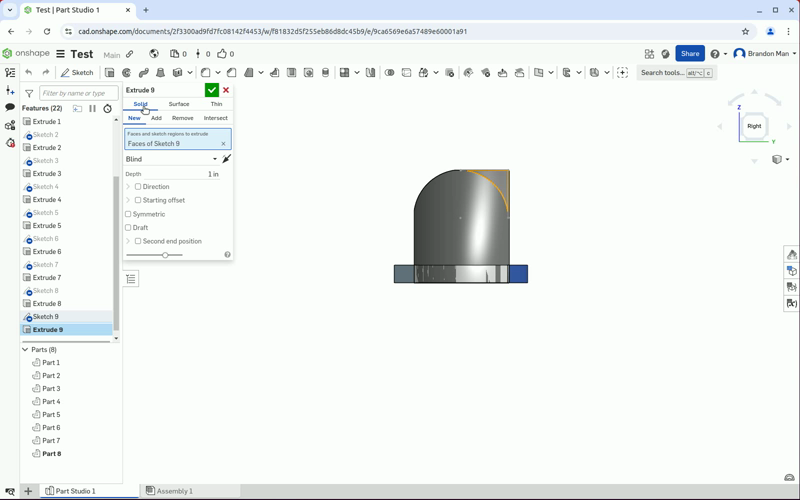
mouse_move(186, 120)
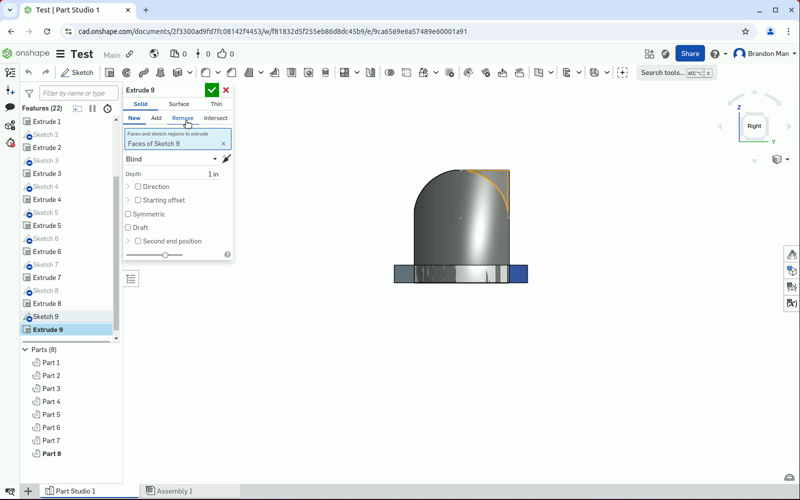
click(186, 120)
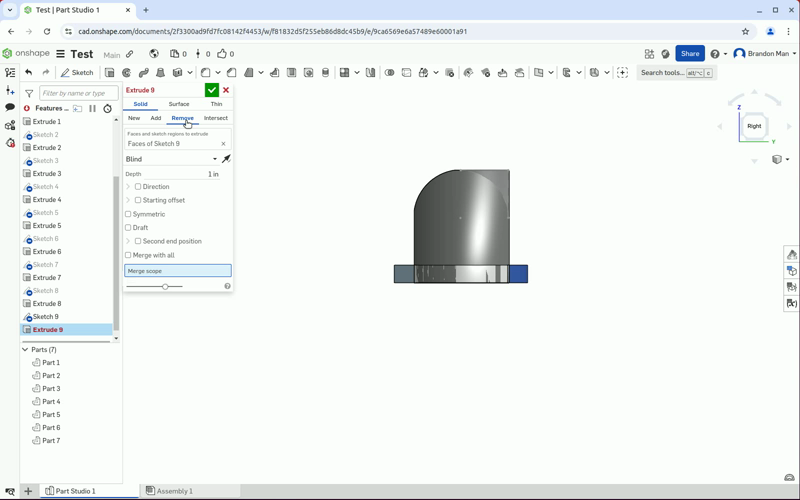
key(tab, 4)
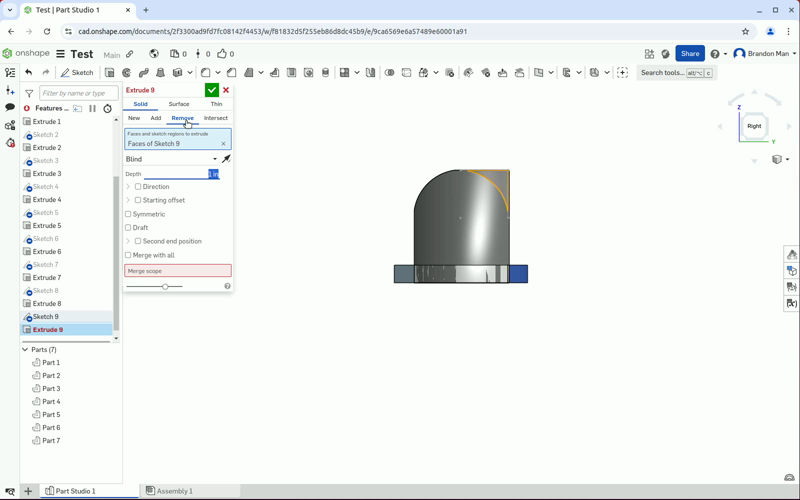
text(57.77)
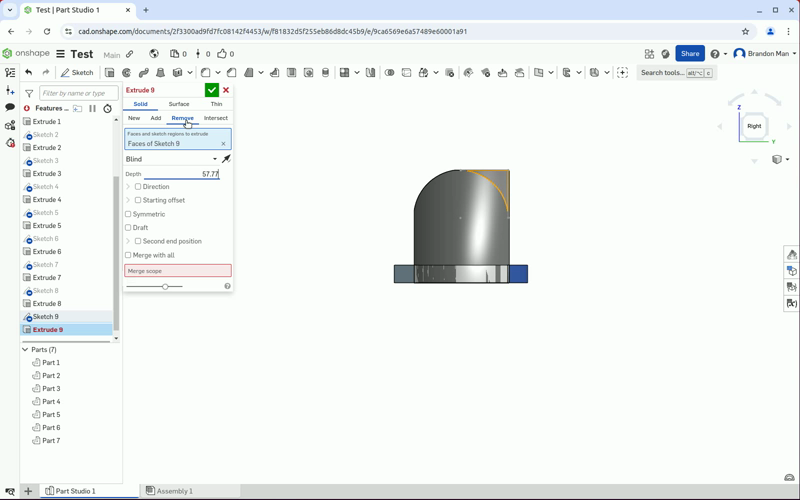
key(tab, 3)
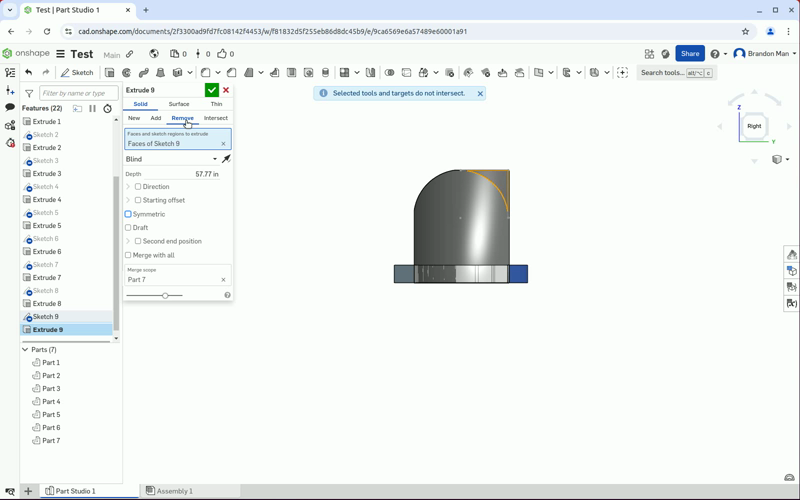
key(space)
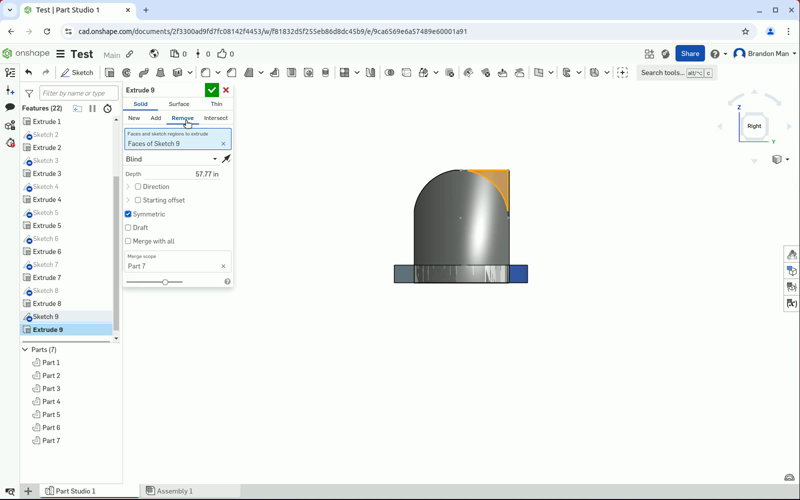
key(tab, 2)
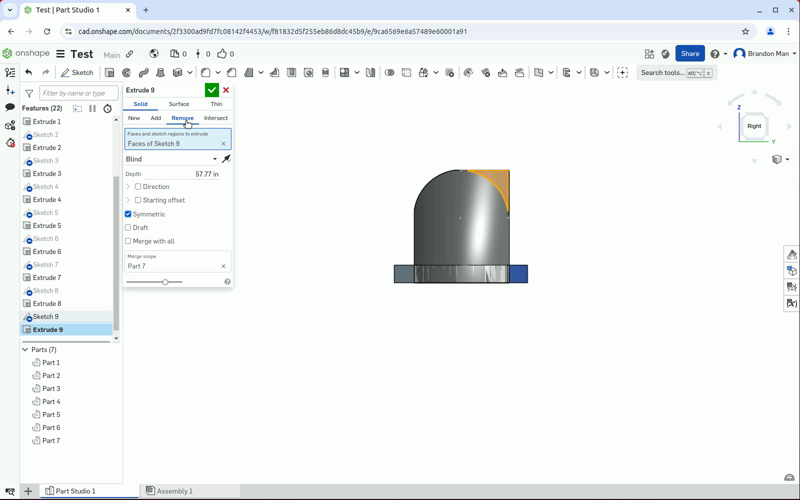
key(space)
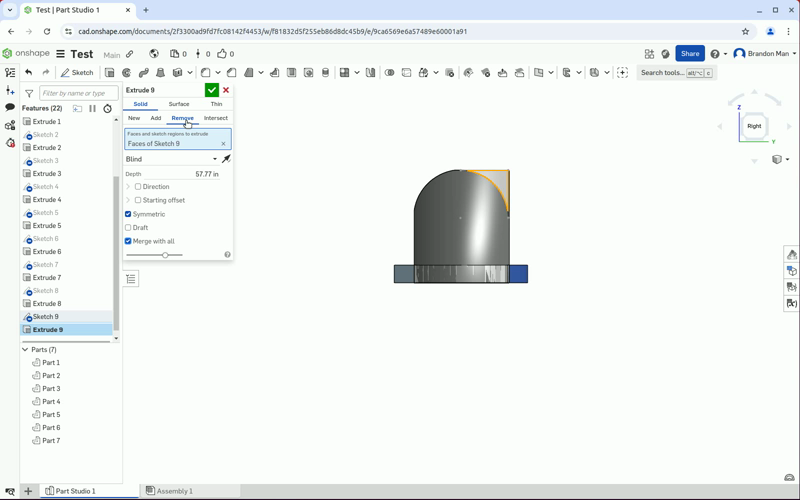
key(enter)
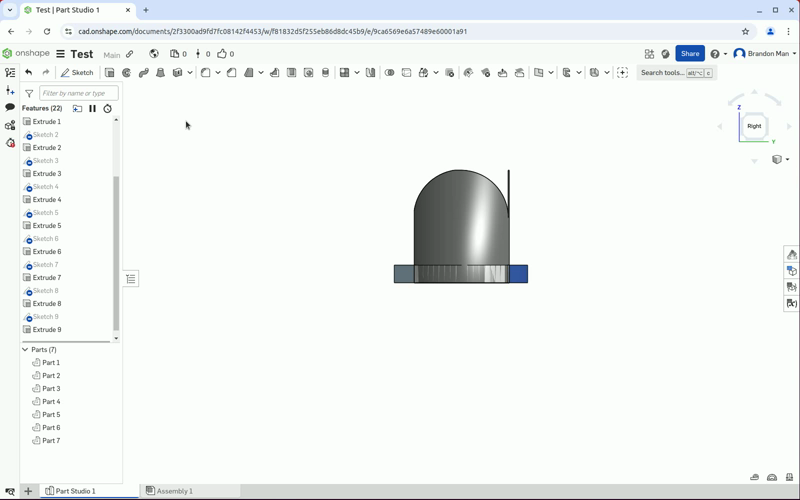
key(shift+h)
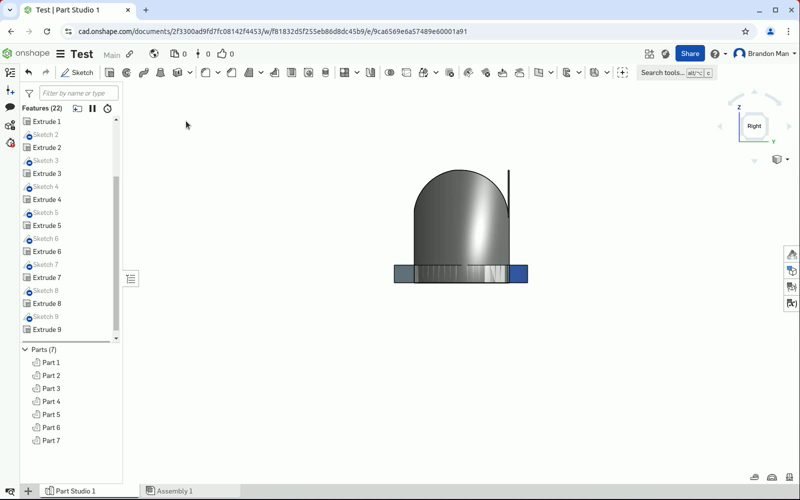
key(shift+h)
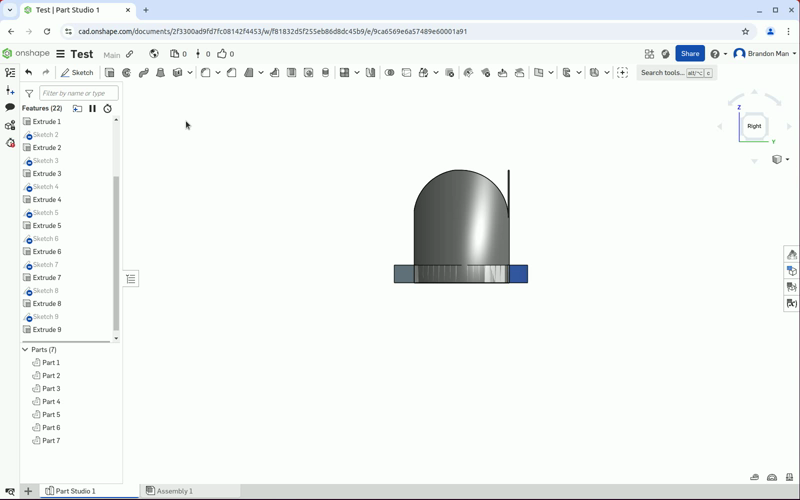
mouse_move(69, 111)
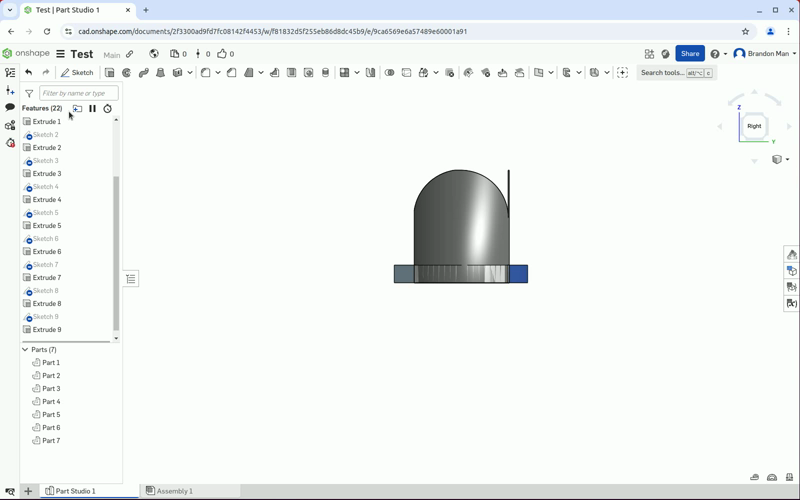
click(69, 111)
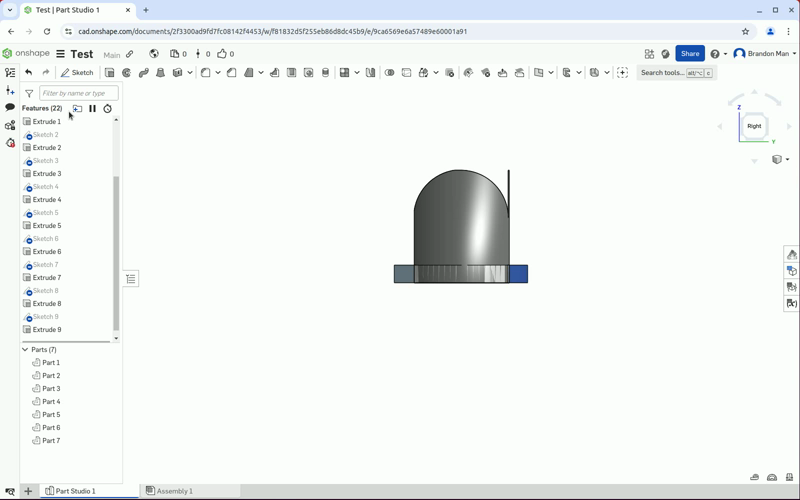
mouse_move(541, 75)
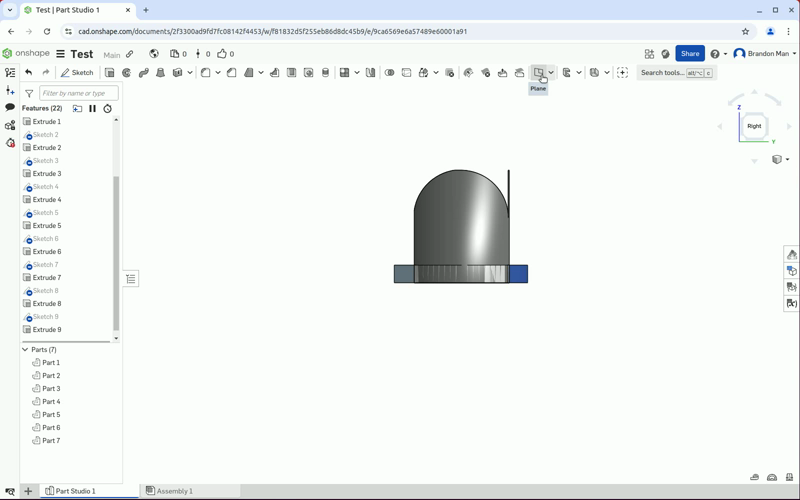
click(541, 75)
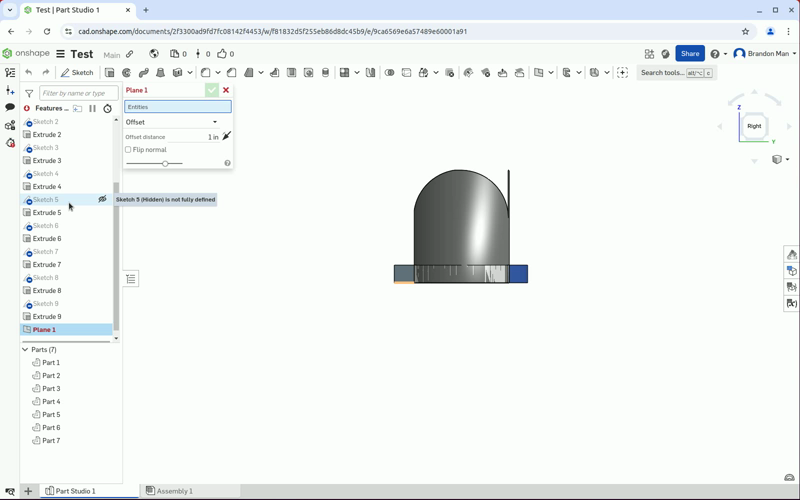
scroll(3)
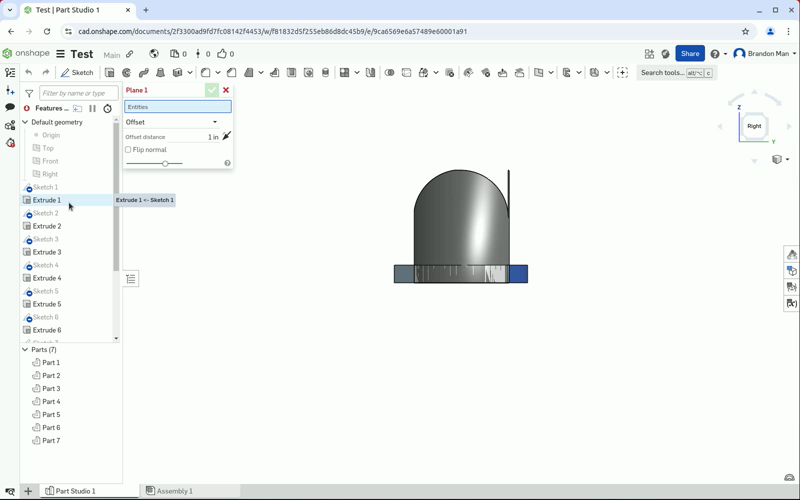
mouse_move(69, 176)
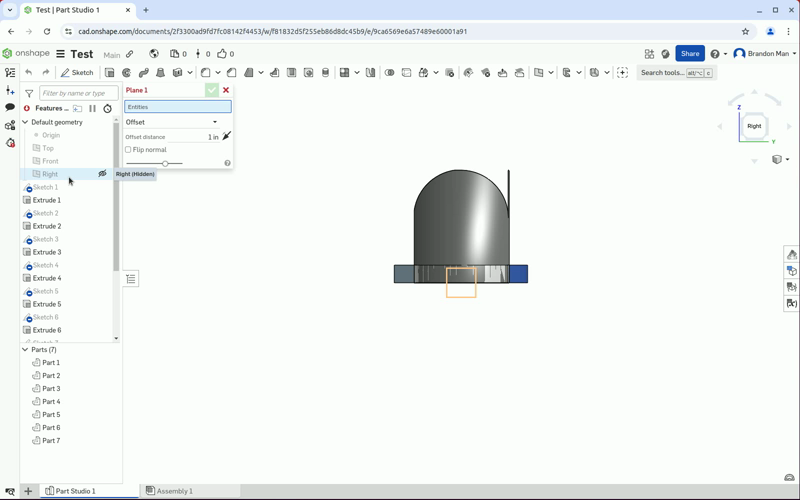
click(69, 176)
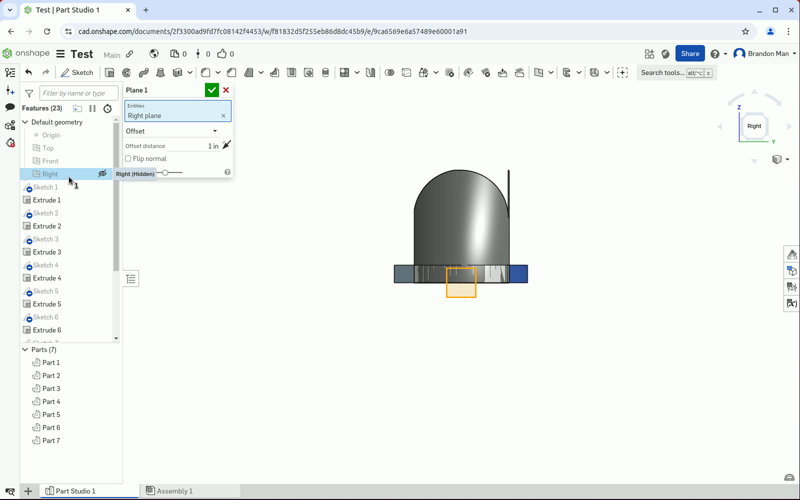
key(tab, 2)
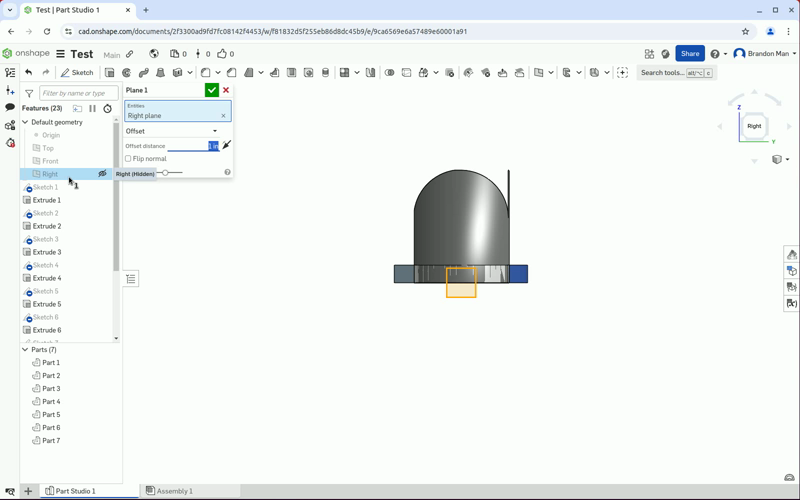
text(9.613)
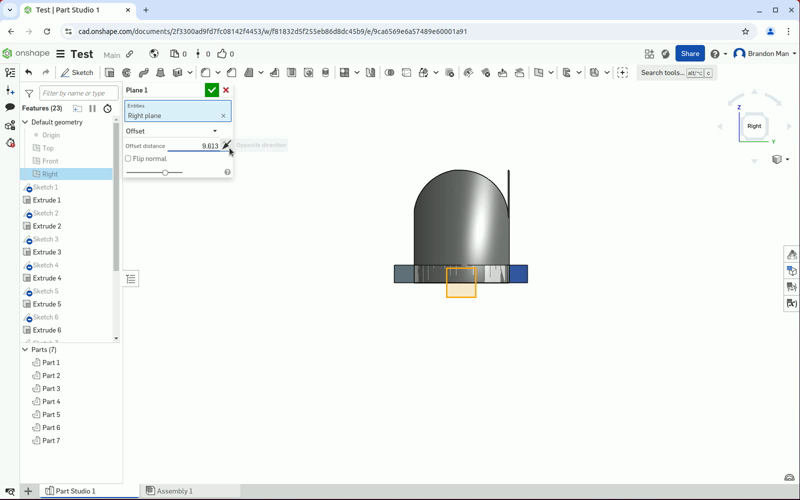
mouse_move(229, 147)
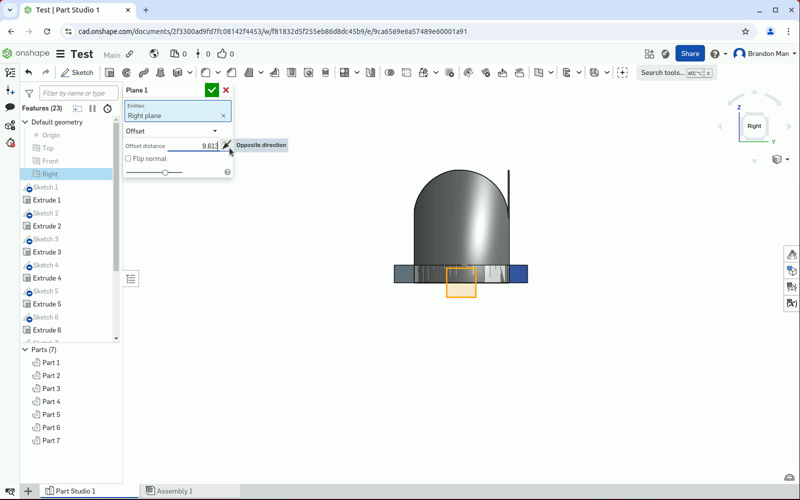
click(229, 147)
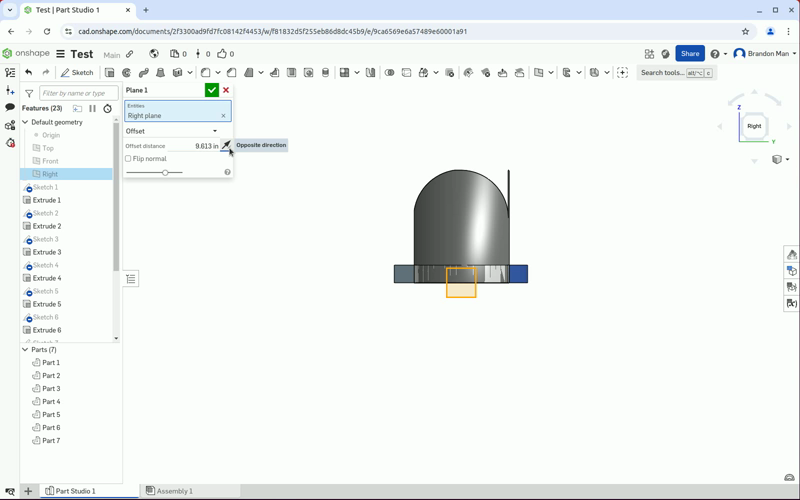
key(enter, 2)
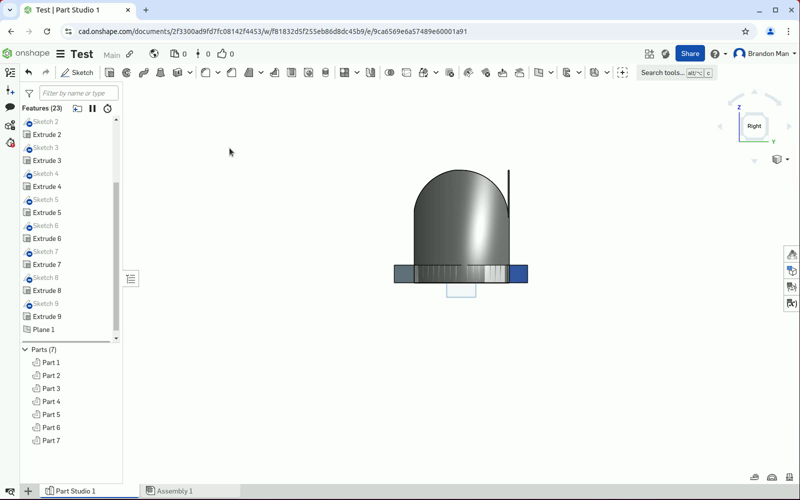
key(shift+s)
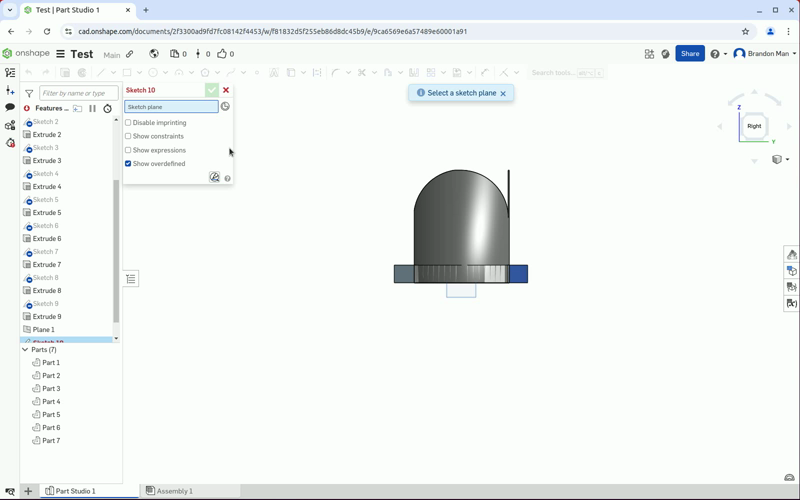
mouse_move(69, 319)
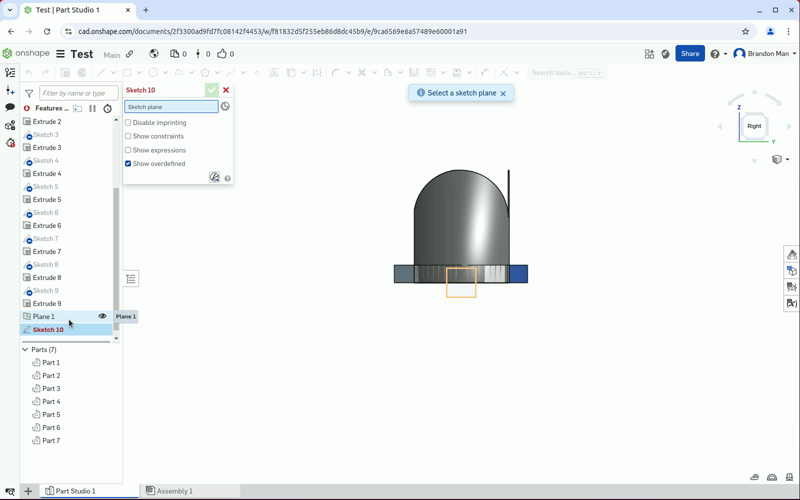
click(69, 319)
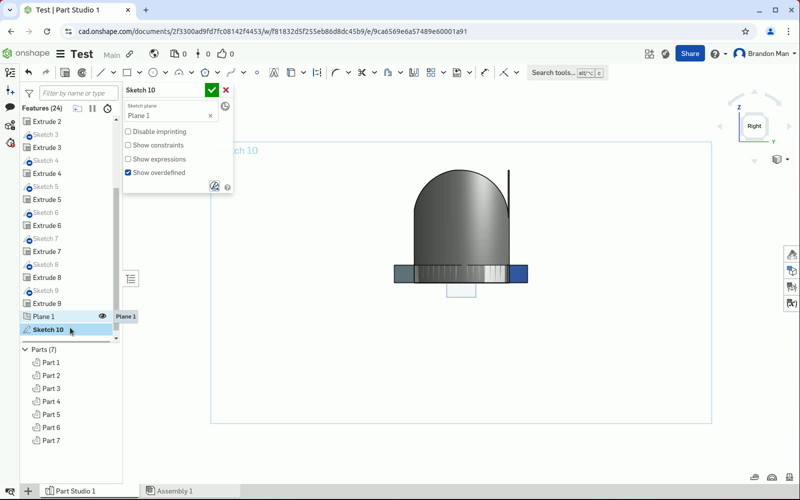
mouse_move(73, 352)
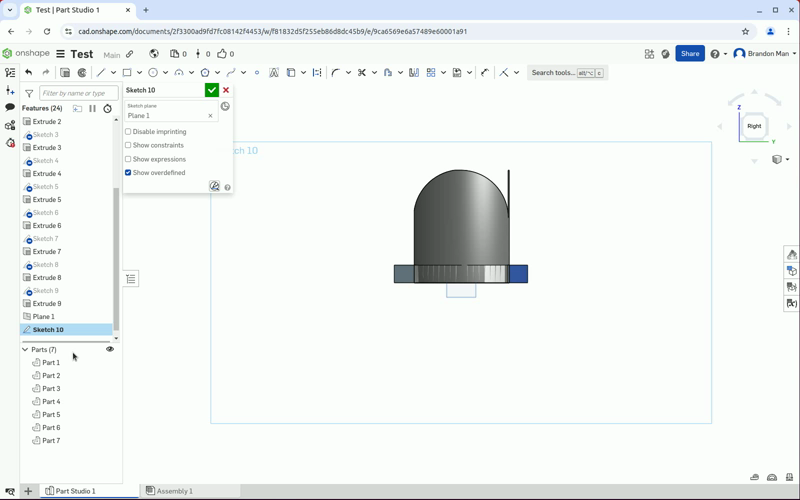
key(y)
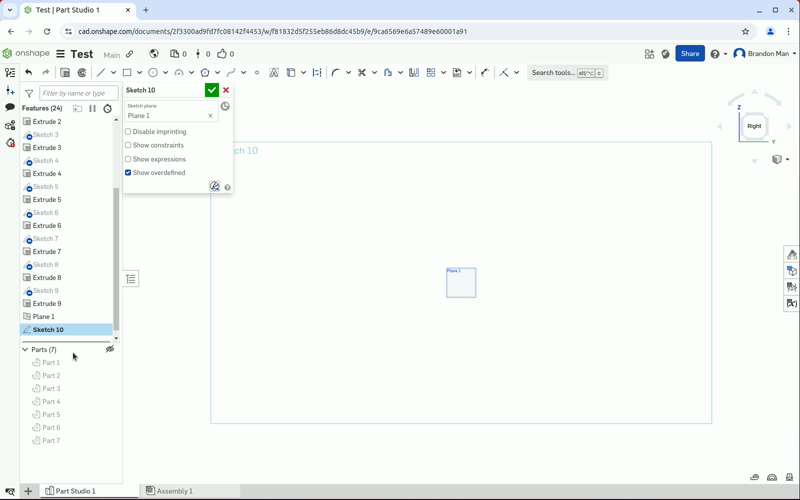
key(c)
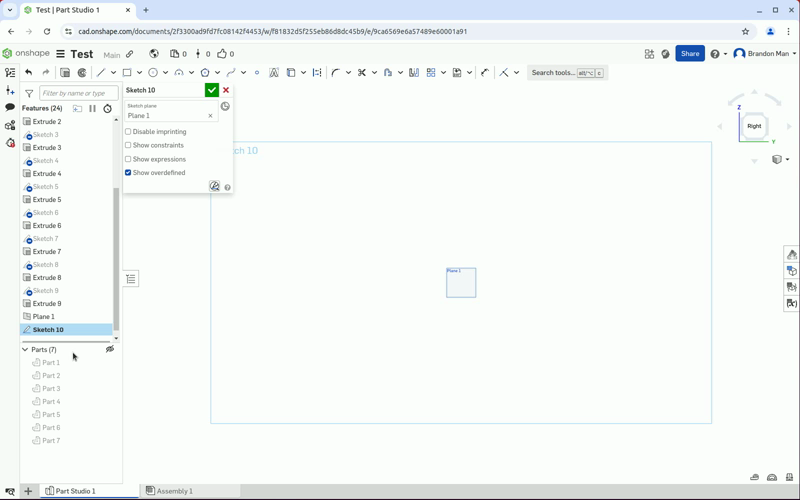
key_down(shift)
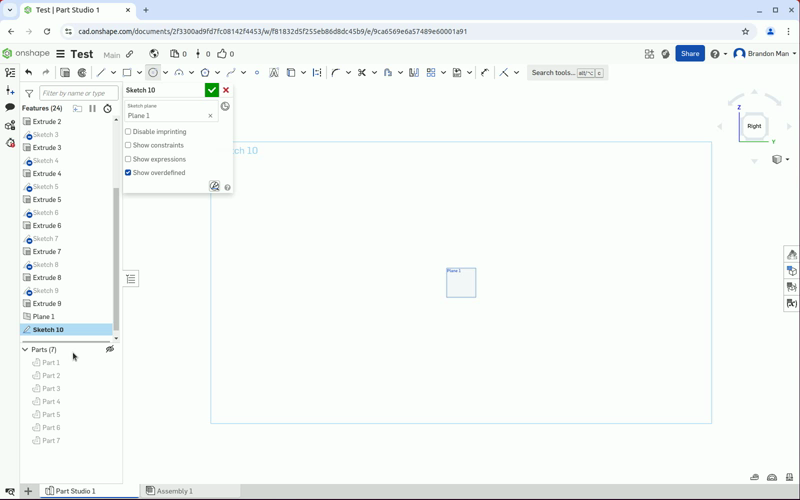
mouse_move(461, 196)
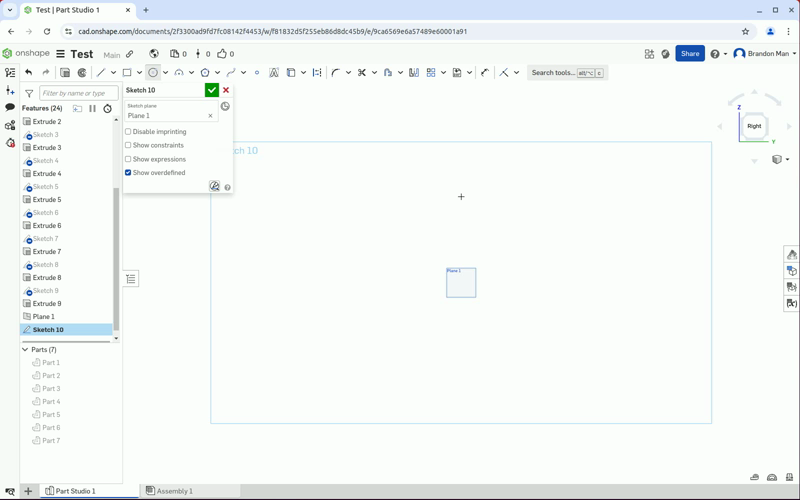
click(461, 196)
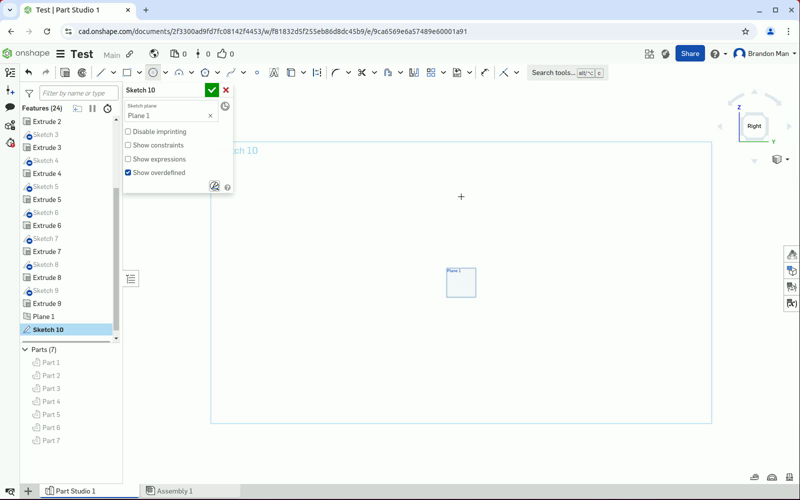
key_up(shift)
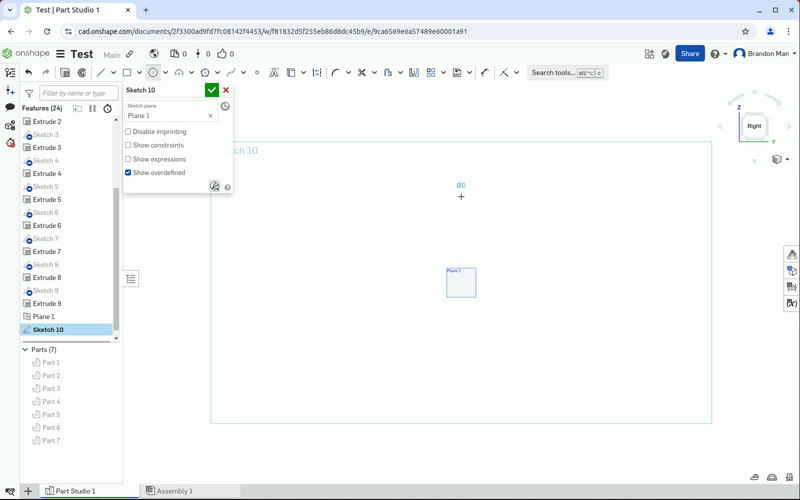
mouse_move(467, 196)
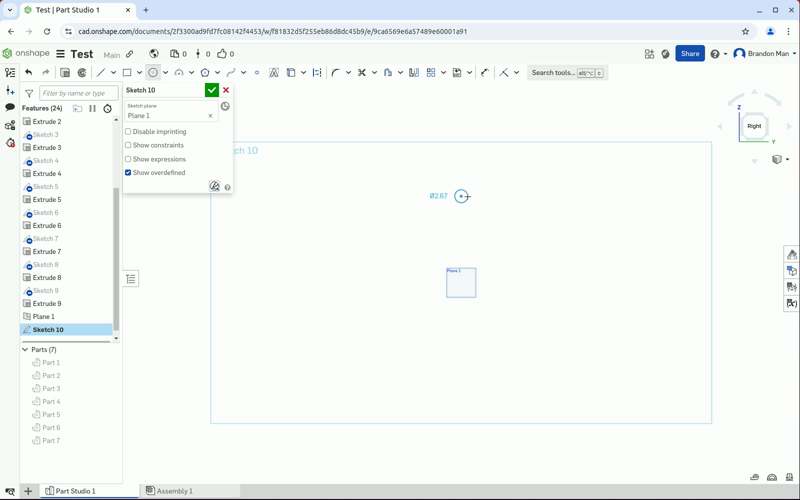
click(467, 196)
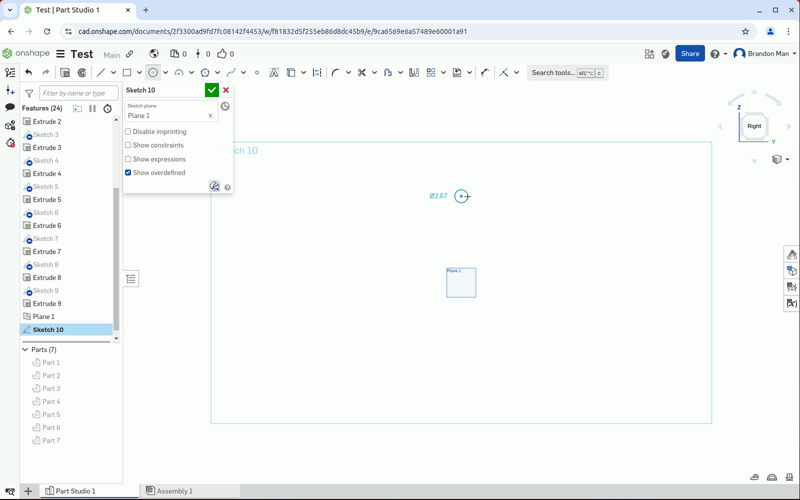
key(esc)
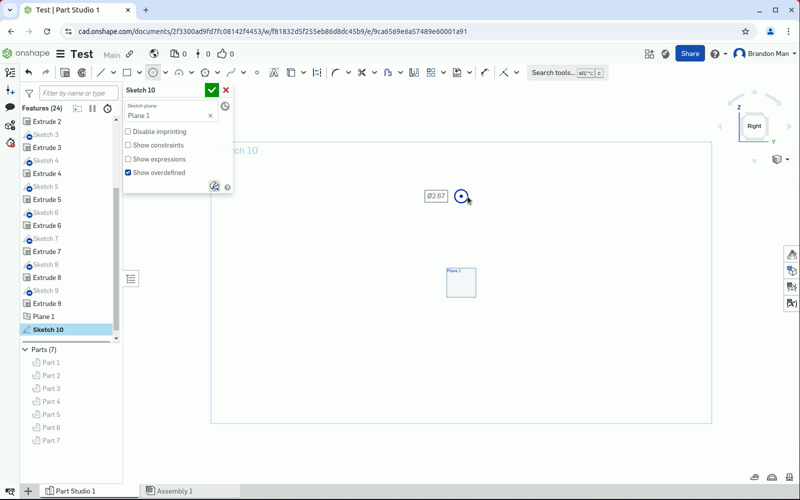
mouse_move(457, 193)
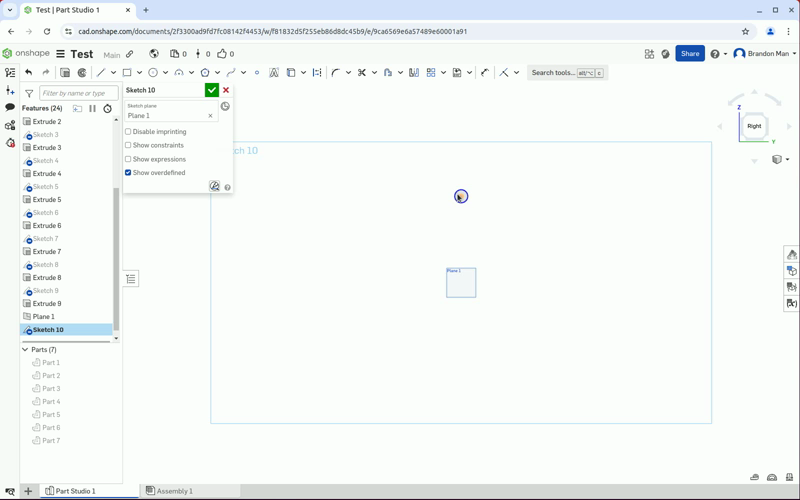
scroll(6)
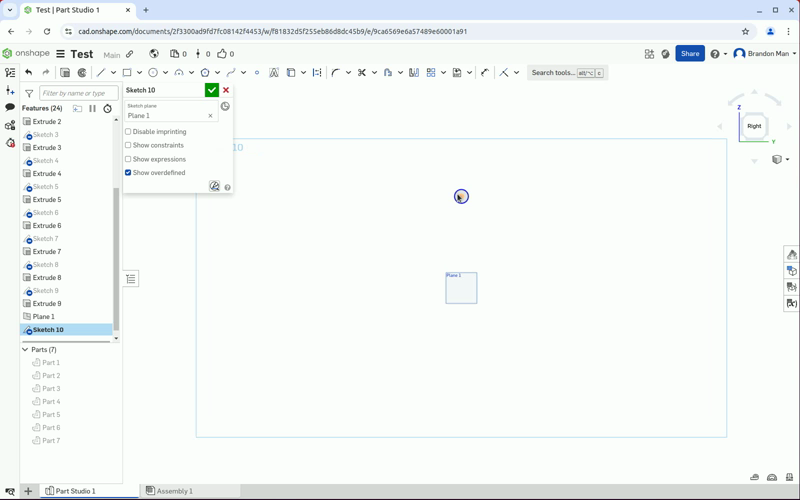
scroll(6)
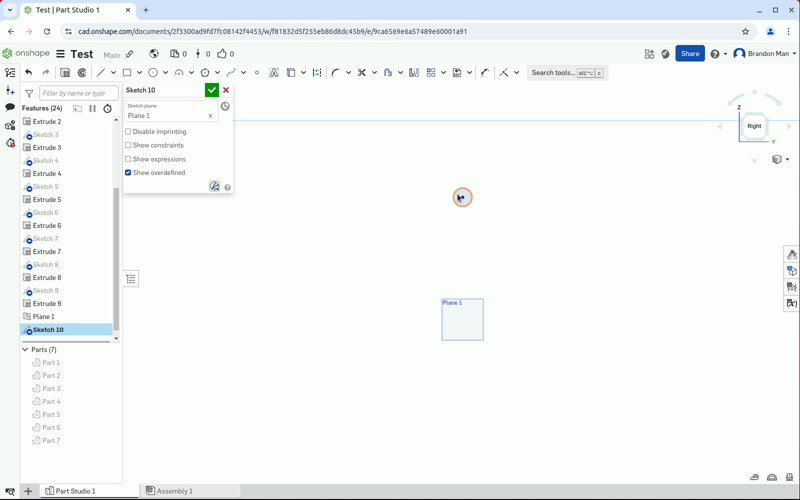
scroll(6)
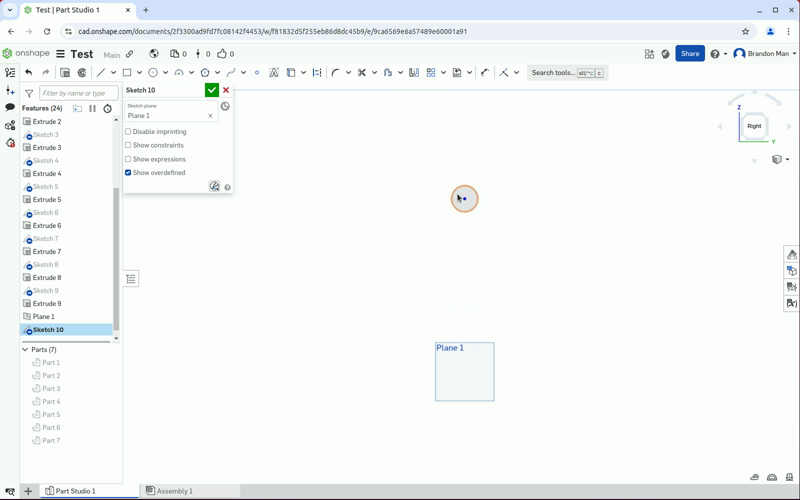
scroll(6)
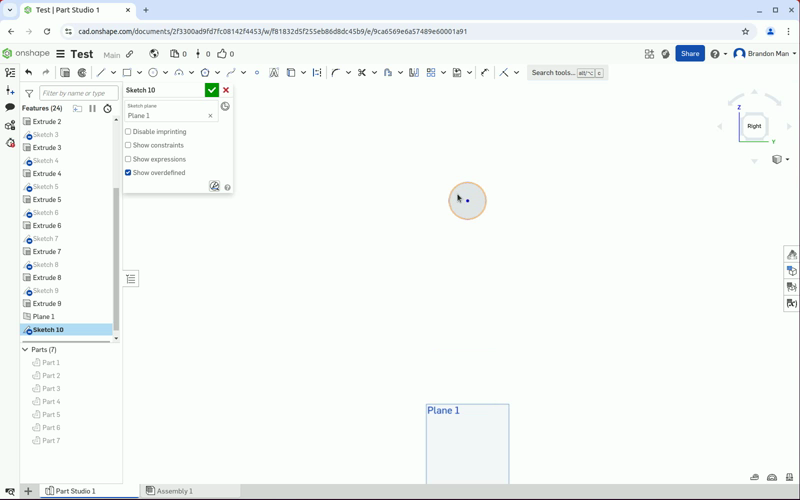
scroll(6)
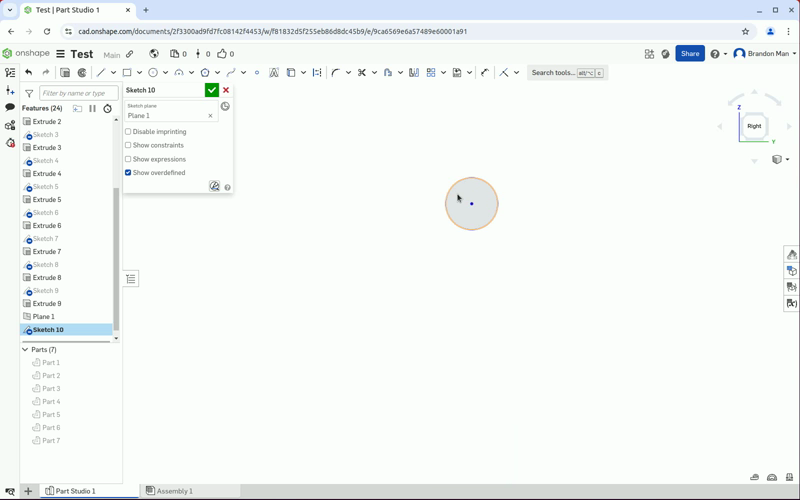
scroll(6)
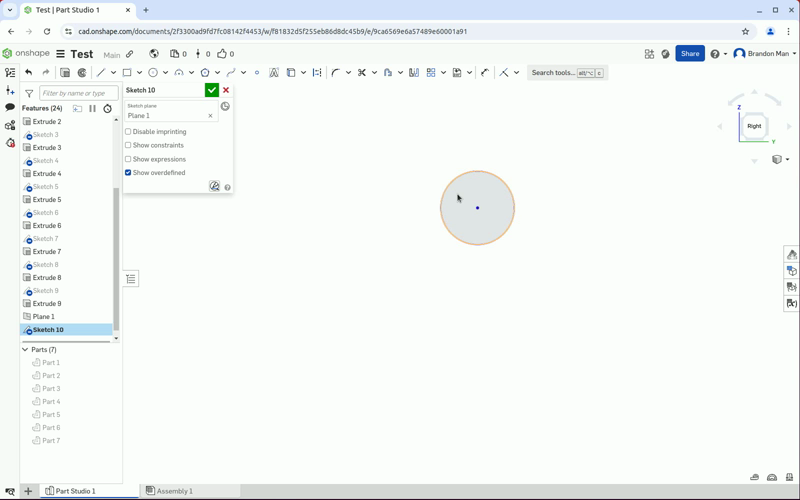
scroll(6)
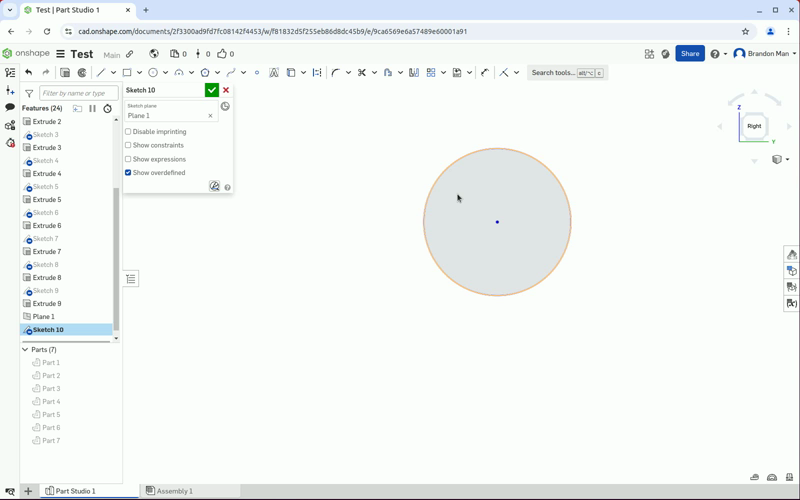
click(457, 193)
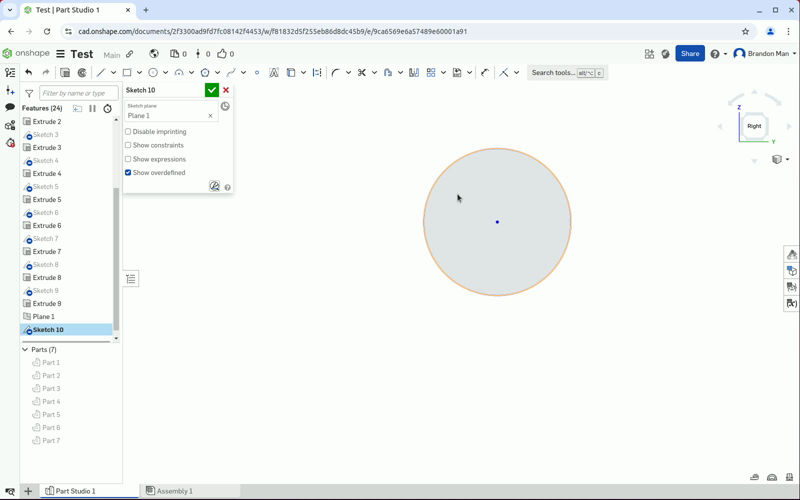
scroll(-6)
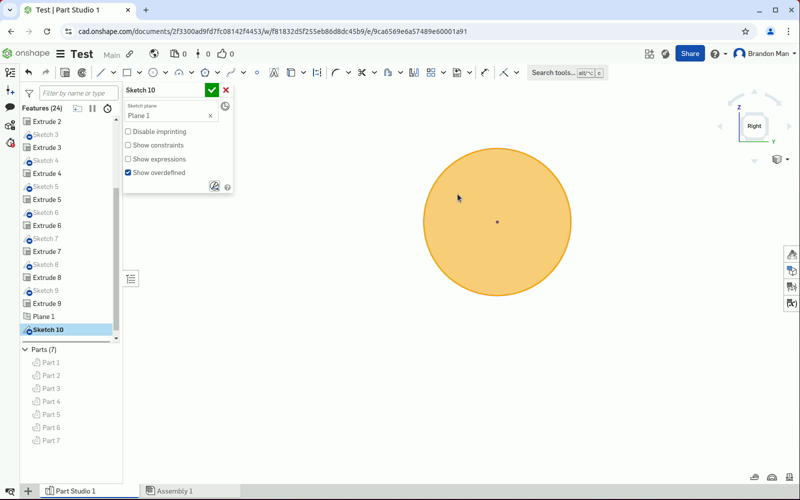
scroll(-6)
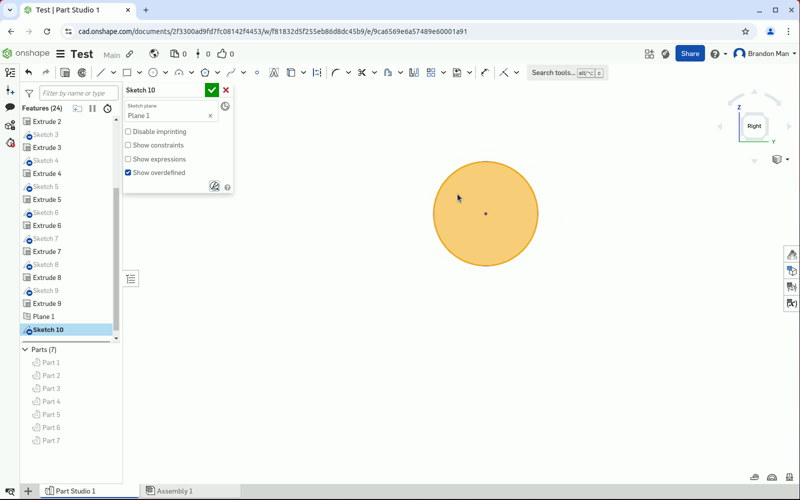
scroll(-6)
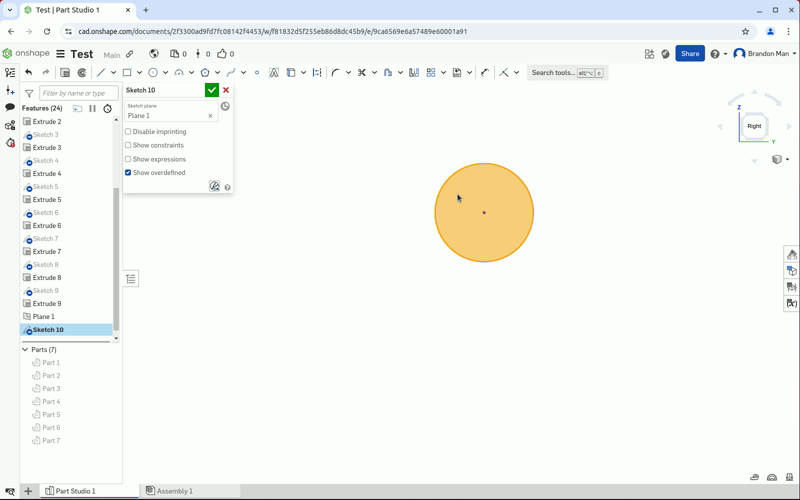
scroll(-6)
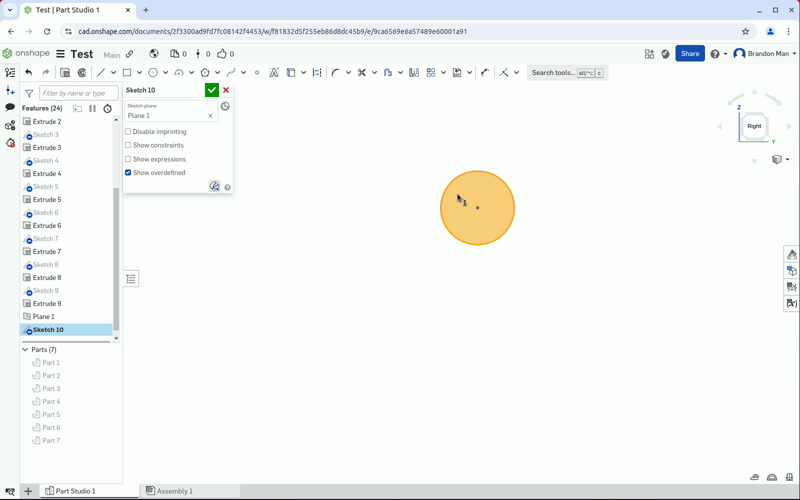
scroll(-6)
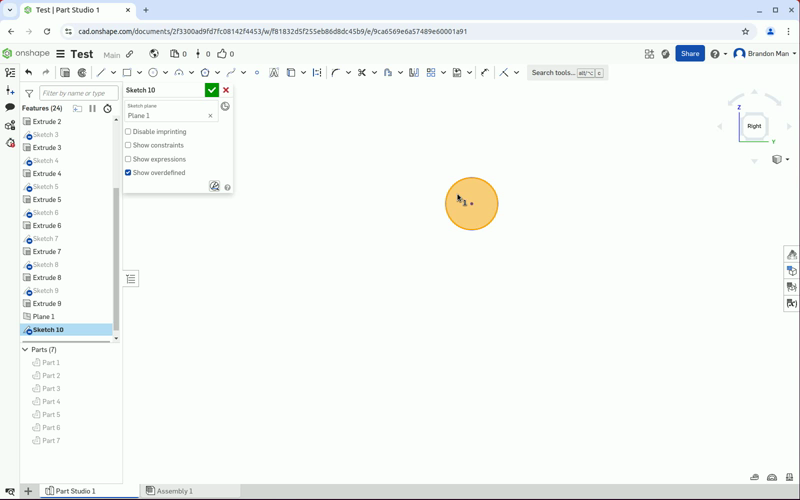
scroll(-6)
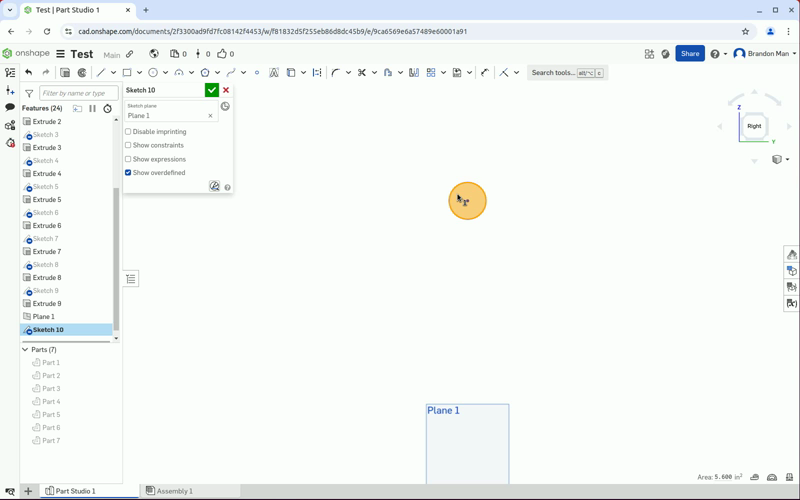
scroll(-6)
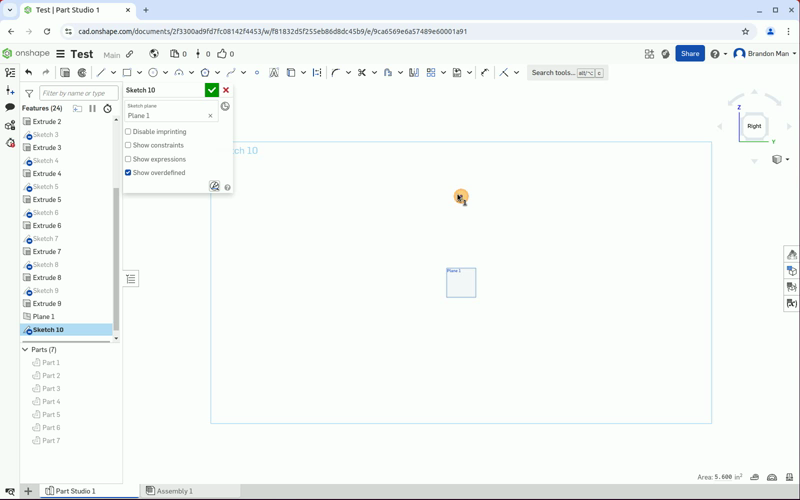
mouse_move(73, 352)
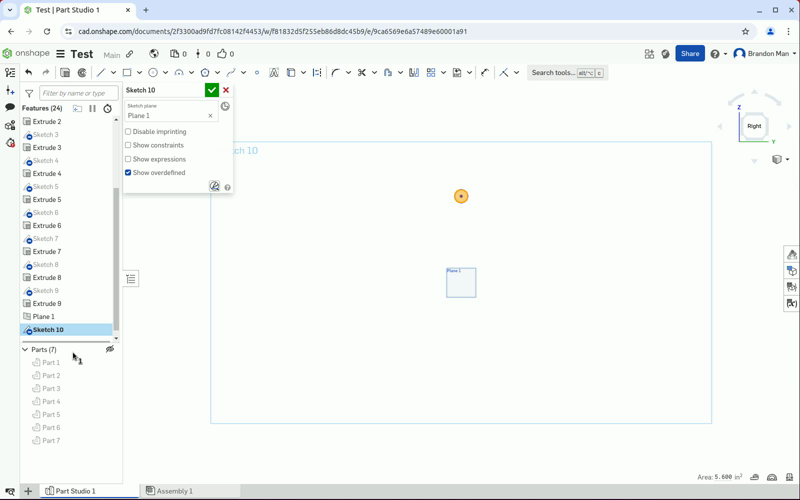
key(shift+y)
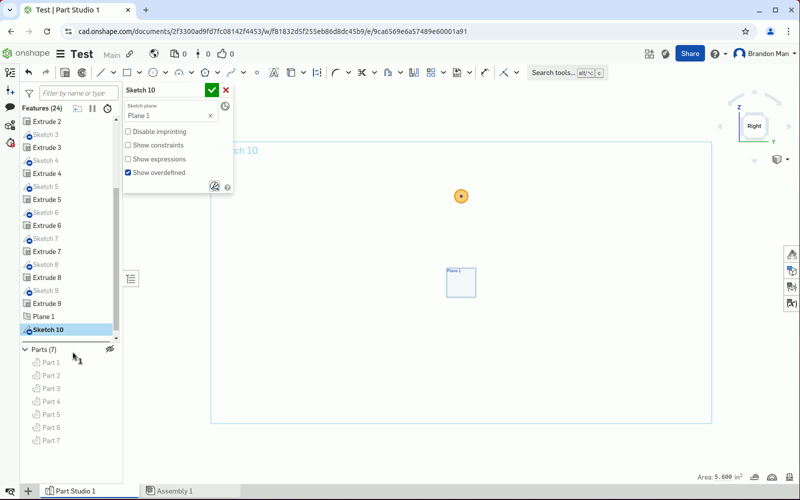
key(shift+e)
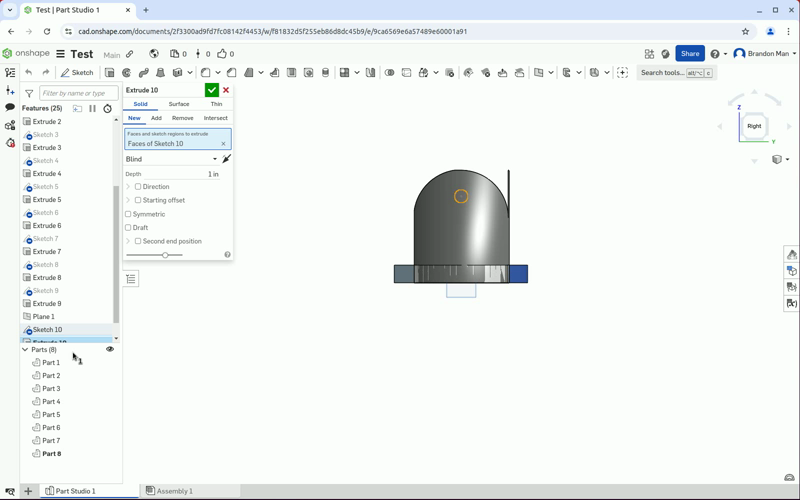
mouse_move(143, 106)
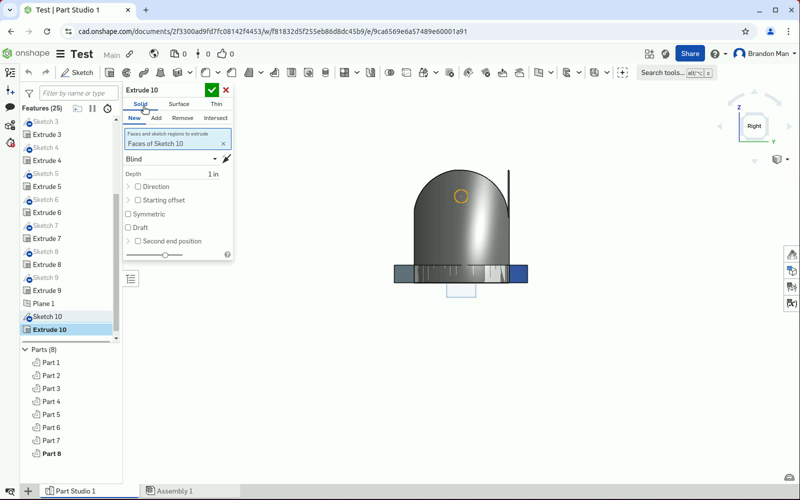
click(143, 106)
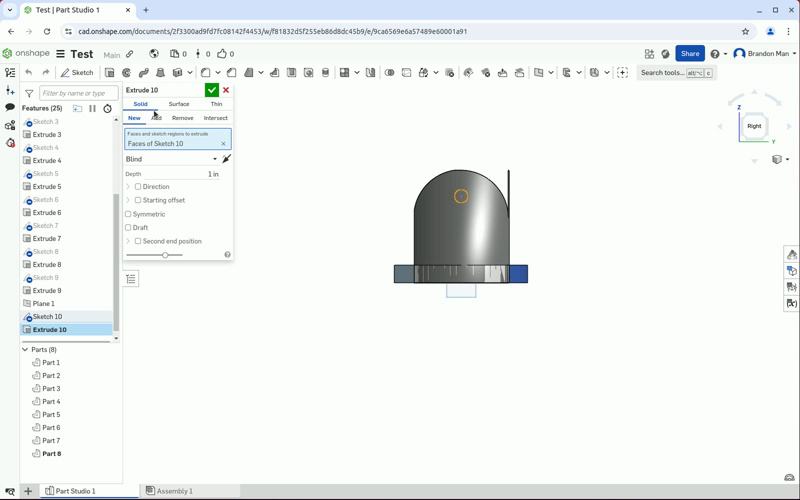
mouse_move(186, 120)
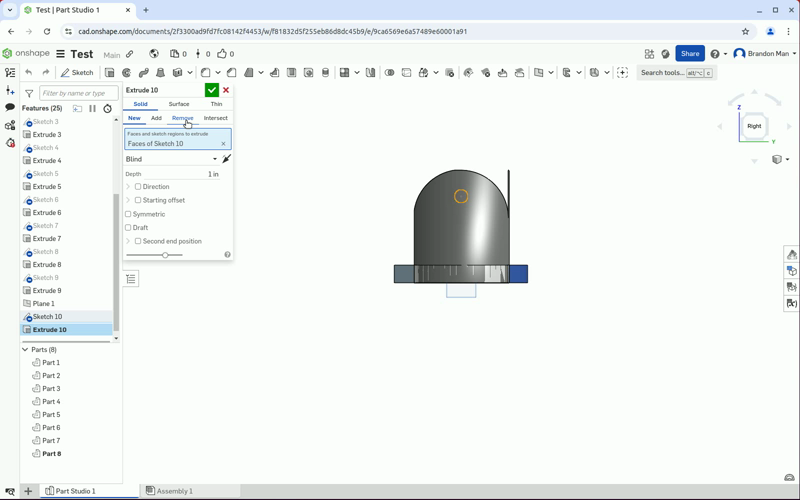
click(186, 120)
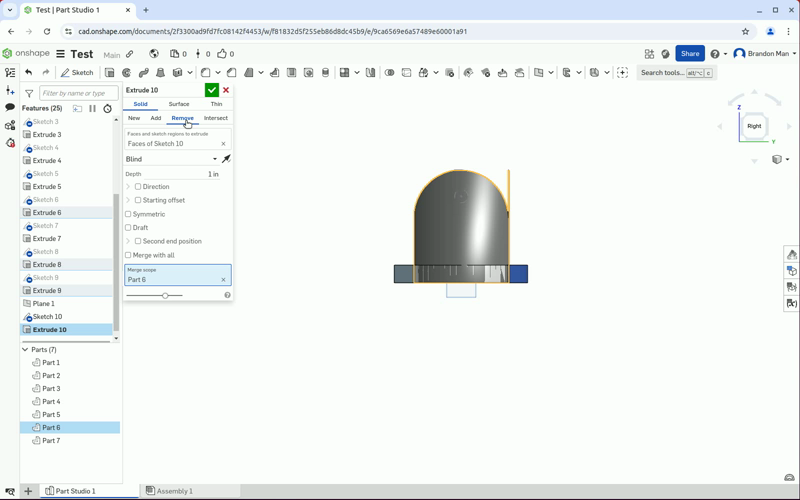
key(tab, 4)
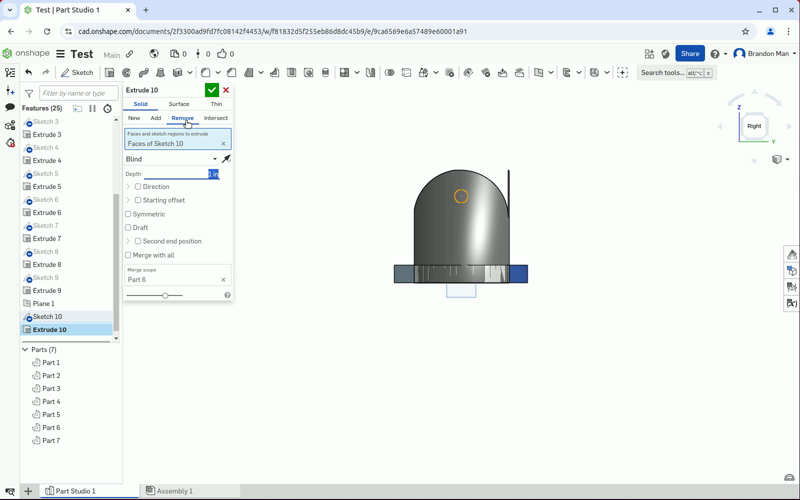
text(0.481)
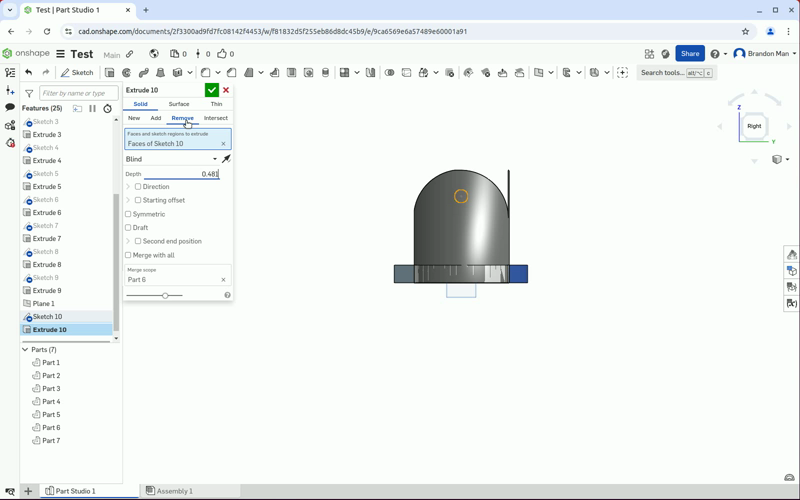
key(tab, 3)
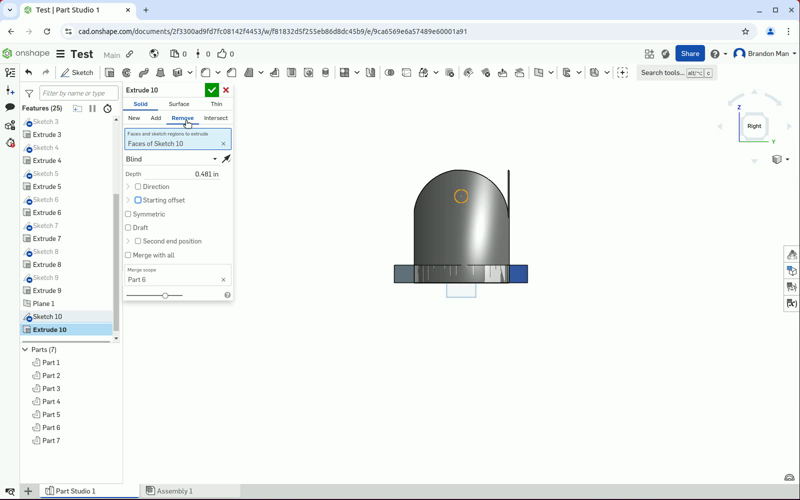
key(tab, 2)
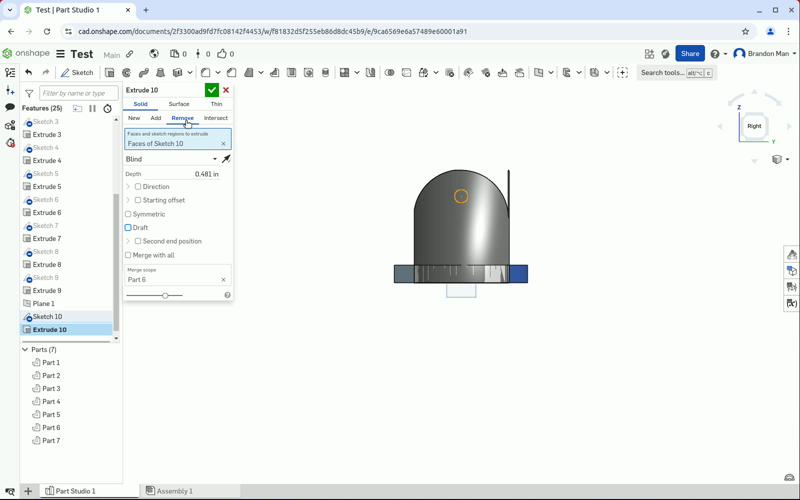
key(space)
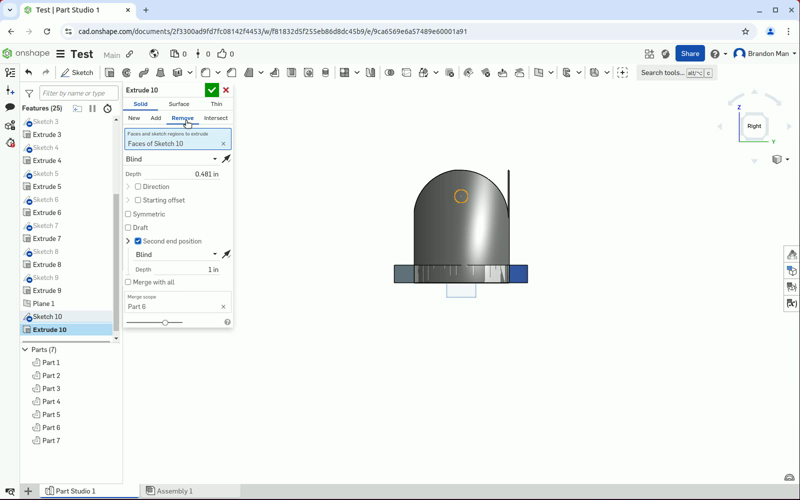
key(tab, 3)
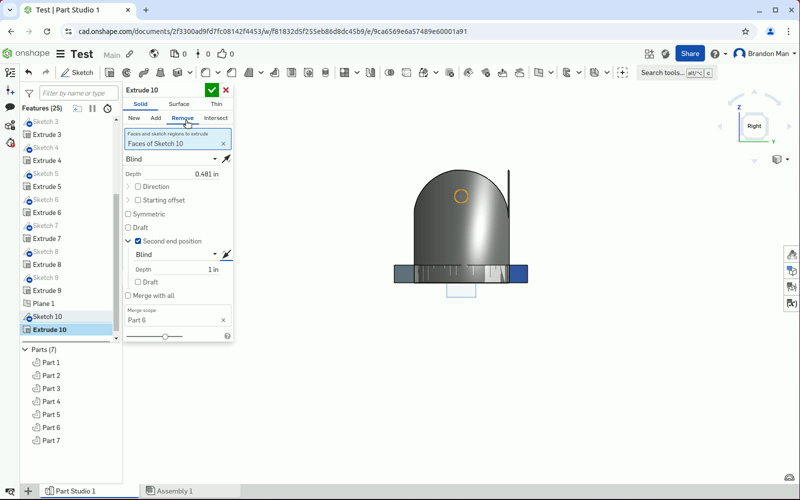
text(20.22)
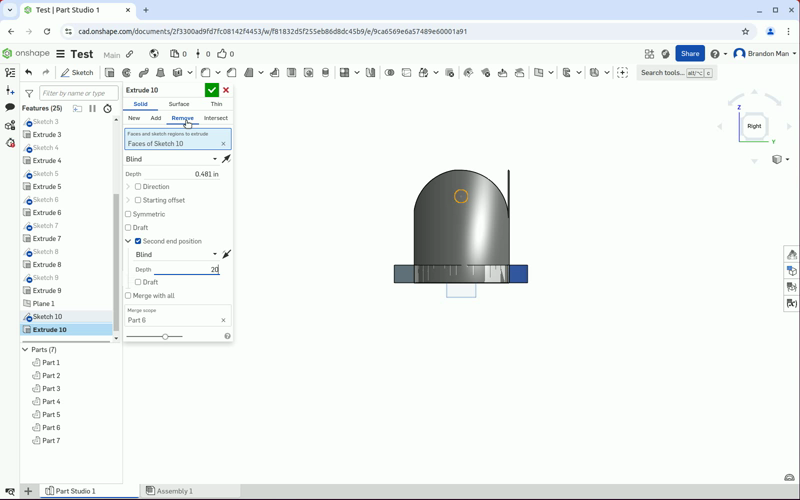
key(tab, 2)
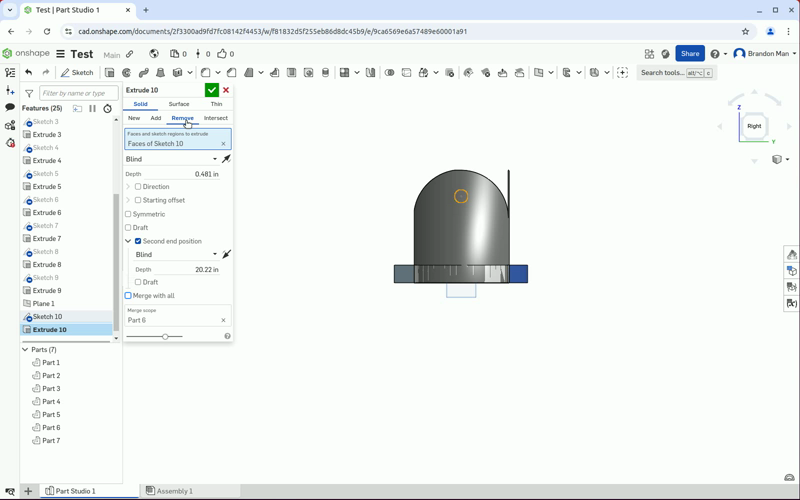
key(space)
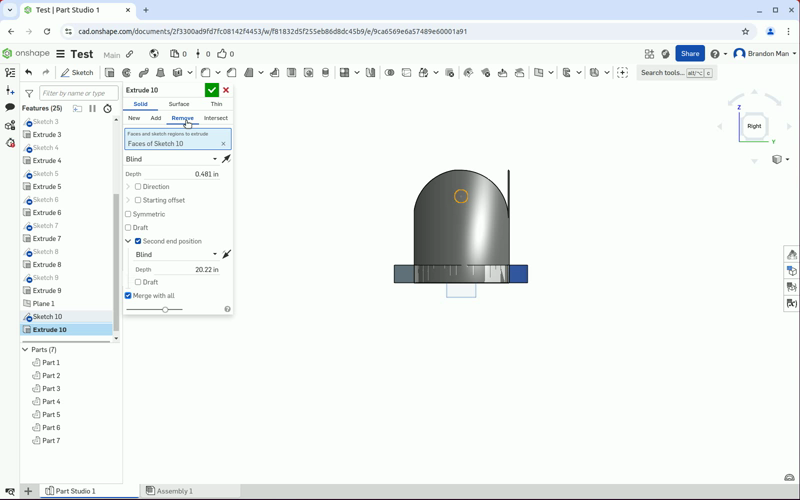
key(enter)
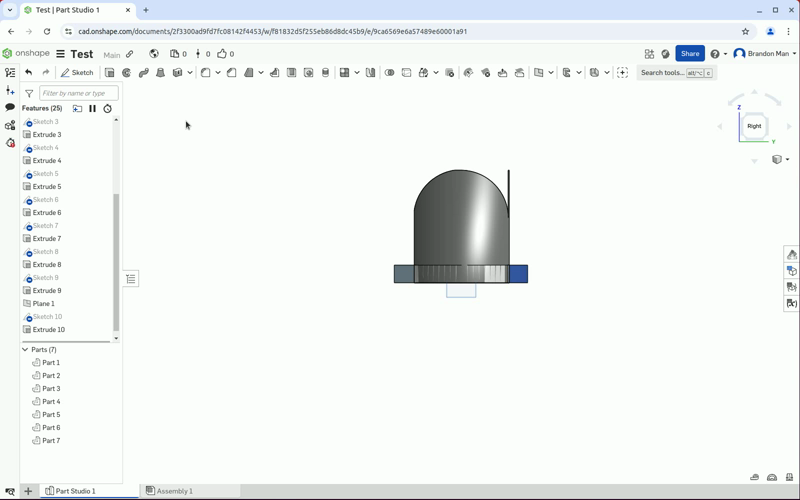
key(shift+h)
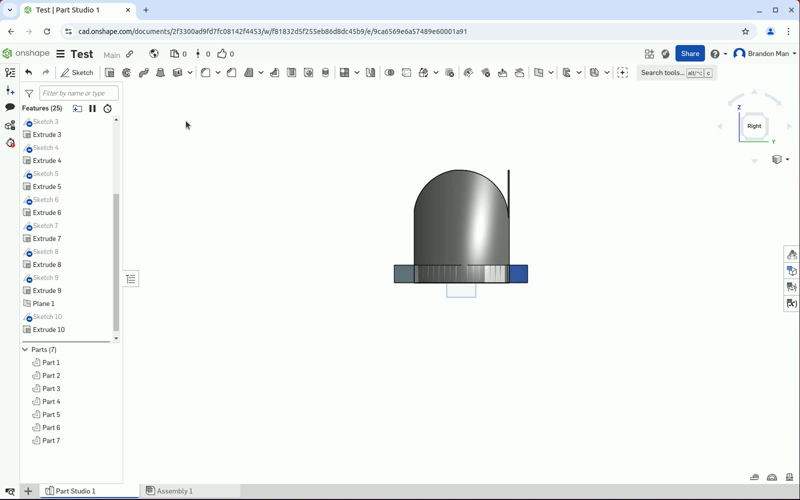
key(shift+h)
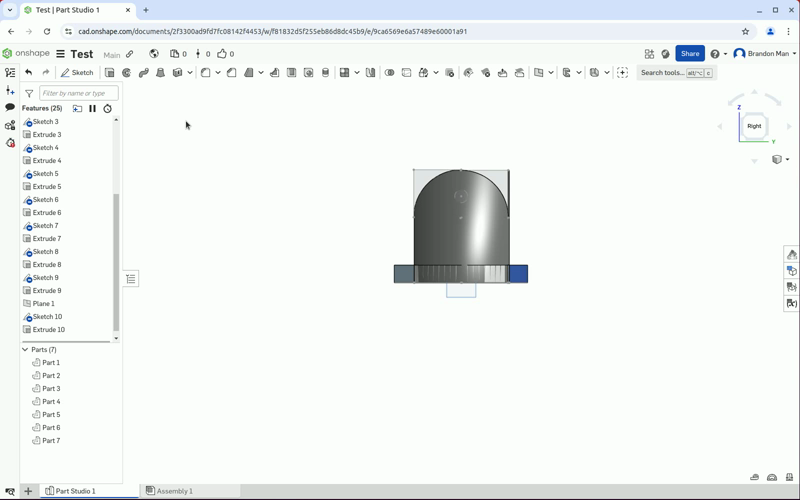
key(shift+7)
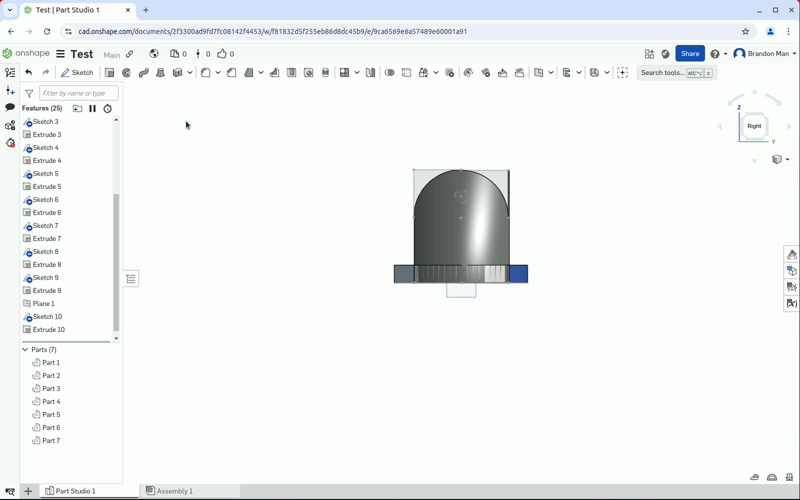
key(right, 2)
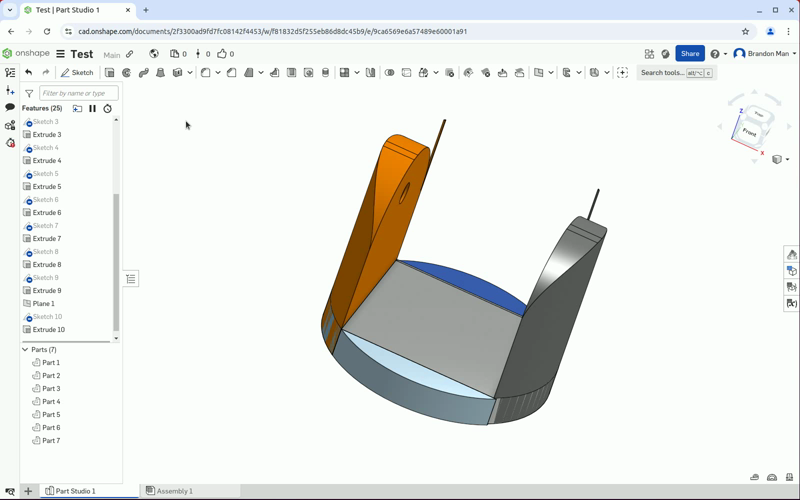
key(down, 2)
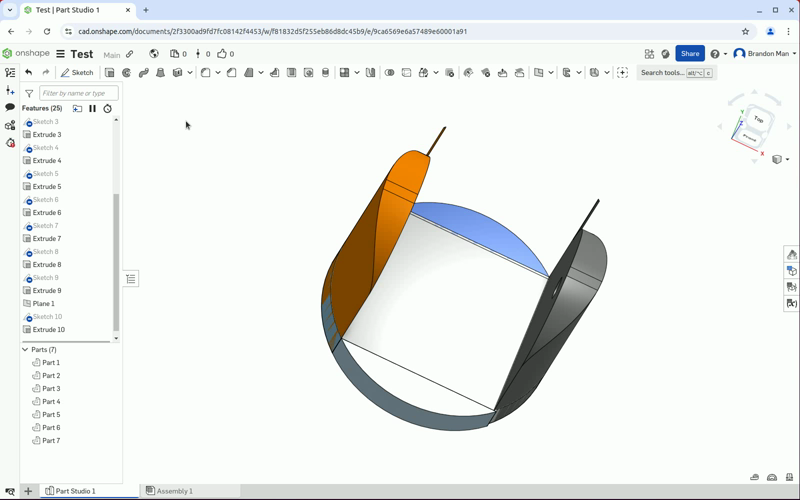
key(up, 2)
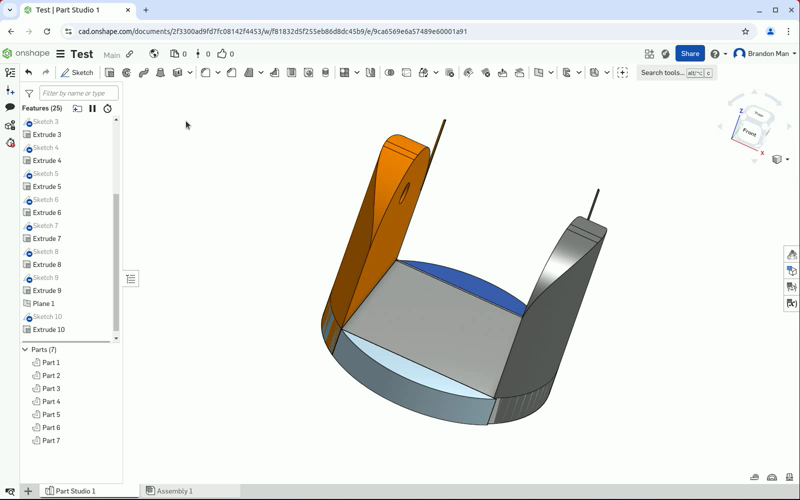
key(left, 2)
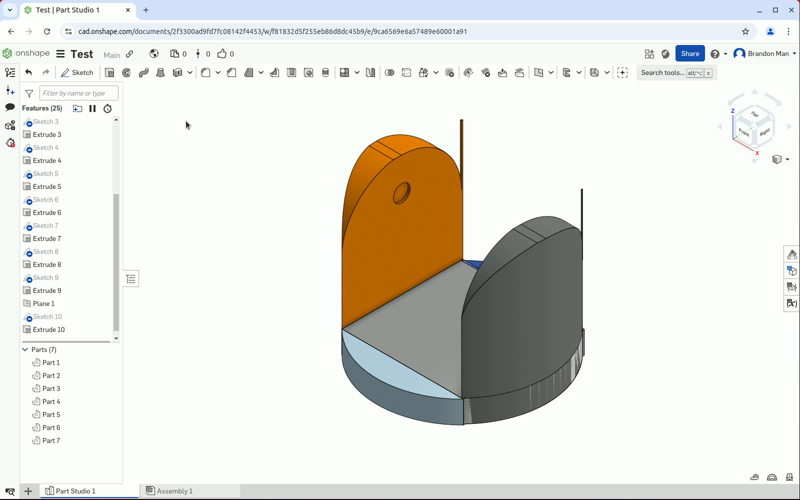
mouse_move(69, 72)
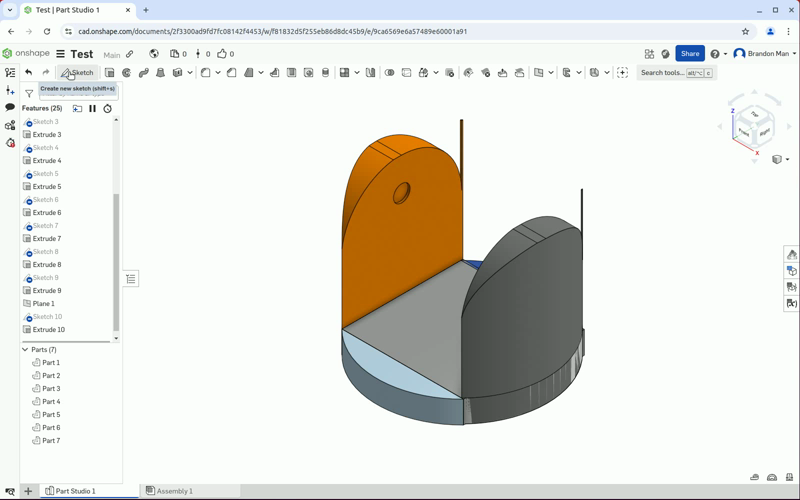
click(69, 72)